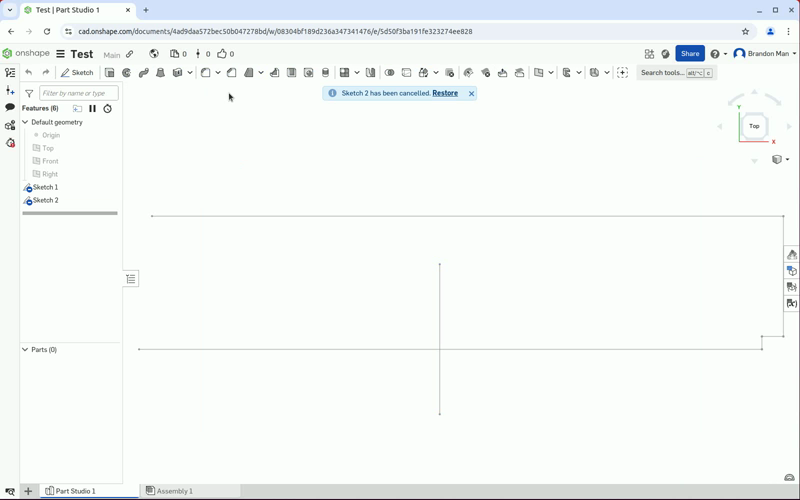
key(shift+h)
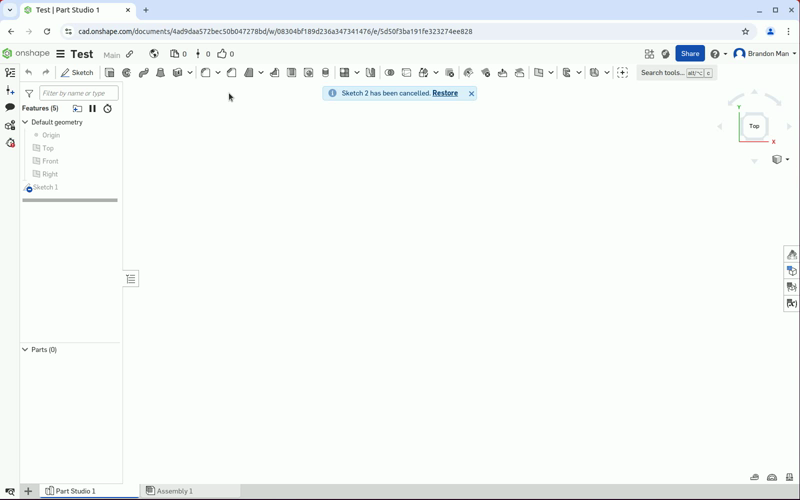
mouse_move(73, 352)
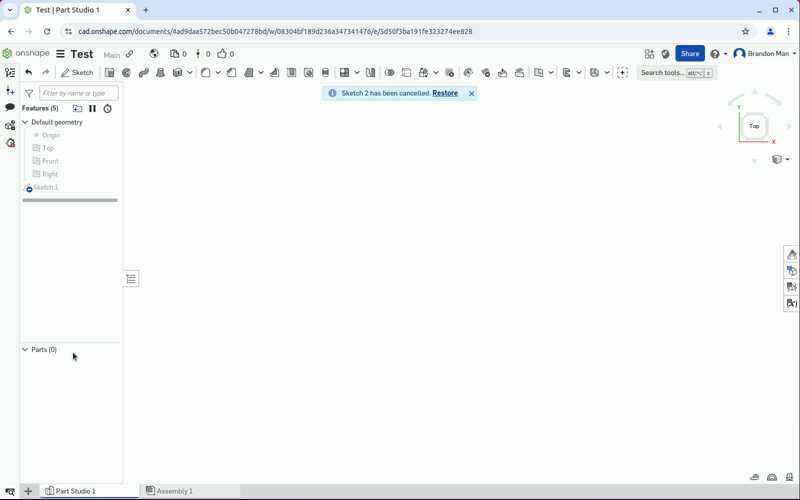
key(y)
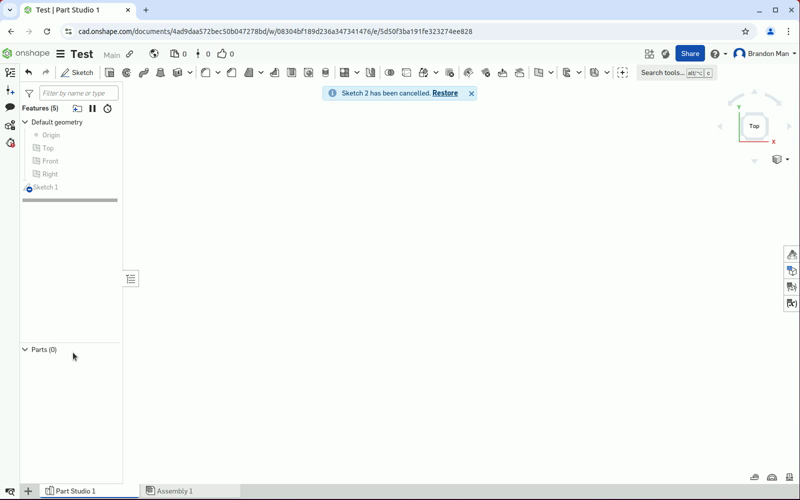
key(shift+p)
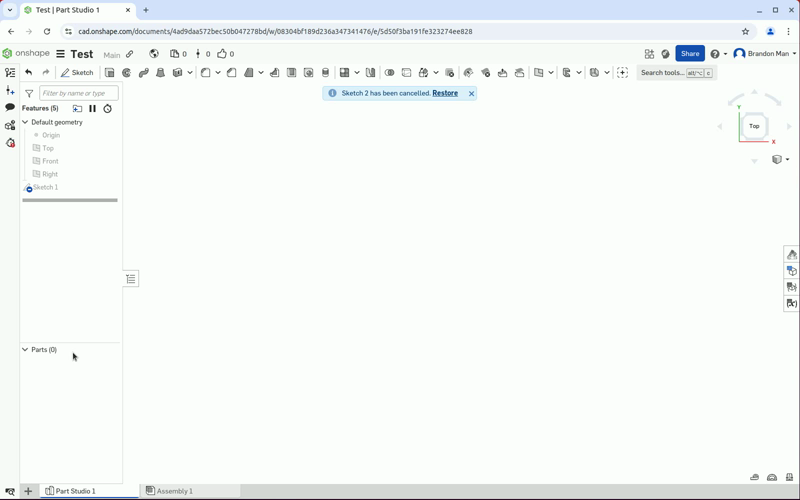
key(space)
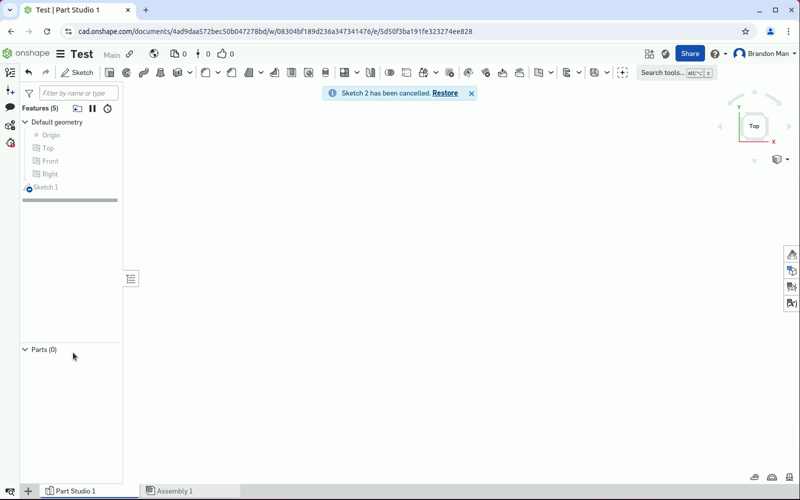
key_down(shift)
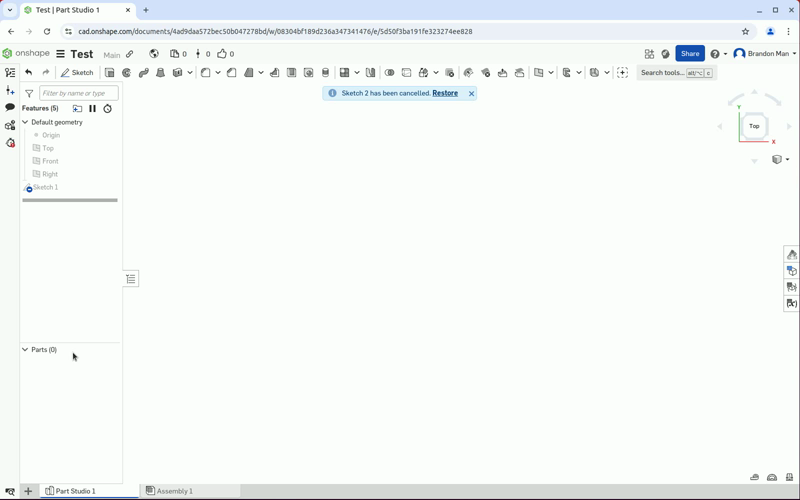
key(up)
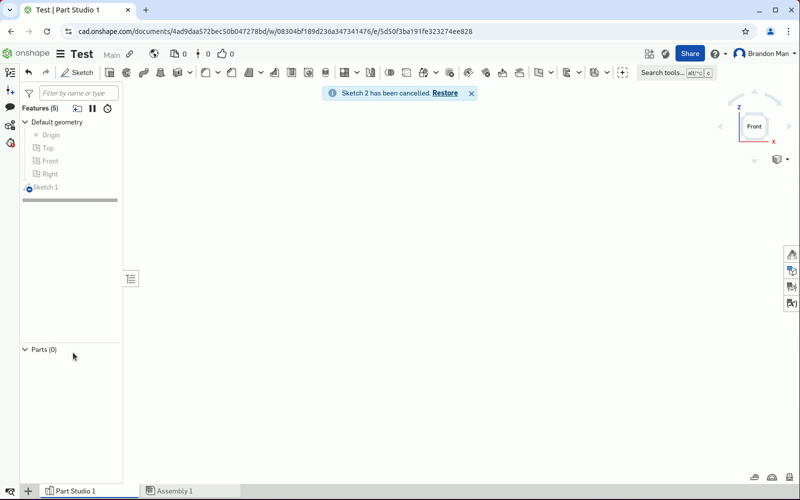
key_up(shift)
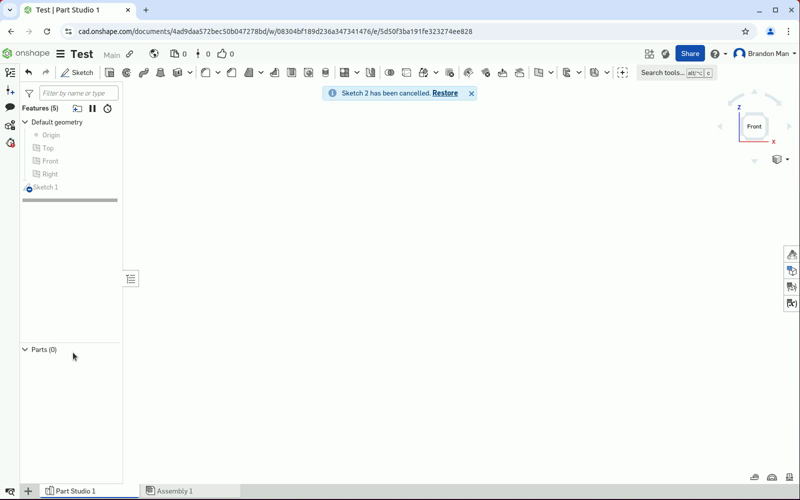
mouse_move(73, 352)
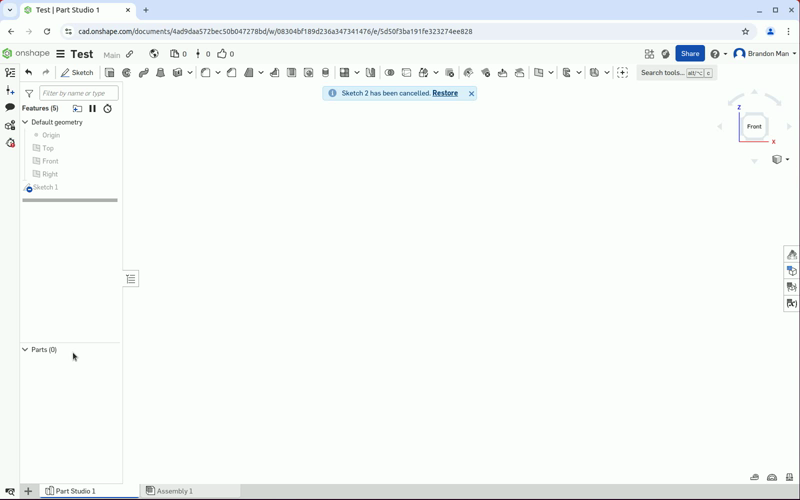
key(shift+y)
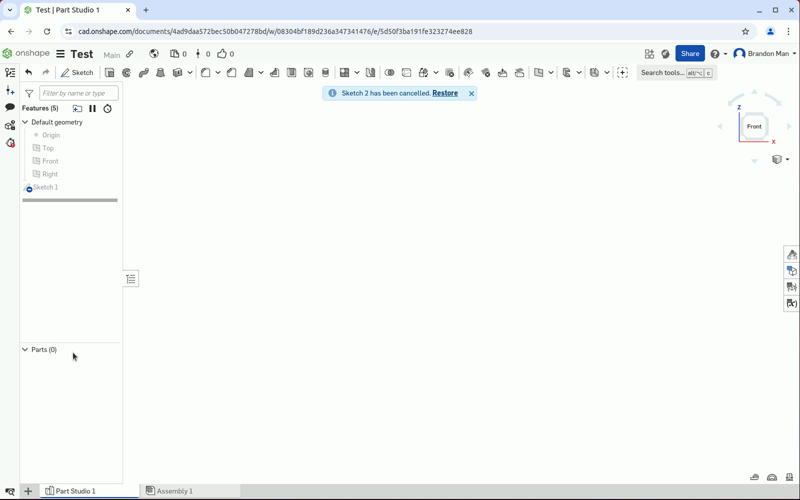
key(shift+s)
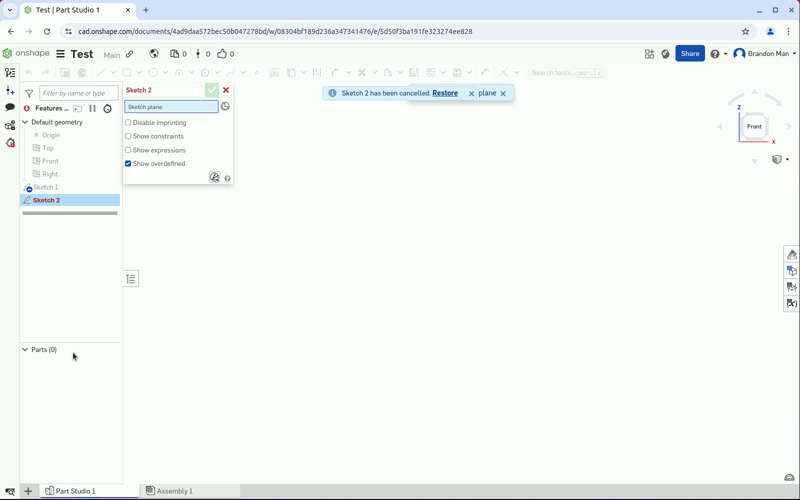
mouse_move(73, 163)
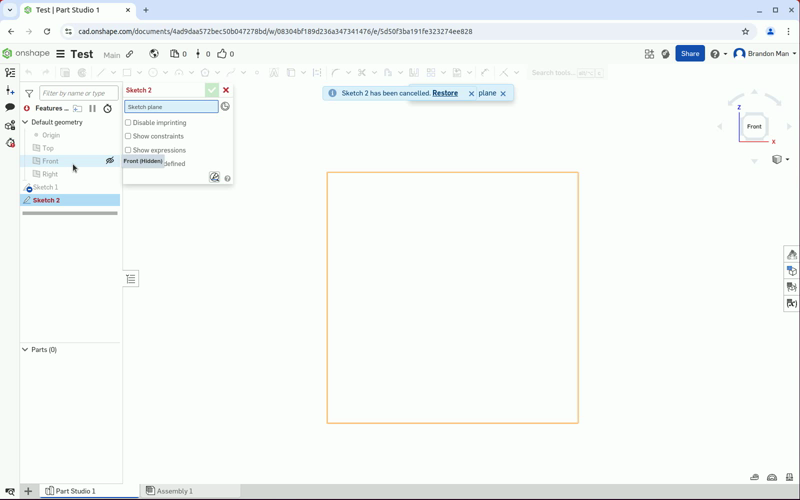
click(73, 163)
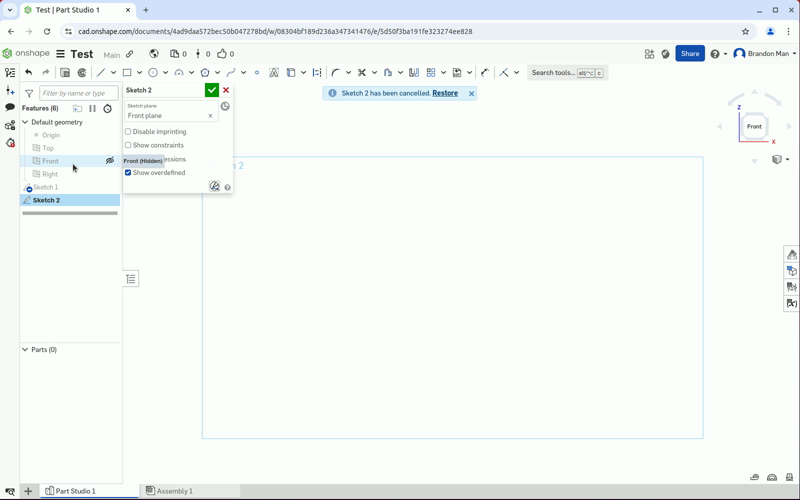
mouse_move(73, 352)
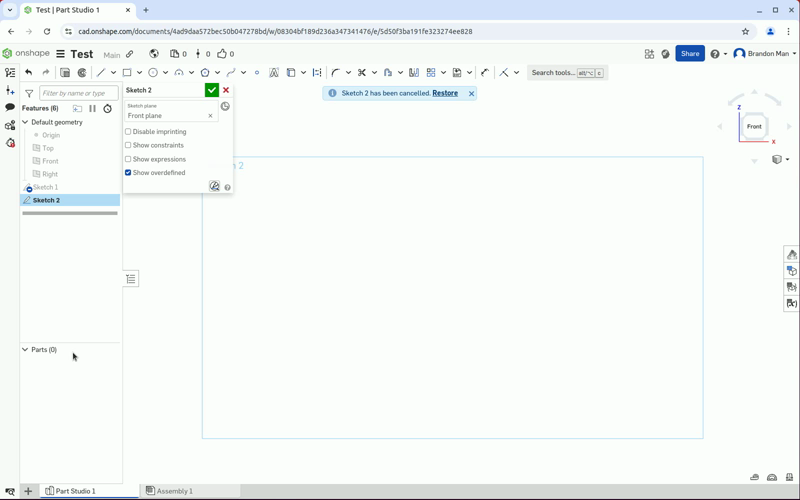
key(y)
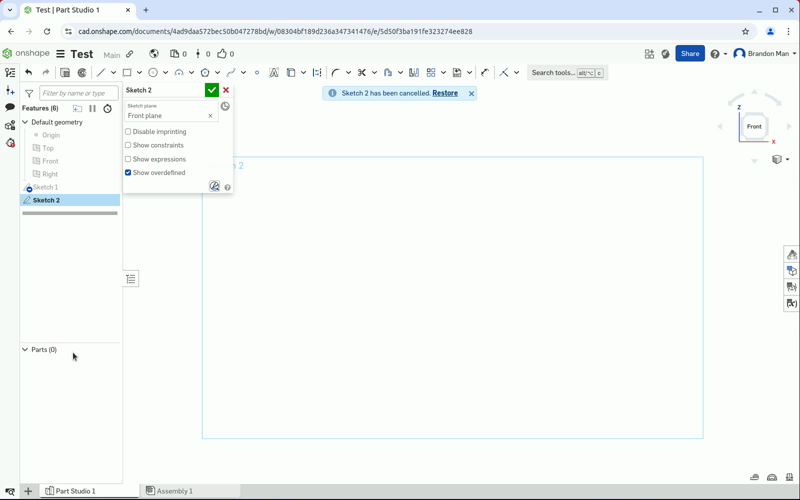
key(a)
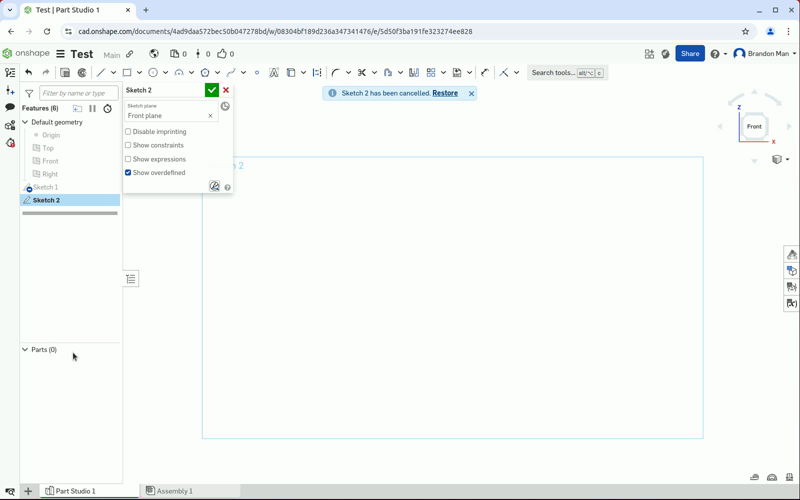
key_down(shift)
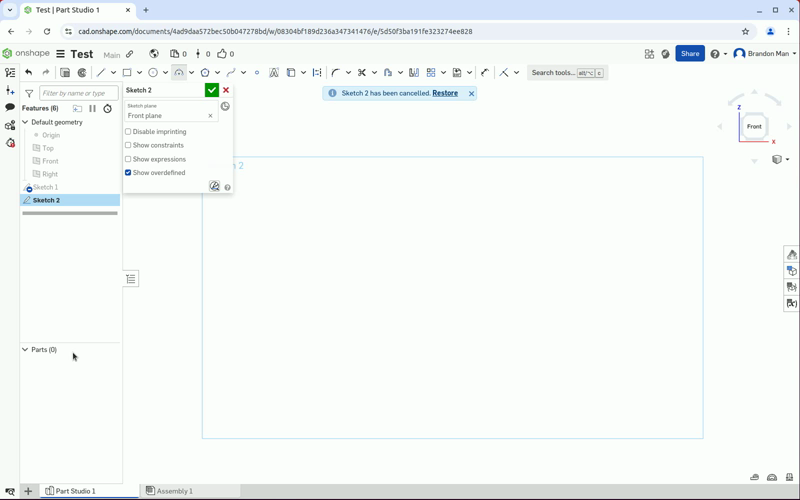
mouse_move(446, 223)
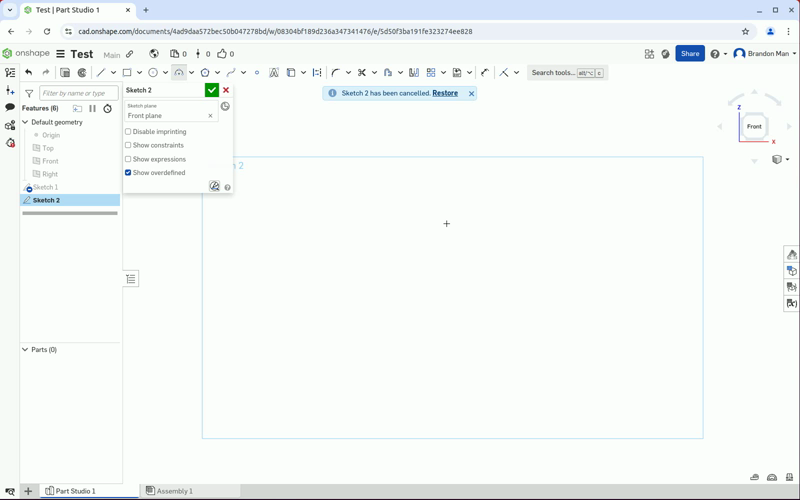
click(446, 223)
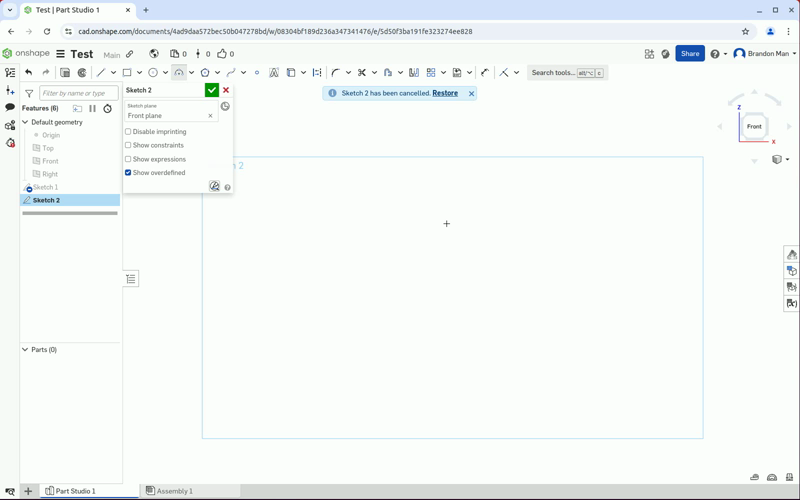
key_up(shift)
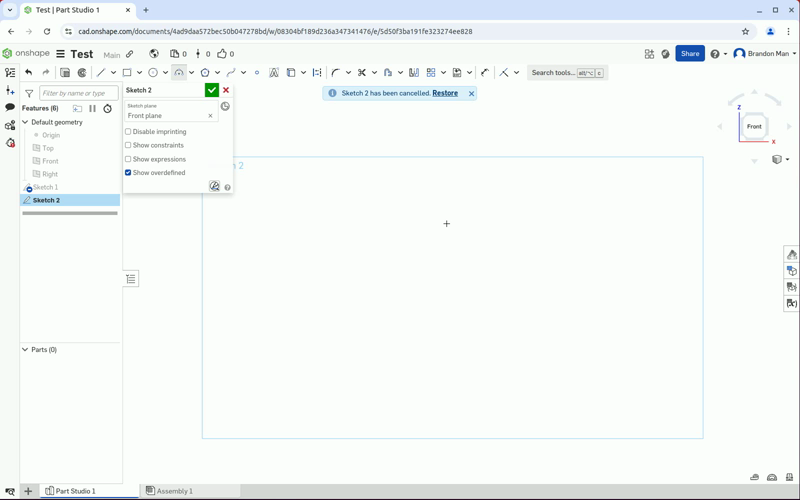
key_down(shift)
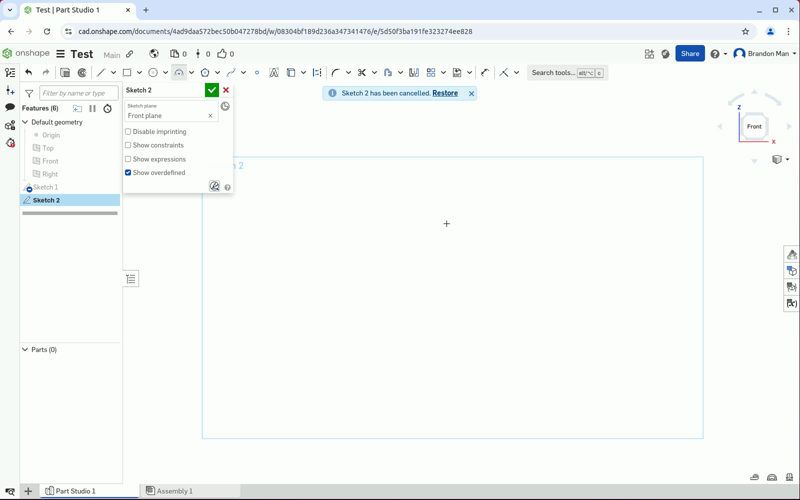
mouse_move(476, 223)
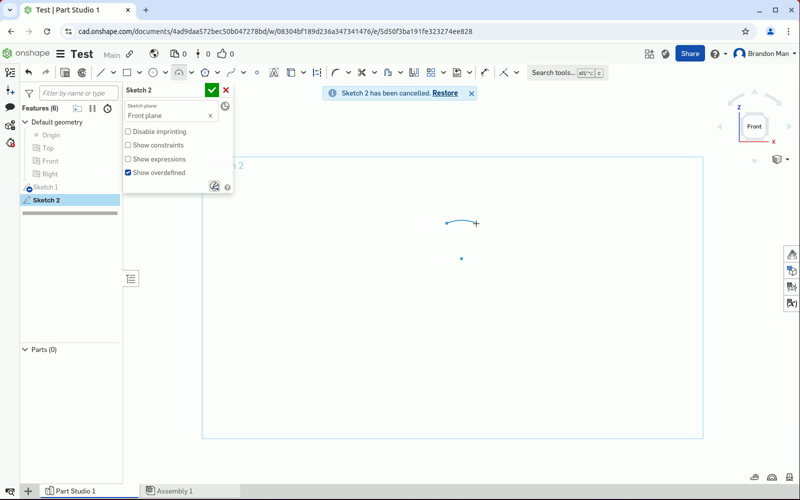
click(476, 223)
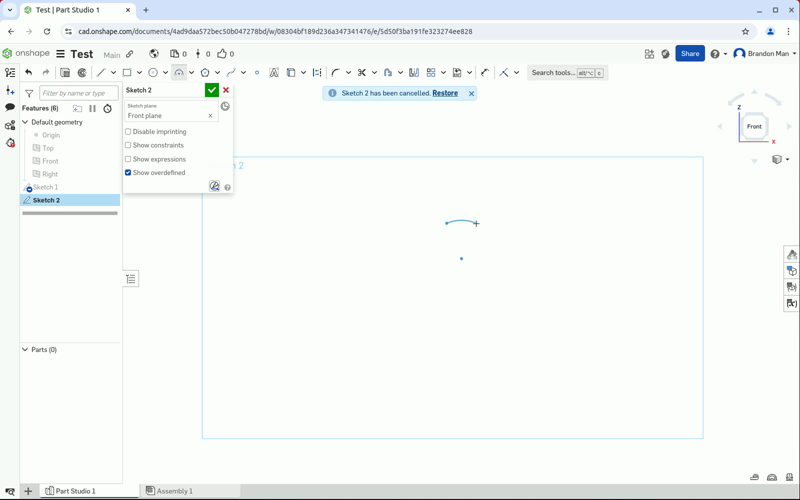
mouse_move(461, 210)
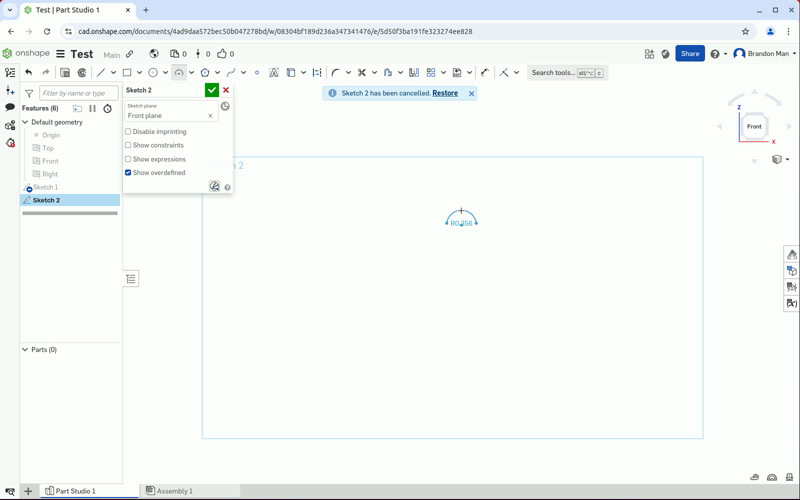
click(461, 210)
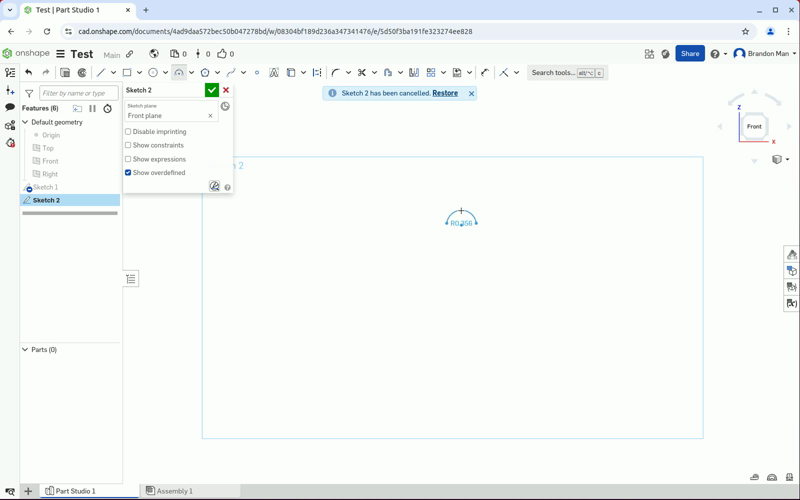
key_up(shift)
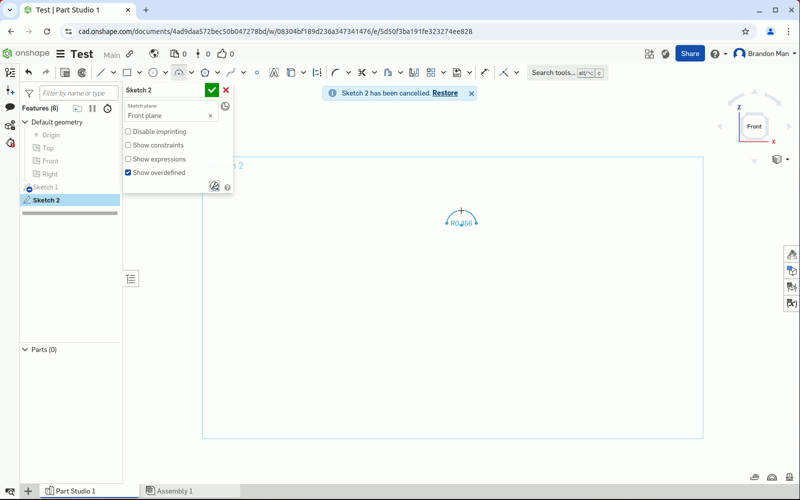
key(esc)
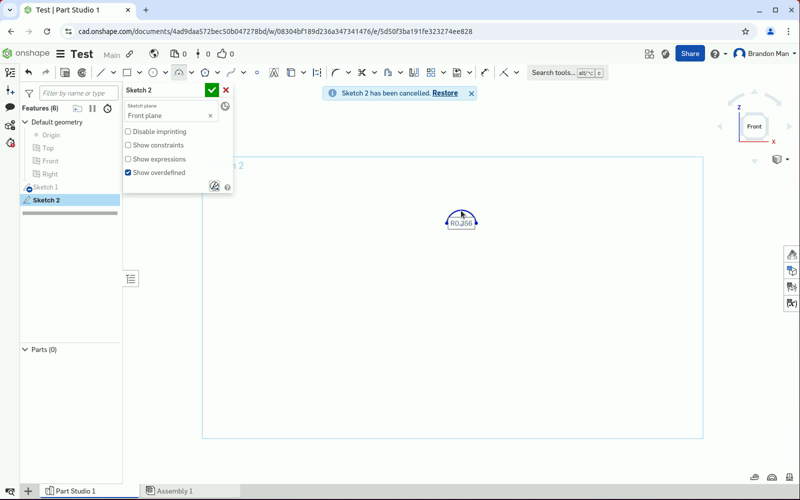
key(l)
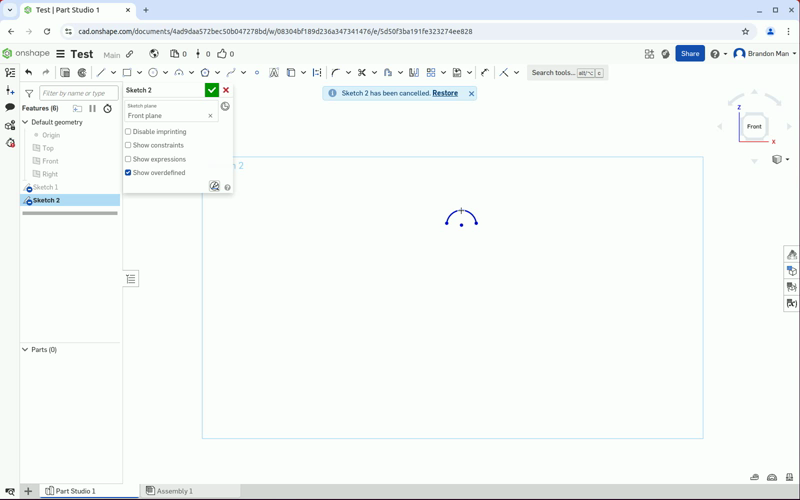
mouse_move(476, 223)
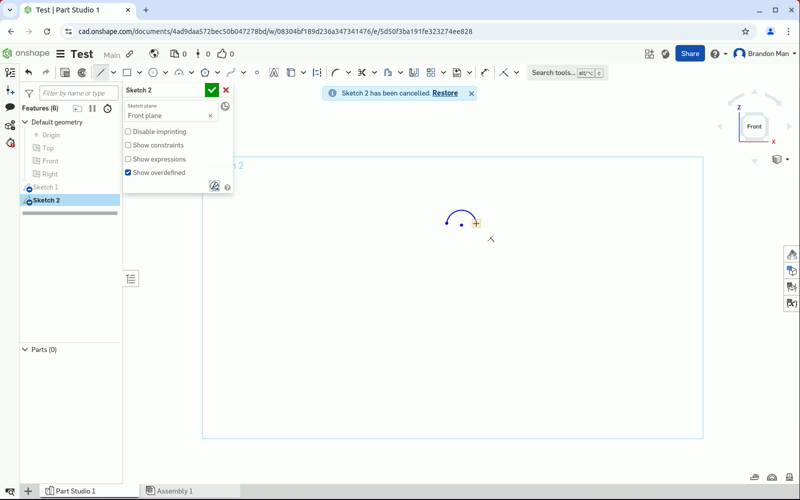
click(476, 223)
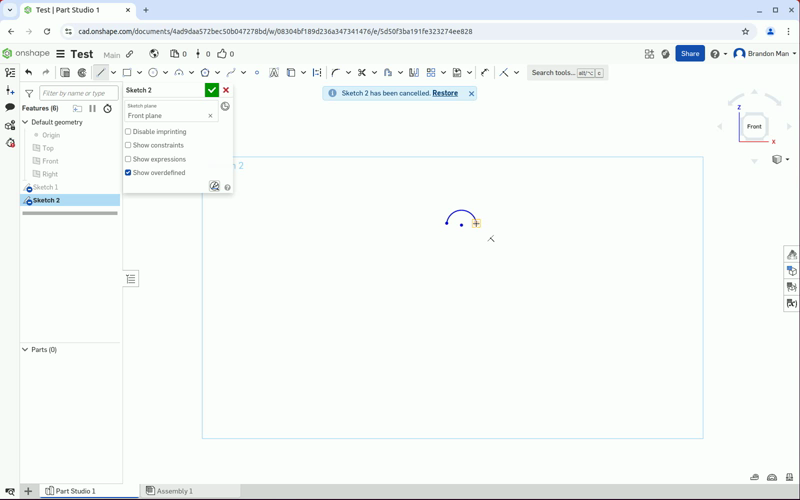
key_down(shift)
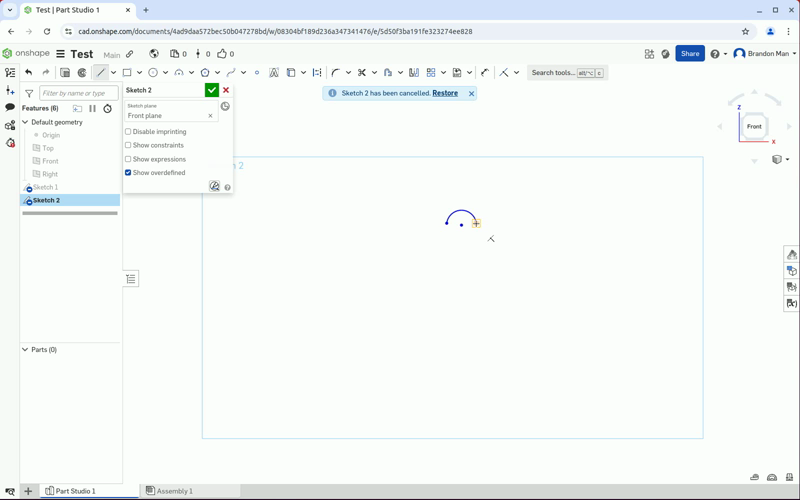
mouse_move(506, 223)
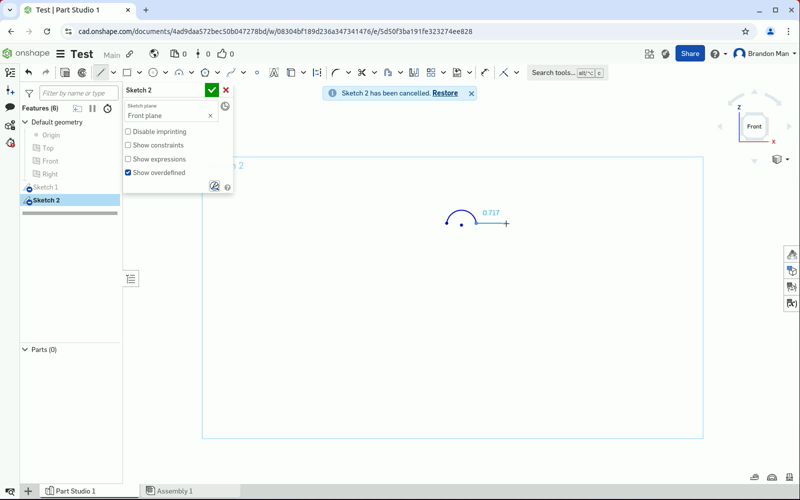
mouse_move(470, 176)
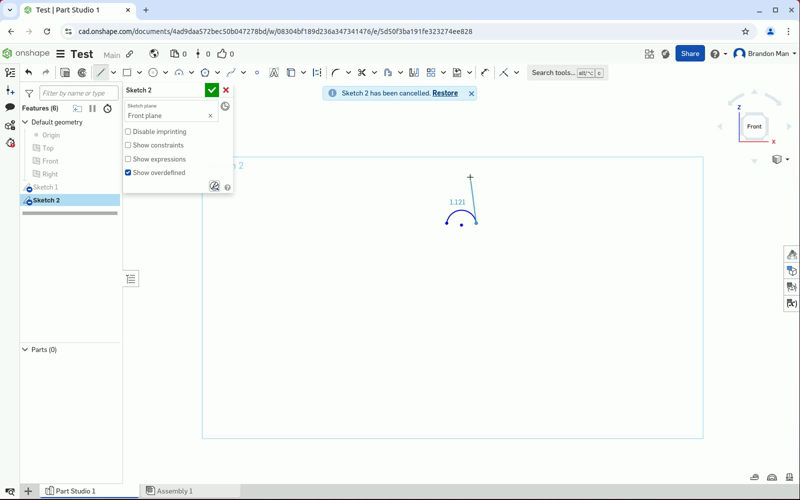
click(470, 176)
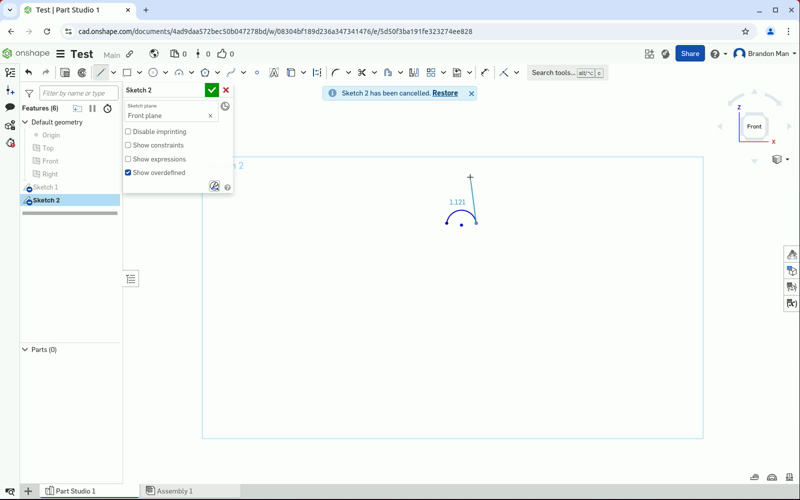
key_up(shift)
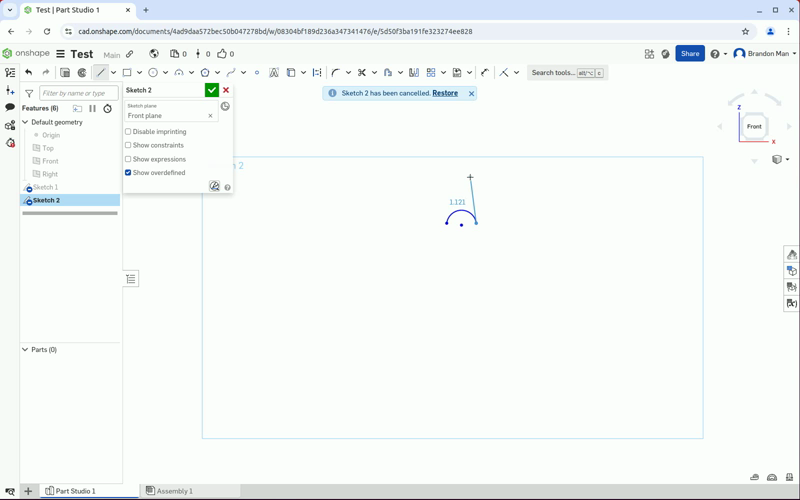
key(esc)
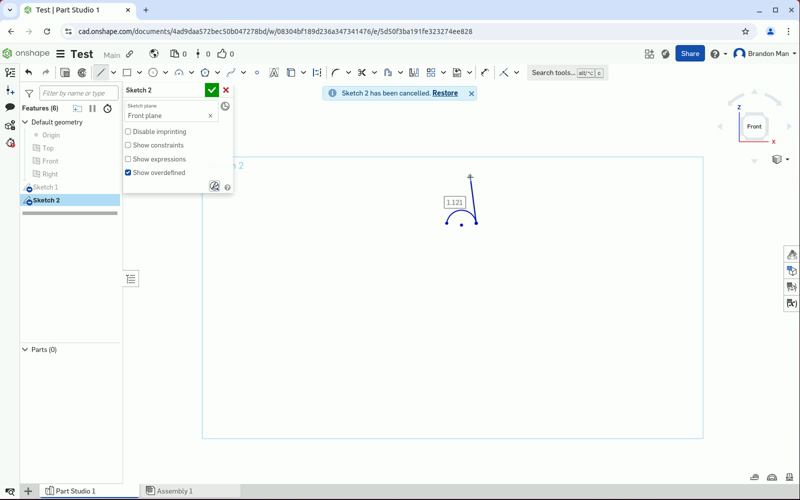
key(a)
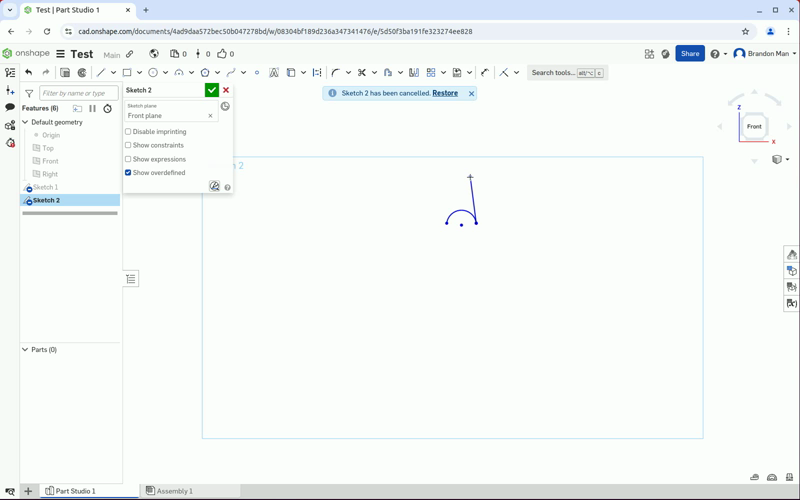
mouse_move(470, 176)
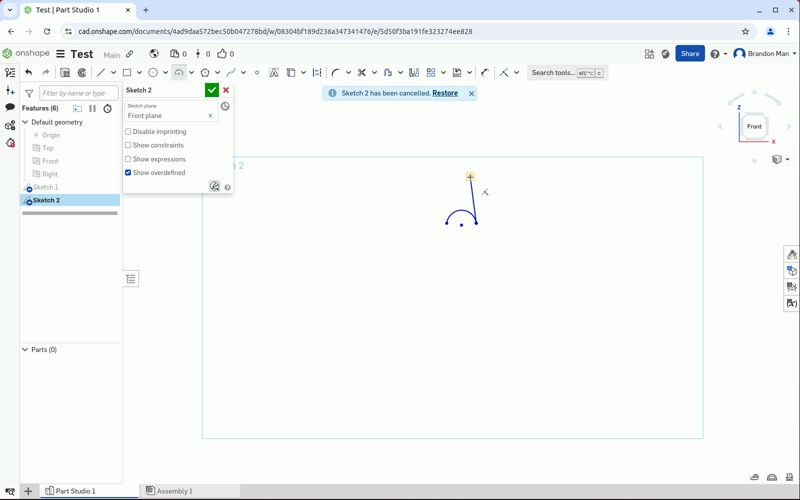
click(470, 176)
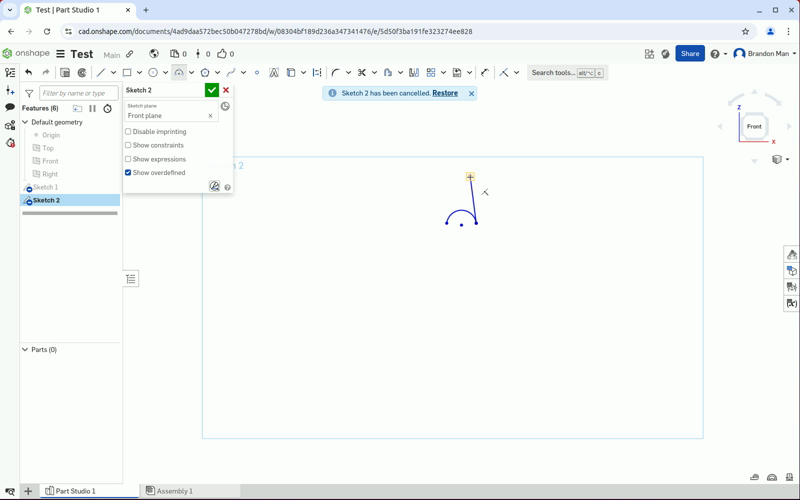
key_down(shift)
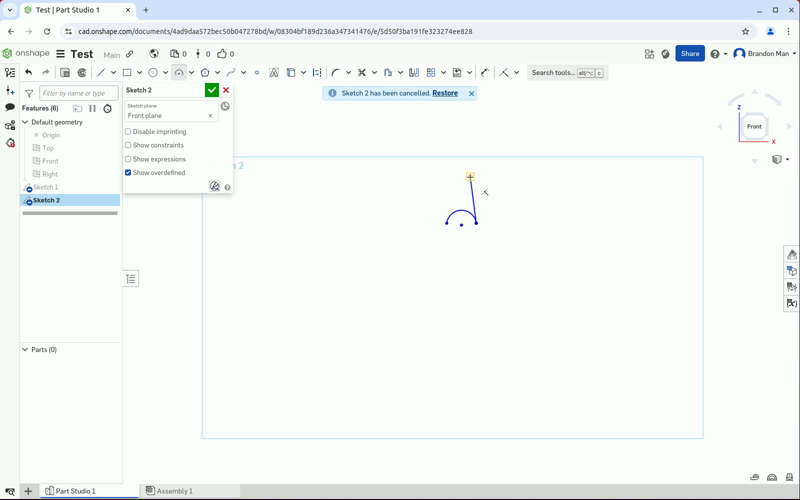
mouse_move(452, 176)
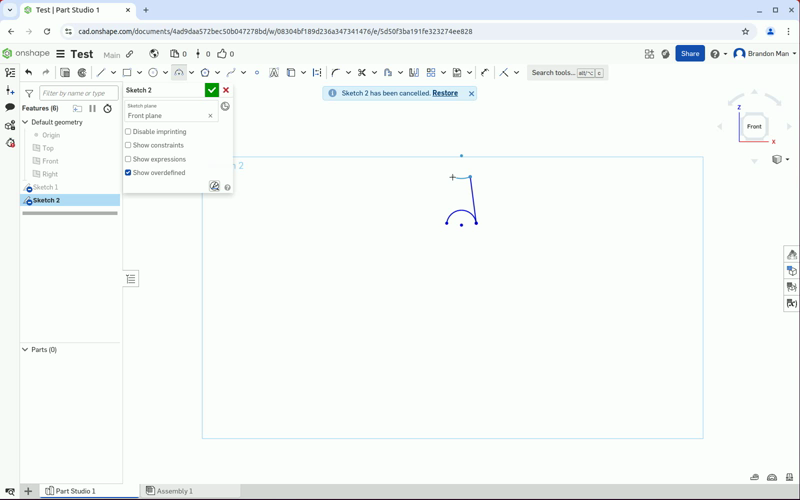
click(452, 176)
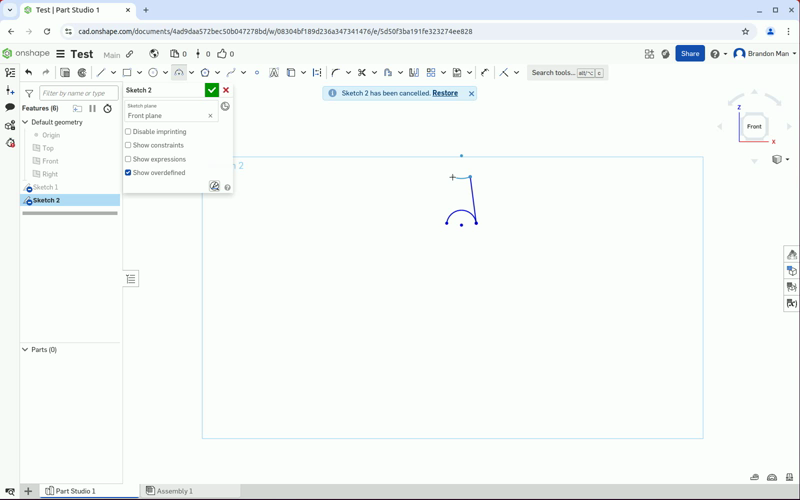
mouse_move(461, 186)
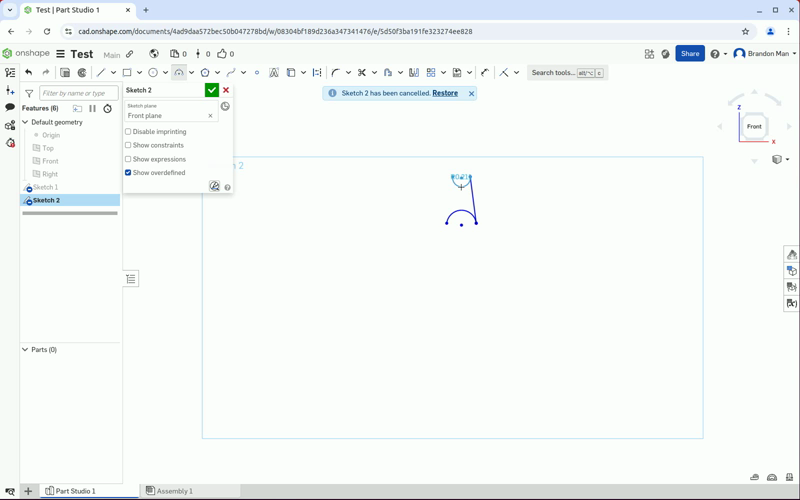
click(461, 186)
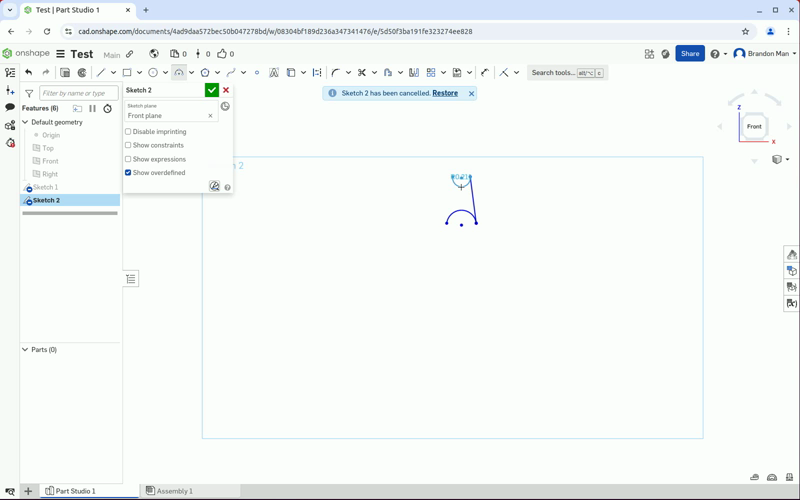
key_up(shift)
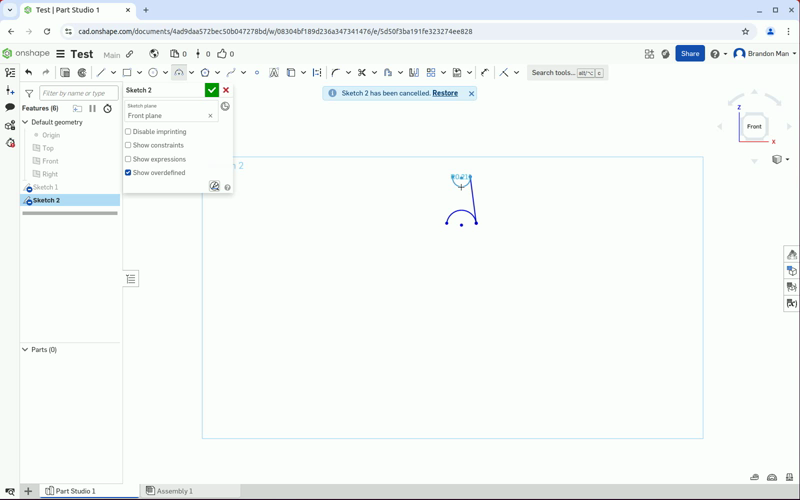
key(esc)
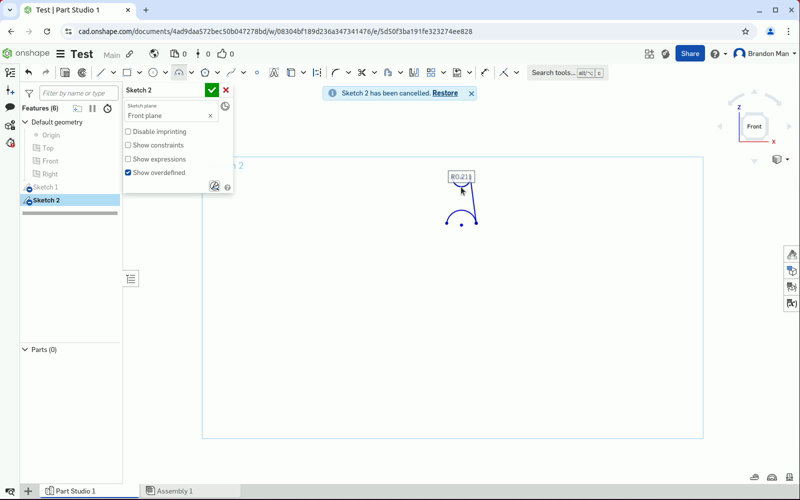
key(l)
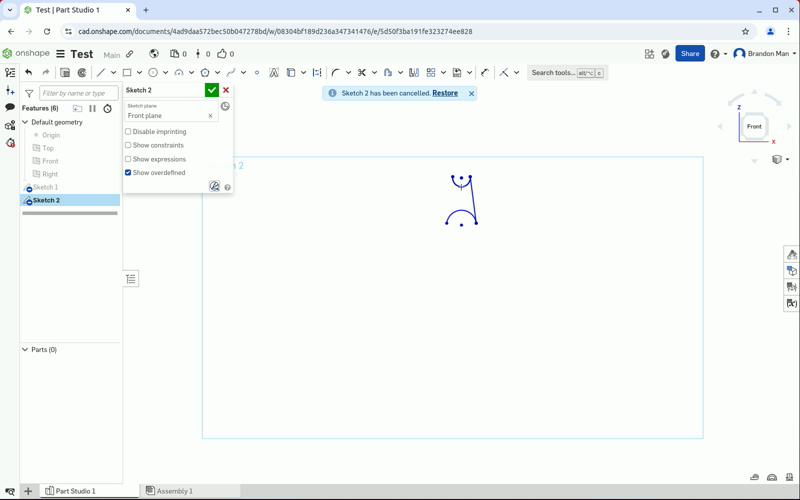
mouse_move(452, 176)
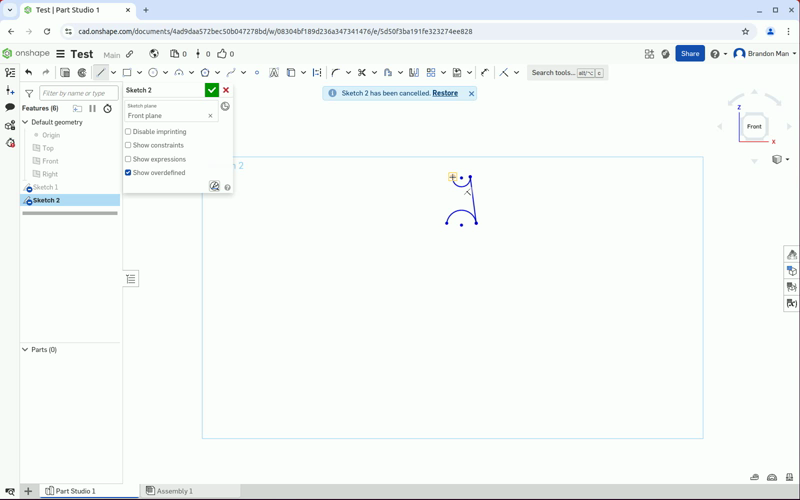
click(452, 176)
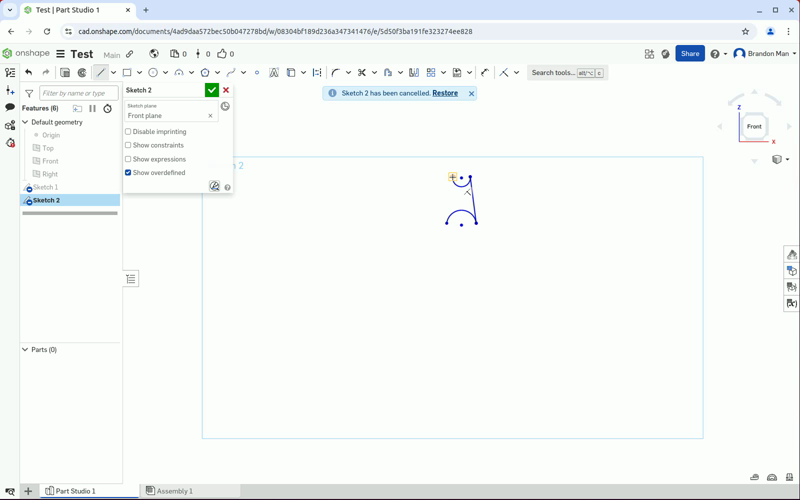
mouse_move(482, 176)
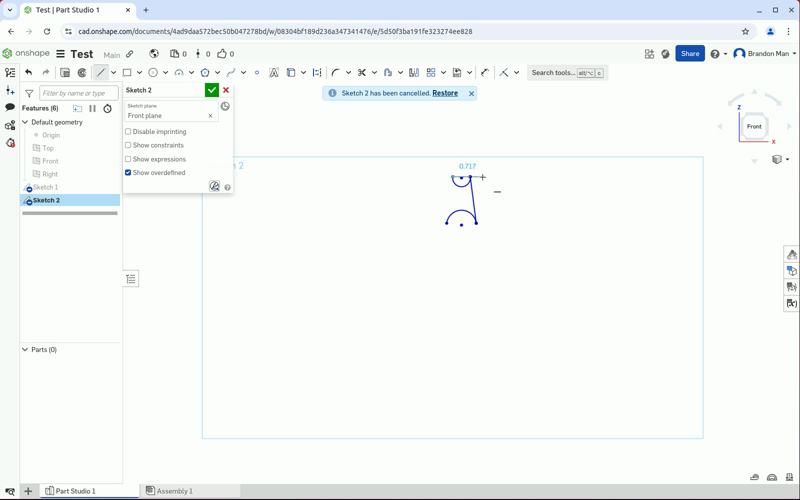
key_down(shift)
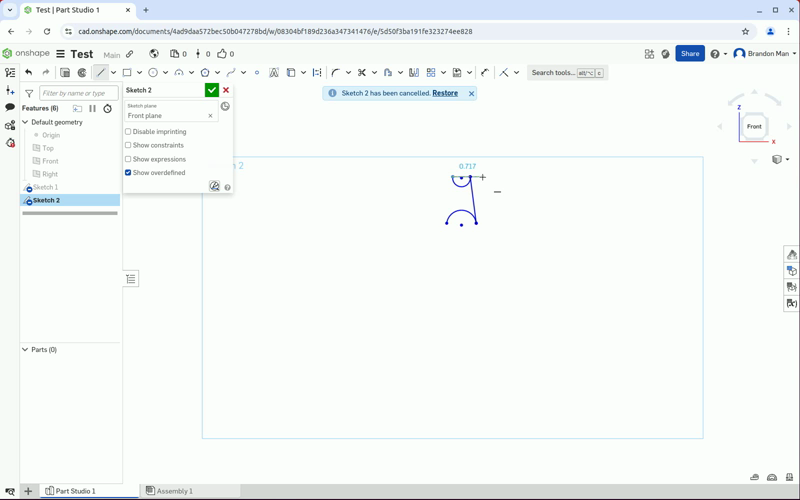
mouse_move(446, 223)
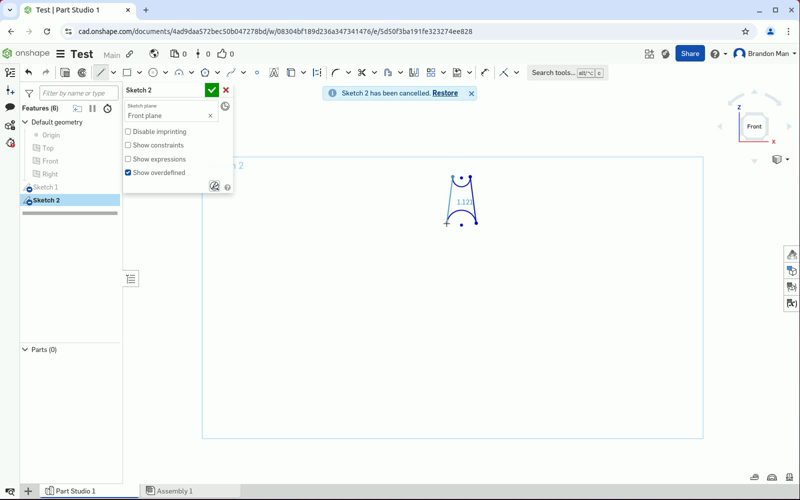
key_up(shift)
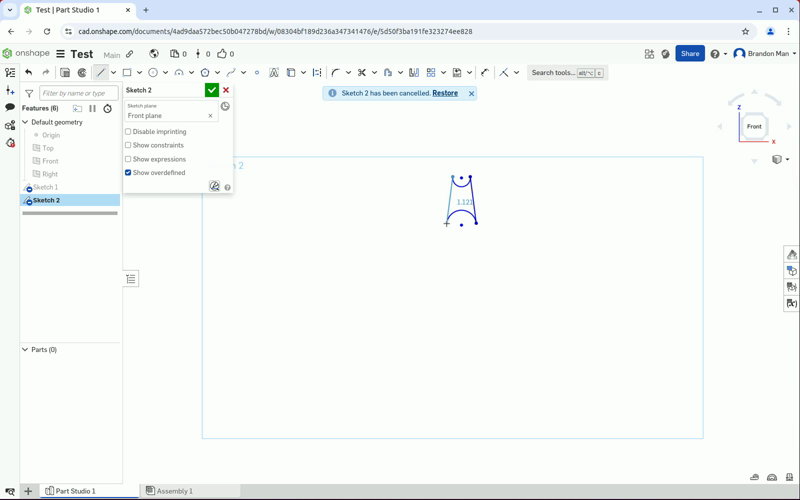
click(446, 223)
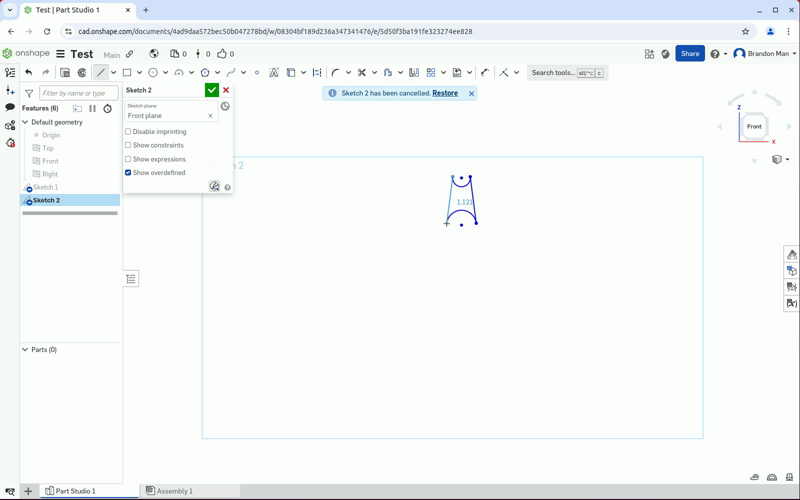
key(esc)
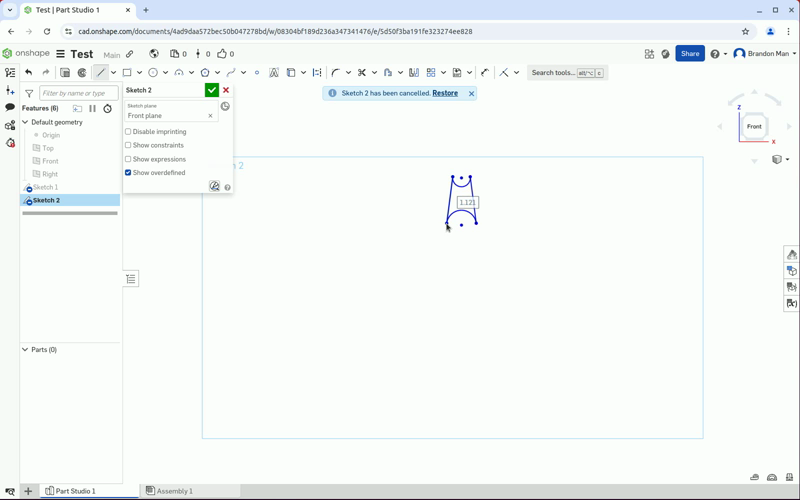
key(c)
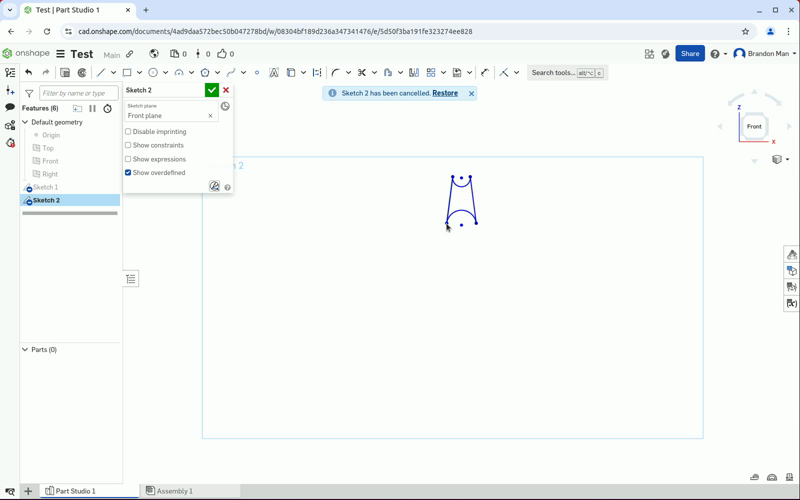
key_down(shift)
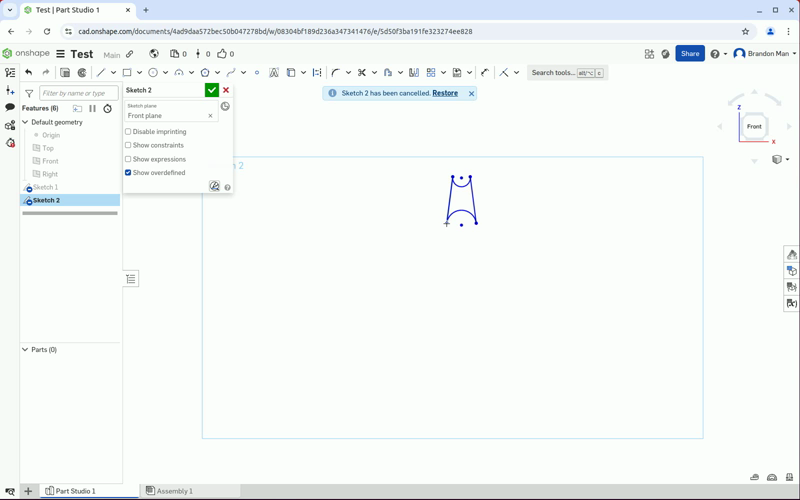
mouse_move(458, 191)
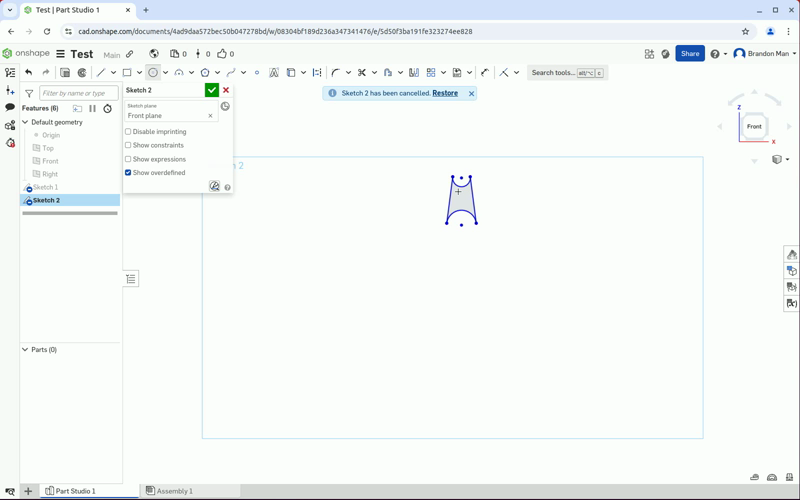
click(458, 191)
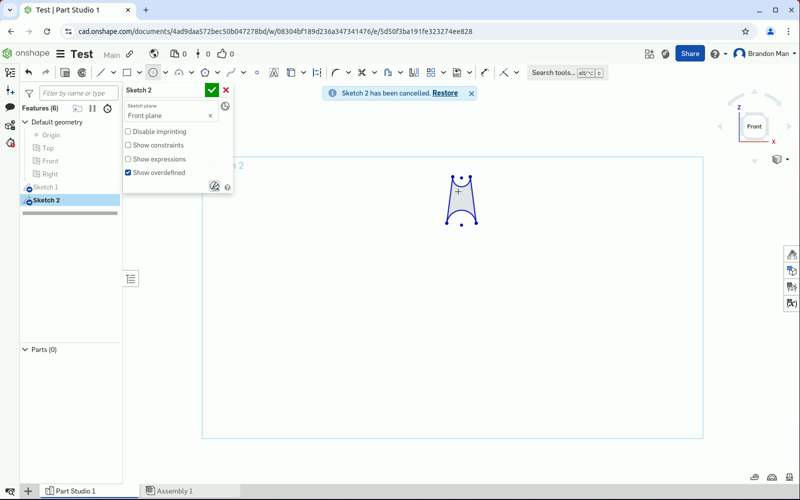
key_up(shift)
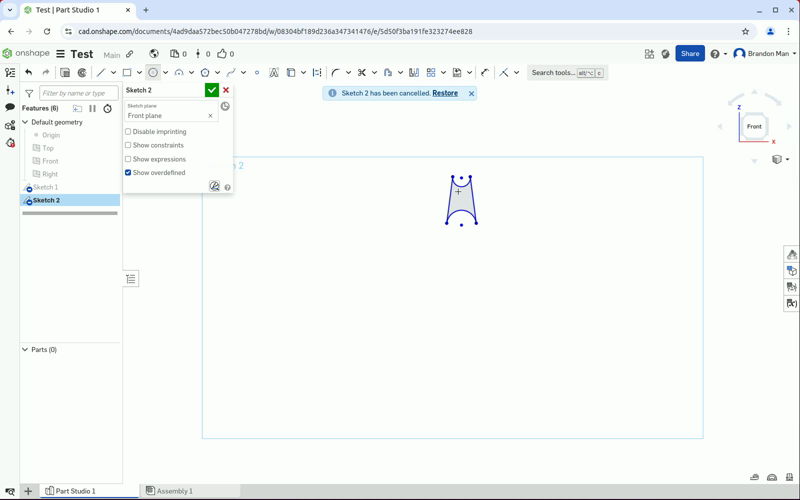
mouse_move(461, 191)
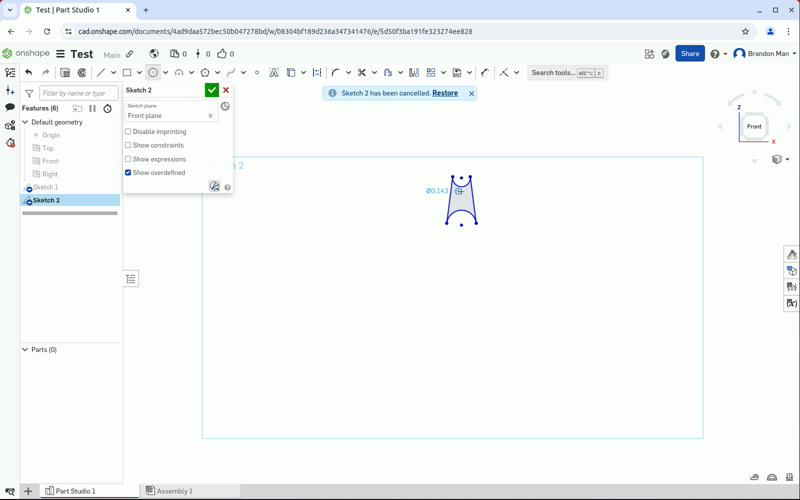
scroll(6)
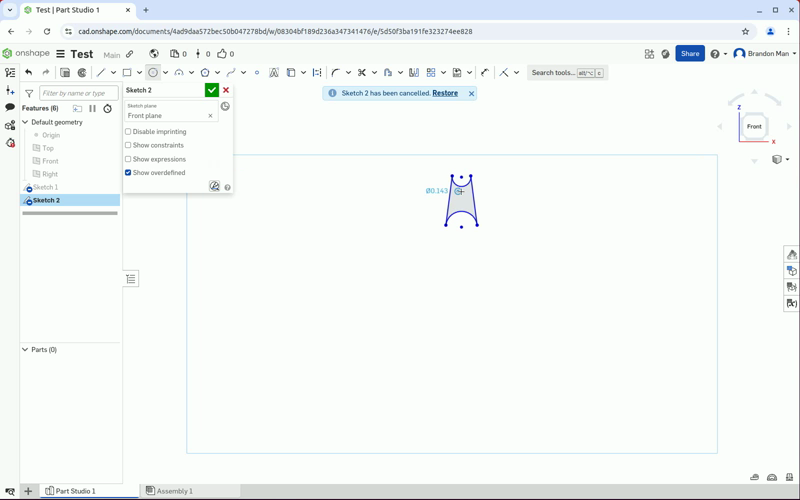
scroll(6)
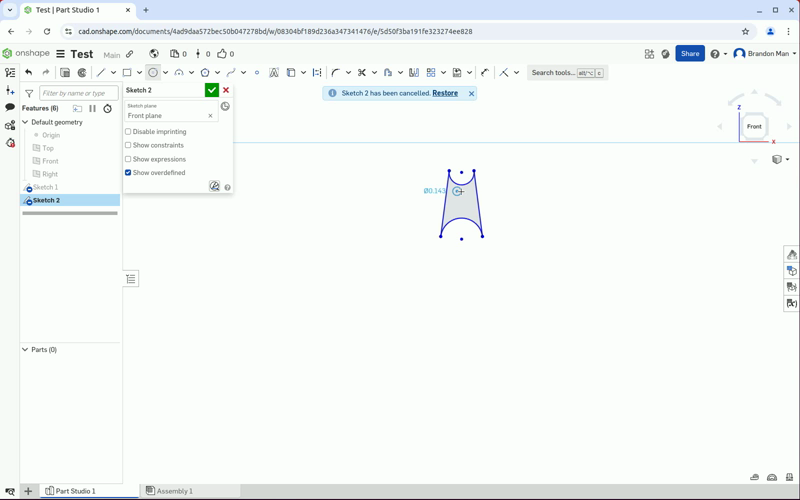
scroll(6)
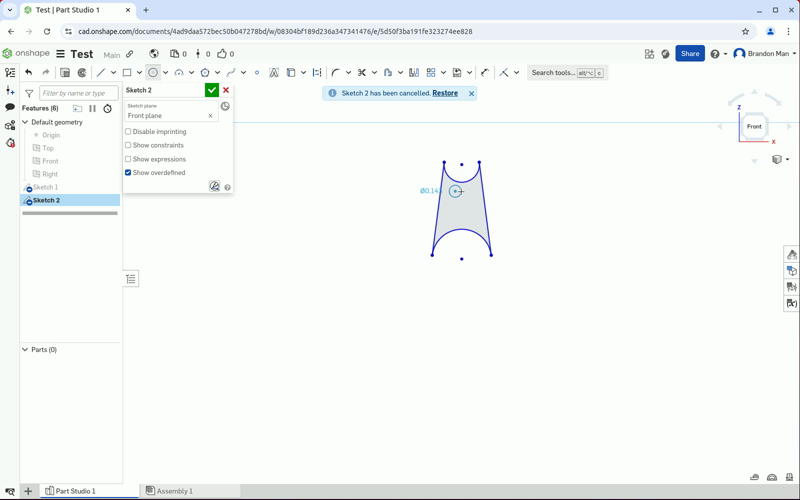
scroll(6)
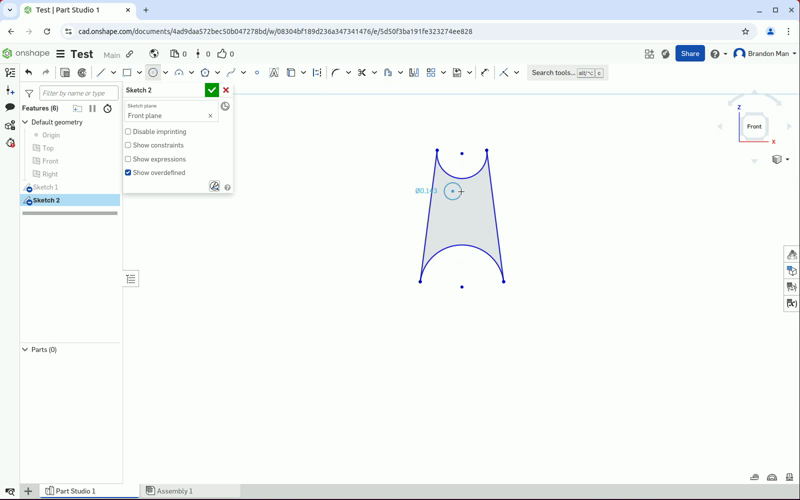
scroll(6)
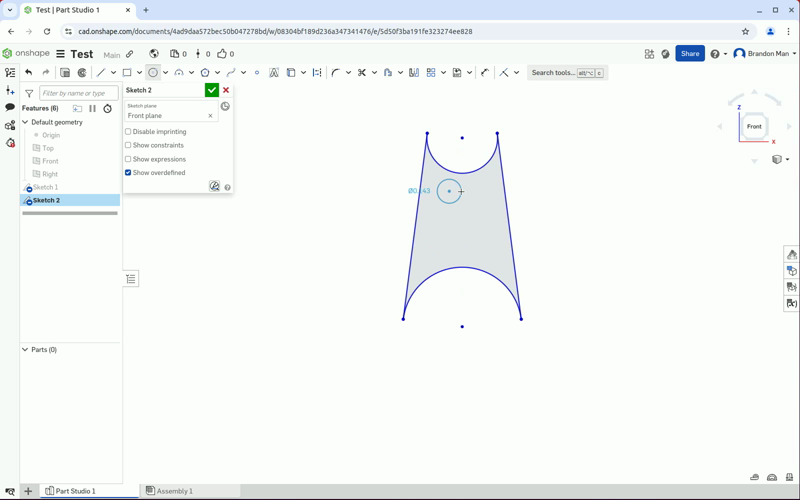
scroll(6)
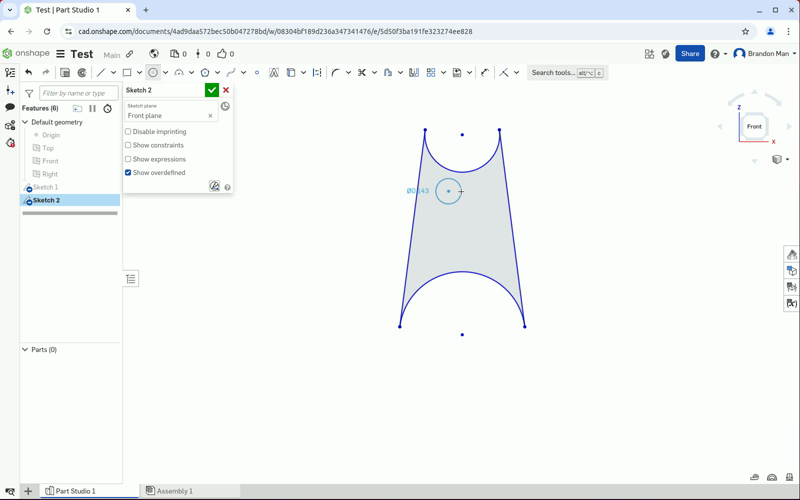
scroll(6)
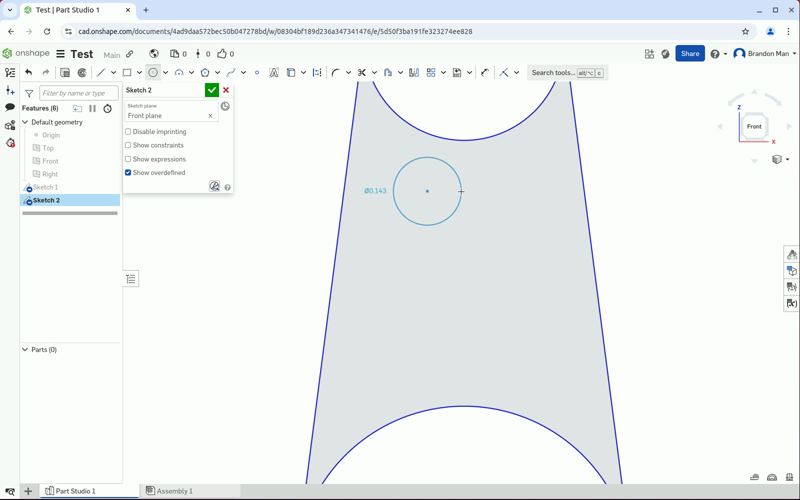
click(461, 191)
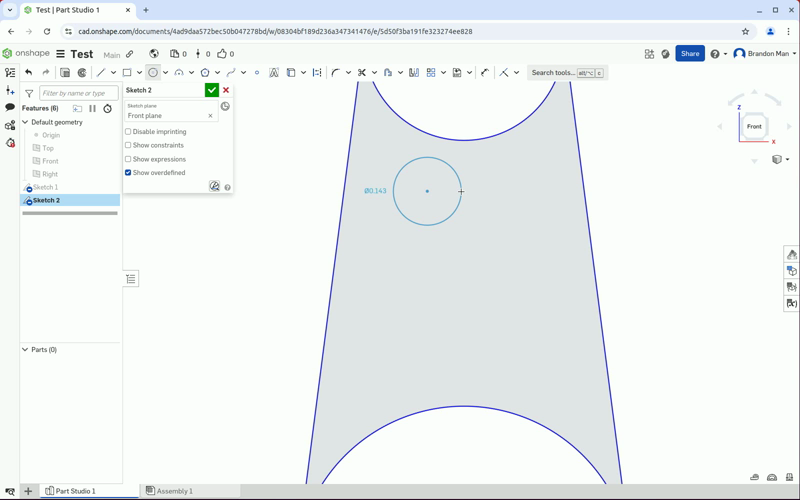
scroll(-6)
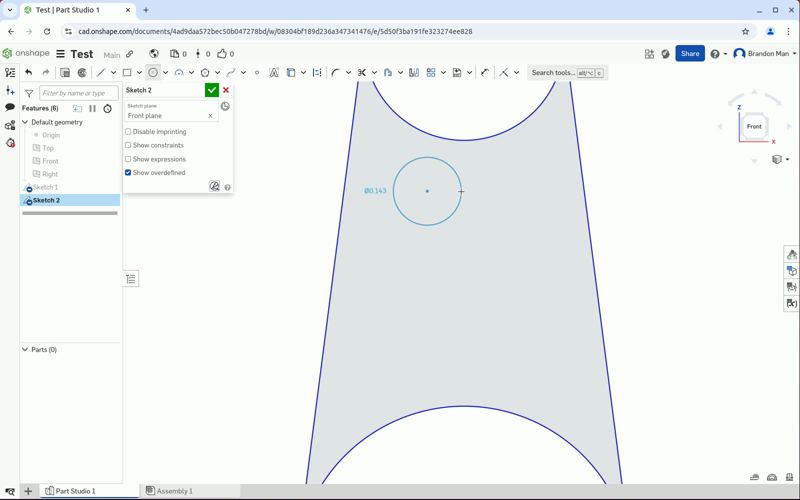
scroll(-6)
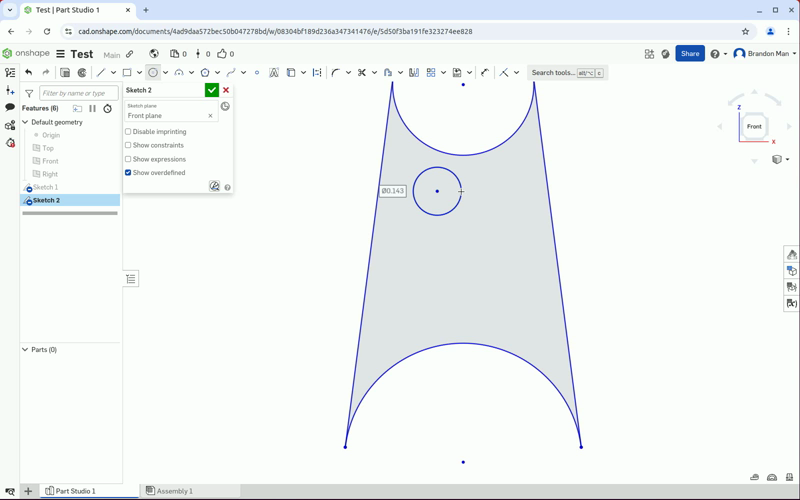
scroll(-6)
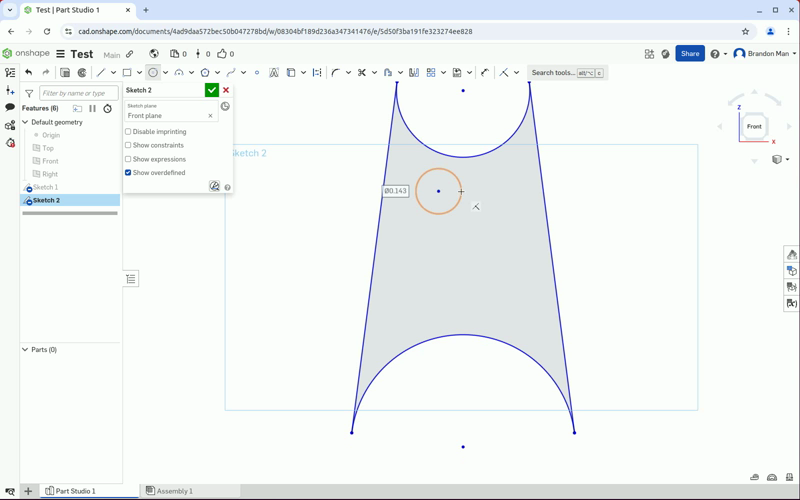
scroll(-6)
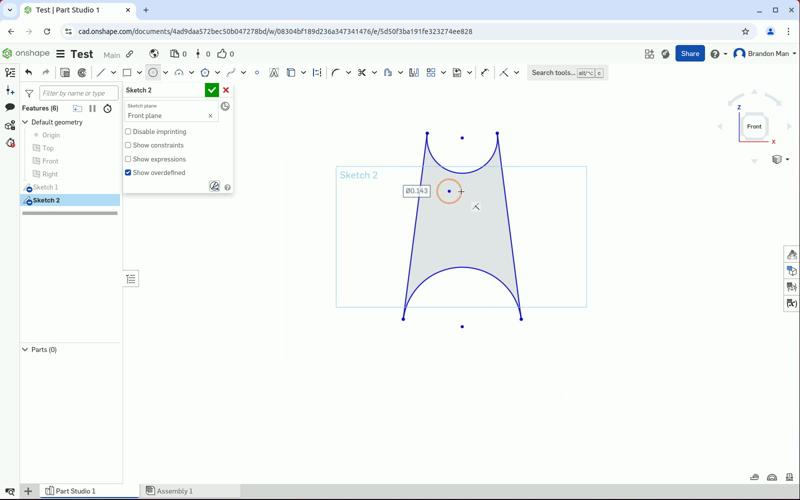
scroll(-6)
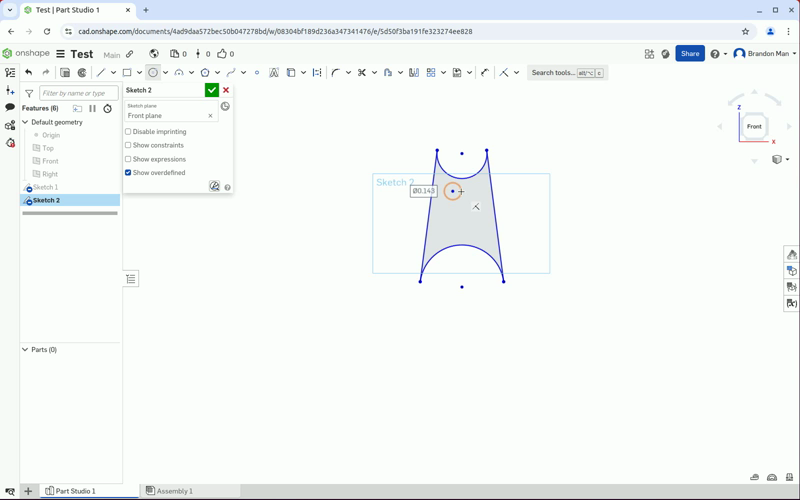
scroll(-6)
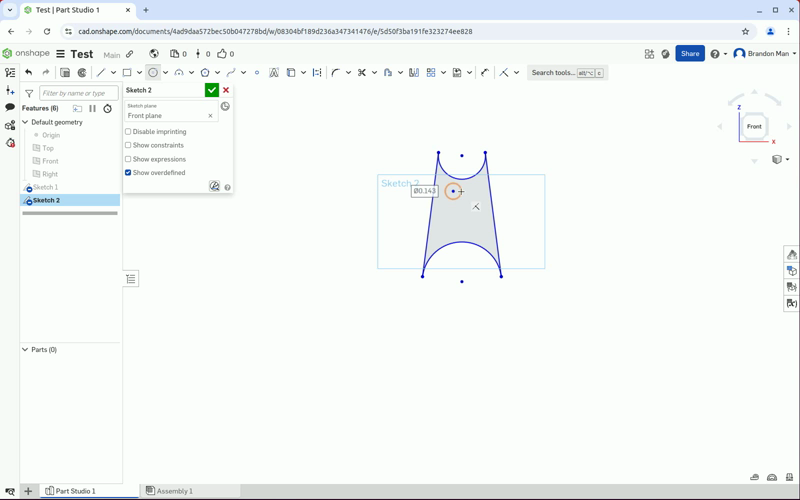
scroll(-6)
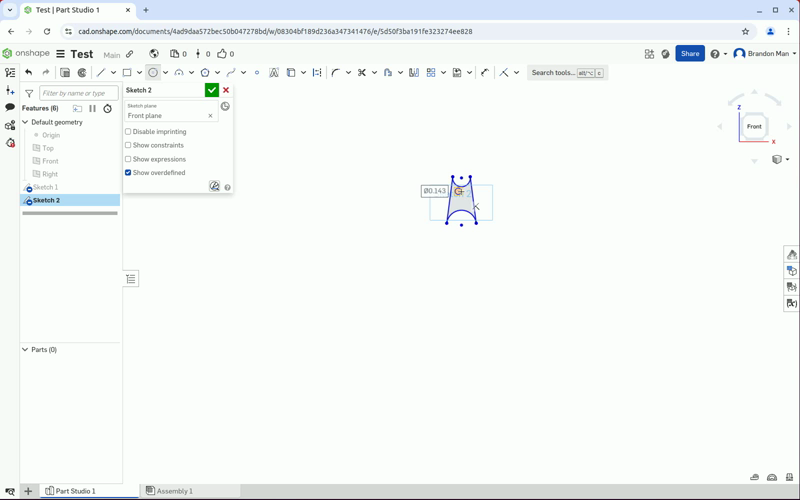
key(esc)
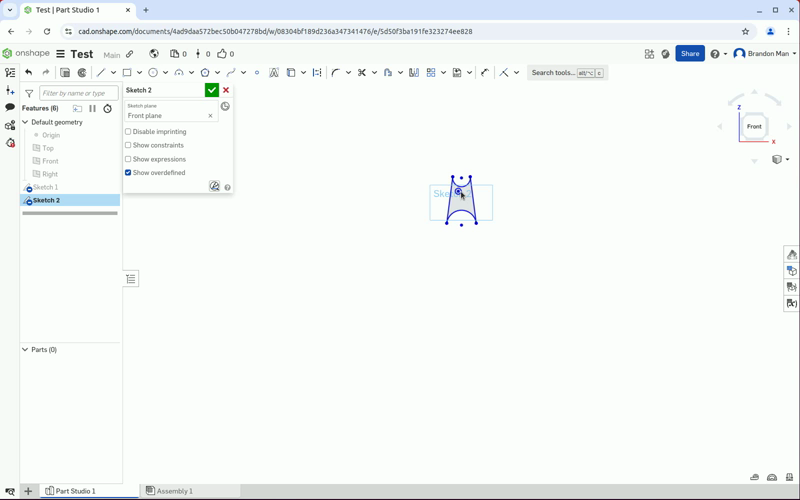
mouse_move(460, 209)
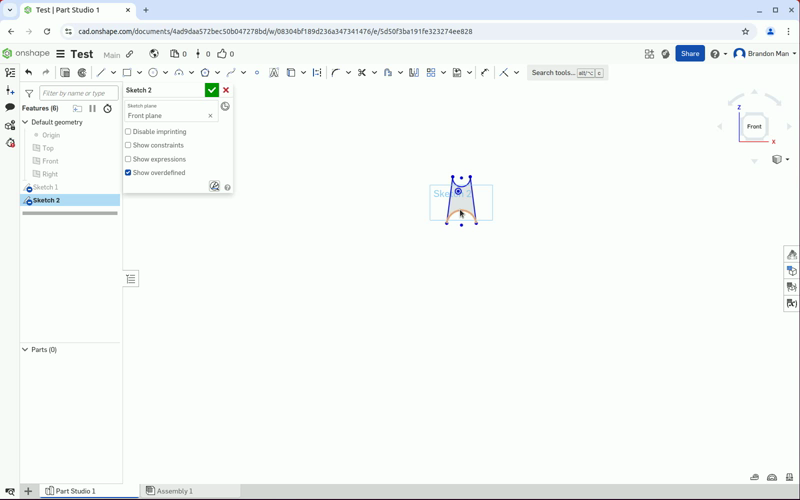
scroll(6)
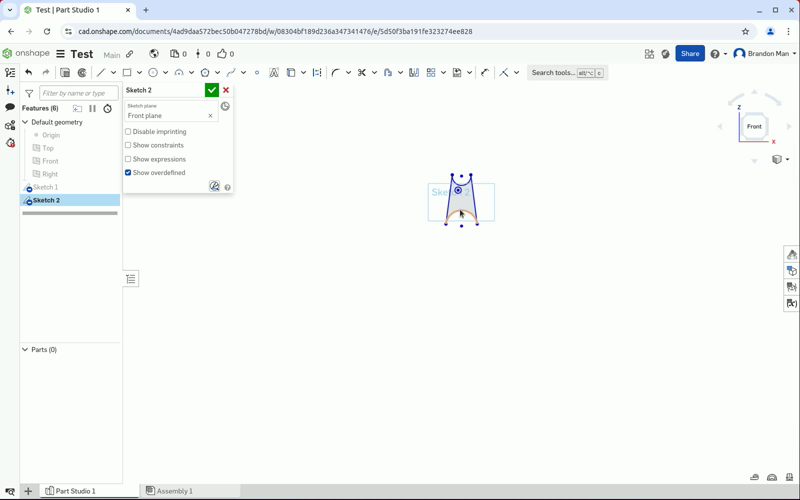
scroll(6)
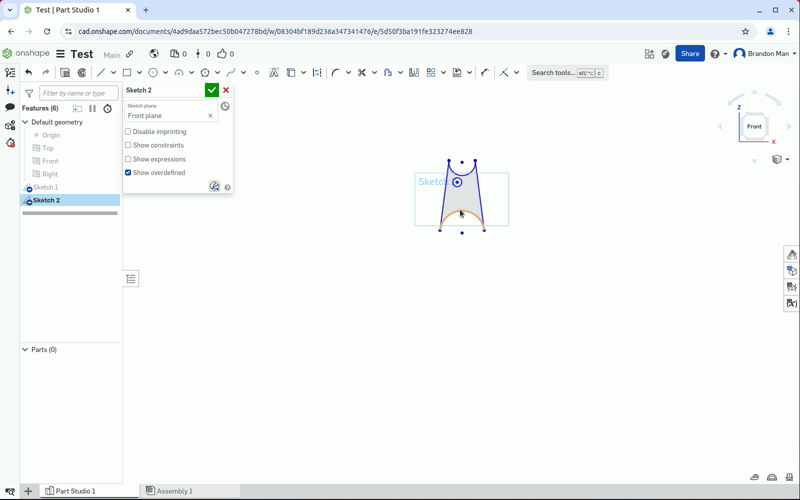
scroll(6)
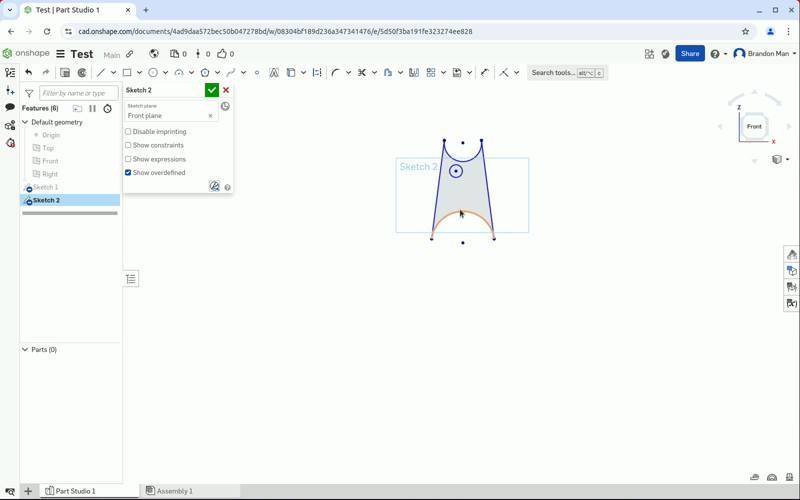
scroll(6)
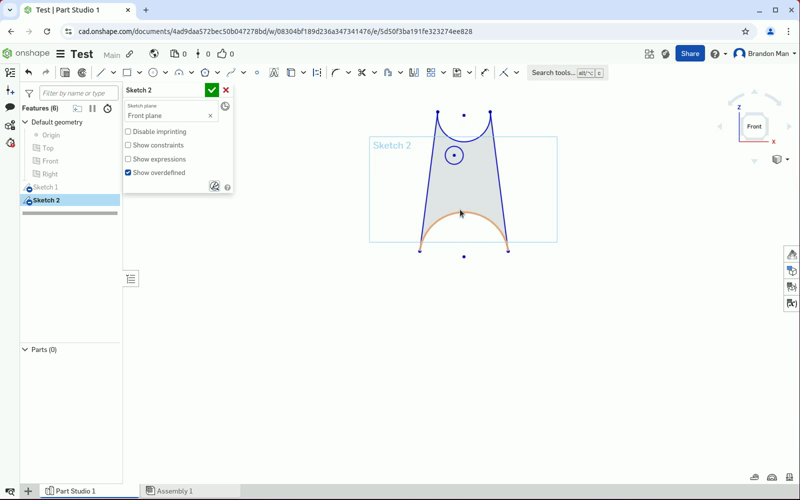
scroll(6)
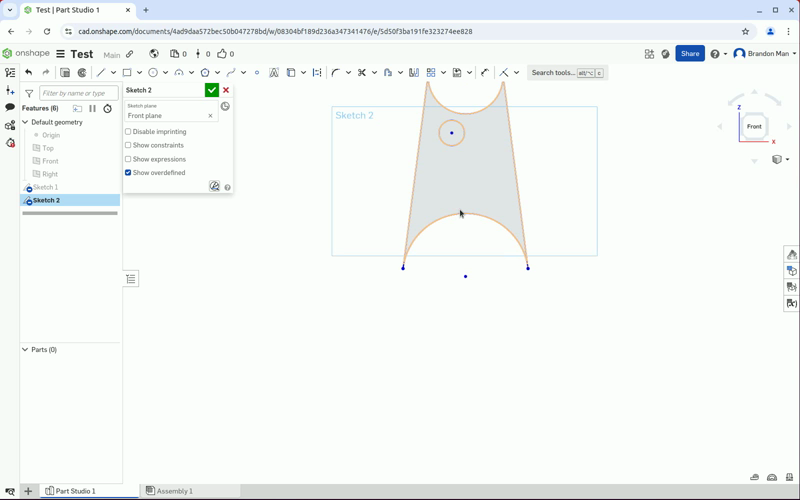
scroll(6)
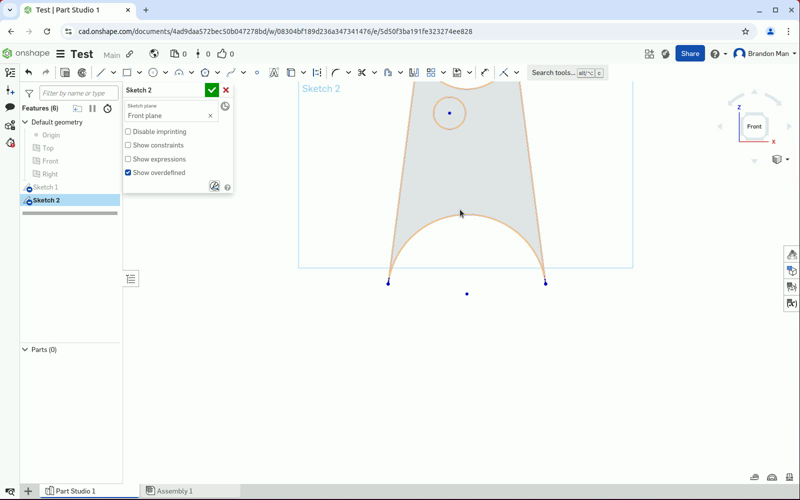
scroll(6)
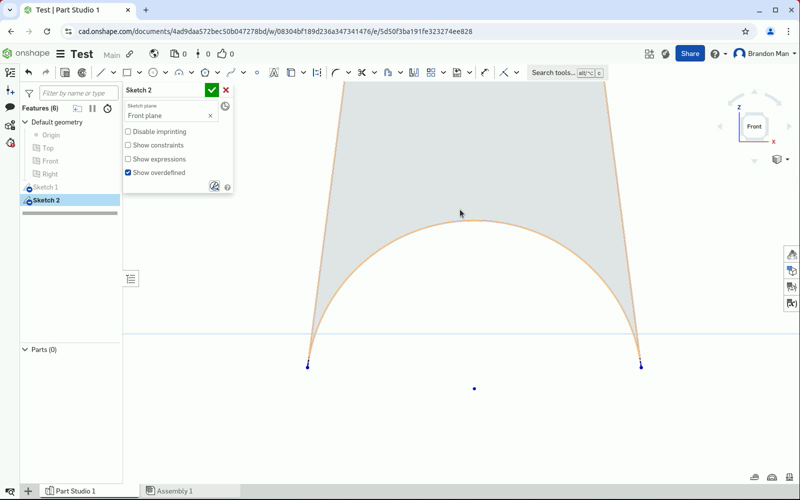
click(460, 209)
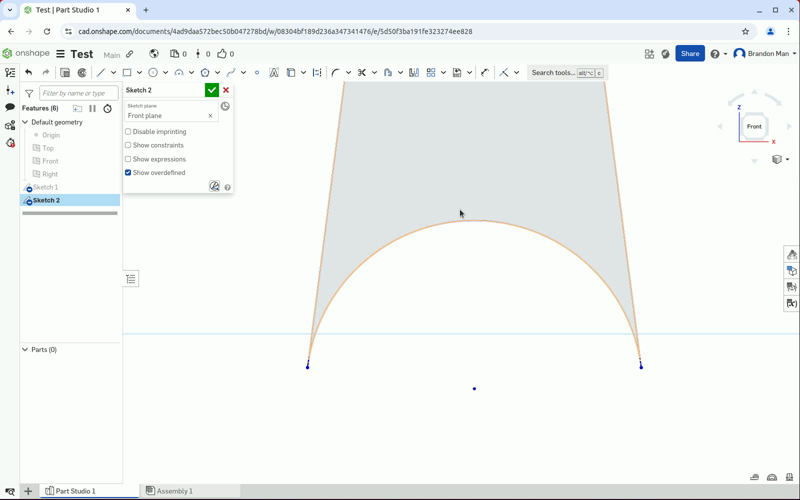
scroll(-6)
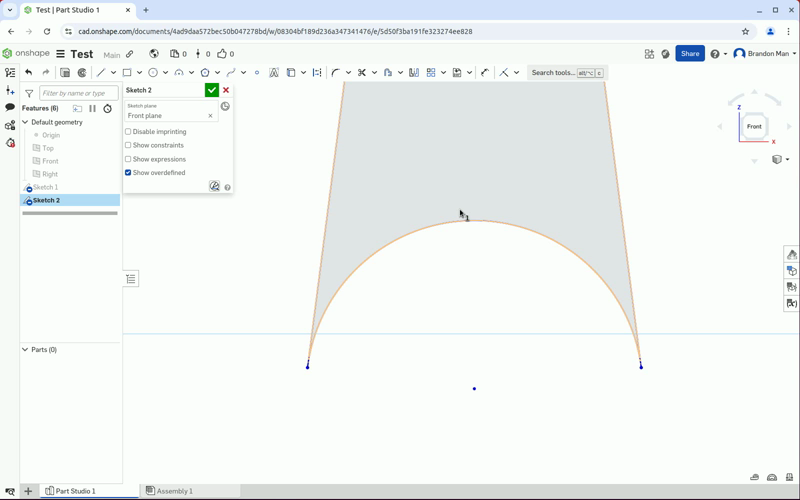
scroll(-6)
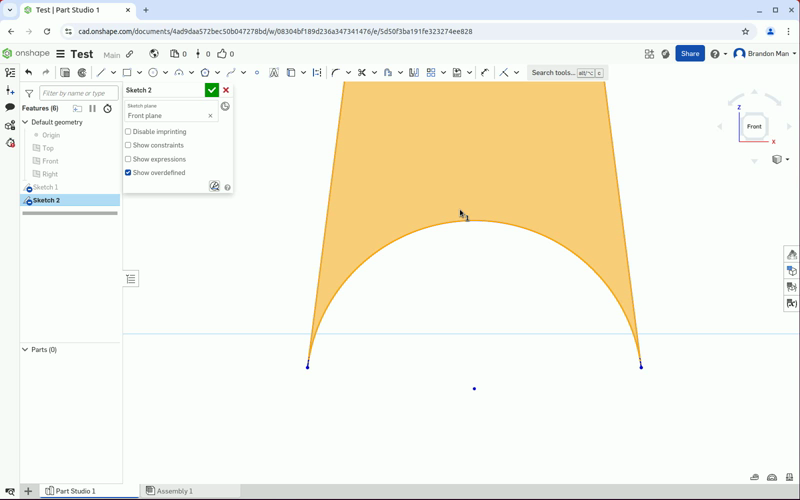
scroll(-6)
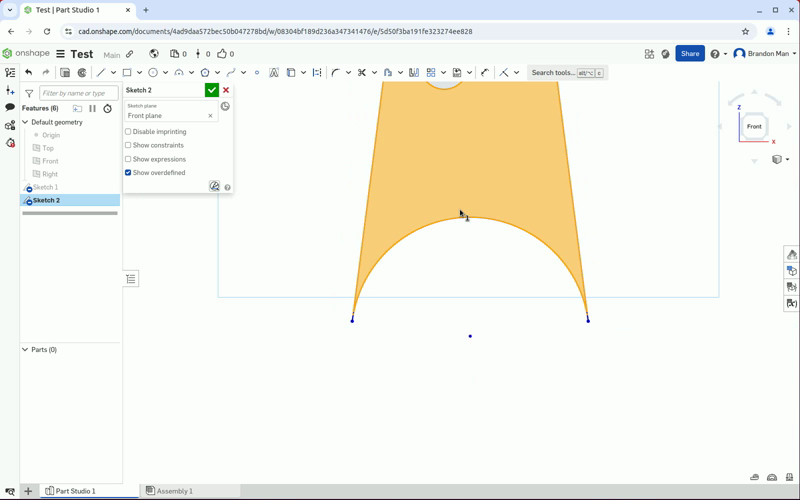
scroll(-6)
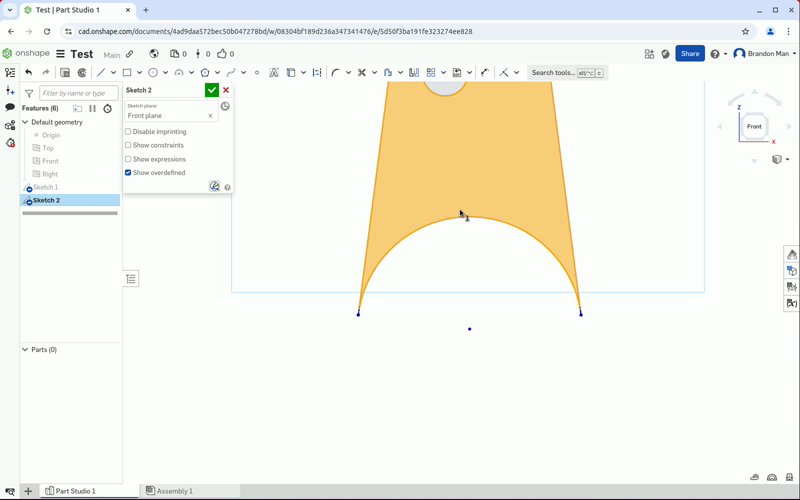
scroll(-6)
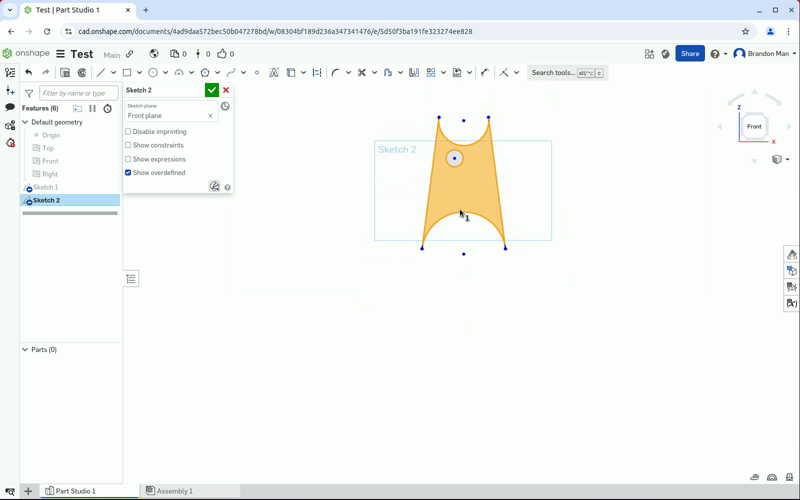
scroll(-6)
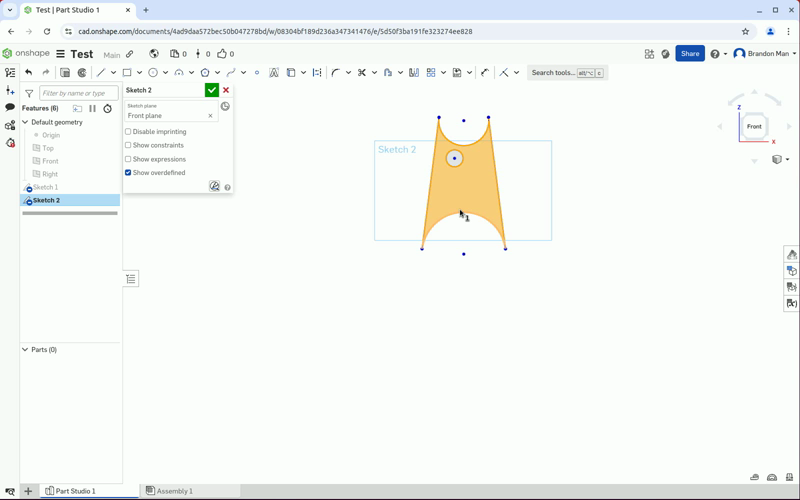
scroll(-6)
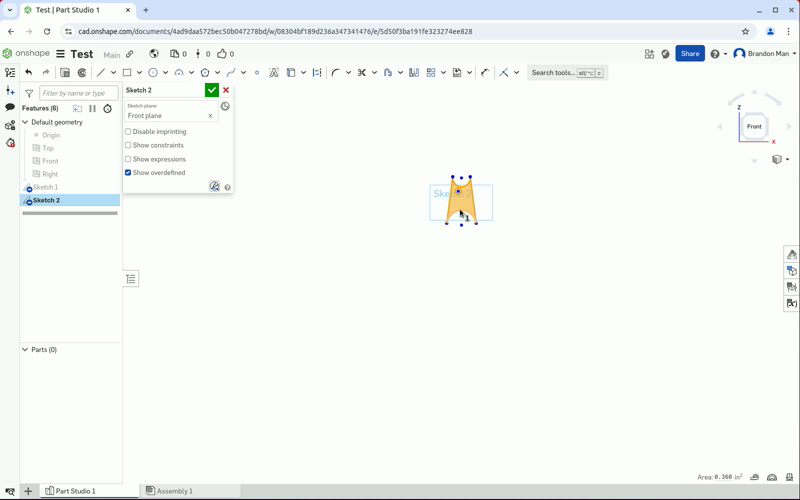
mouse_move(73, 352)
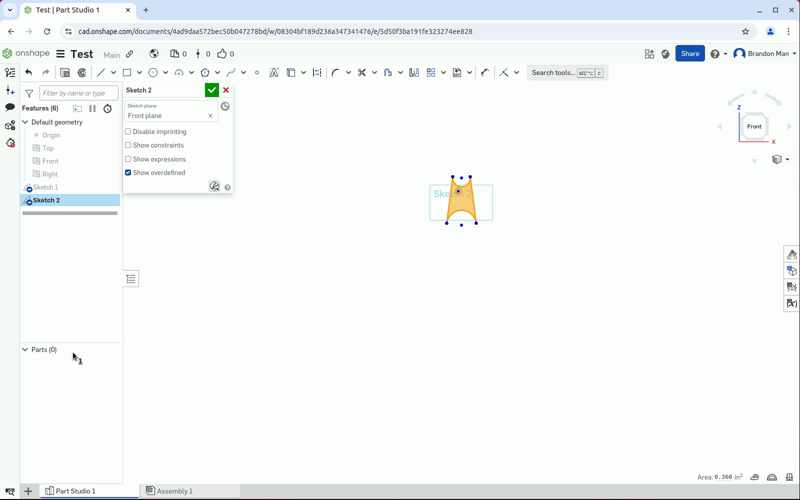
key(shift+y)
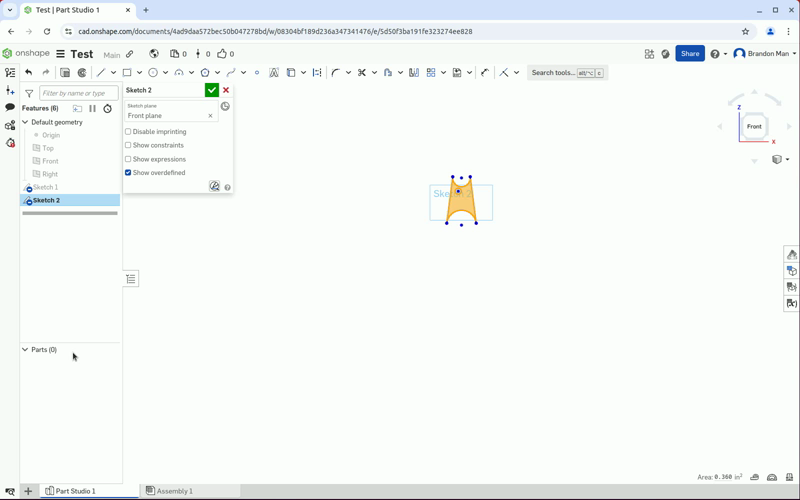
key(shift+e)
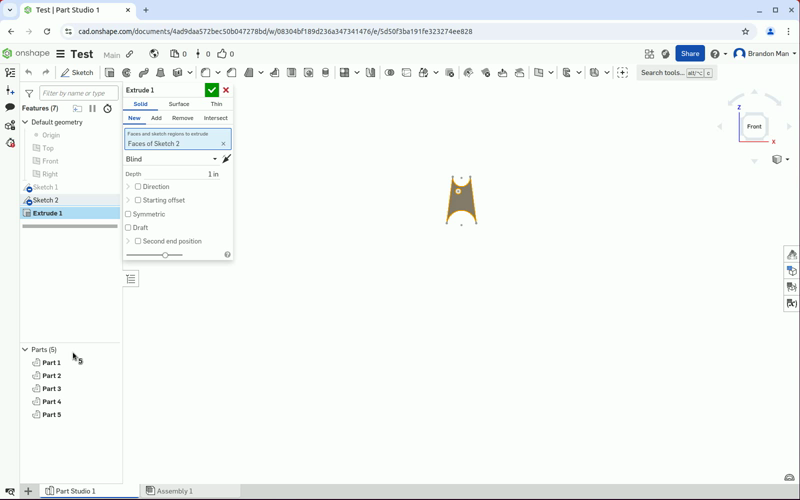
mouse_move(143, 106)
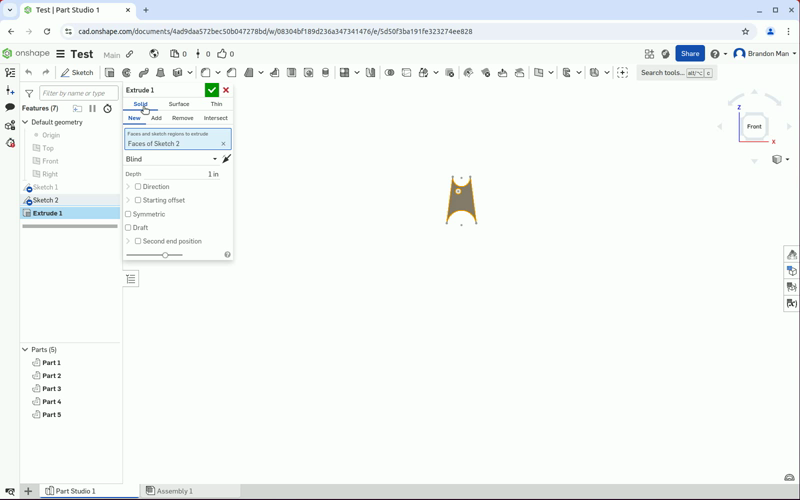
click(143, 106)
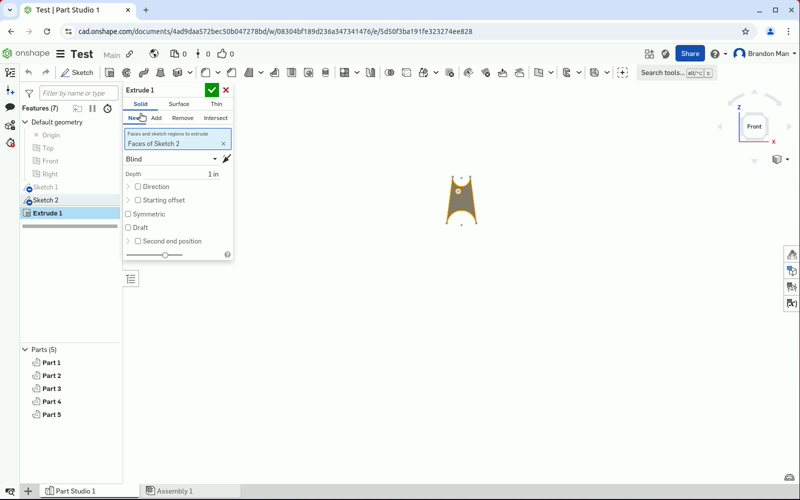
mouse_move(137, 120)
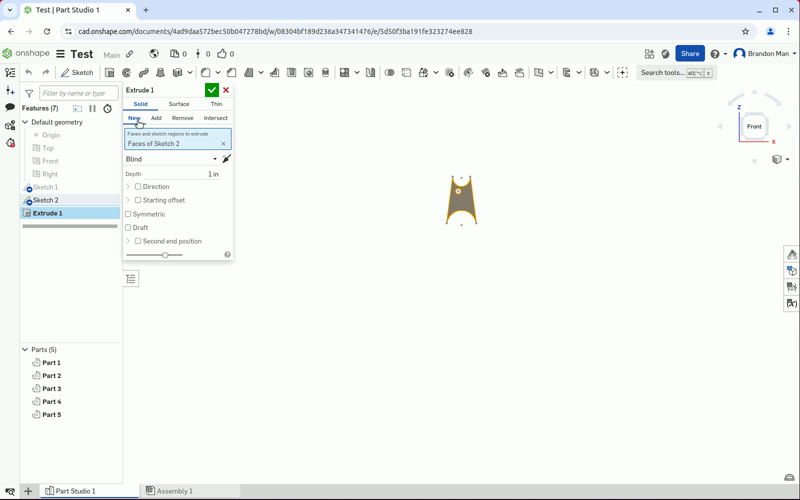
click(137, 120)
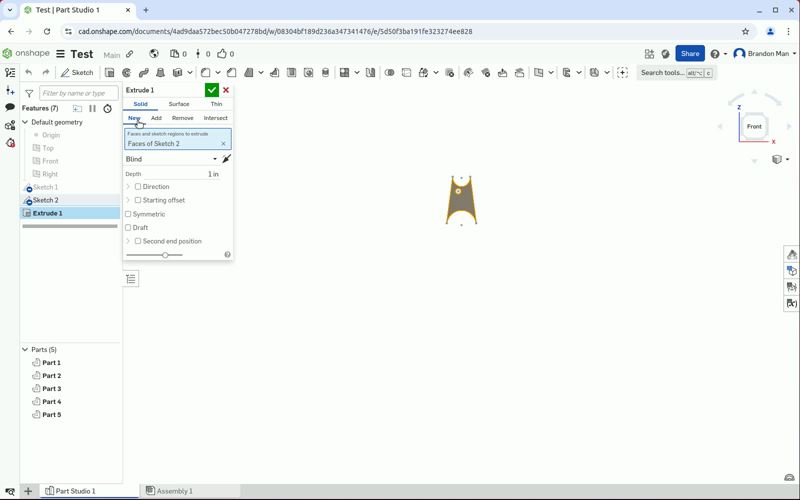
key(tab, 4)
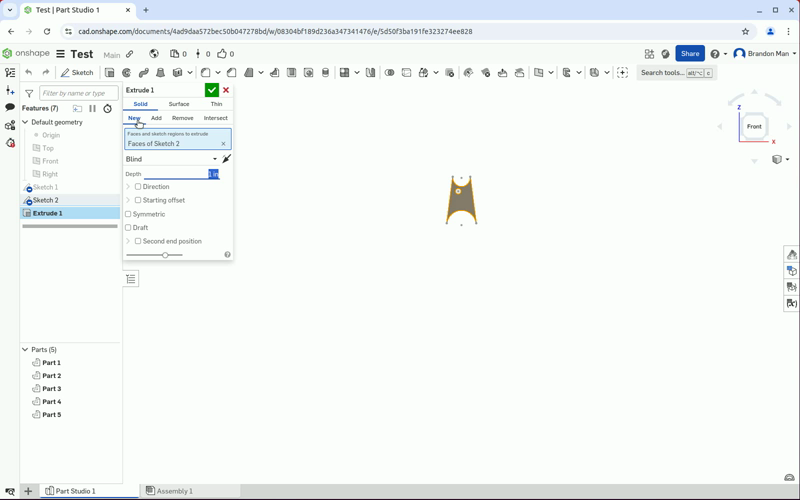
text(0.056)
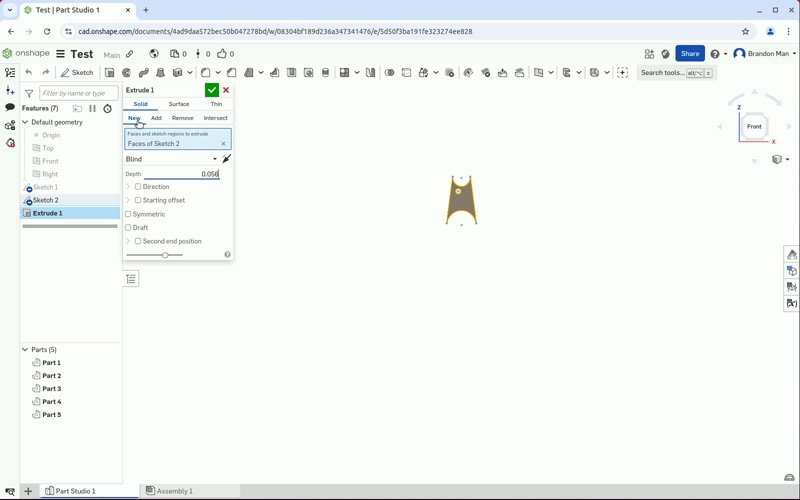
key(enter)
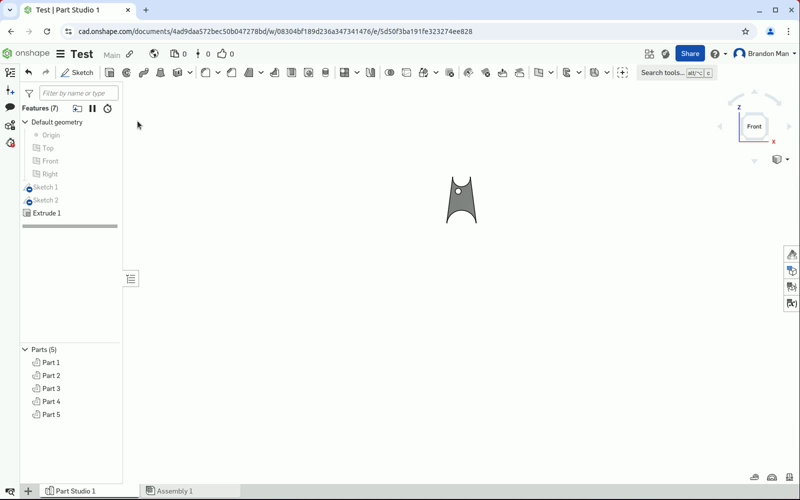
key(shift+h)
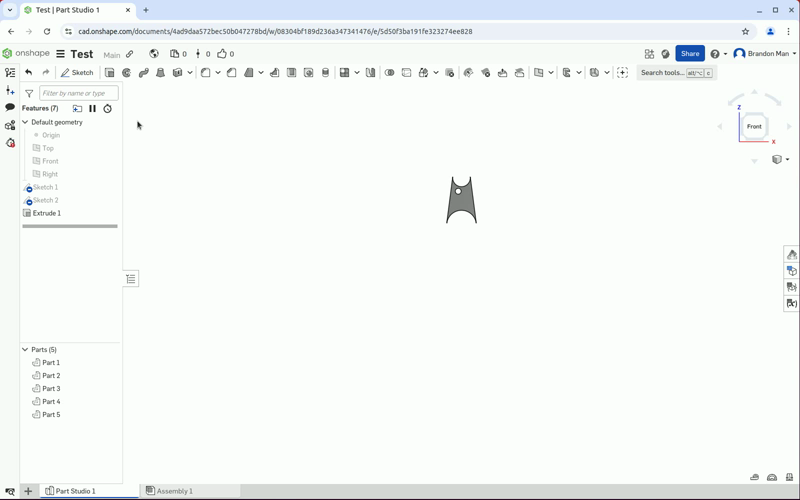
key(shift+h)
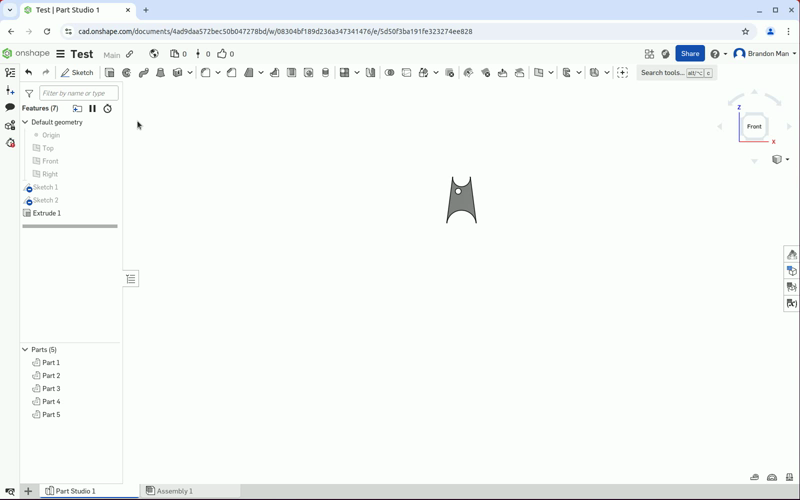
mouse_move(73, 189)
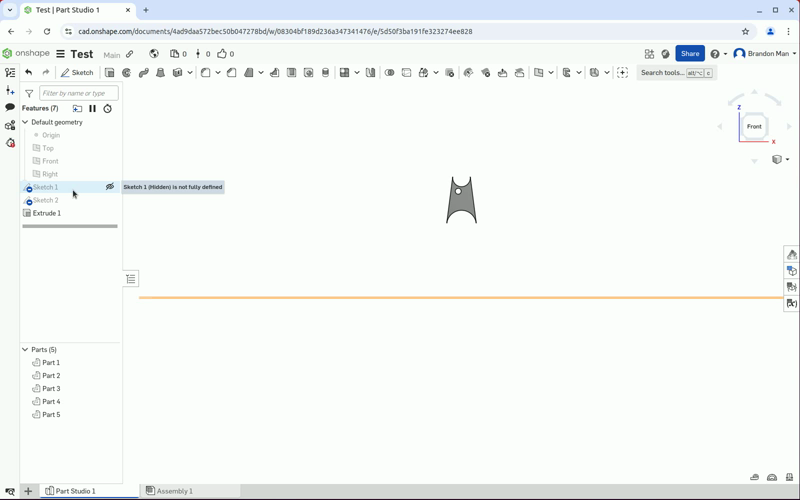
click(73, 189)
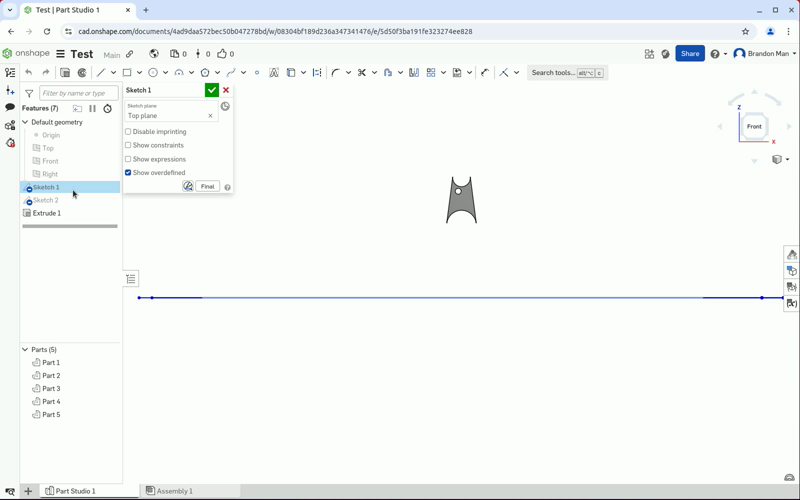
mouse_move(229, 92)
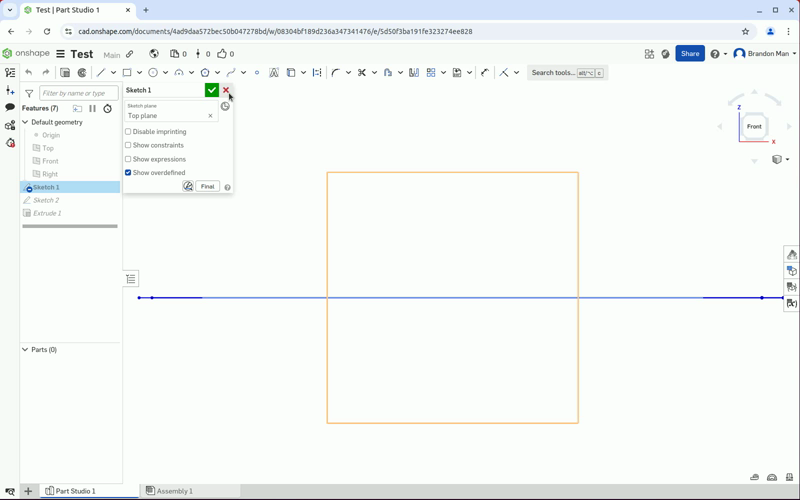
click(229, 92)
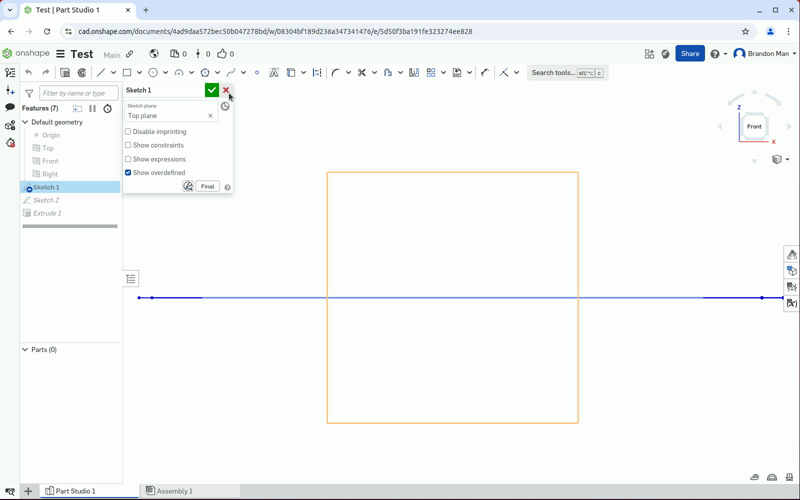
key(shift+s)
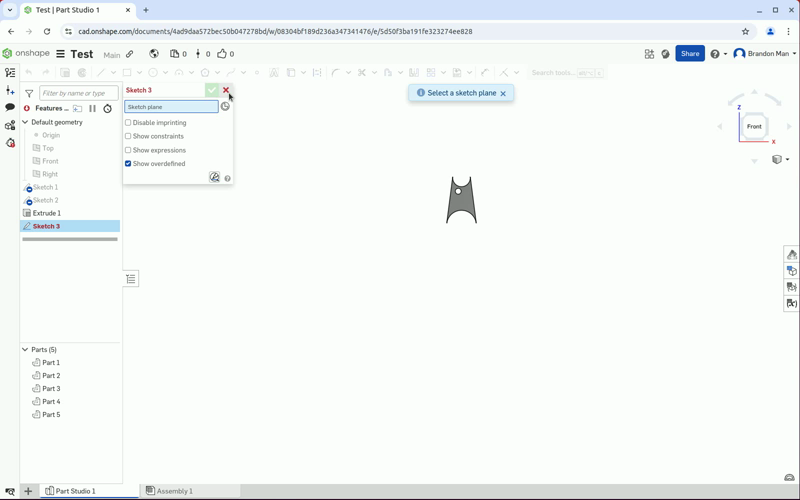
mouse_move(73, 163)
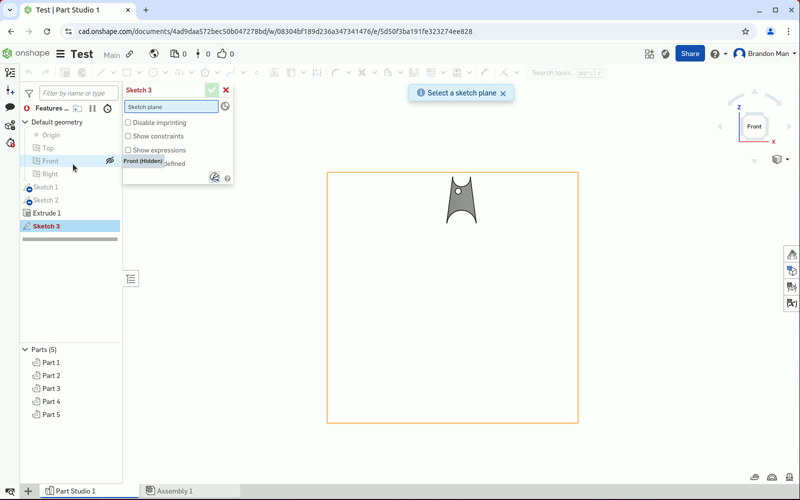
click(73, 163)
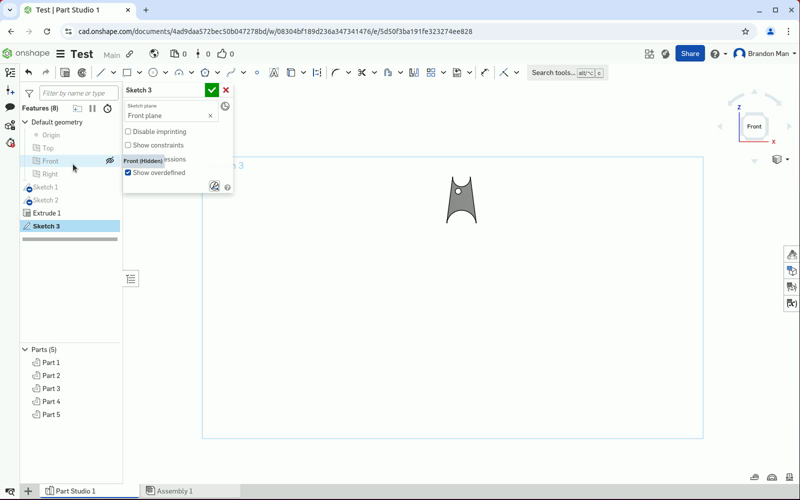
mouse_move(73, 352)
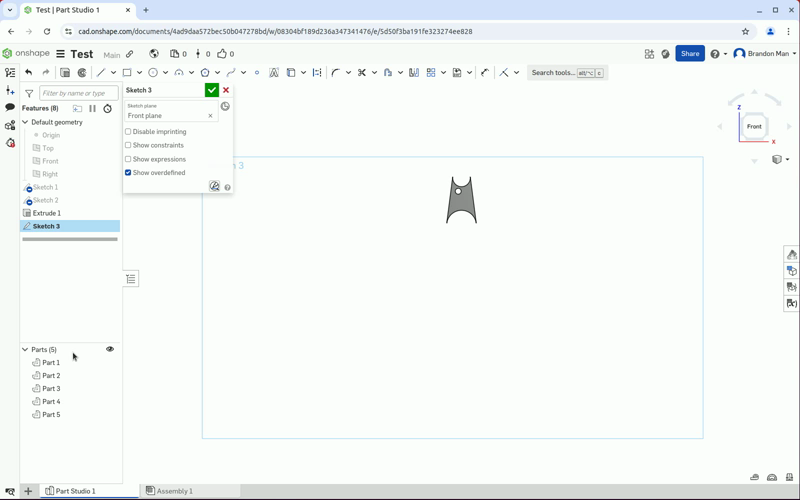
key(y)
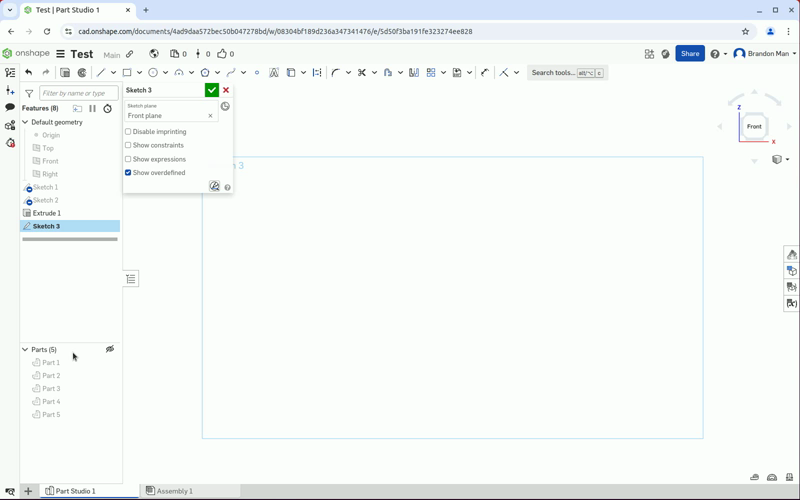
key(l)
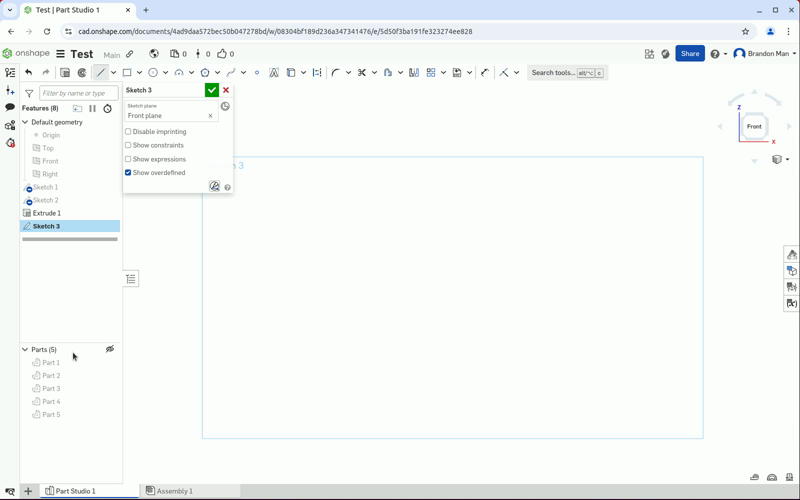
key_down(shift)
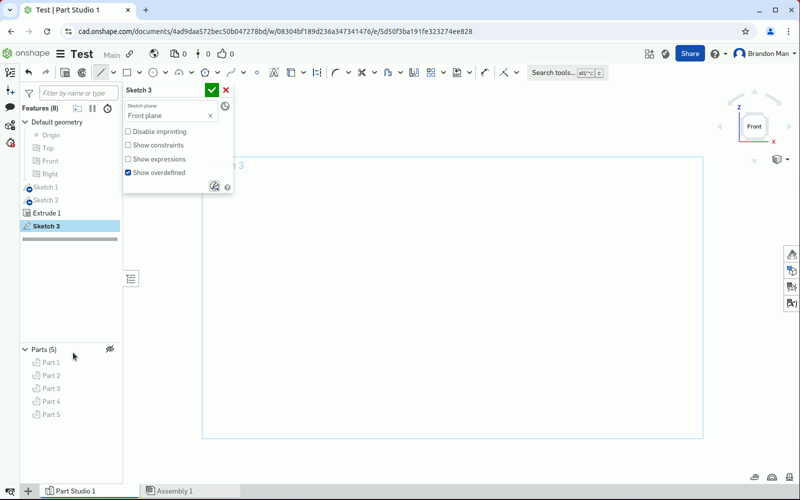
mouse_move(446, 226)
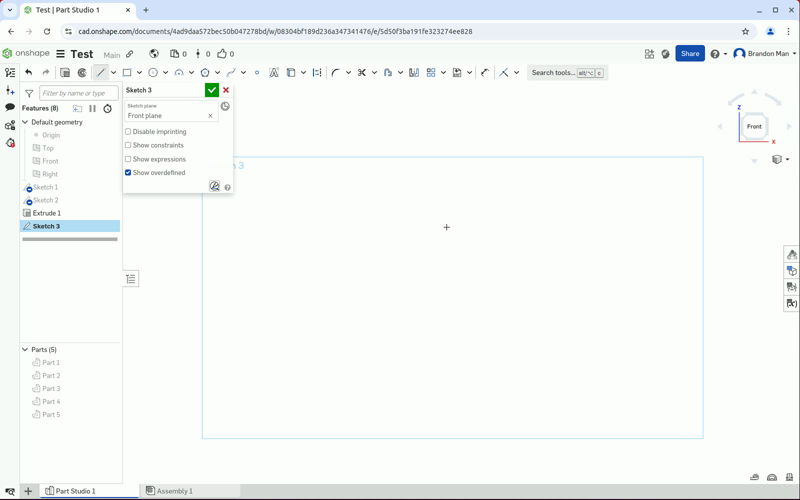
click(446, 226)
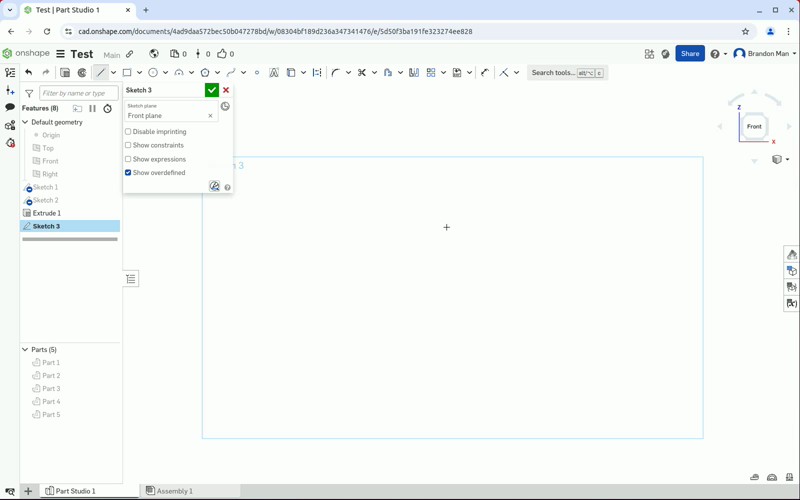
key_up(shift)
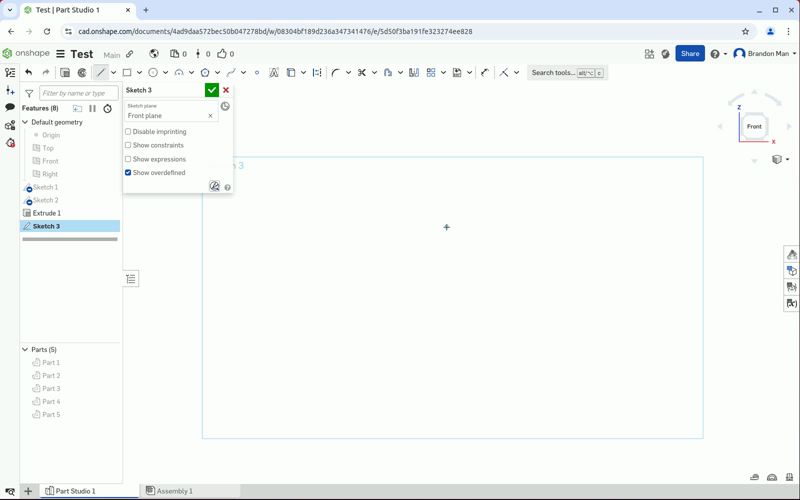
key_down(shift)
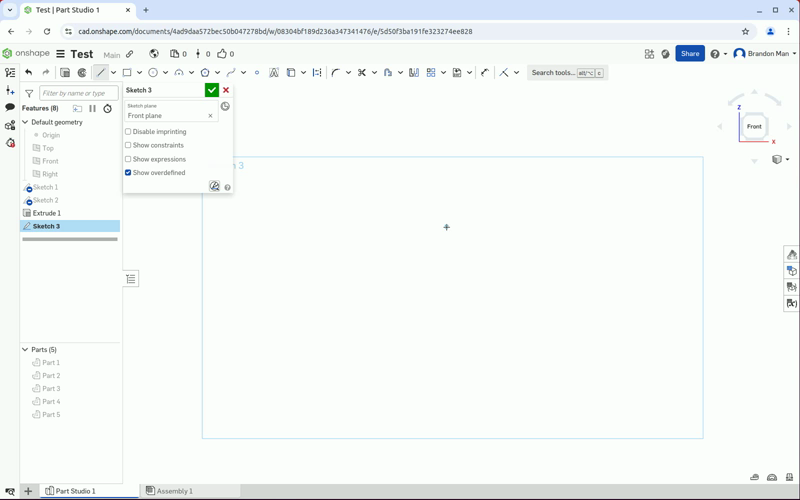
mouse_move(476, 226)
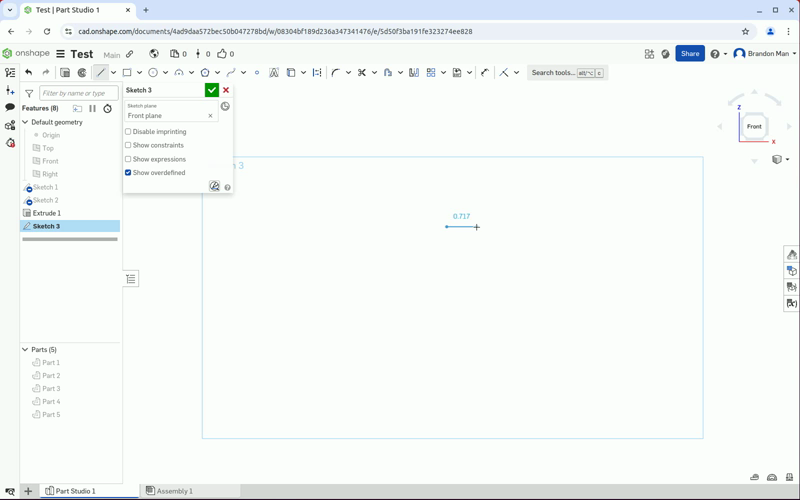
mouse_move(452, 284)
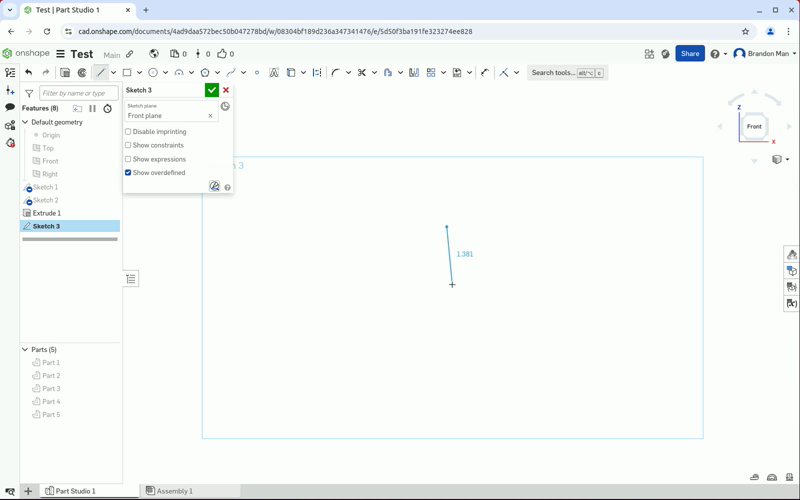
click(452, 284)
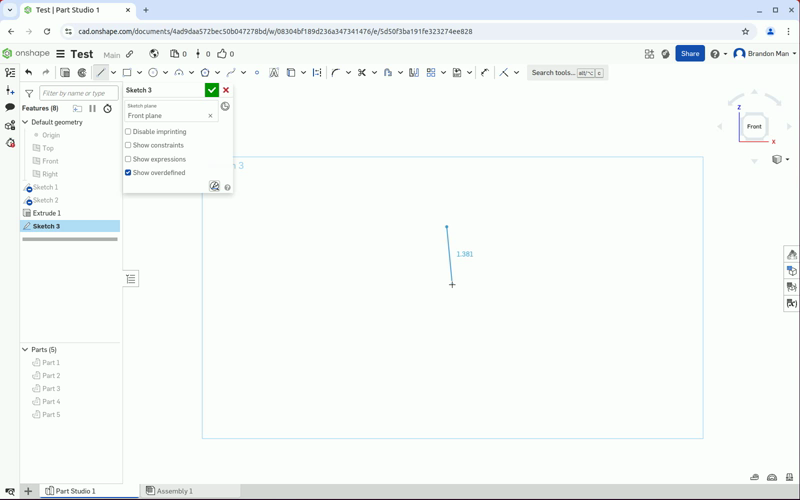
key_up(shift)
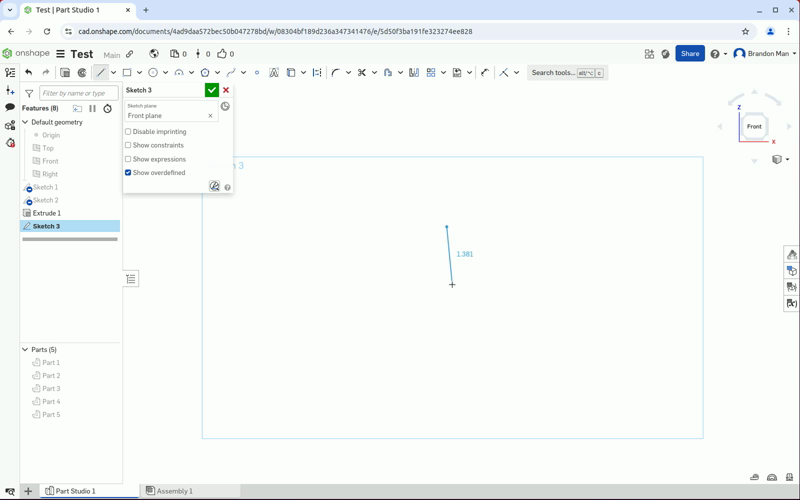
key(esc)
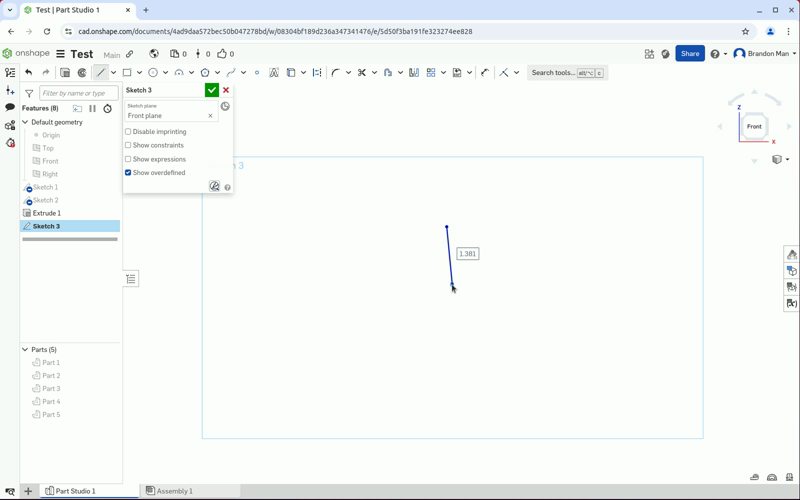
key(a)
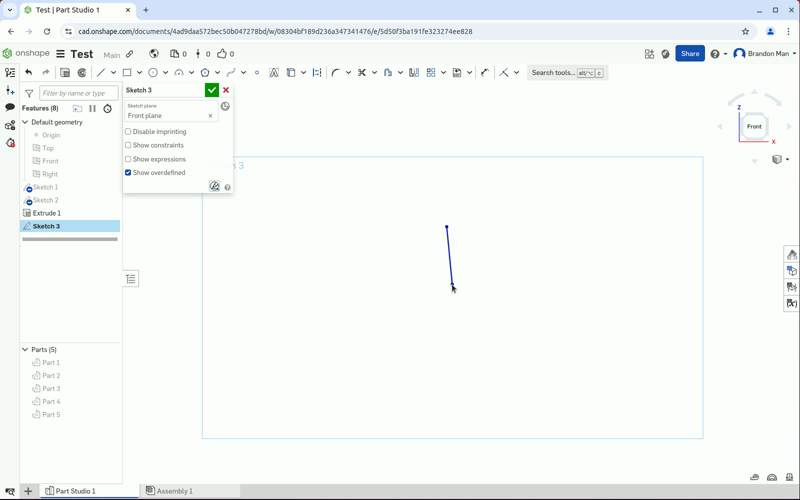
mouse_move(452, 284)
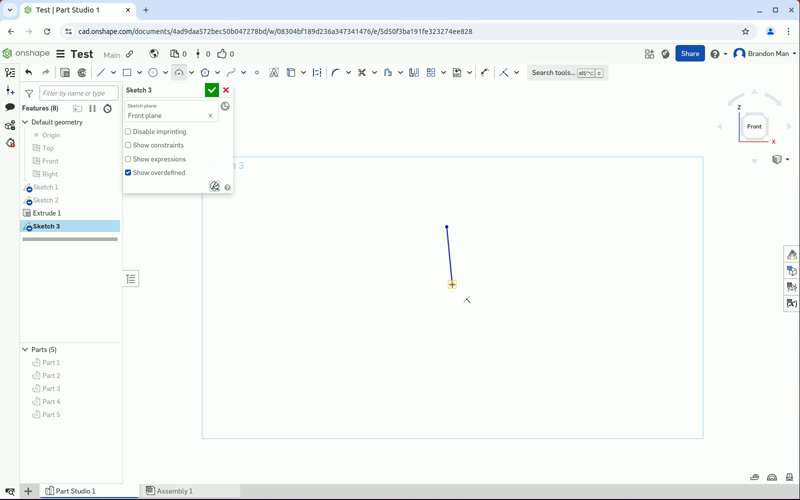
click(452, 284)
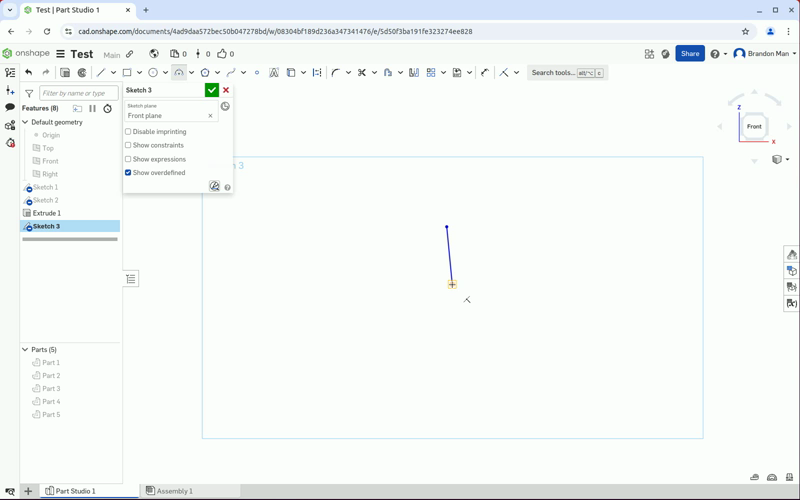
key_down(shift)
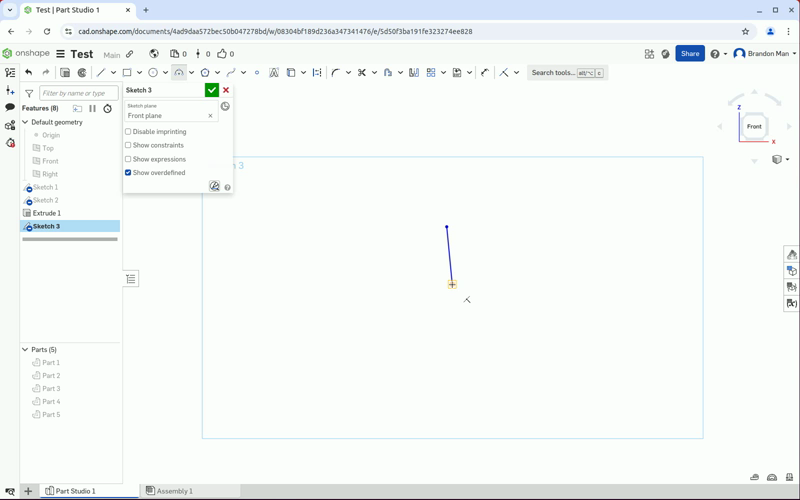
mouse_move(461, 291)
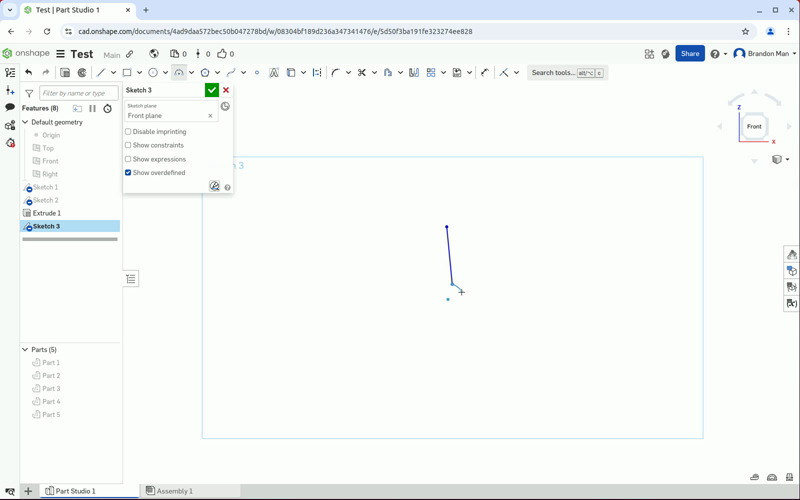
click(461, 291)
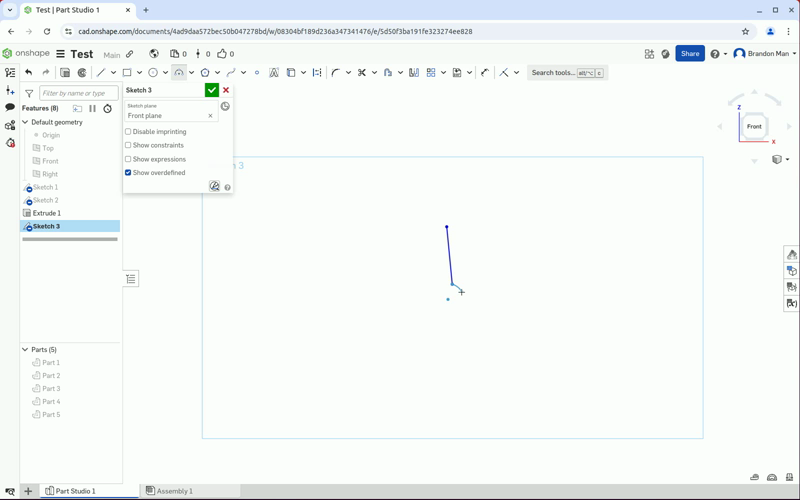
mouse_move(466, 276)
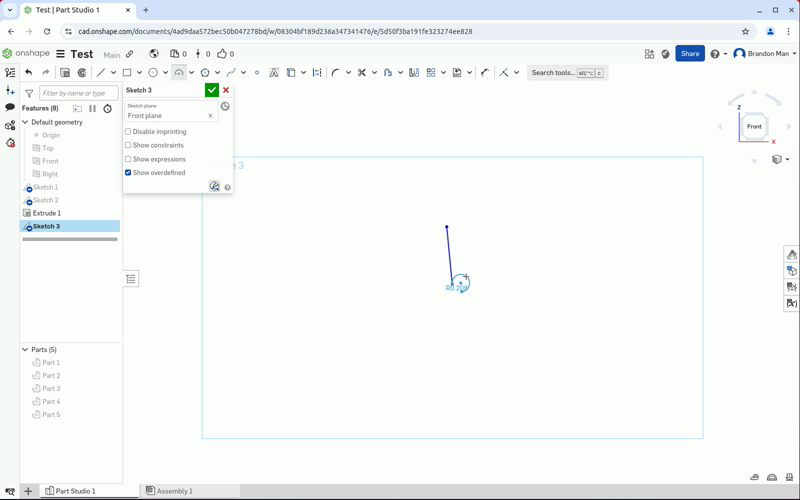
click(466, 276)
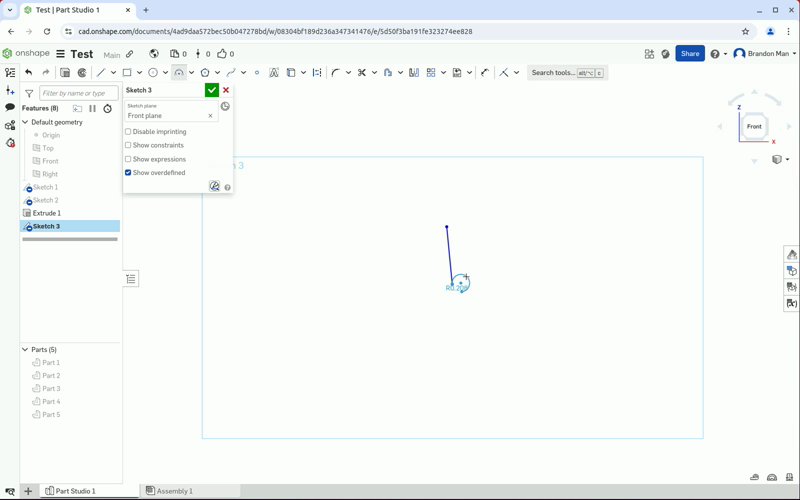
key_up(shift)
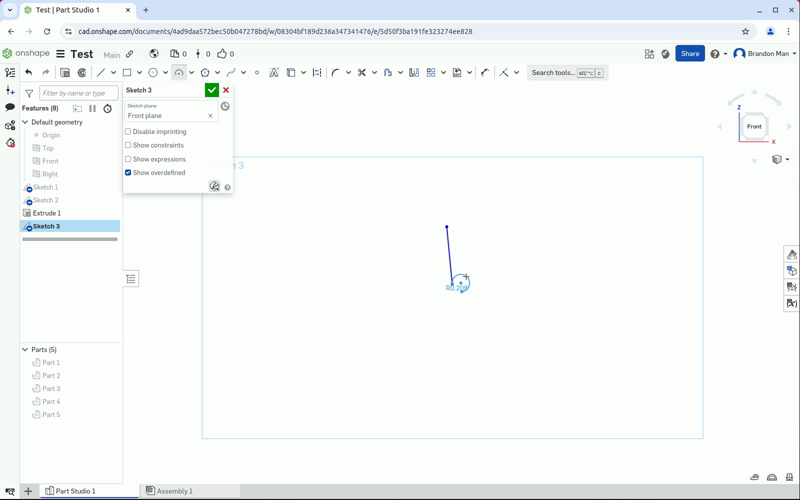
key(esc)
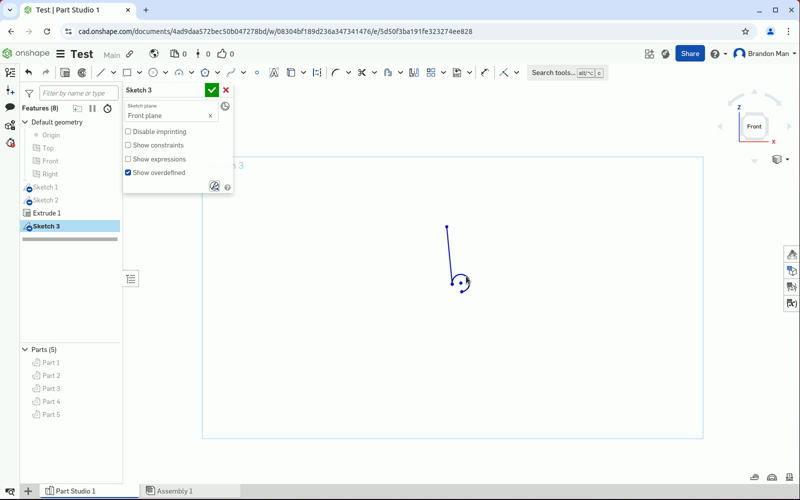
key(l)
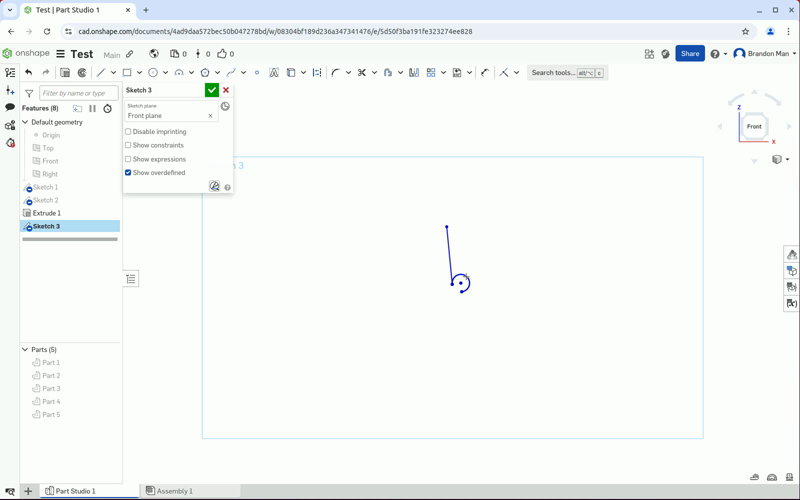
mouse_move(461, 291)
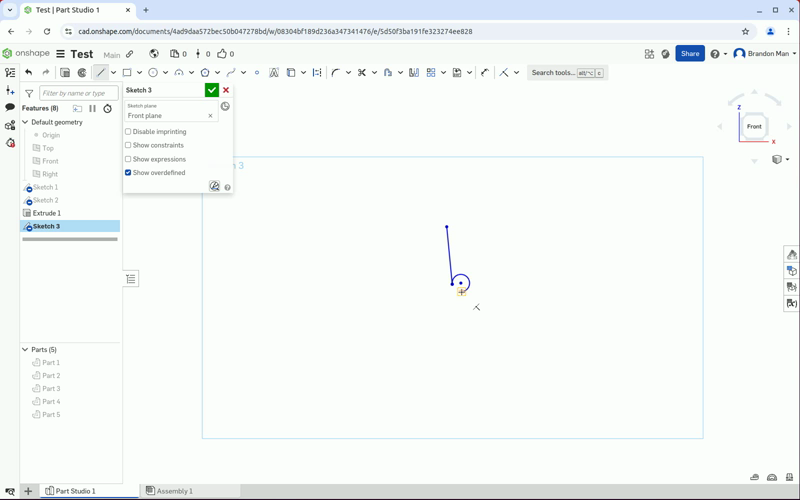
click(461, 291)
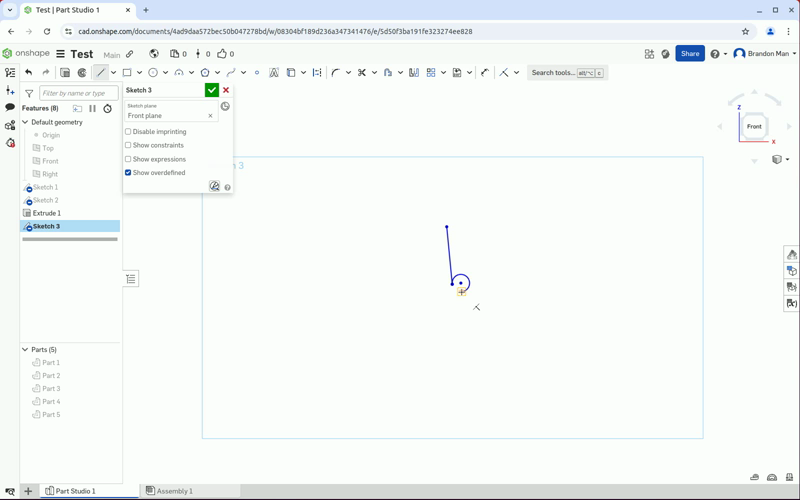
key_down(shift)
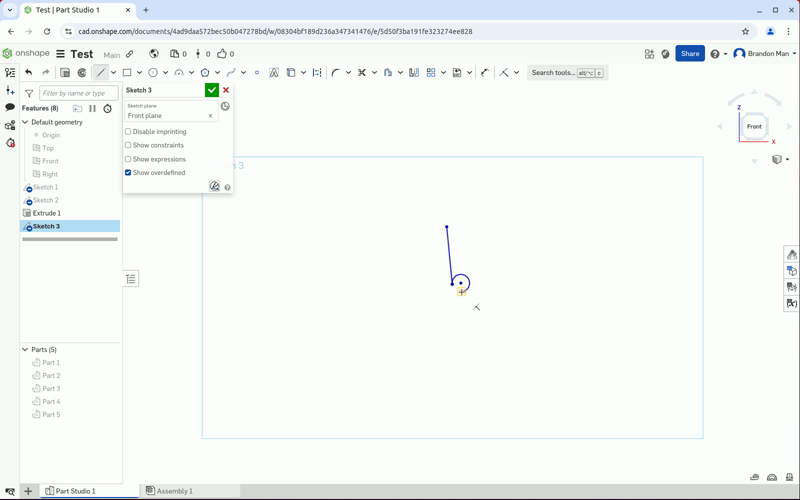
mouse_move(491, 291)
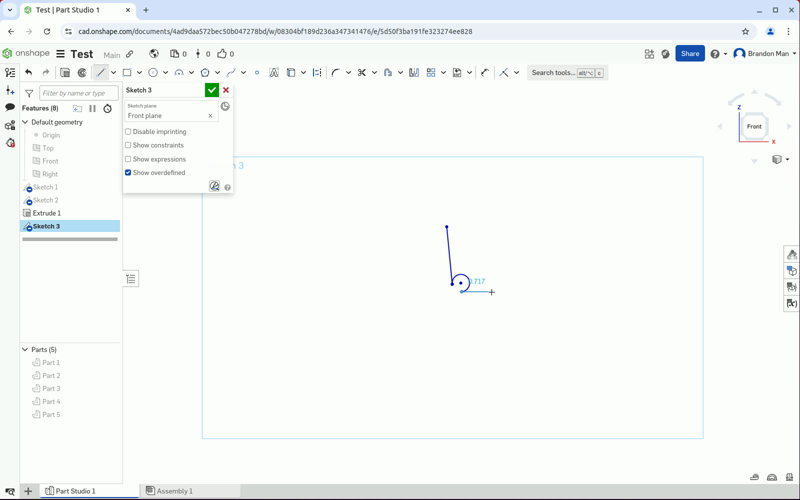
mouse_move(502, 290)
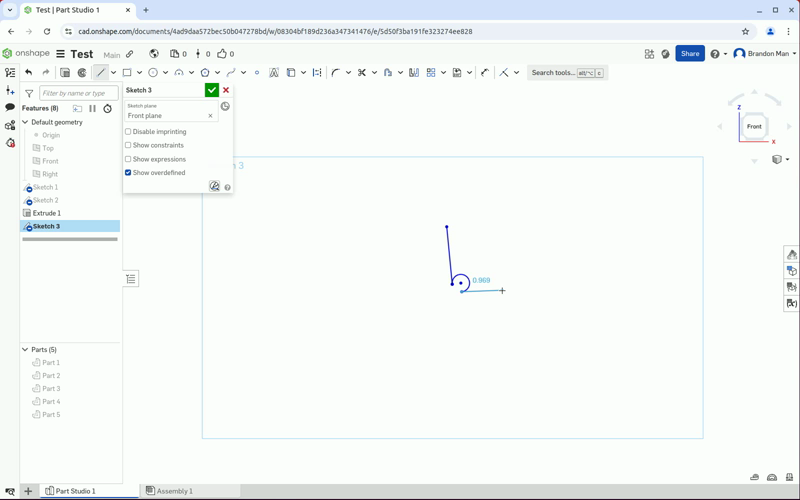
click(502, 290)
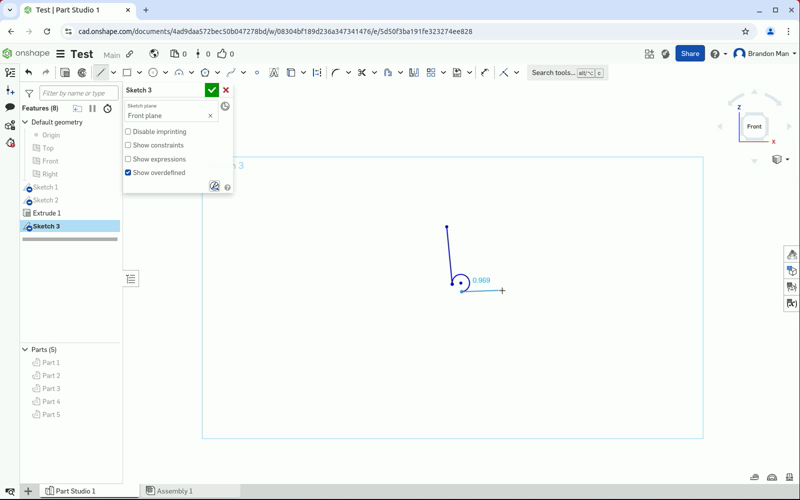
key_up(shift)
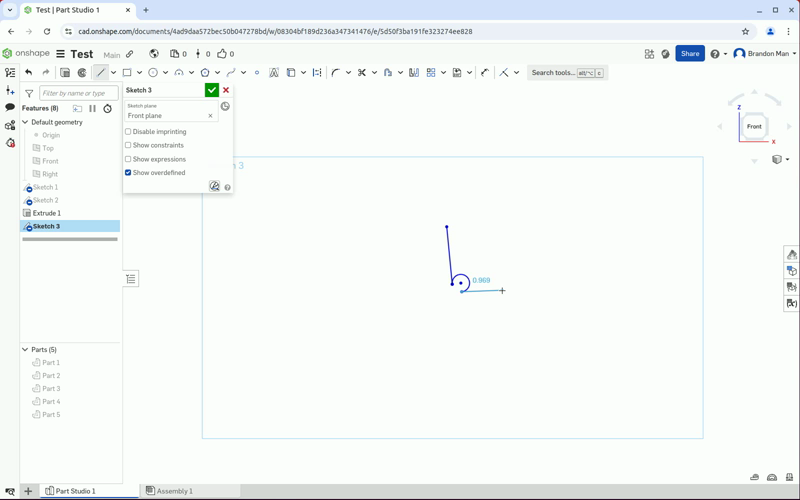
key(esc)
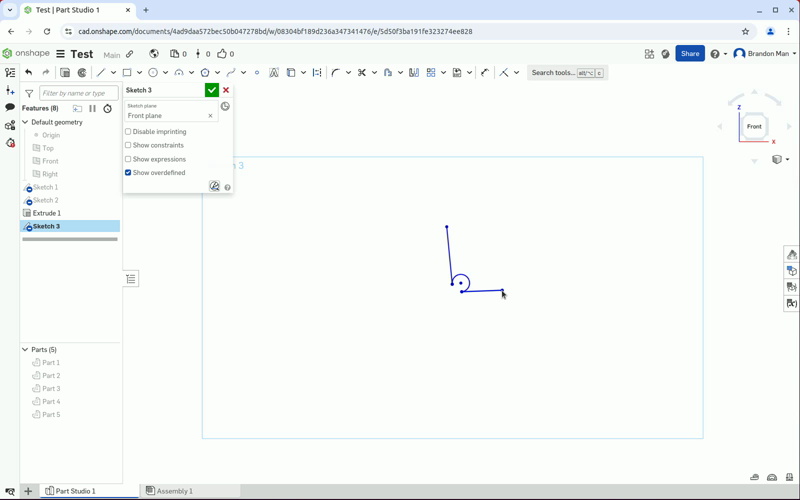
key(a)
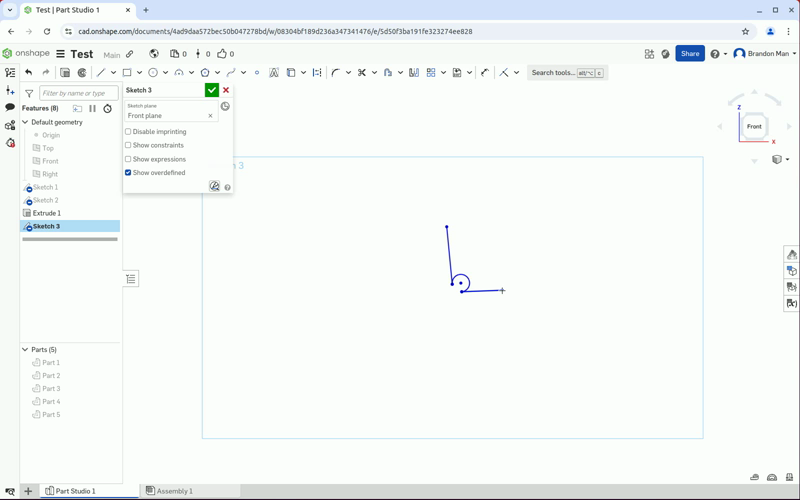
mouse_move(502, 290)
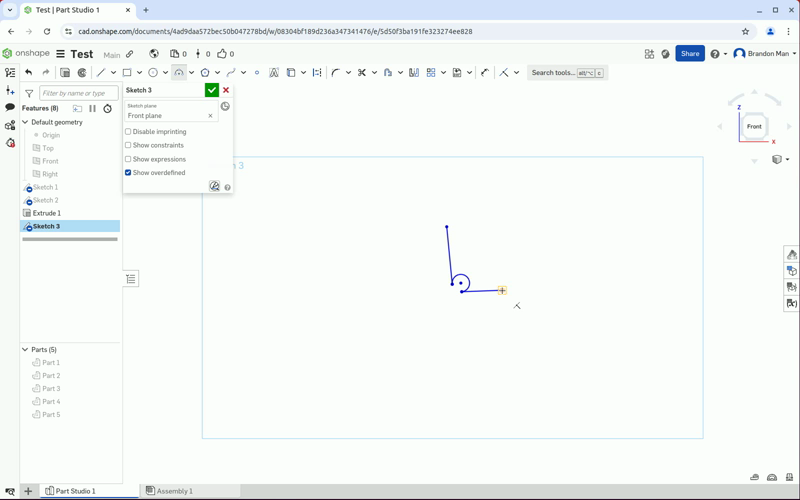
click(502, 290)
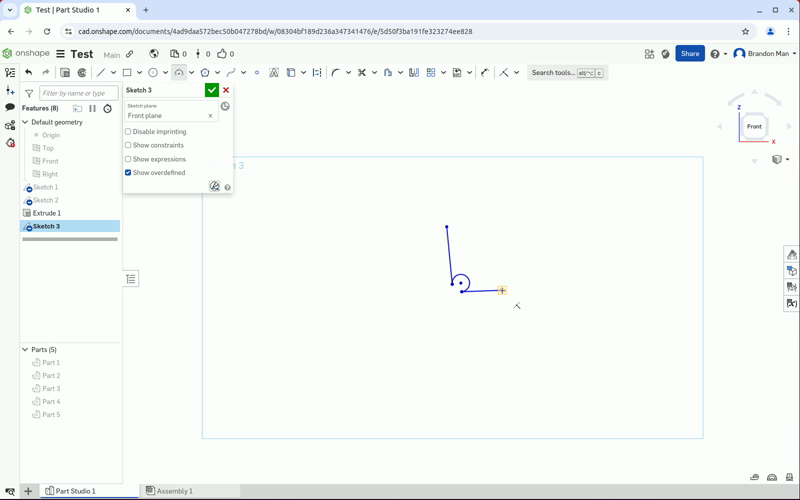
key_down(shift)
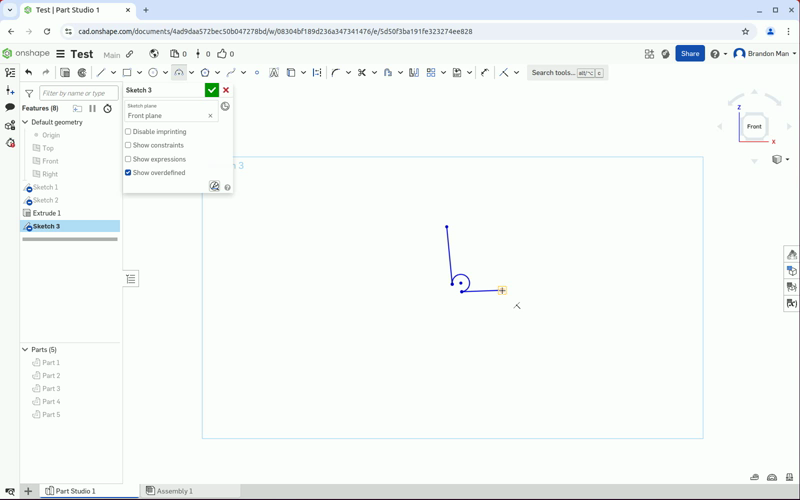
mouse_move(502, 276)
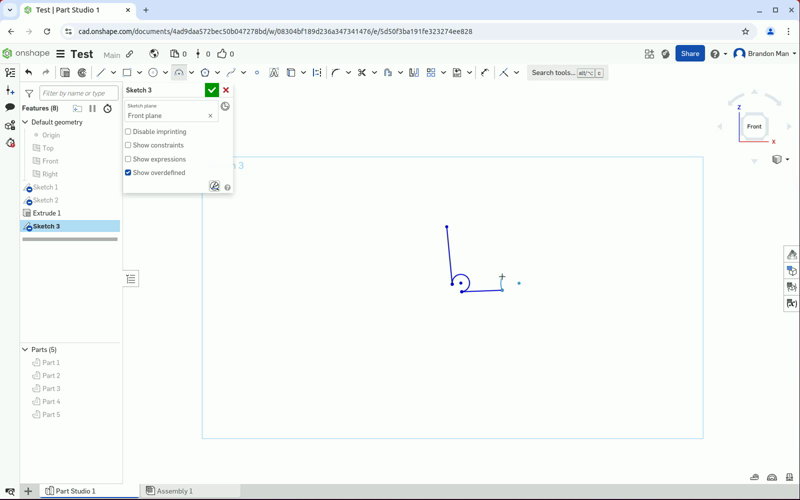
click(502, 276)
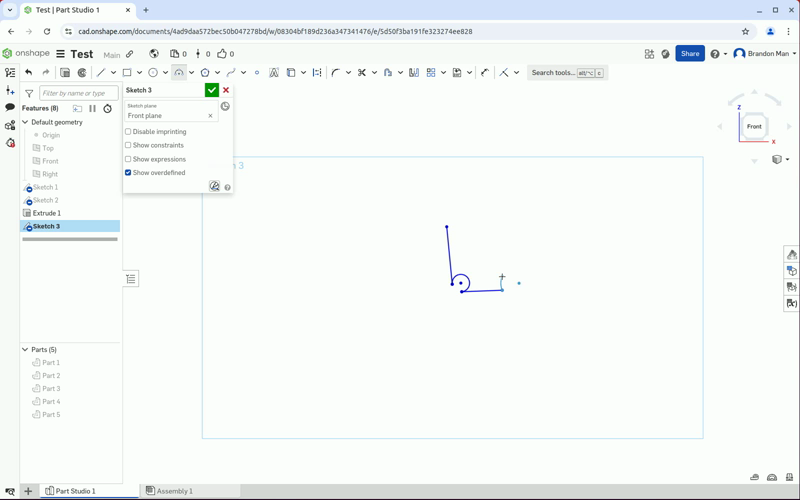
mouse_move(494, 282)
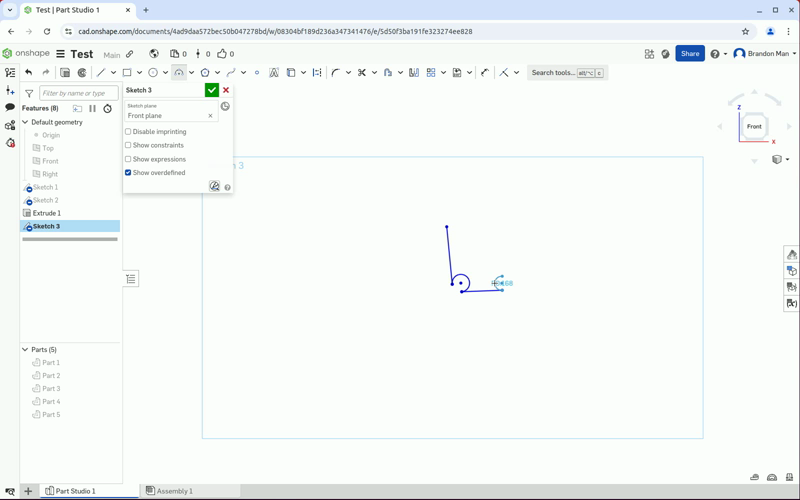
click(494, 282)
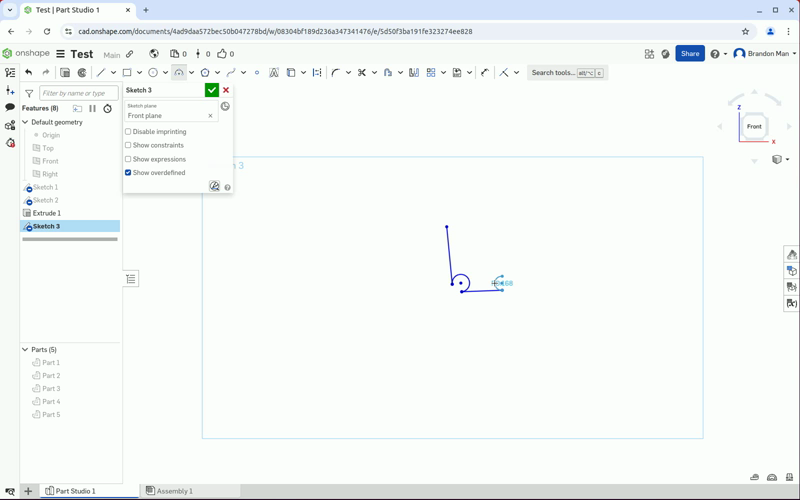
key_up(shift)
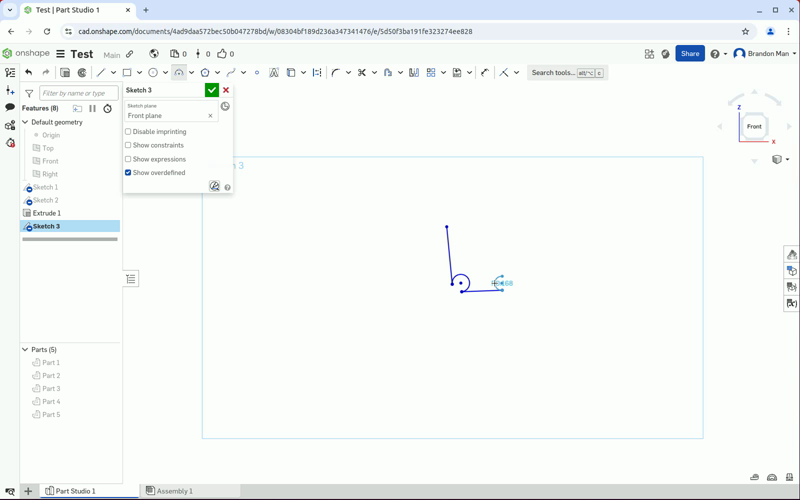
key(esc)
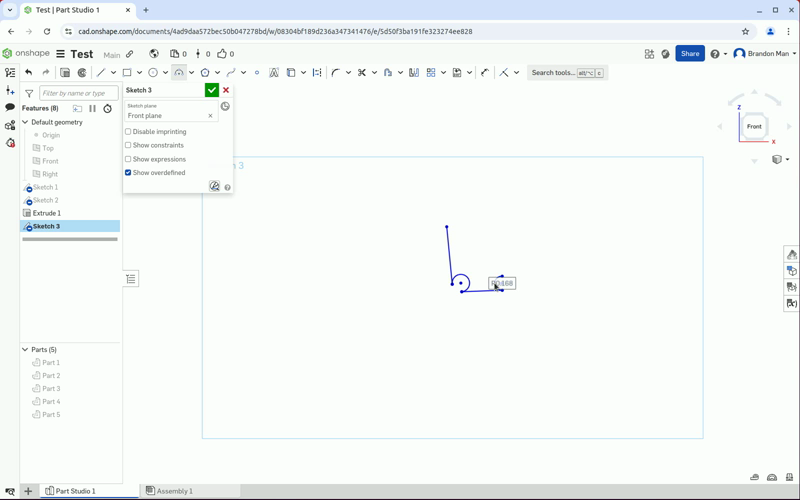
key(l)
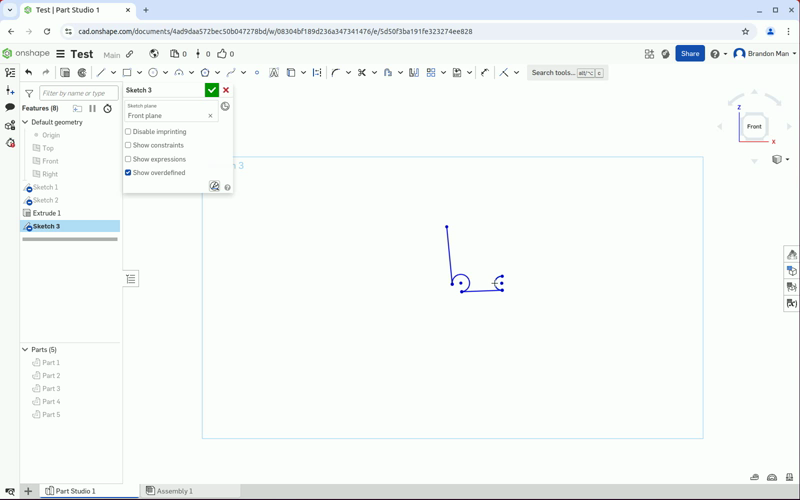
mouse_move(502, 276)
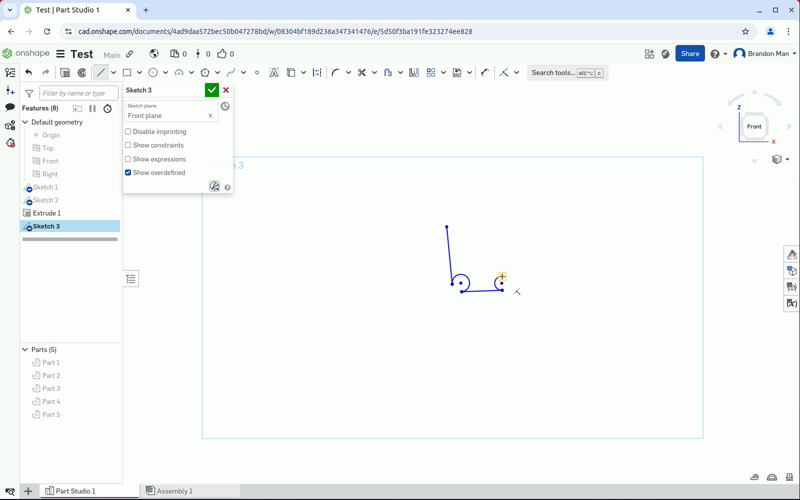
click(502, 276)
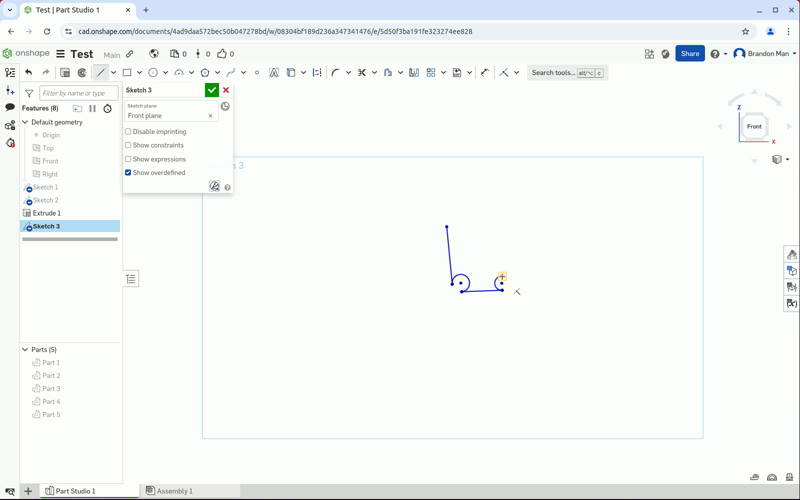
key_down(shift)
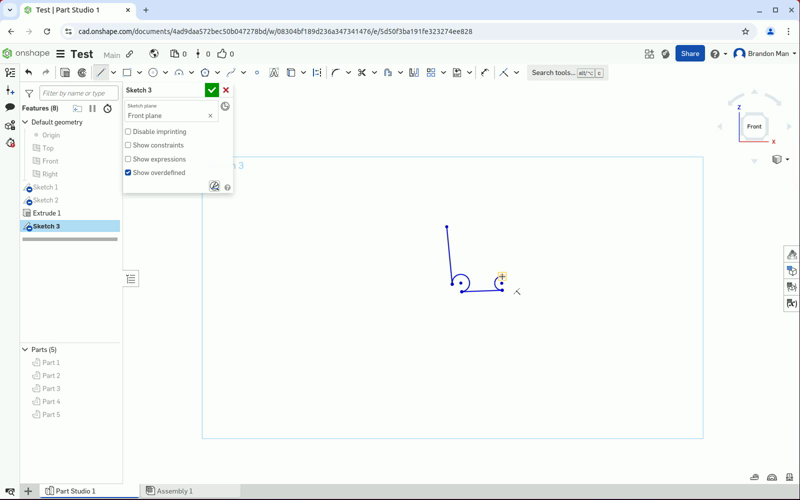
mouse_move(532, 276)
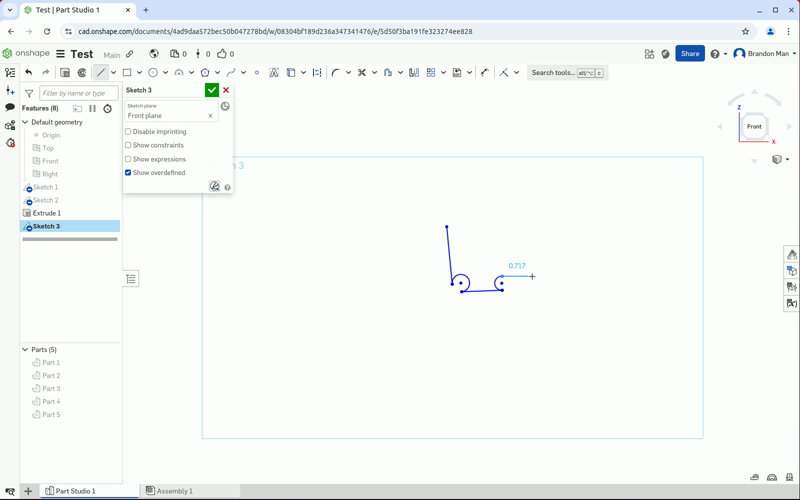
mouse_move(478, 275)
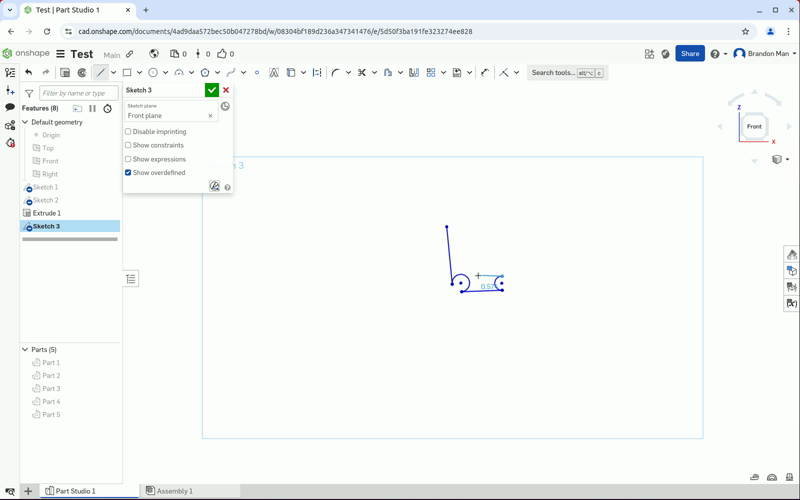
click(478, 275)
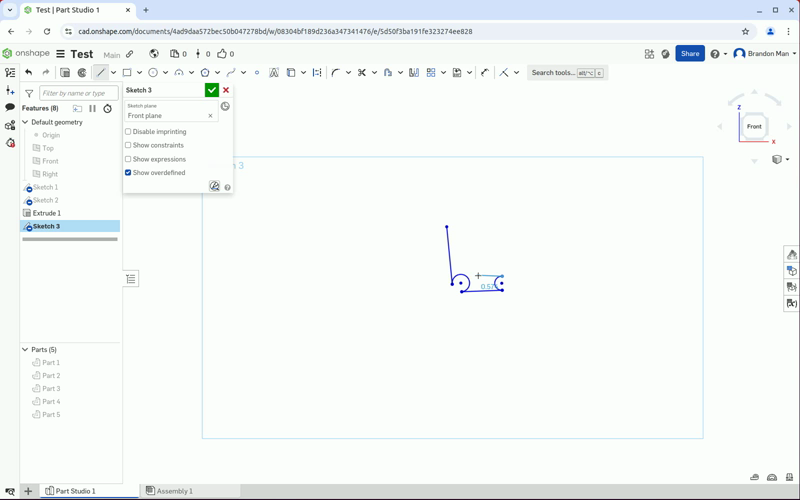
key_up(shift)
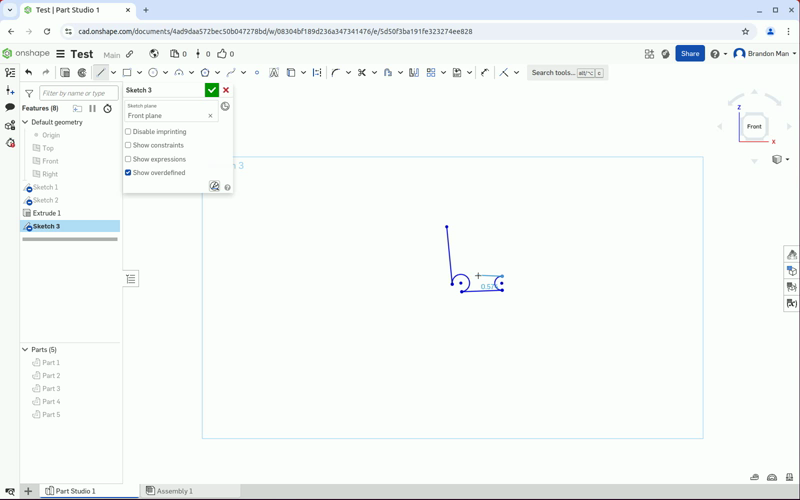
key(esc)
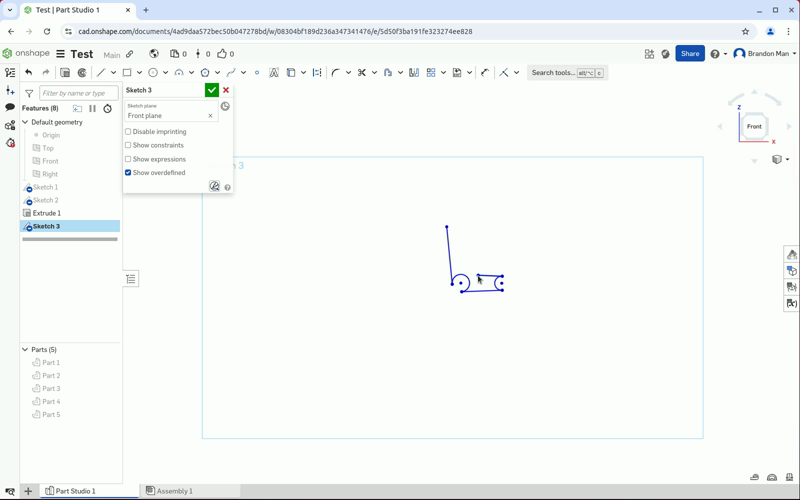
key(a)
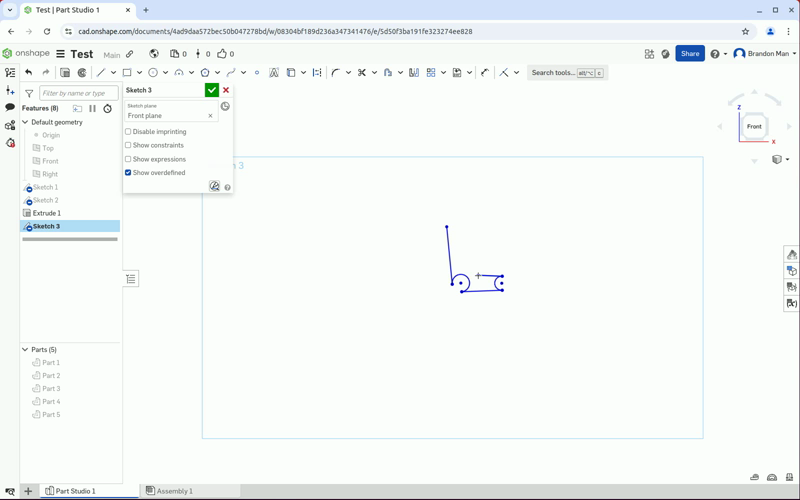
mouse_move(478, 275)
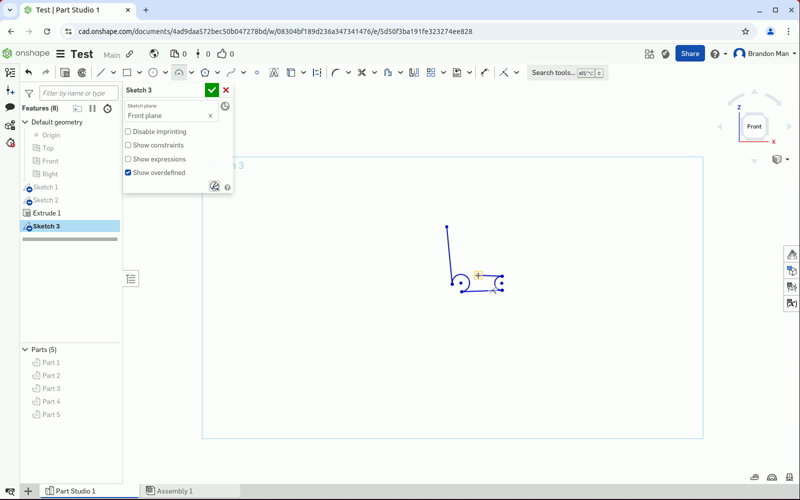
click(478, 275)
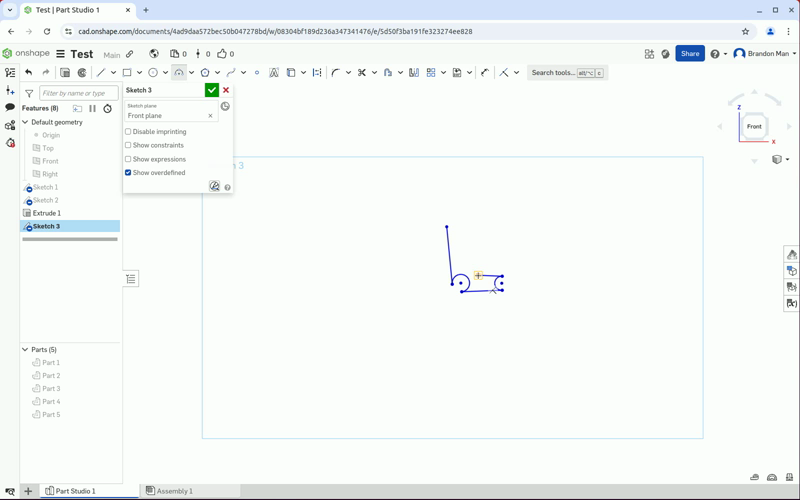
key_down(shift)
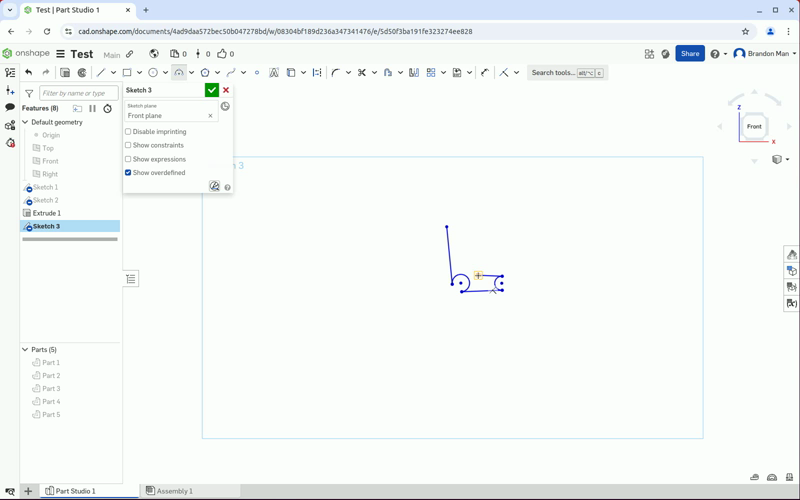
mouse_move(471, 267)
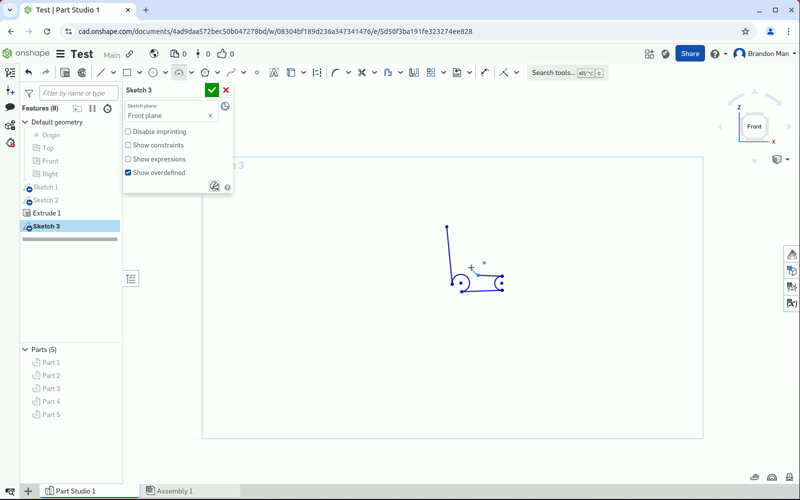
click(471, 267)
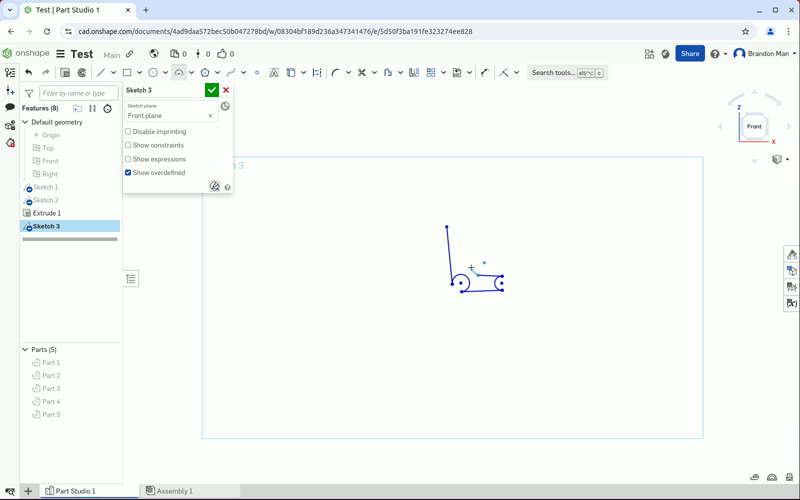
mouse_move(472, 272)
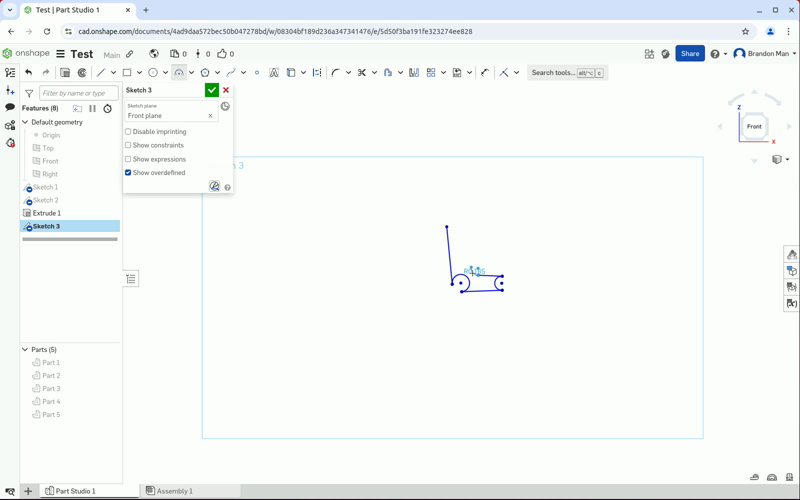
click(472, 272)
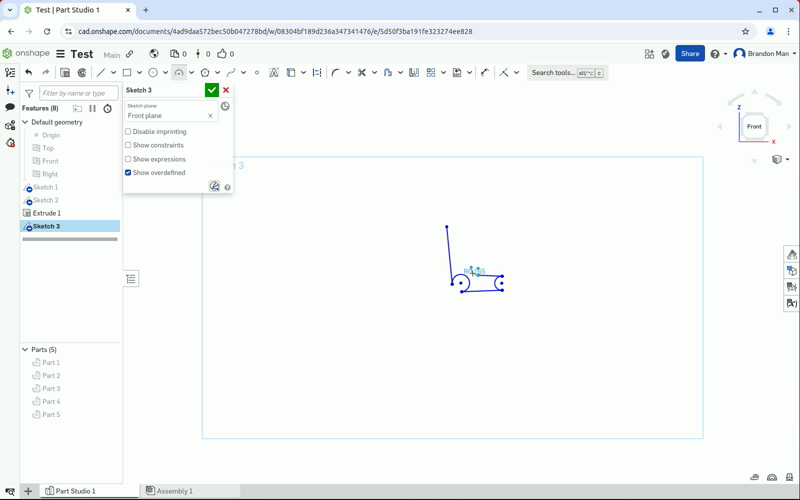
key_up(shift)
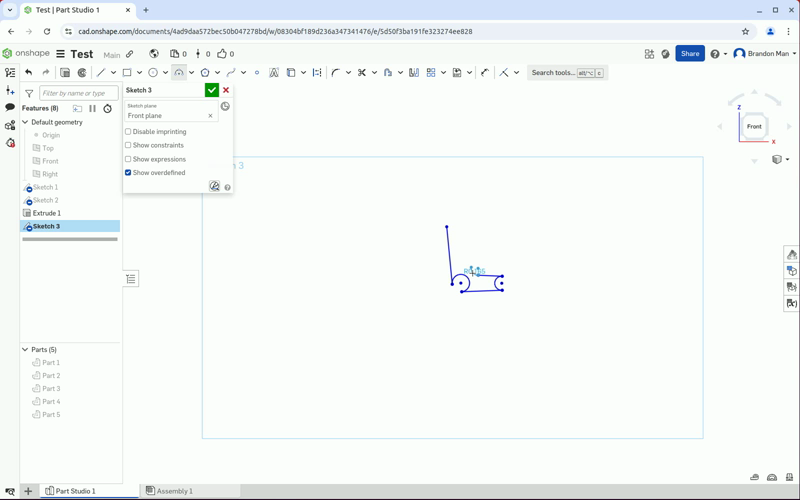
key(esc)
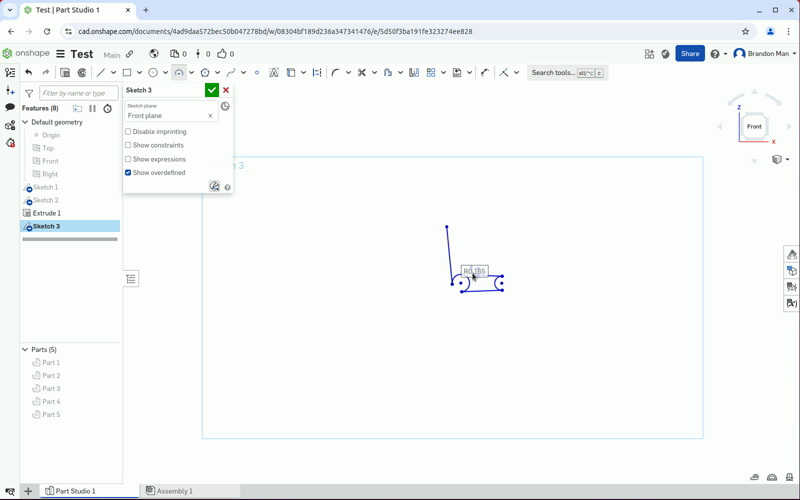
key(l)
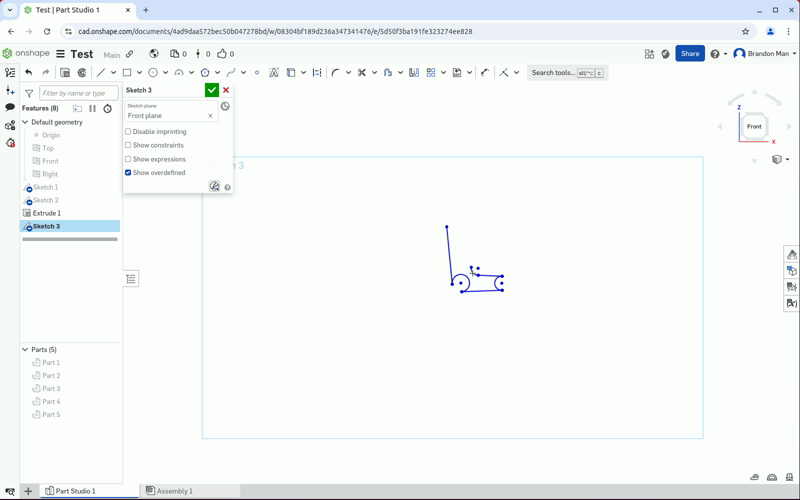
mouse_move(471, 267)
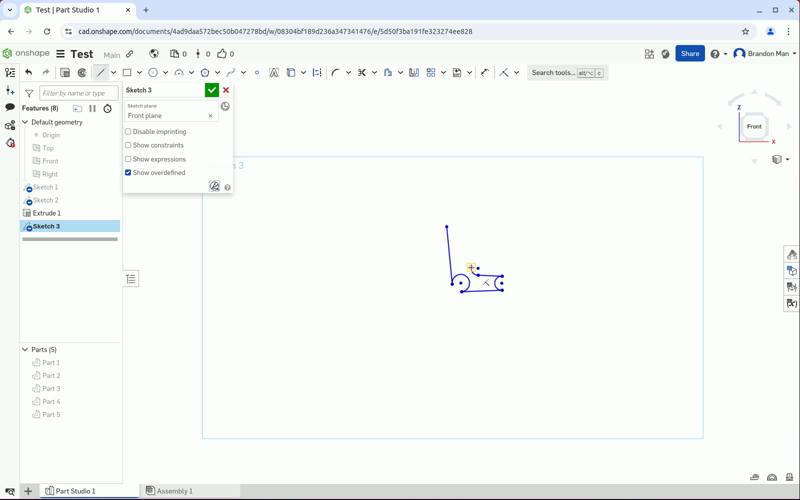
click(471, 267)
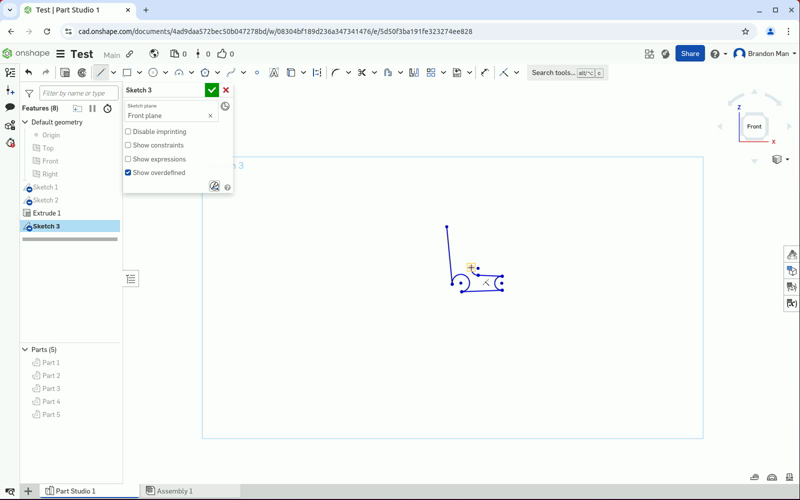
key_down(shift)
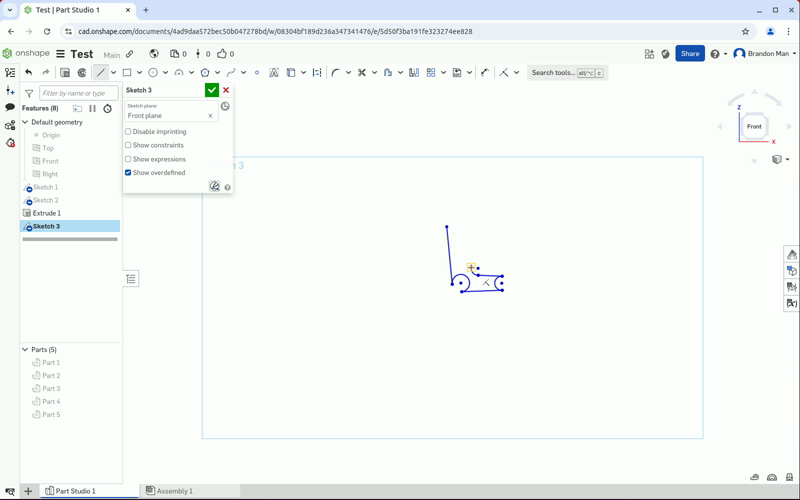
mouse_move(501, 267)
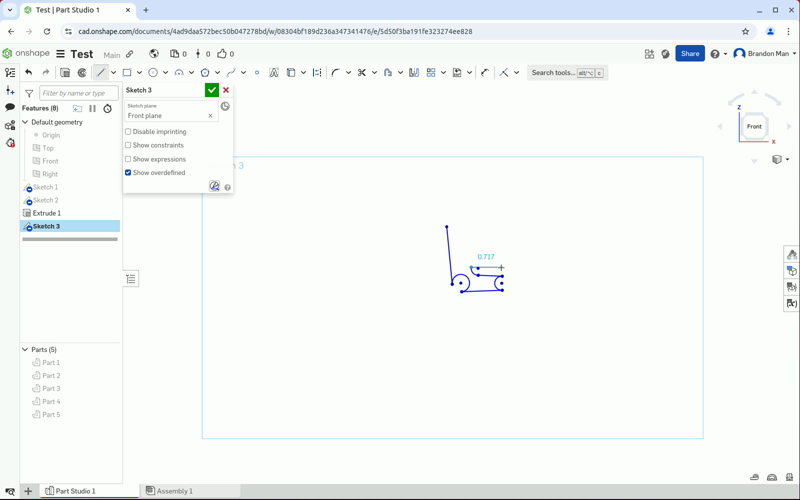
mouse_move(475, 226)
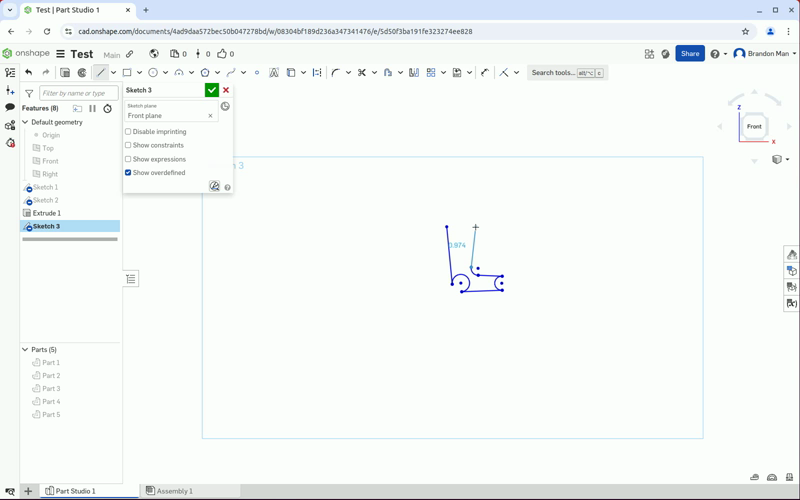
click(475, 226)
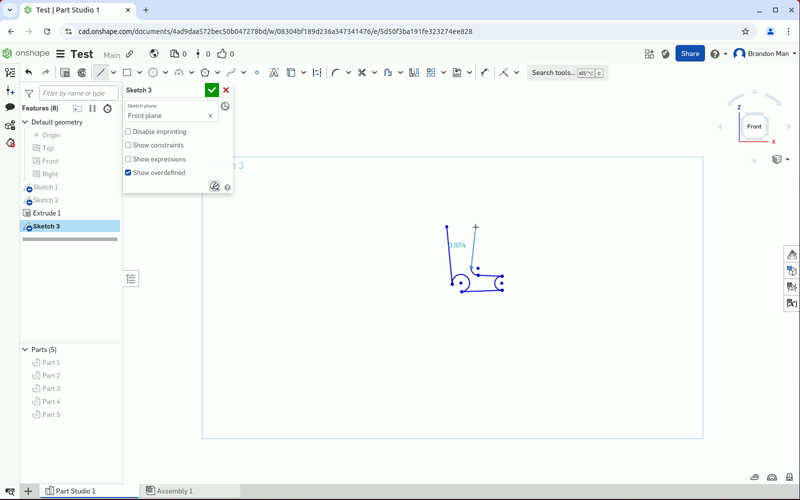
key_up(shift)
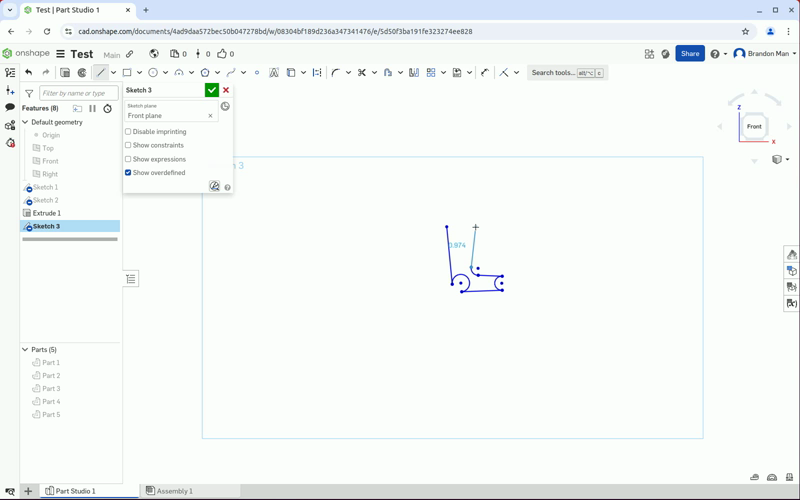
key(esc)
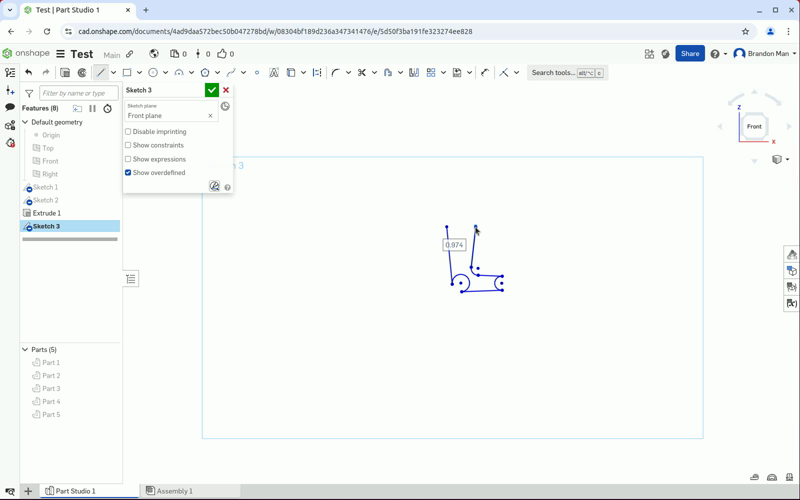
key(a)
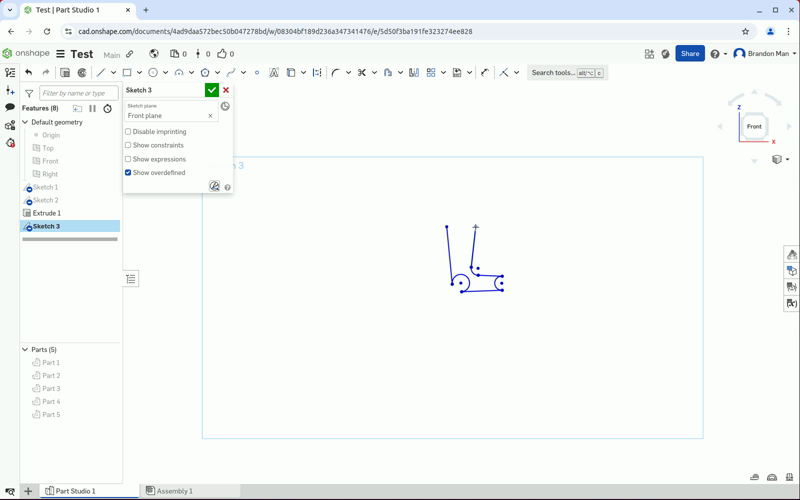
mouse_move(475, 226)
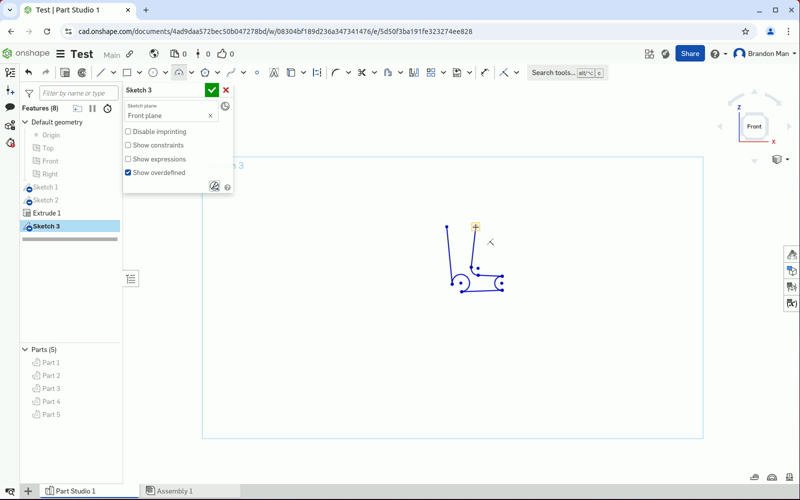
click(475, 226)
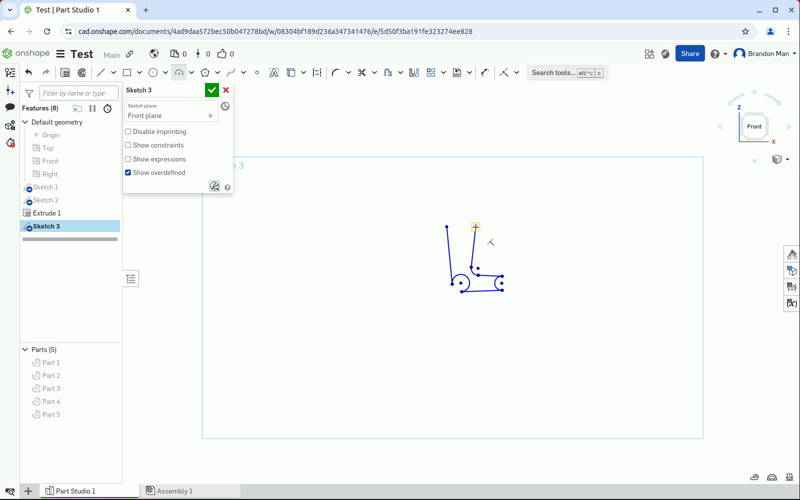
mouse_move(446, 226)
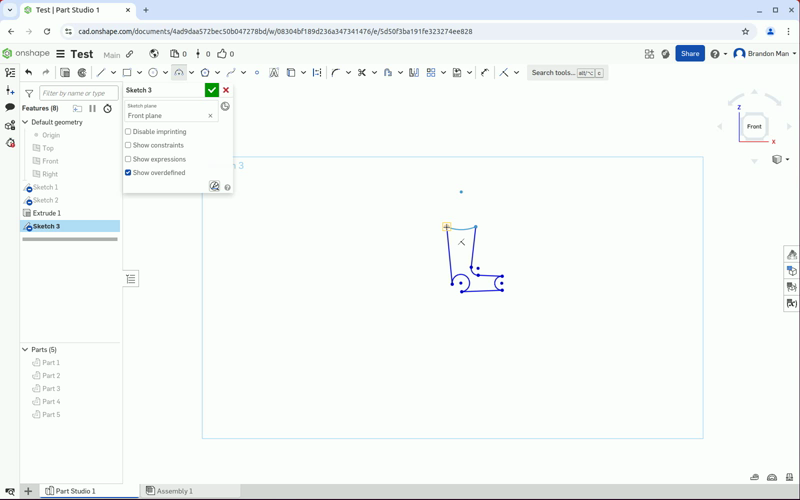
click(446, 226)
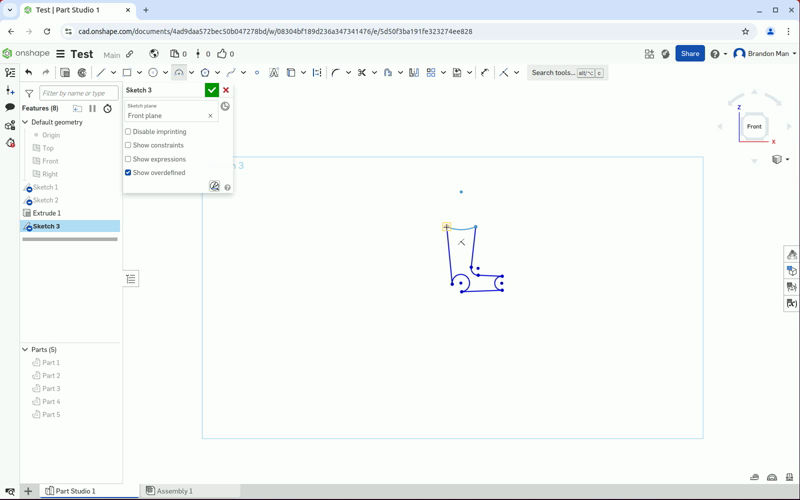
key_down(shift)
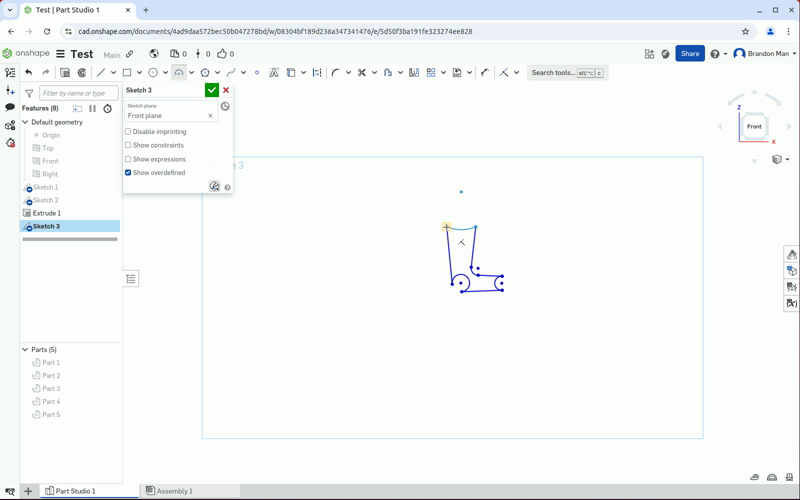
mouse_move(461, 239)
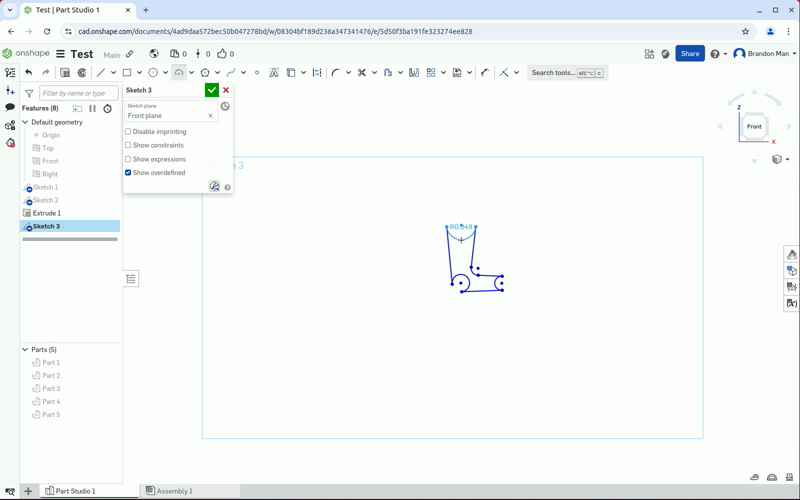
click(461, 239)
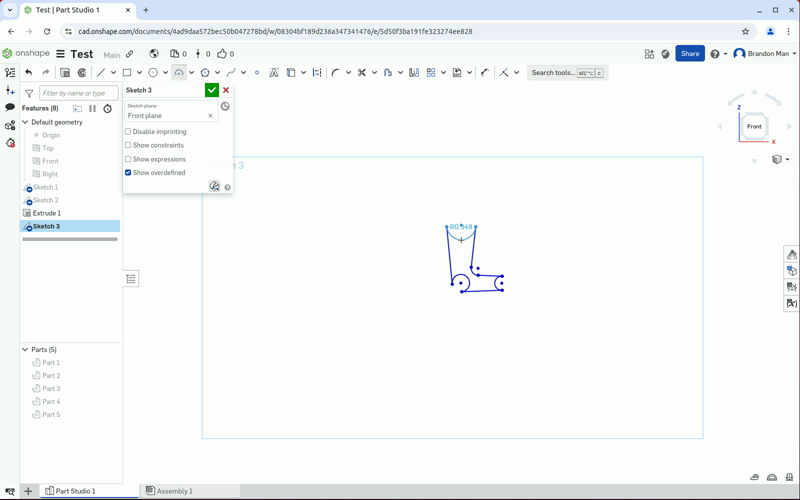
key_up(shift)
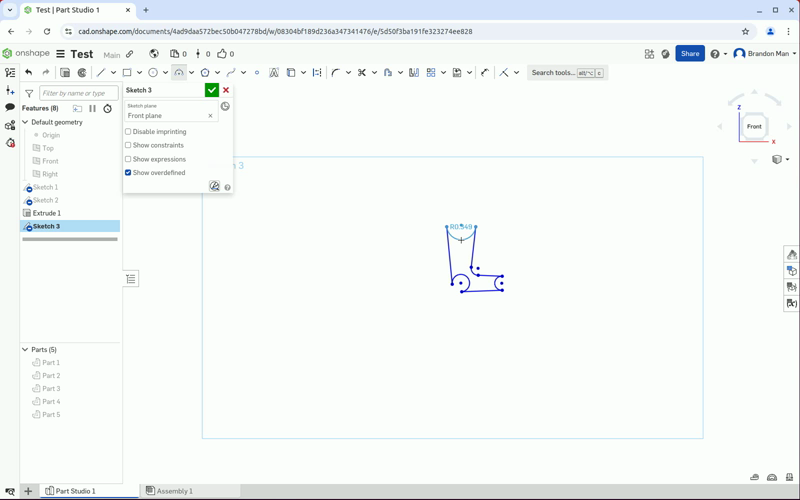
key(esc)
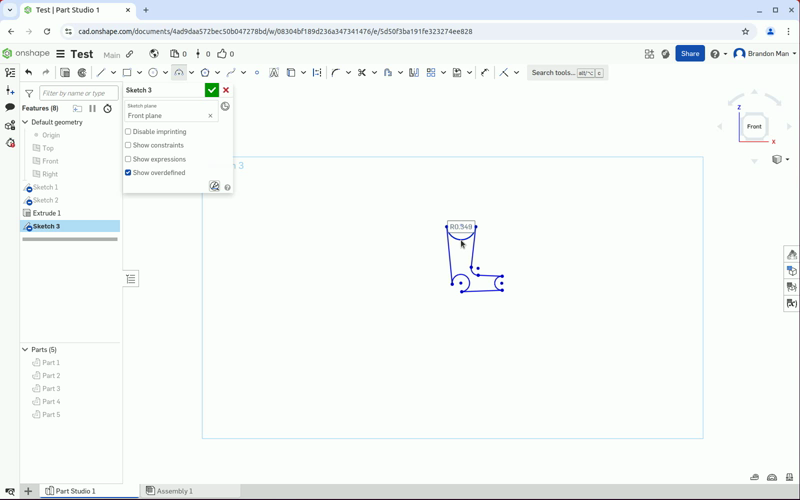
mouse_move(493, 280)
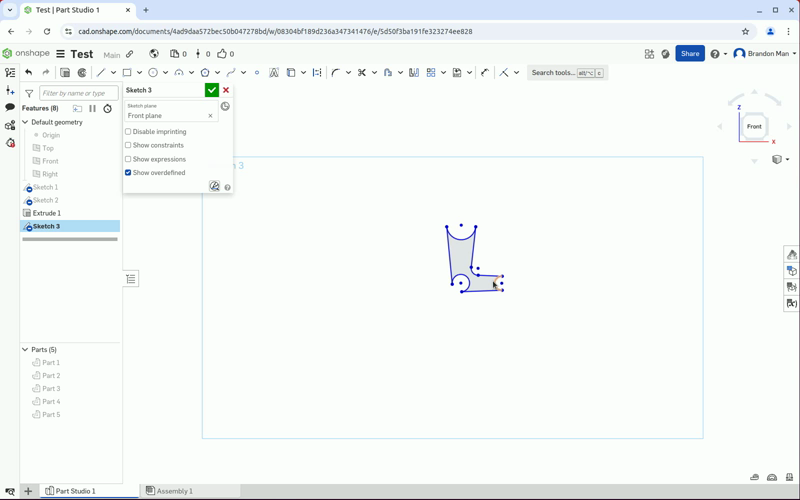
scroll(6)
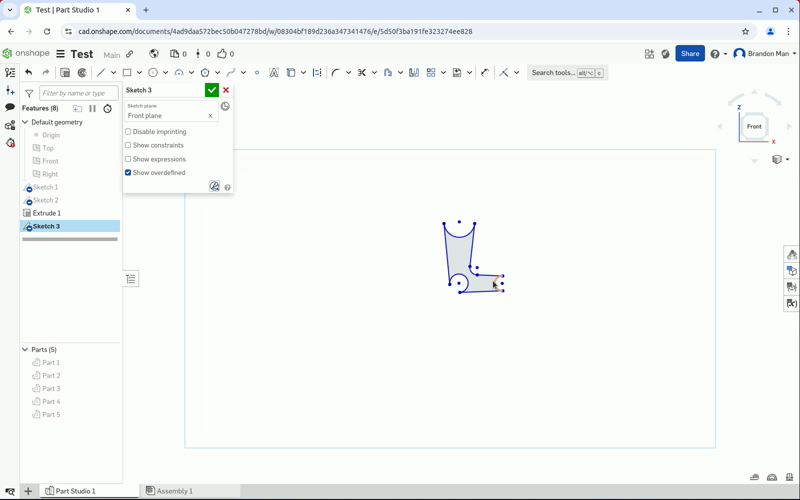
scroll(6)
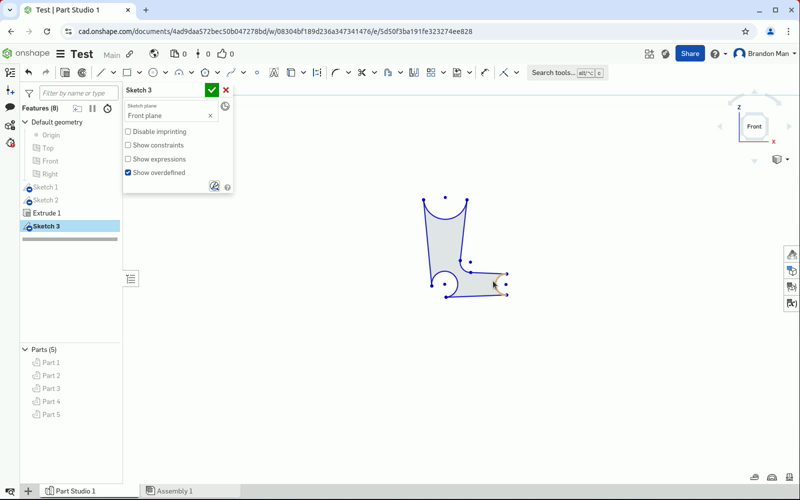
scroll(6)
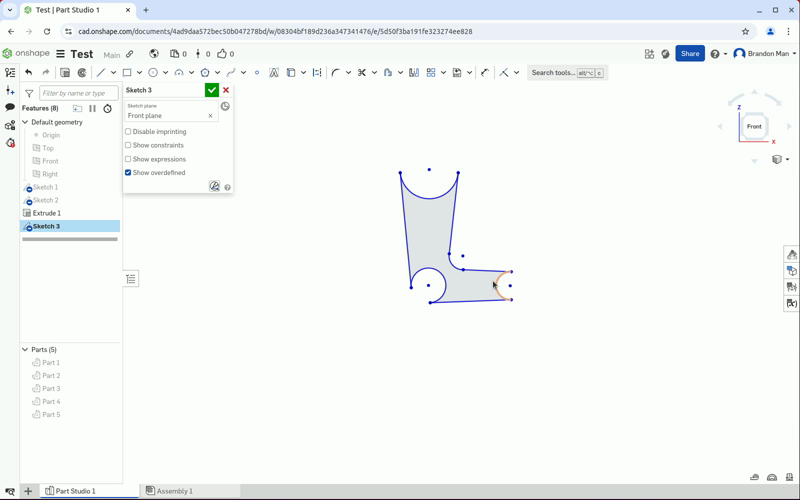
scroll(6)
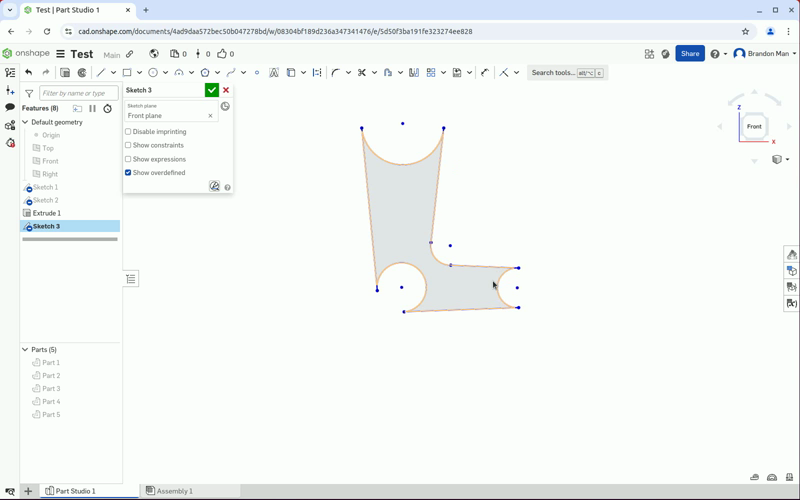
scroll(6)
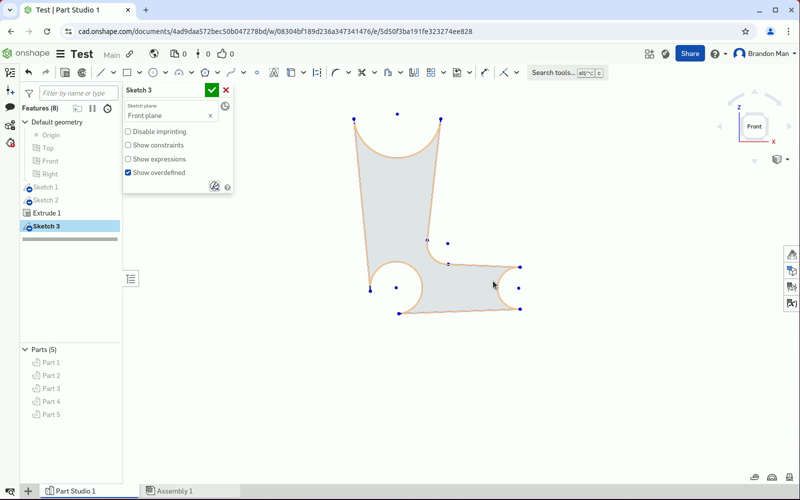
scroll(6)
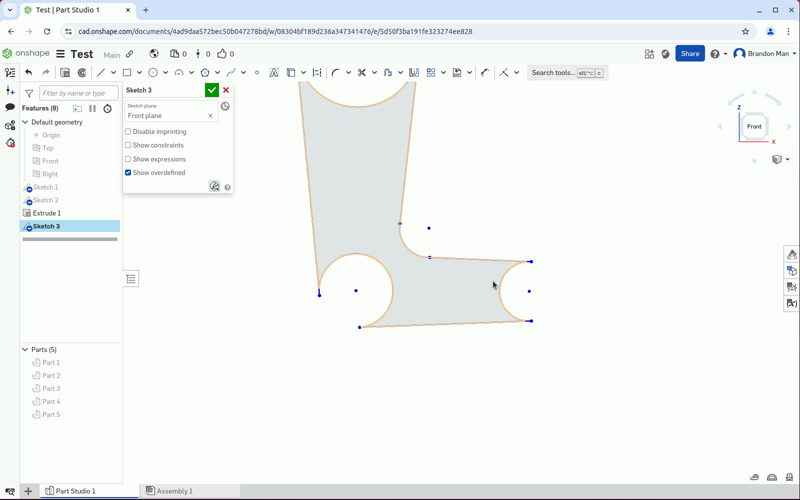
scroll(6)
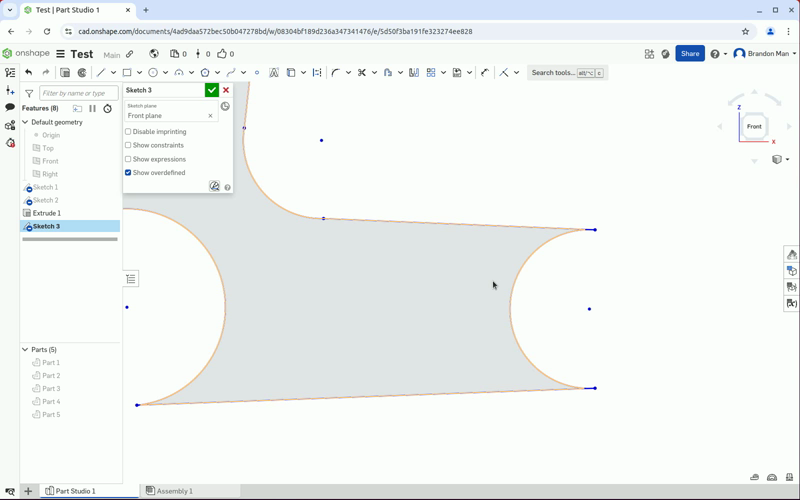
click(493, 280)
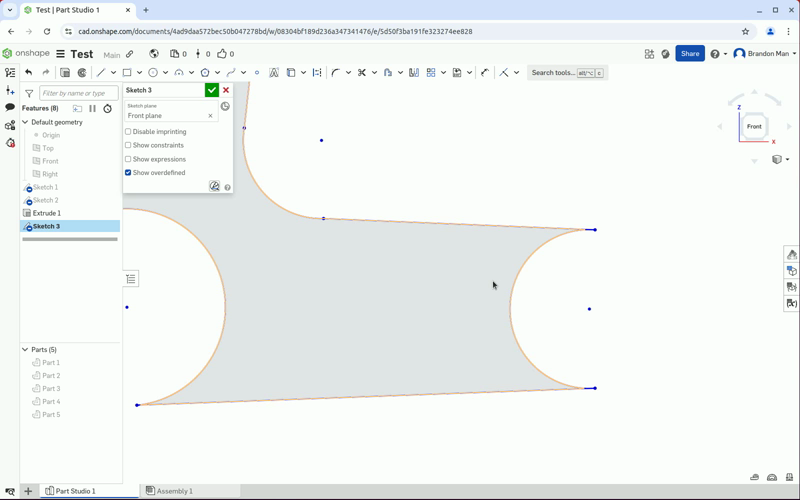
scroll(-6)
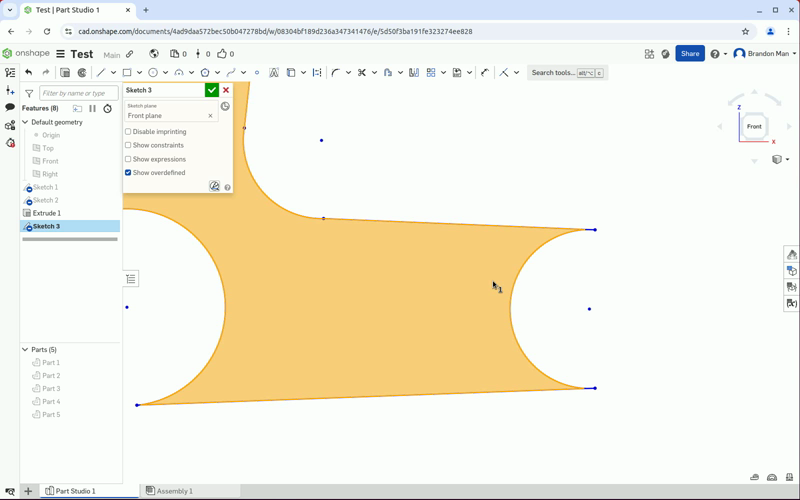
scroll(-6)
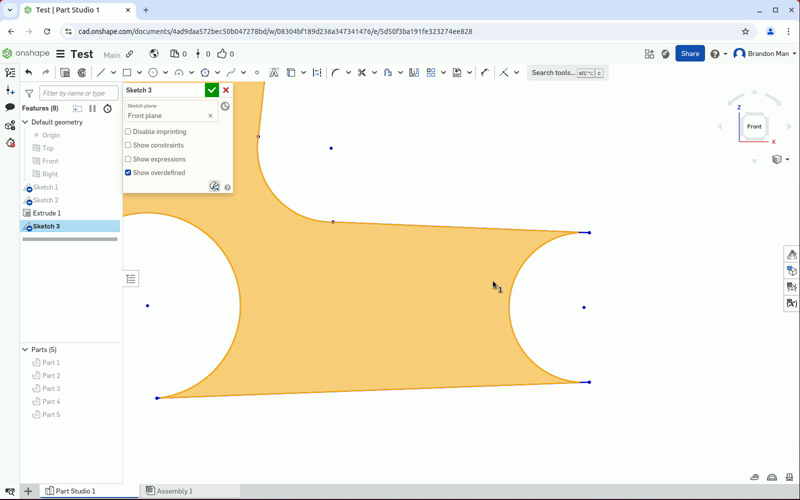
scroll(-6)
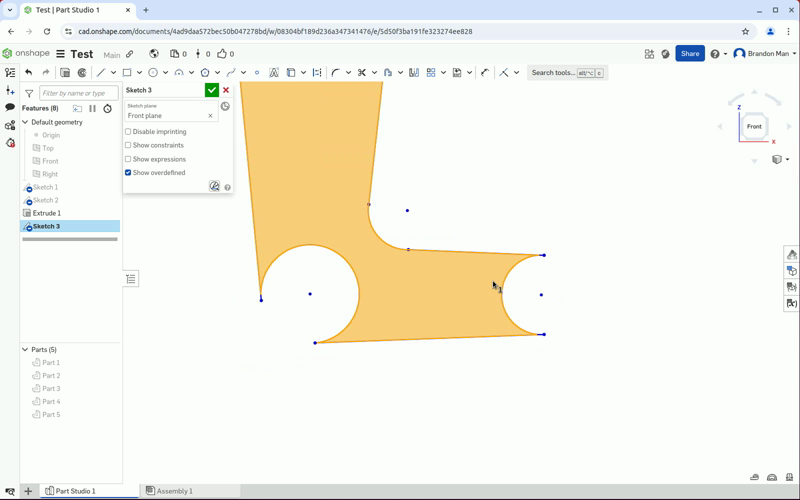
scroll(-6)
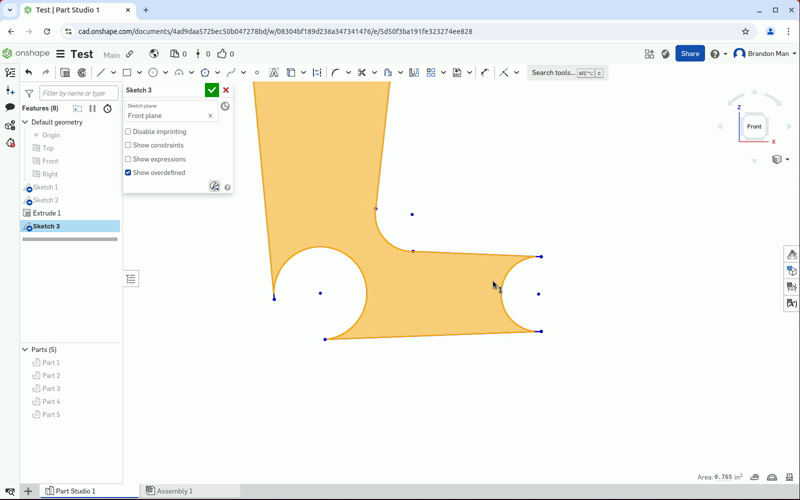
scroll(-6)
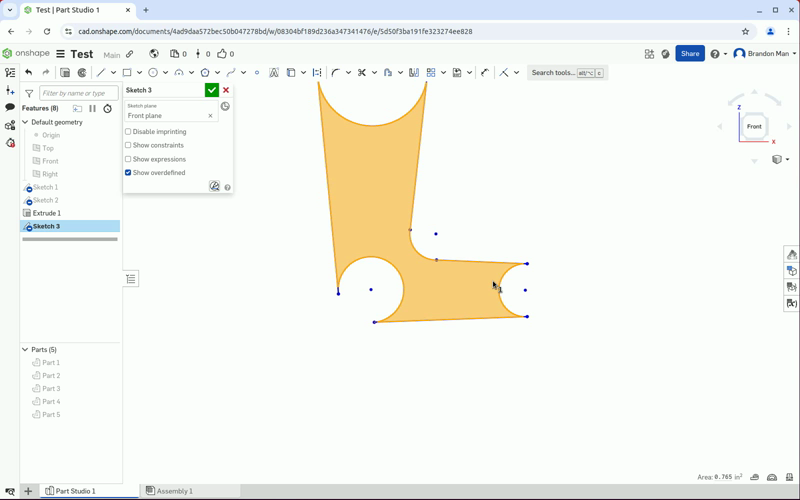
scroll(-6)
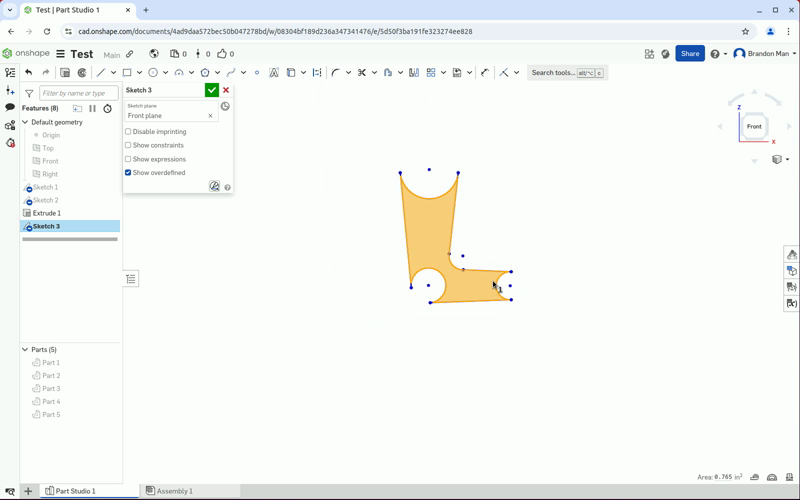
scroll(-6)
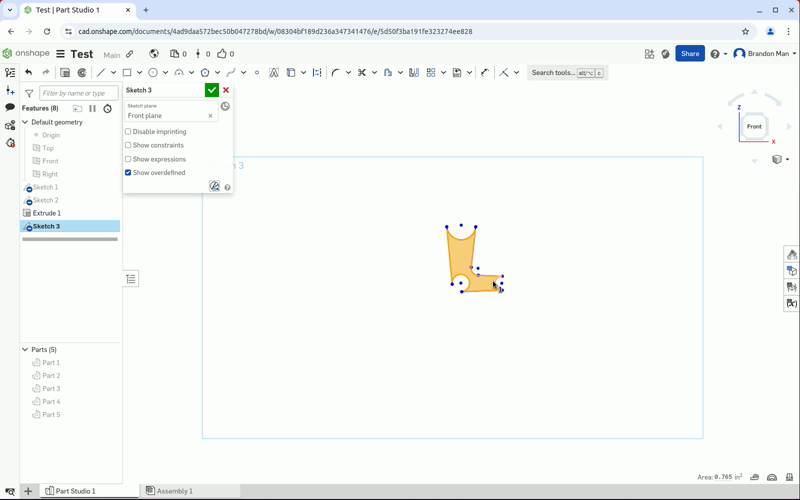
mouse_move(73, 352)
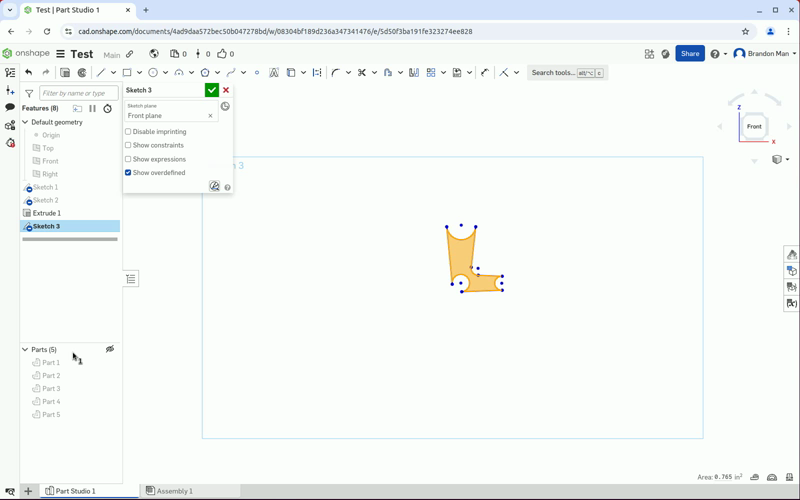
key(shift+y)
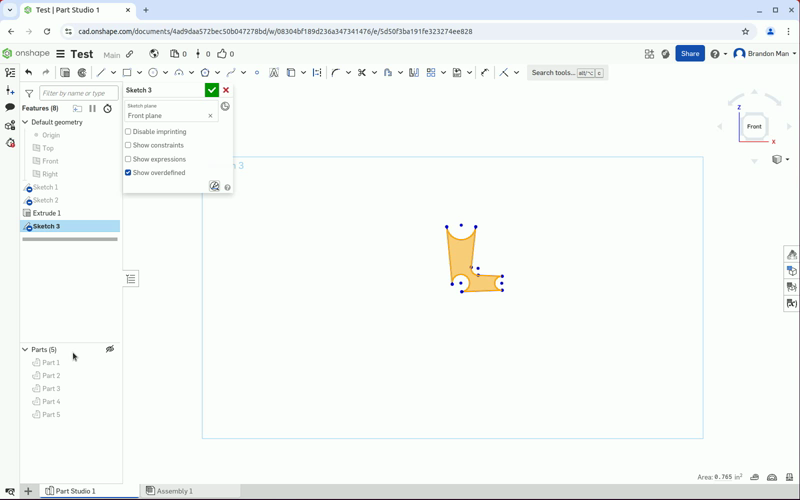
key(shift+e)
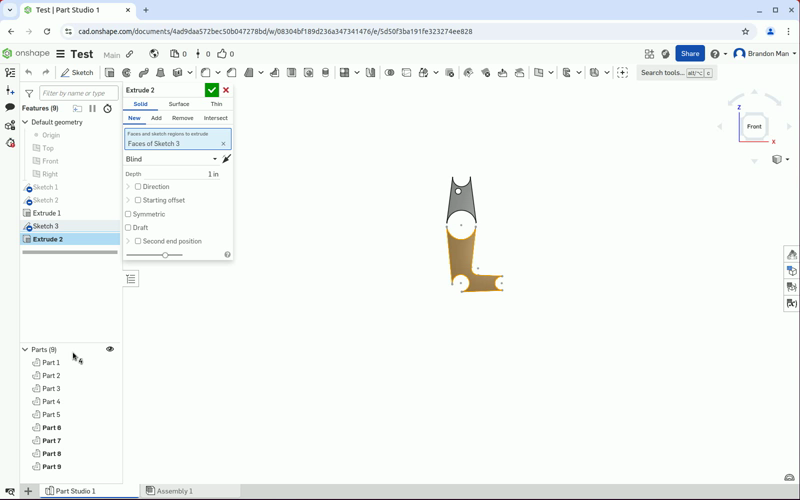
mouse_move(143, 106)
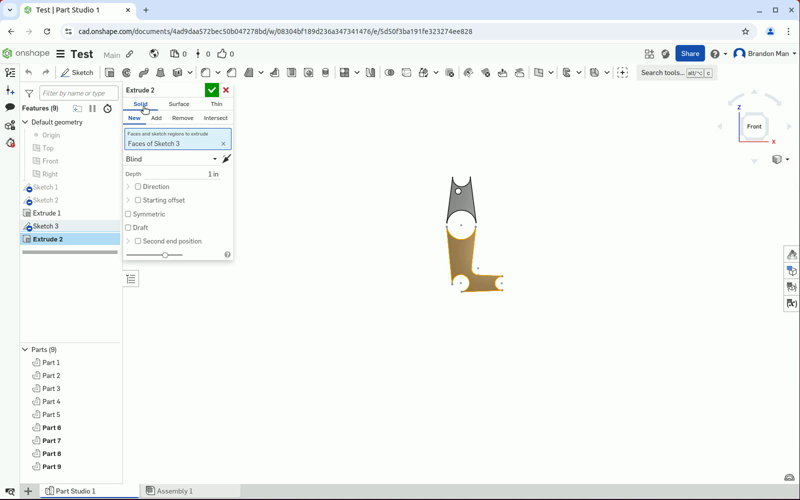
click(143, 106)
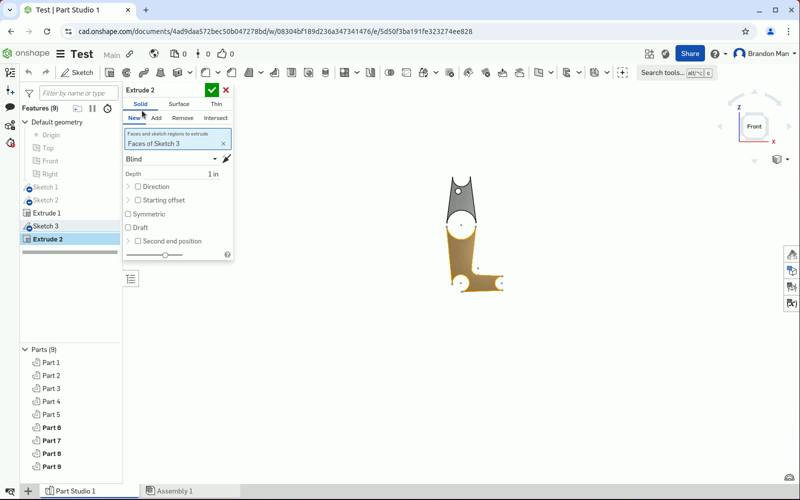
mouse_move(137, 120)
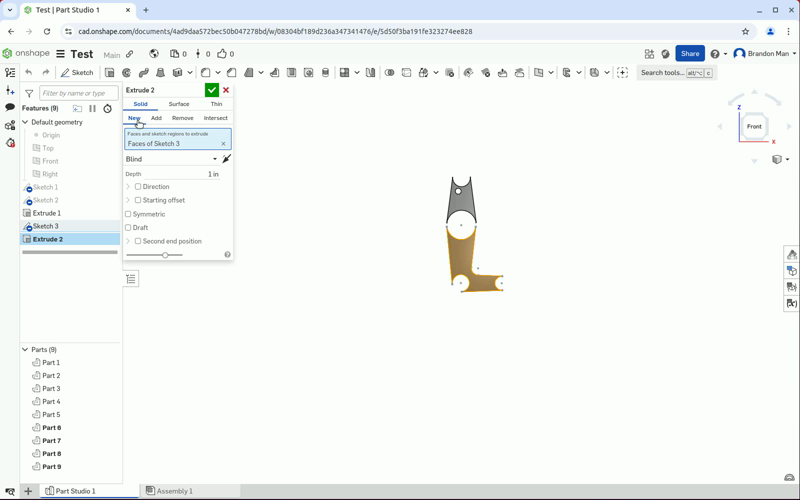
click(137, 120)
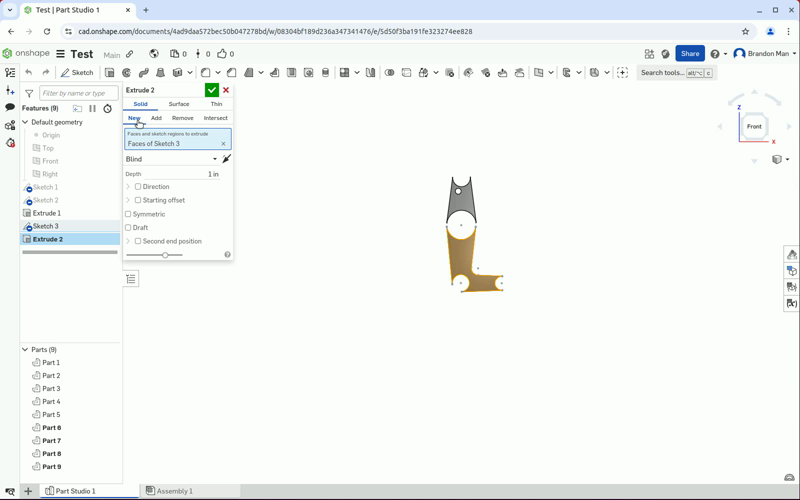
key(tab, 4)
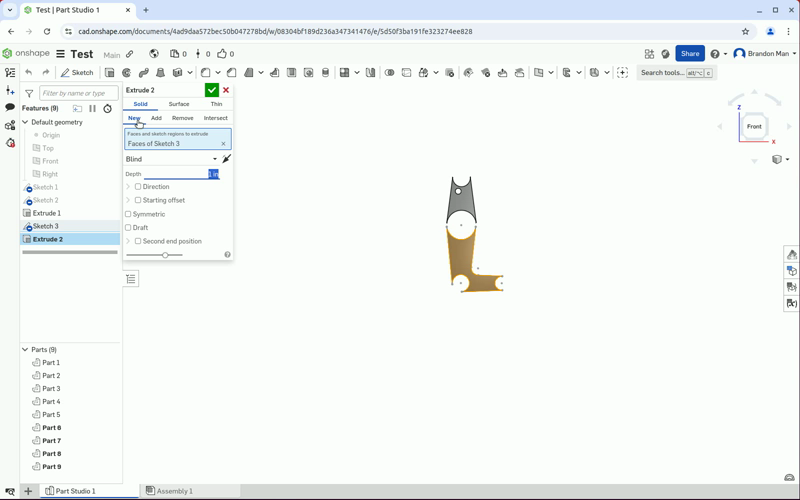
text(0.056)
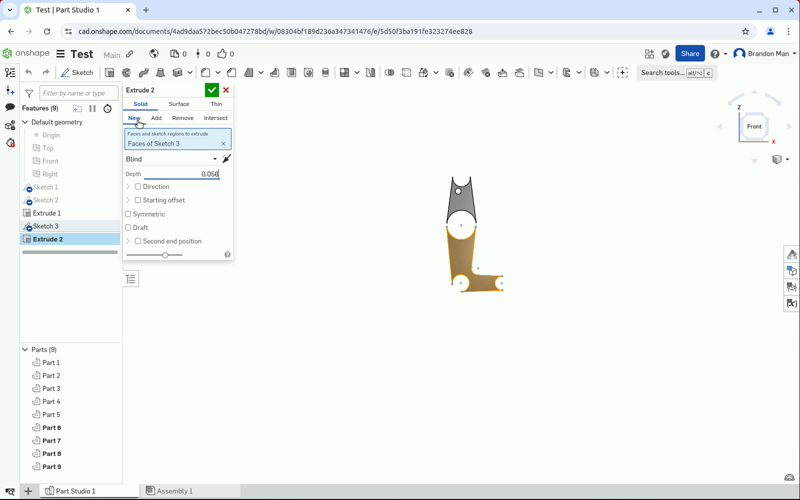
key(enter)
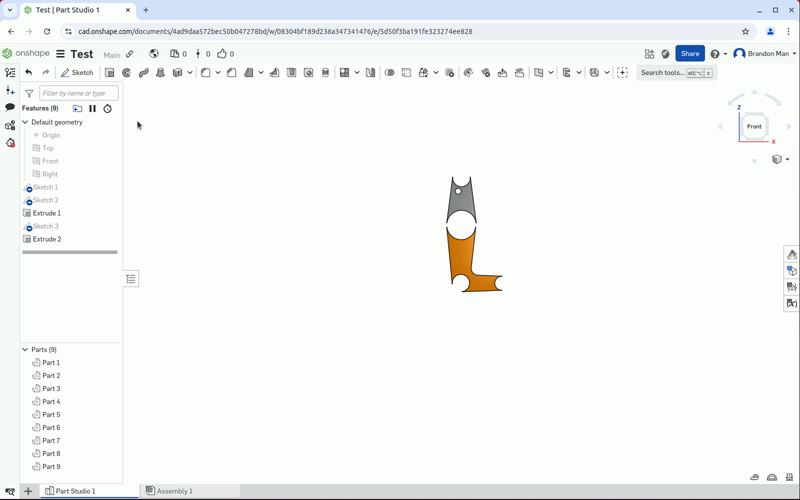
key(shift+h)
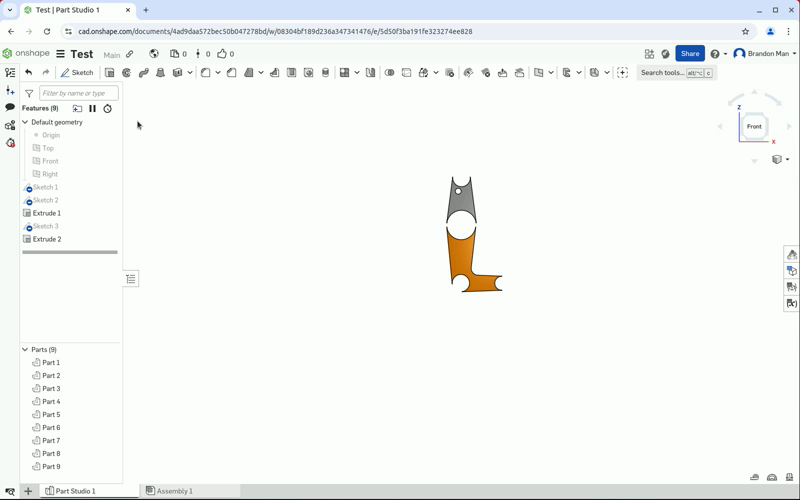
key(shift+h)
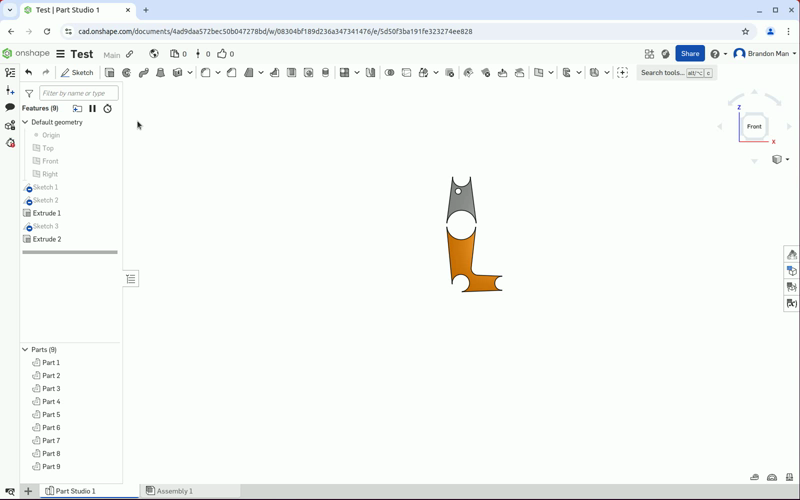
mouse_move(73, 189)
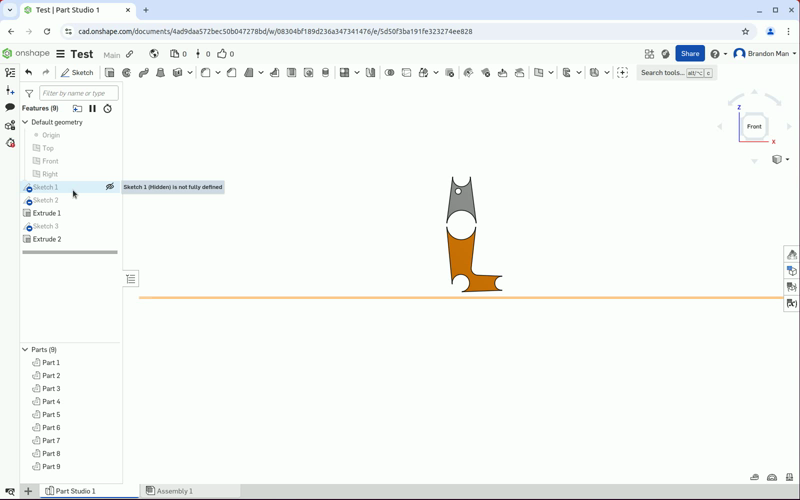
click(73, 189)
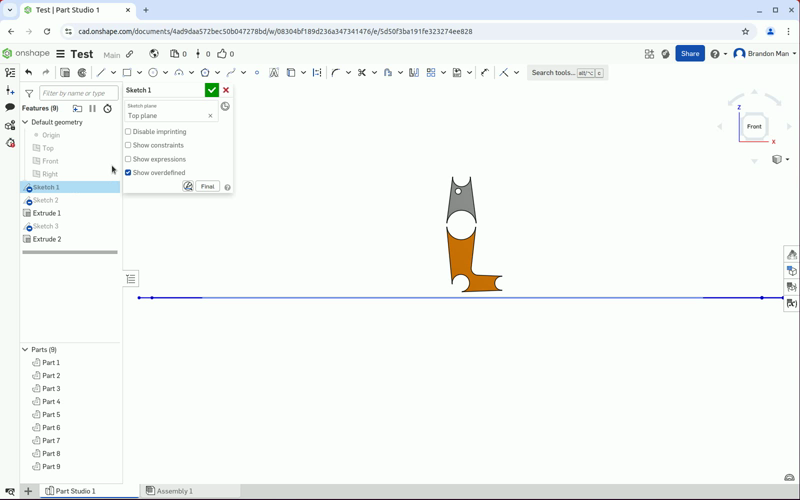
mouse_move(229, 92)
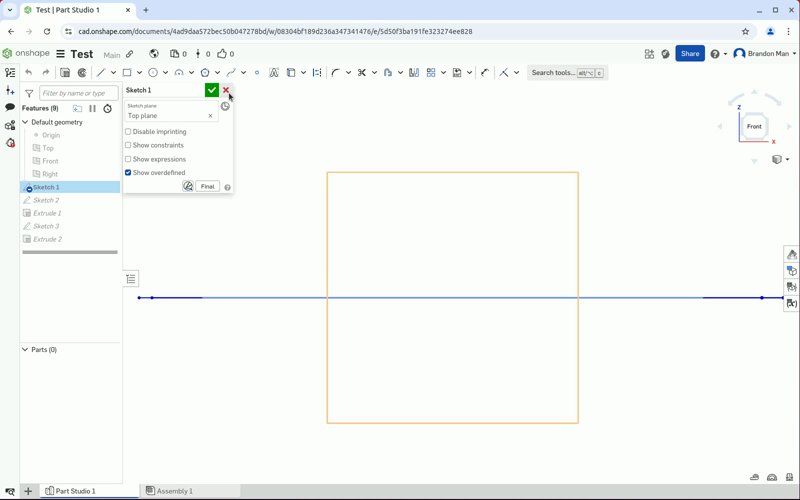
click(229, 92)
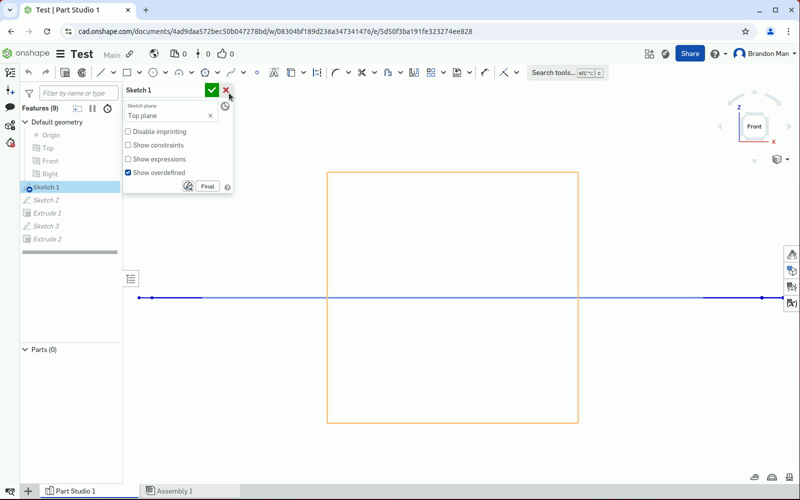
key(shift+s)
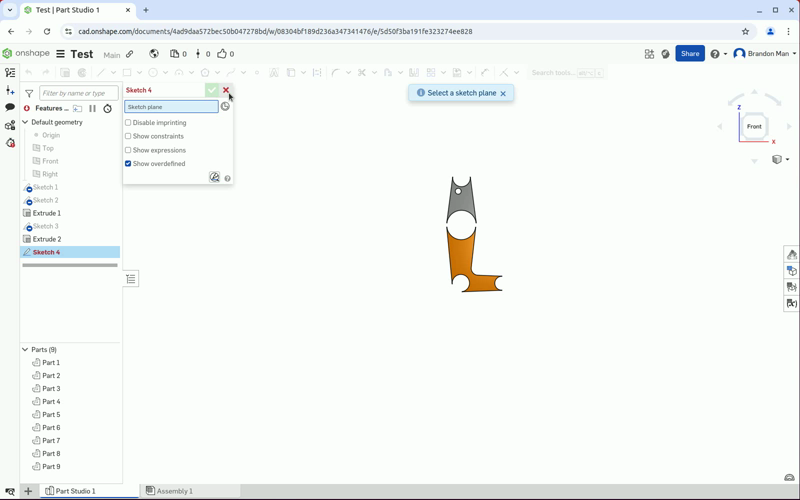
mouse_move(73, 163)
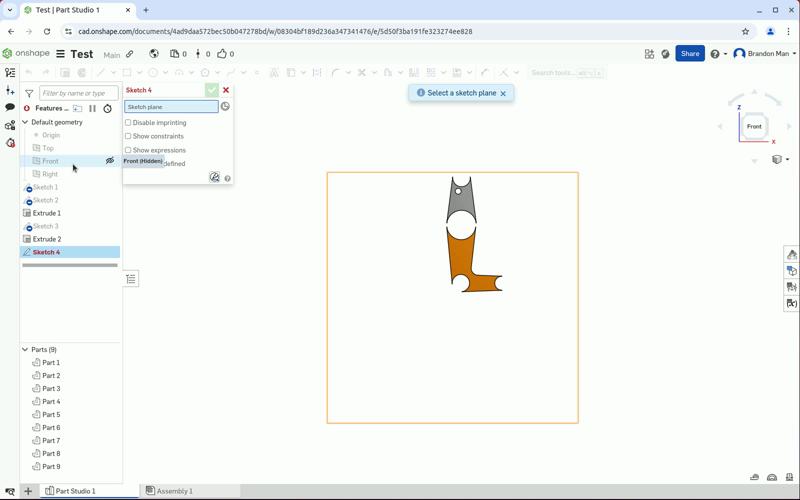
click(73, 163)
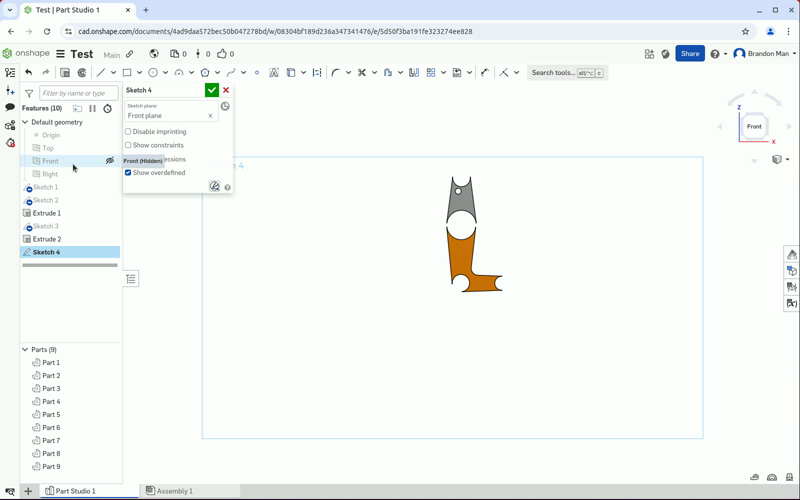
mouse_move(73, 352)
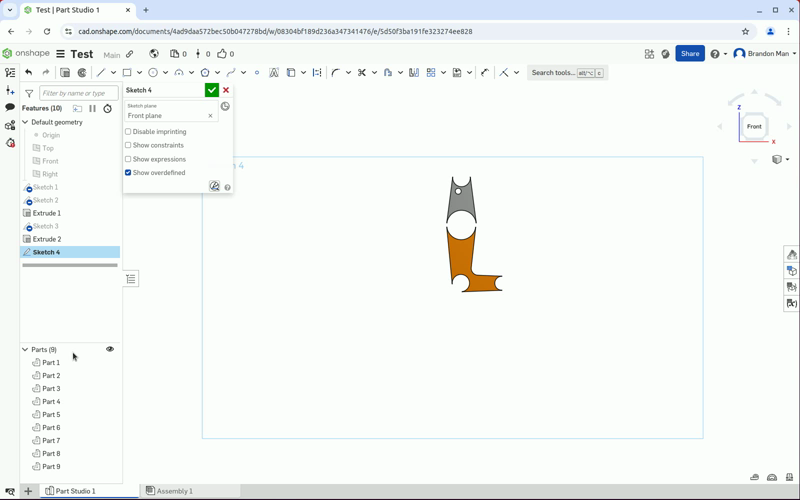
key(y)
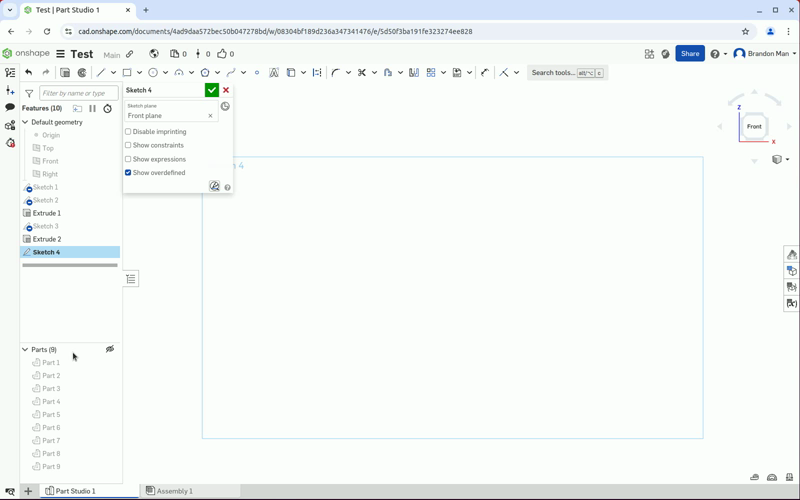
key(c)
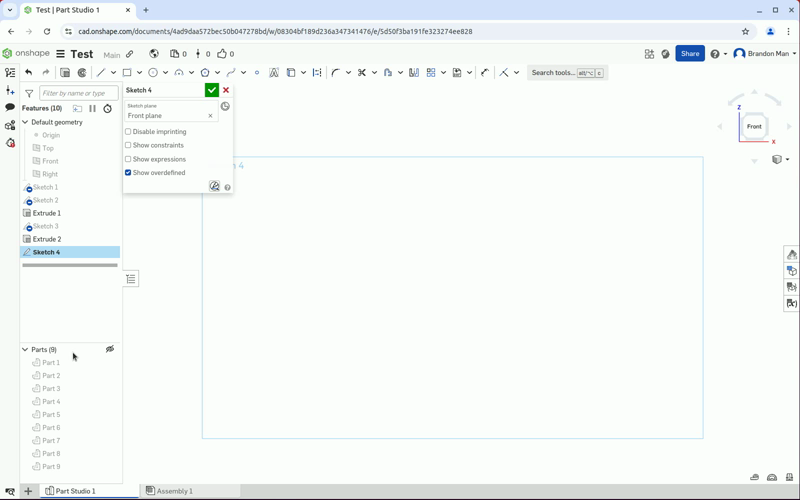
key_down(shift)
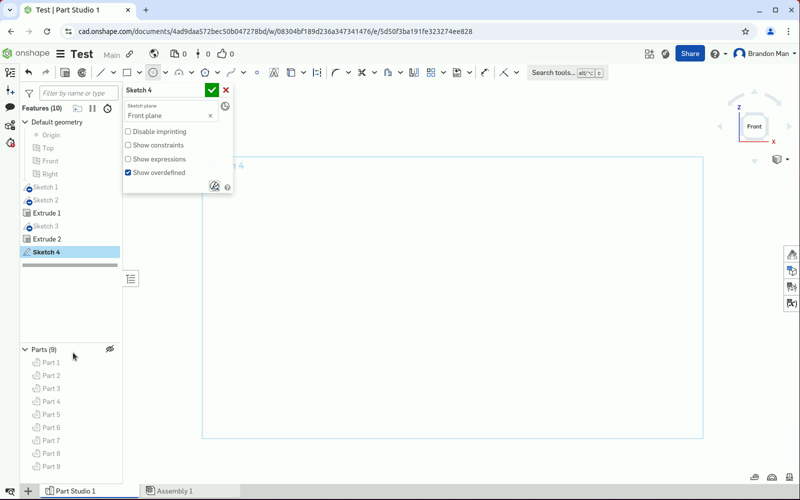
mouse_move(461, 225)
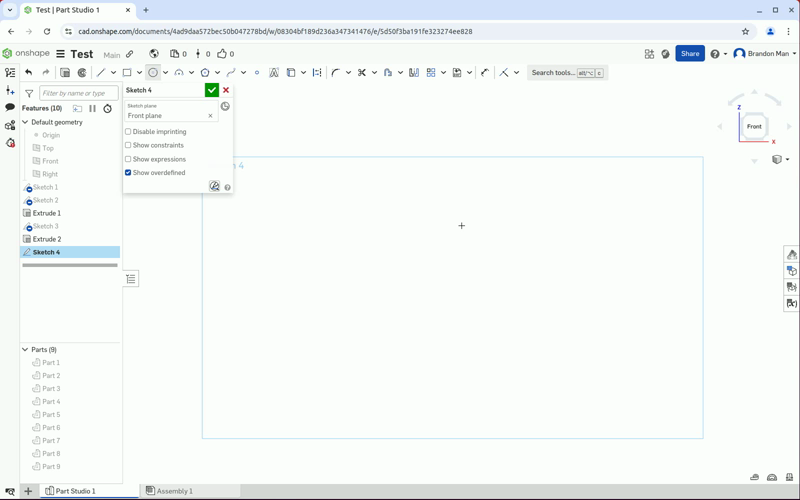
click(461, 225)
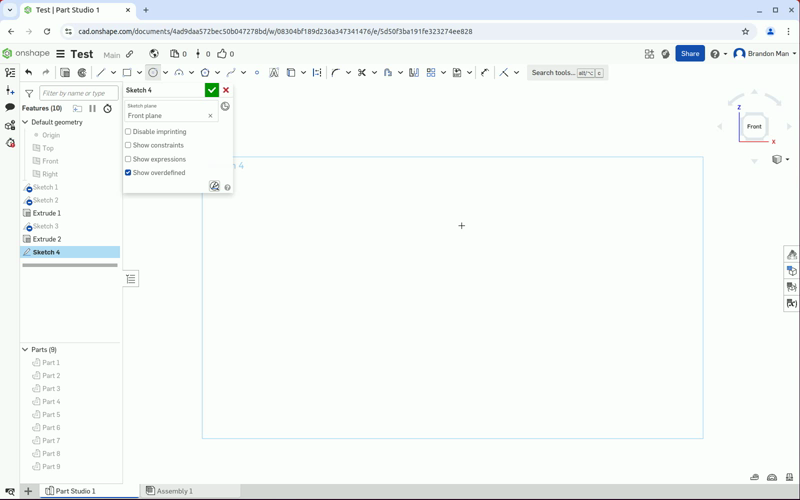
key_up(shift)
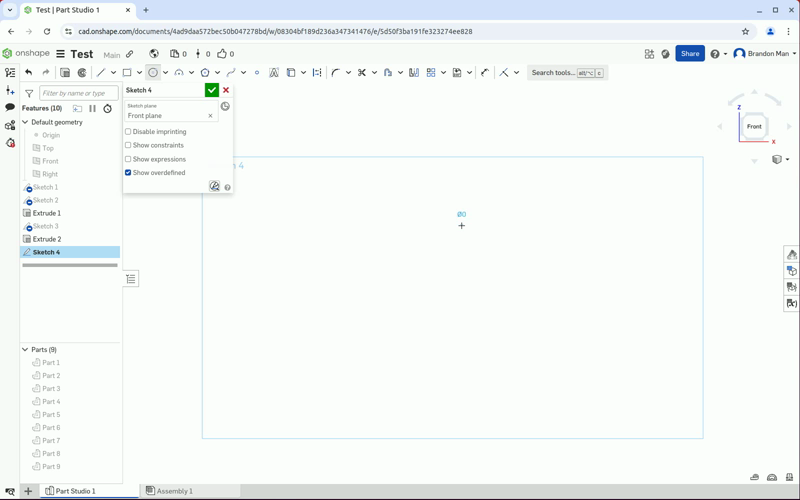
mouse_move(477, 225)
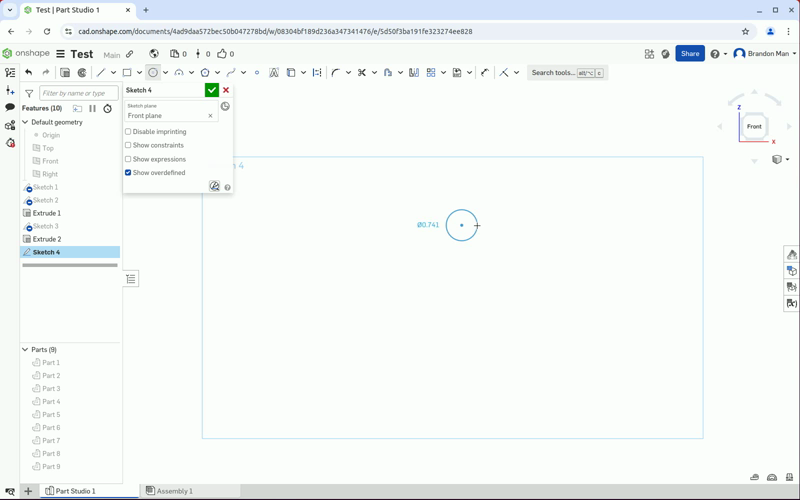
click(477, 225)
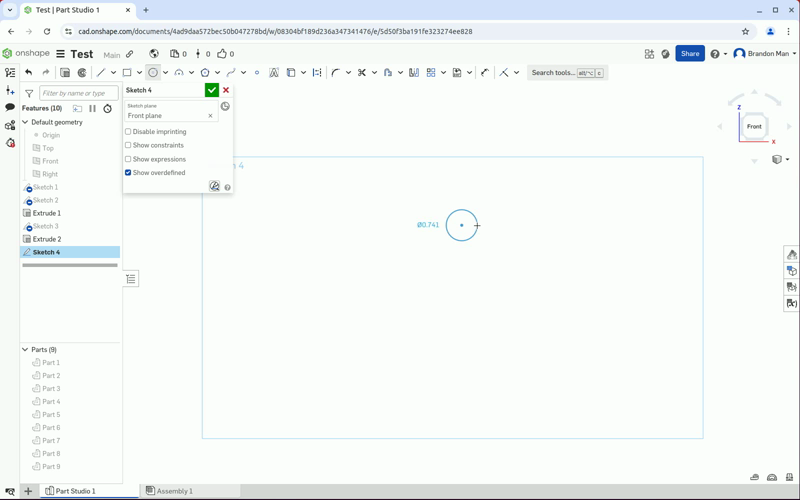
key(esc)
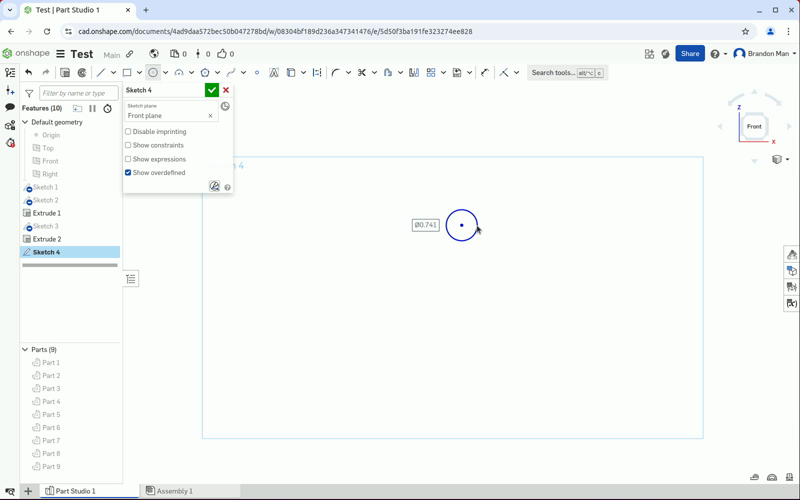
key(c)
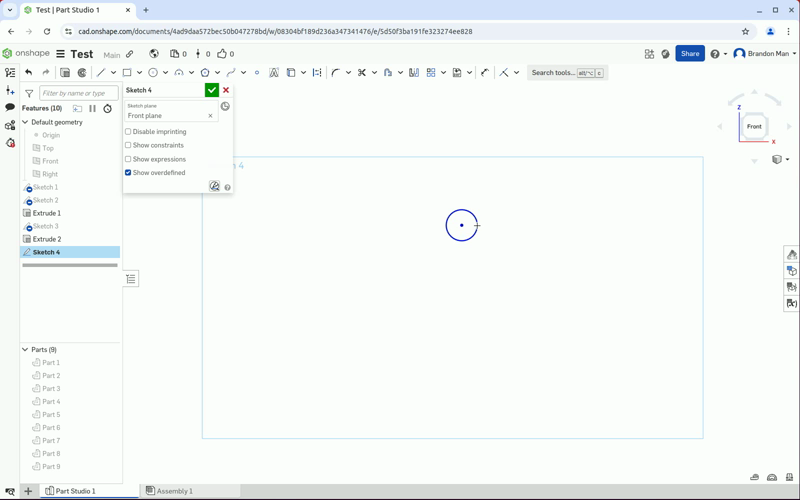
key_down(shift)
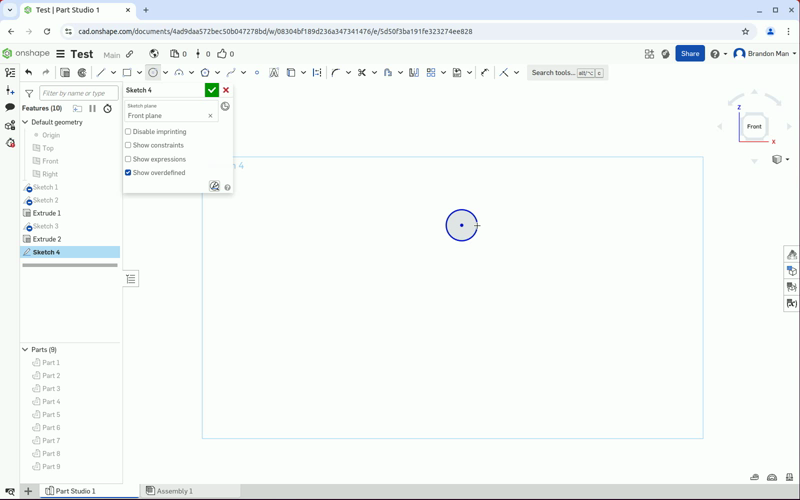
mouse_move(461, 225)
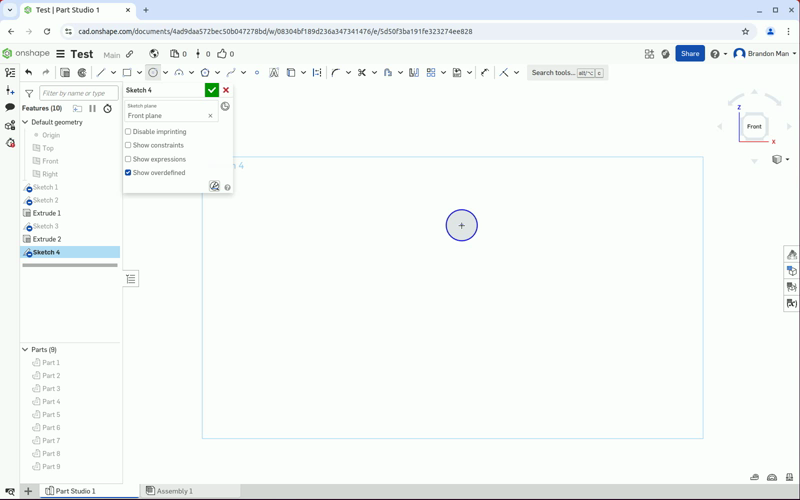
click(461, 225)
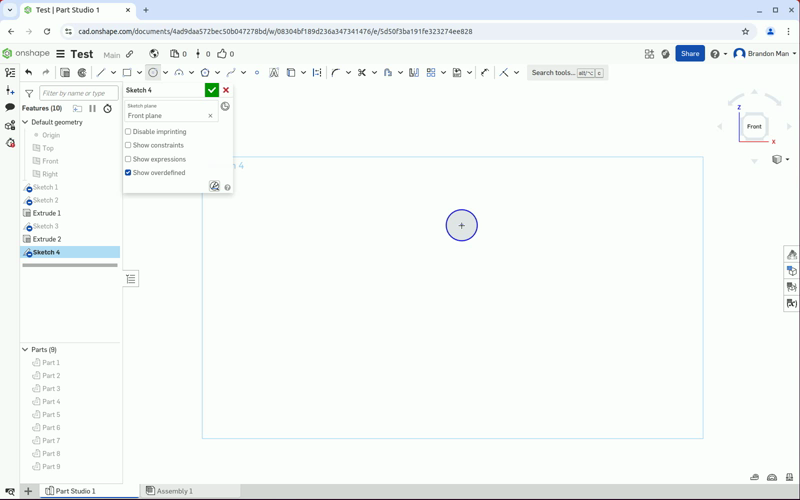
key_up(shift)
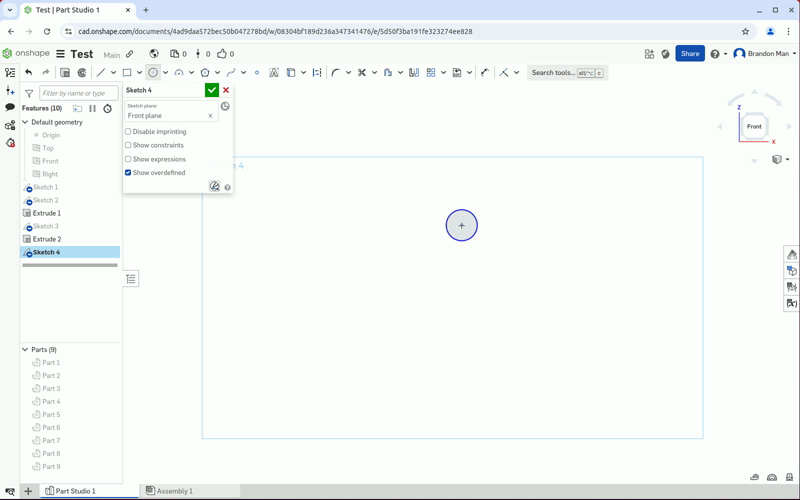
mouse_move(465, 225)
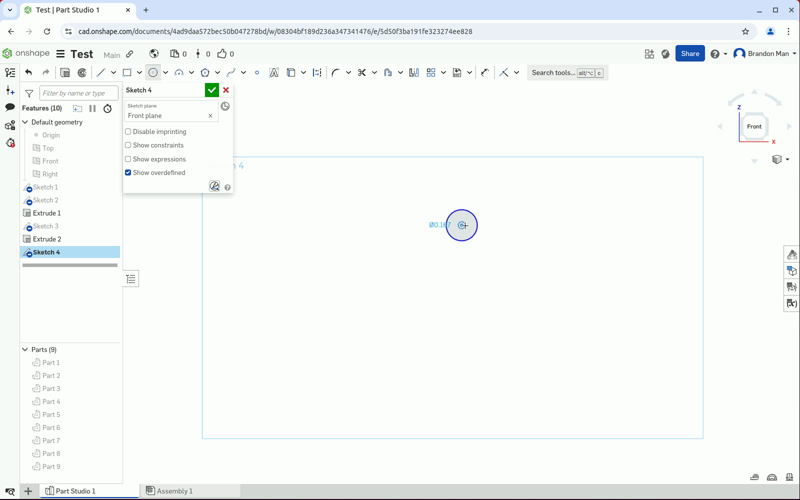
scroll(6)
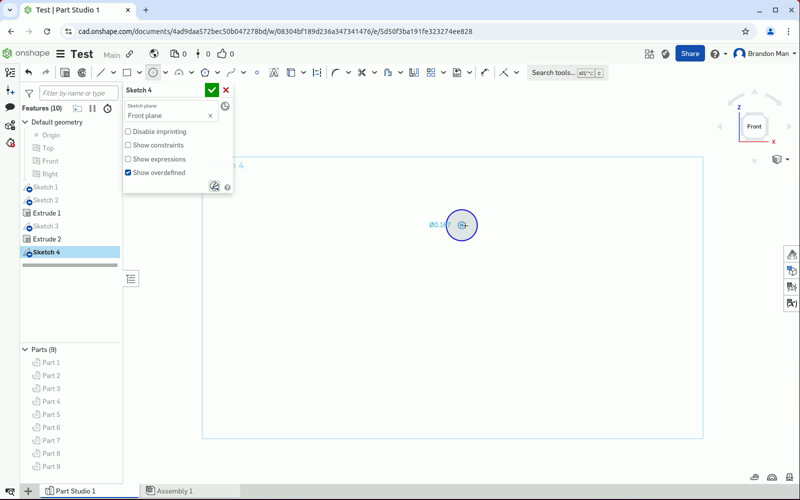
scroll(6)
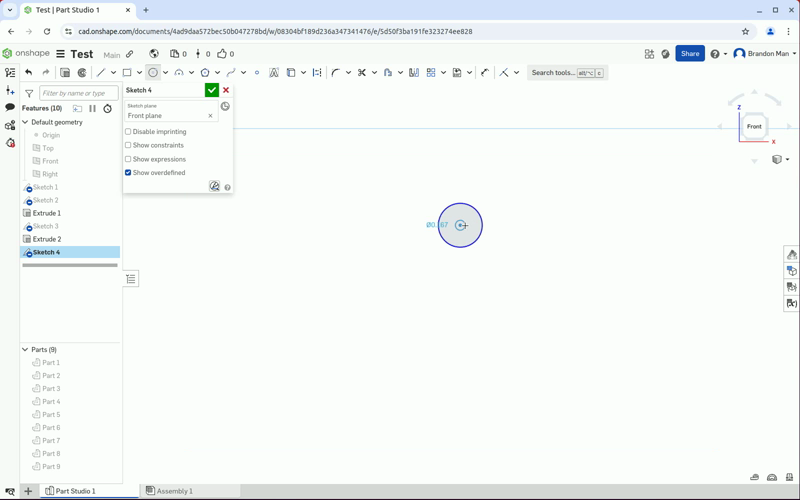
scroll(6)
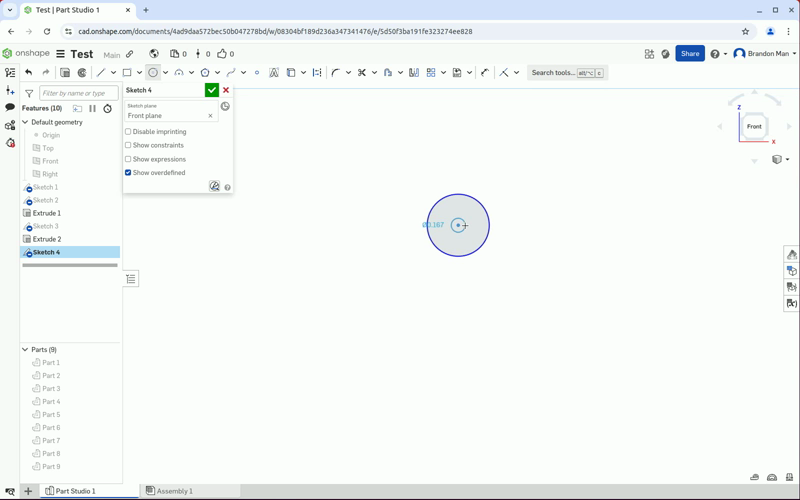
scroll(6)
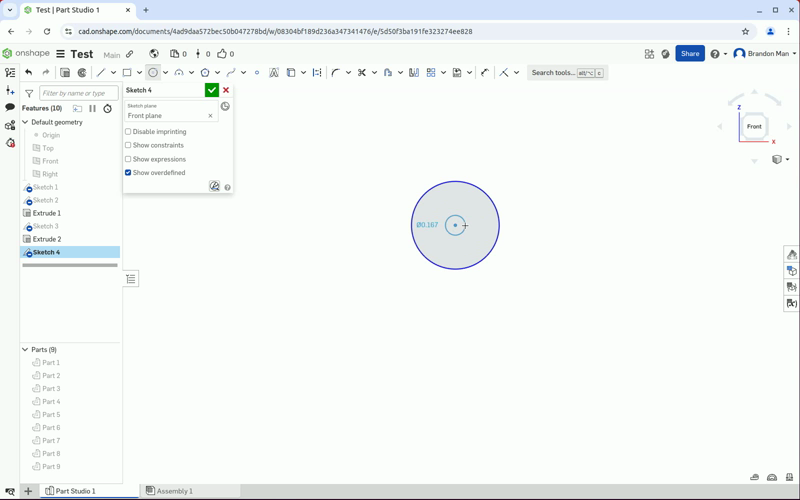
scroll(6)
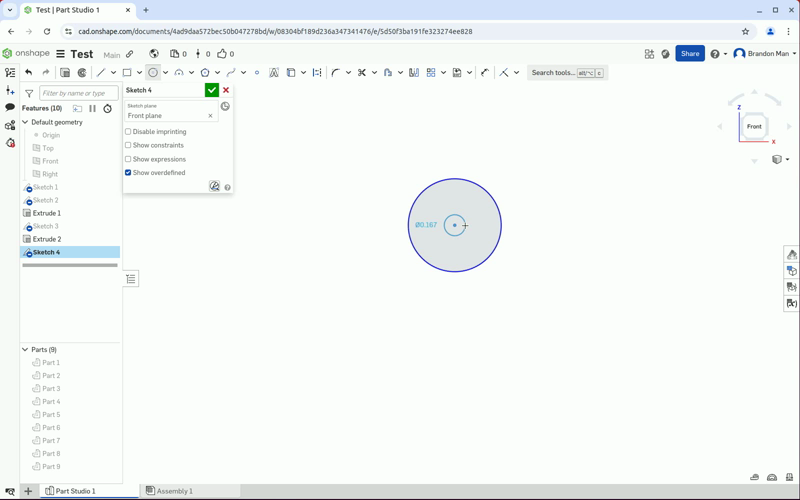
scroll(6)
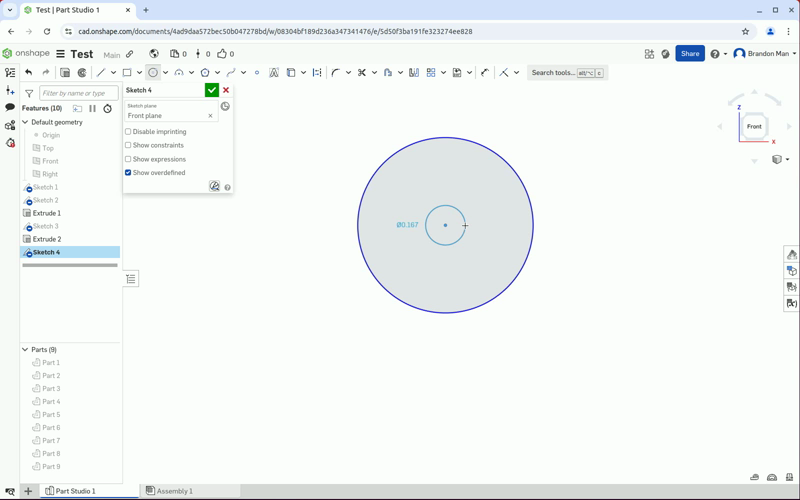
scroll(6)
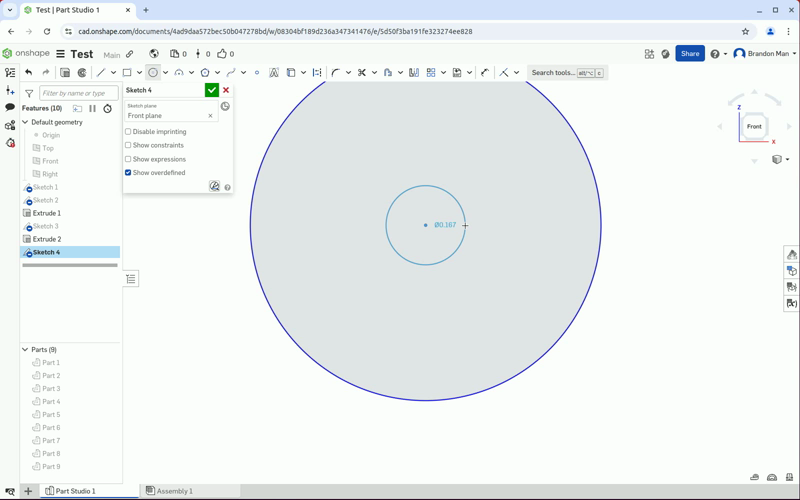
click(465, 225)
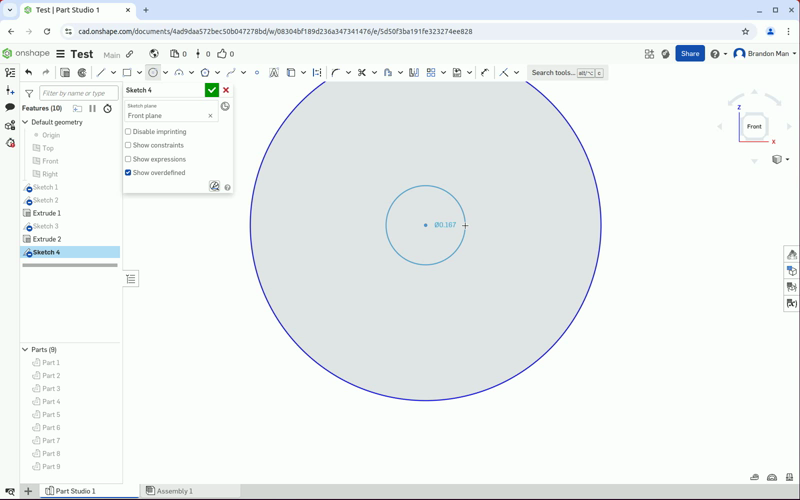
scroll(-6)
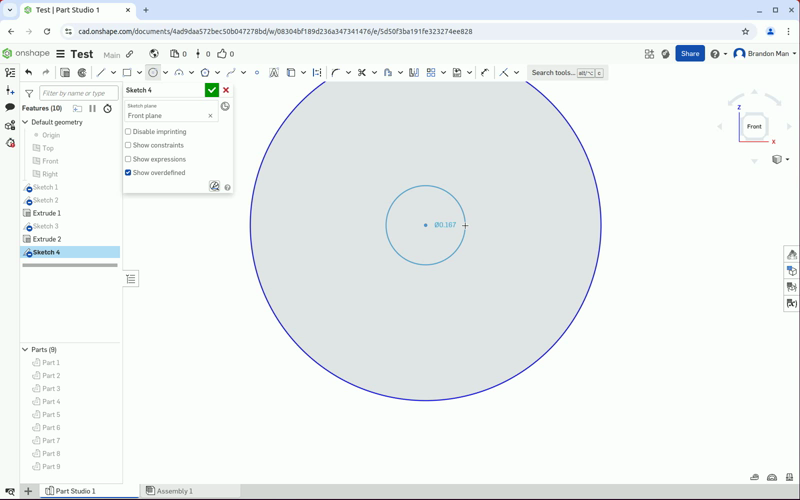
scroll(-6)
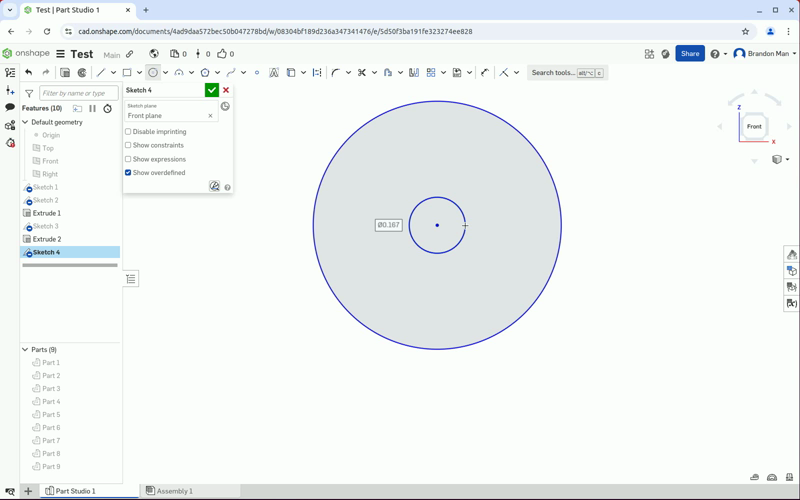
scroll(-6)
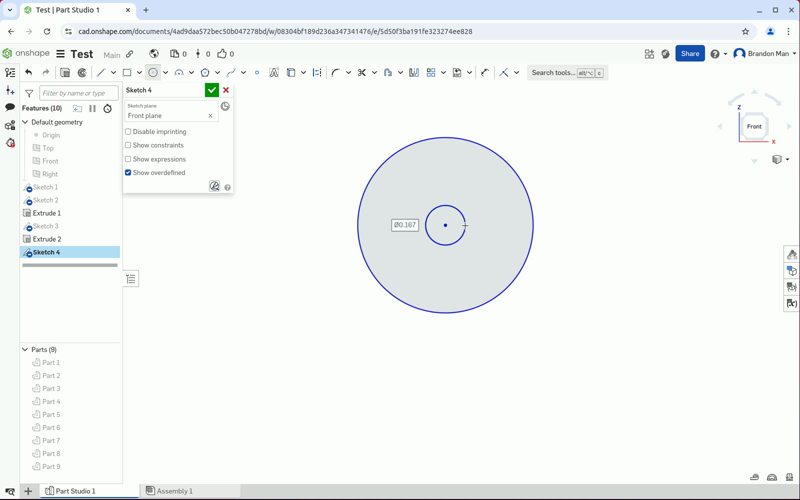
scroll(-6)
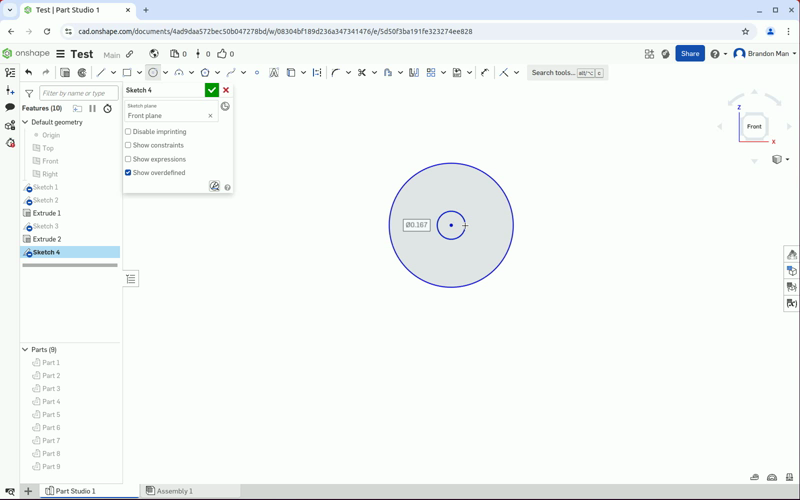
scroll(-6)
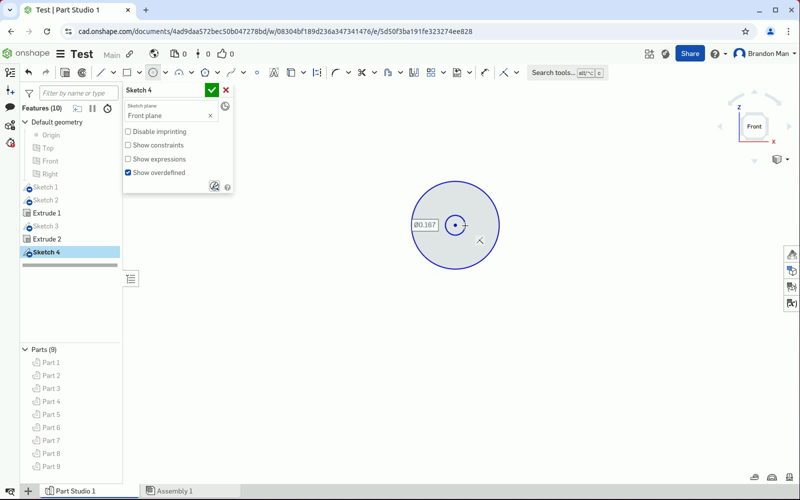
scroll(-6)
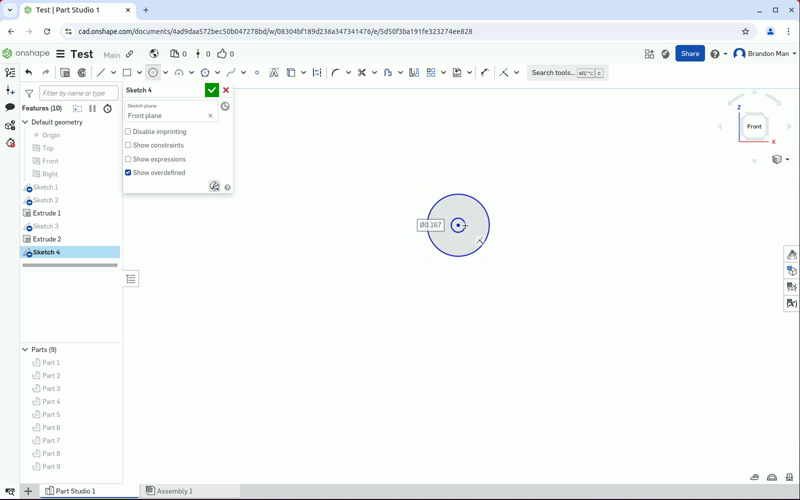
scroll(-6)
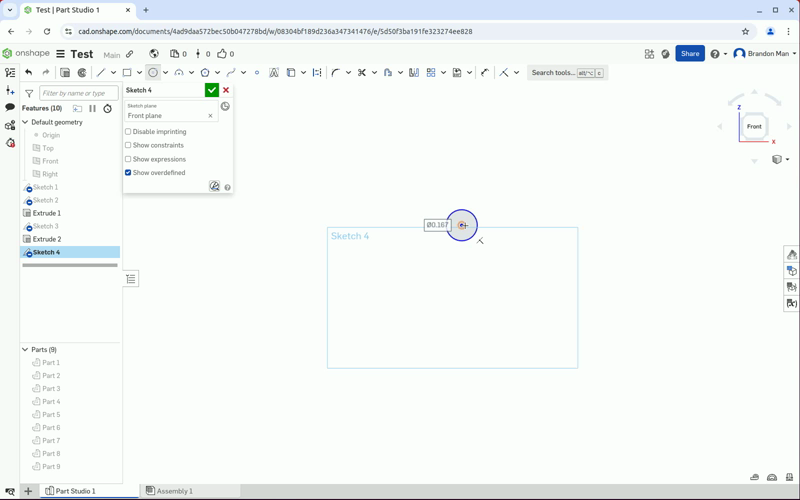
key(esc)
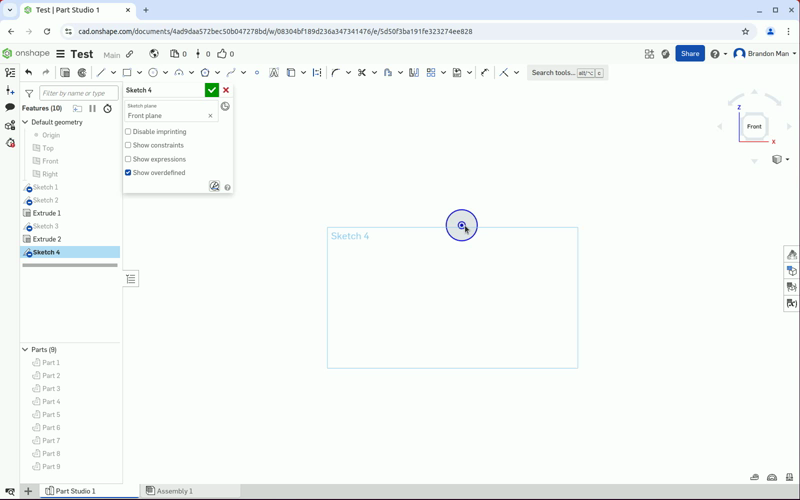
mouse_move(449, 224)
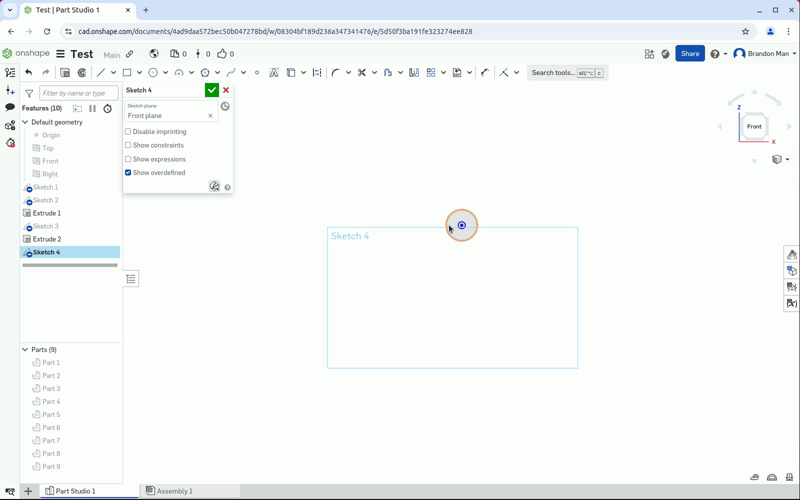
scroll(6)
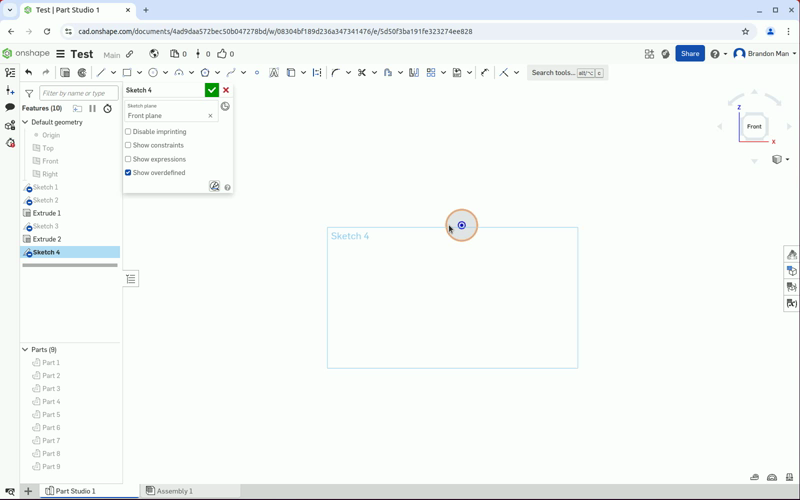
scroll(6)
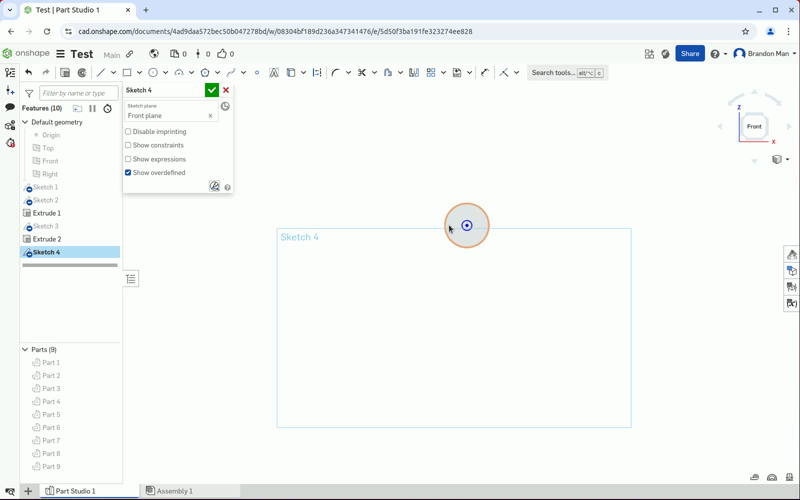
scroll(6)
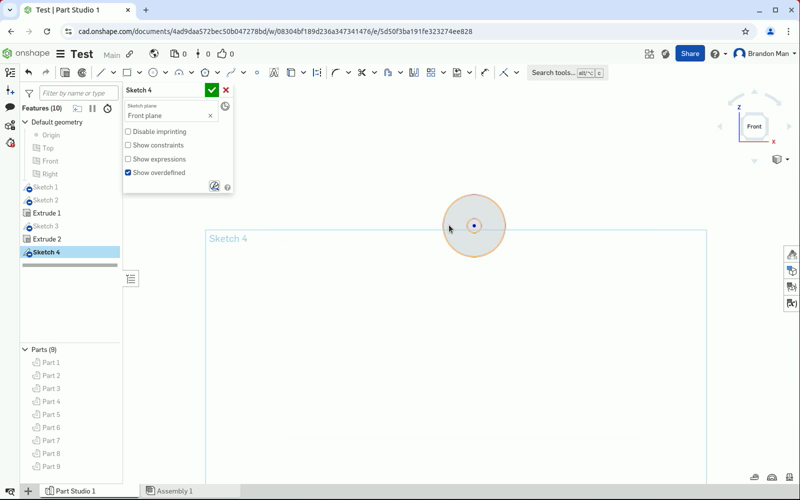
scroll(6)
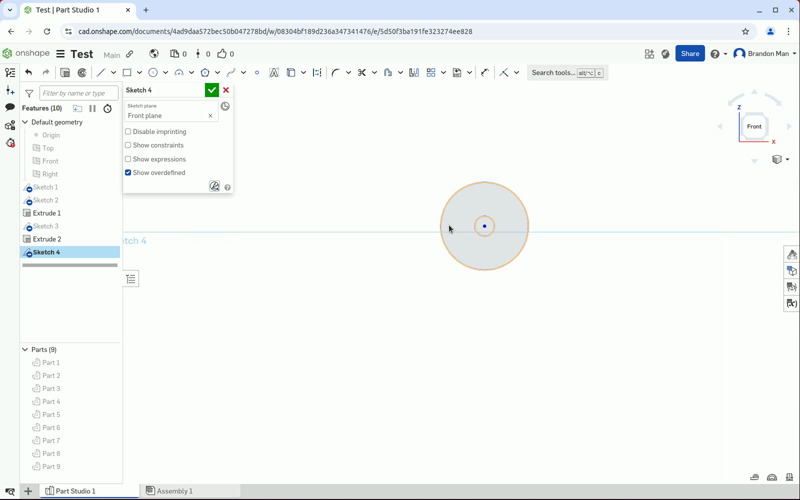
scroll(6)
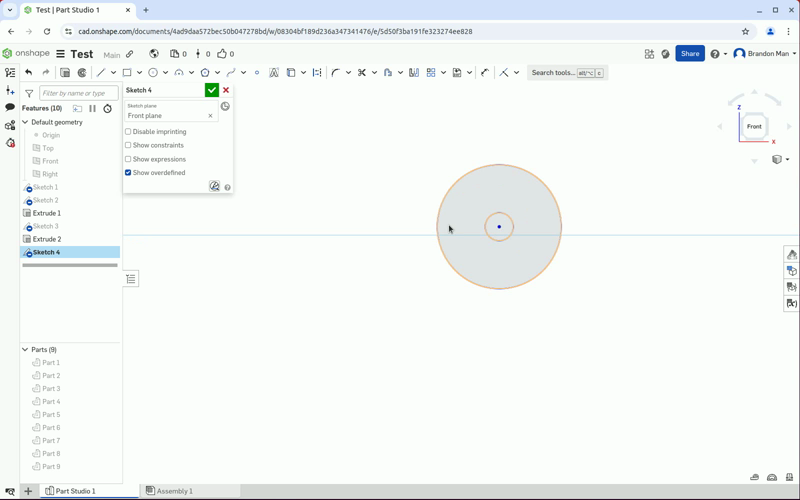
scroll(6)
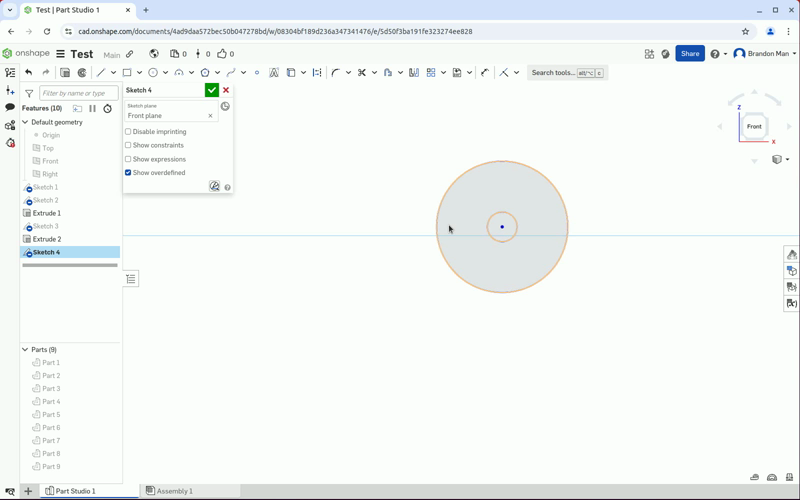
scroll(6)
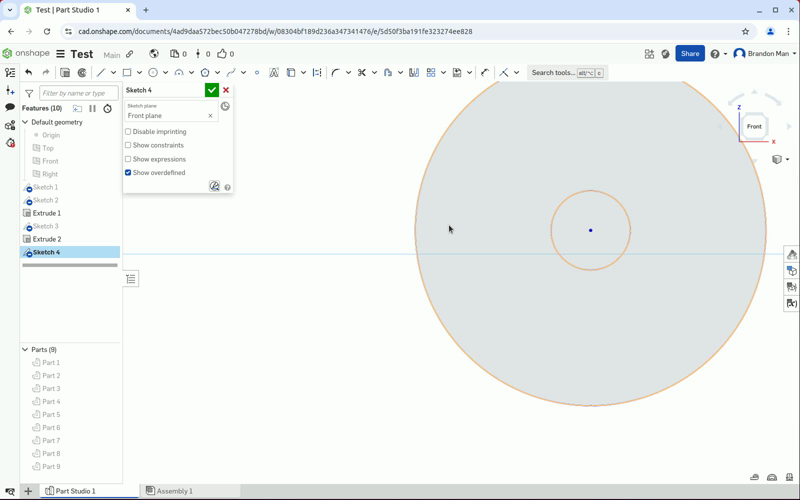
click(449, 224)
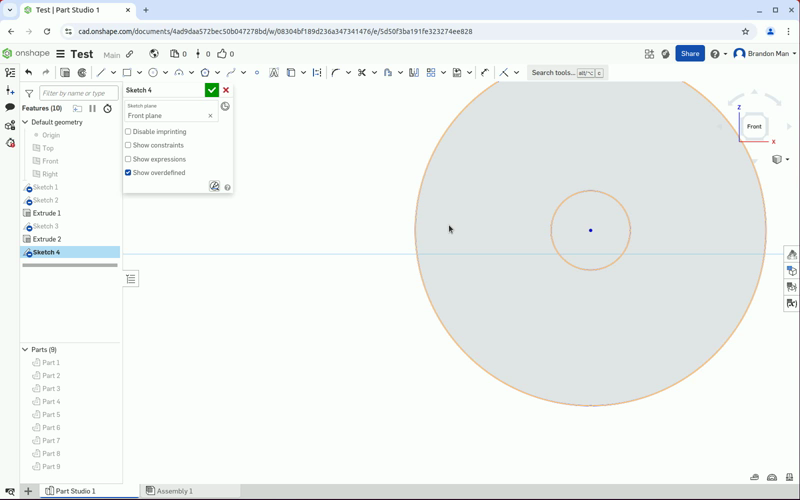
scroll(-6)
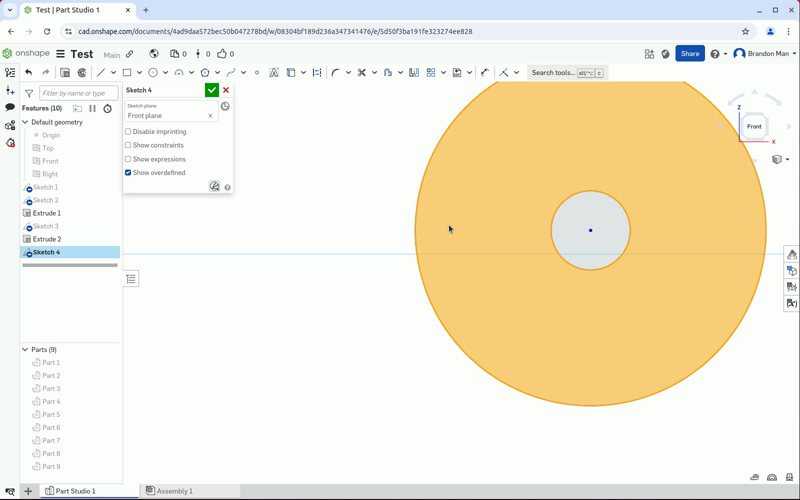
scroll(-6)
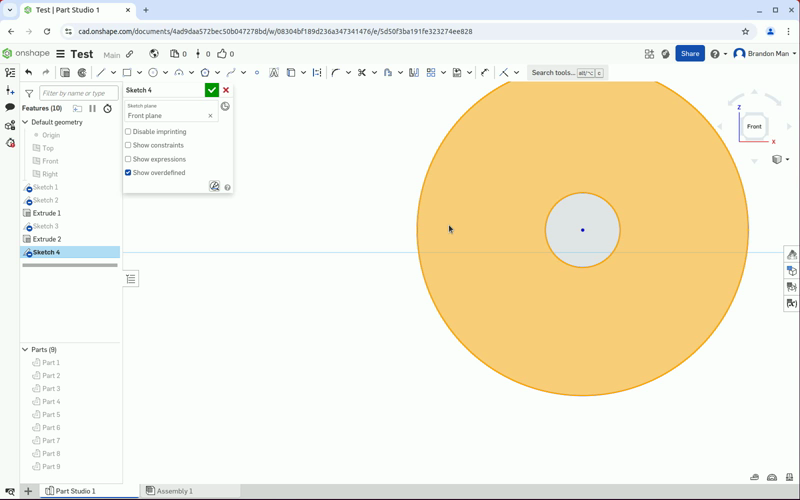
scroll(-6)
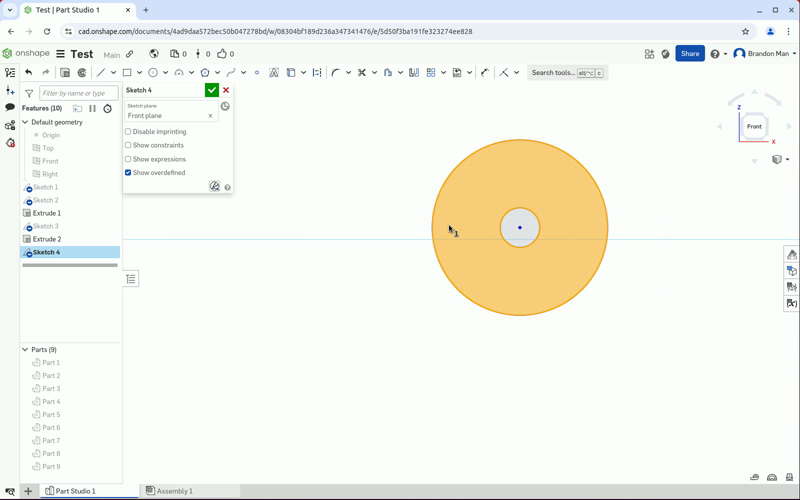
scroll(-6)
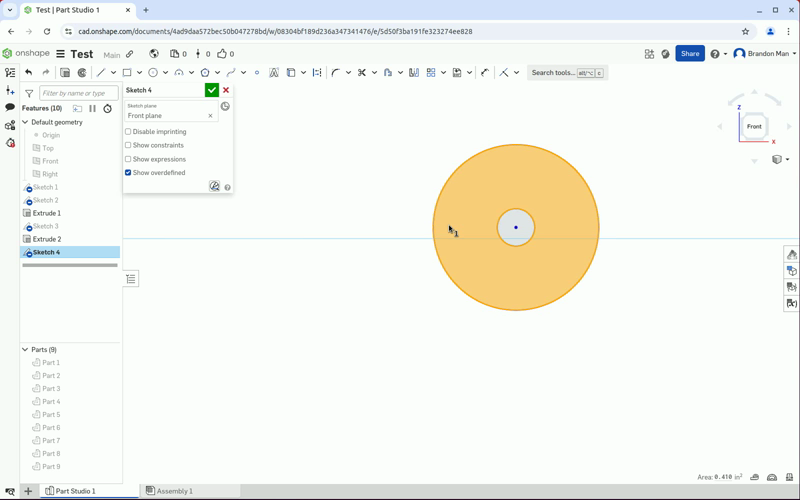
scroll(-6)
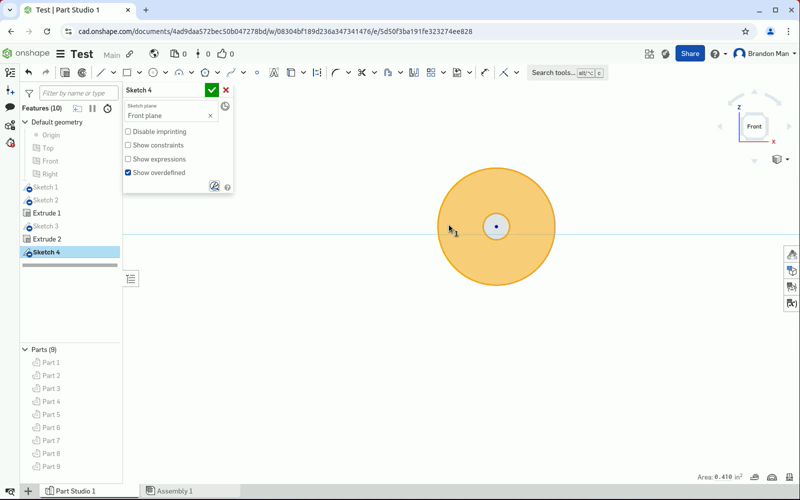
scroll(-6)
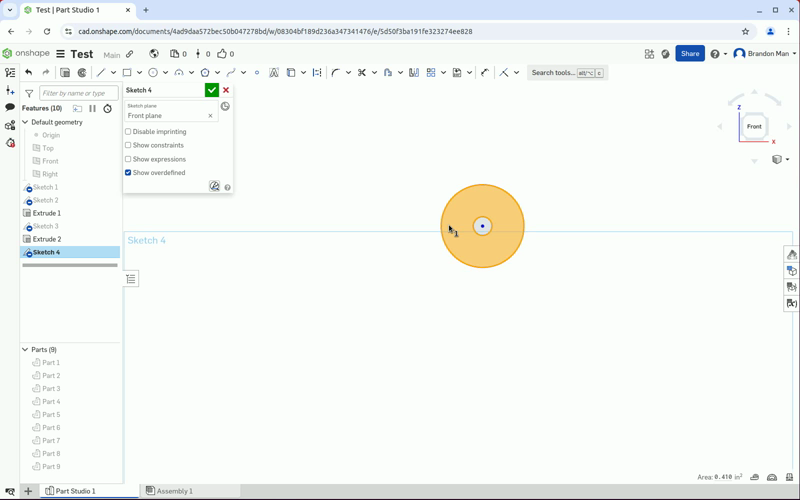
scroll(-6)
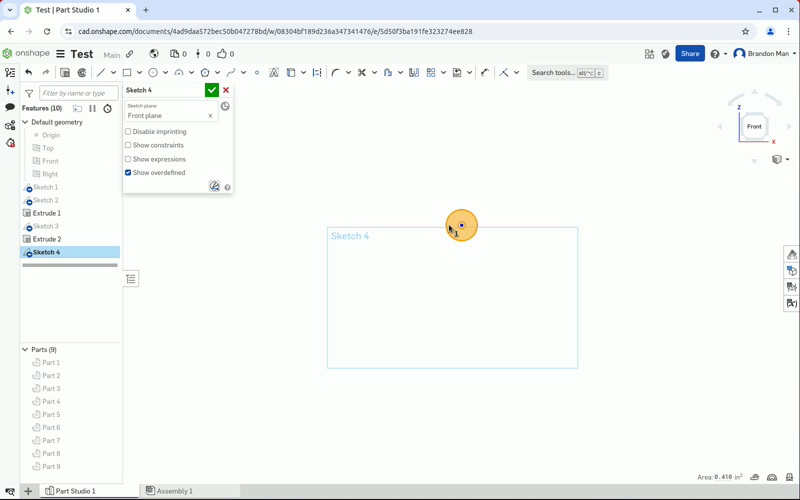
mouse_move(73, 352)
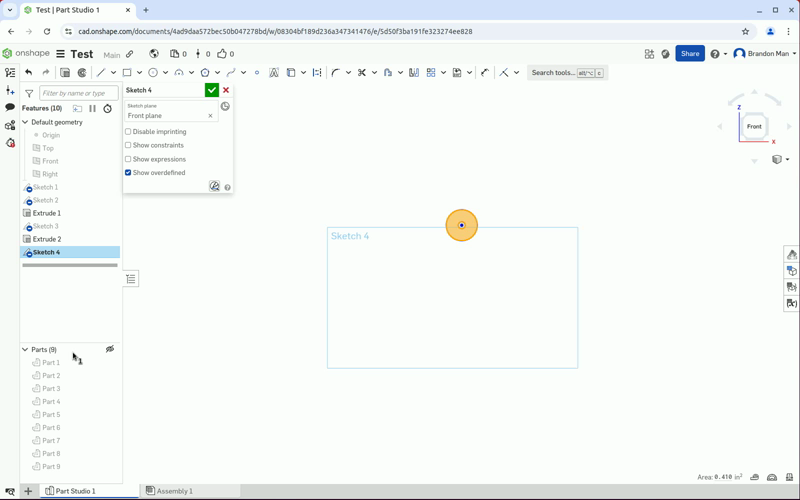
key(shift+y)
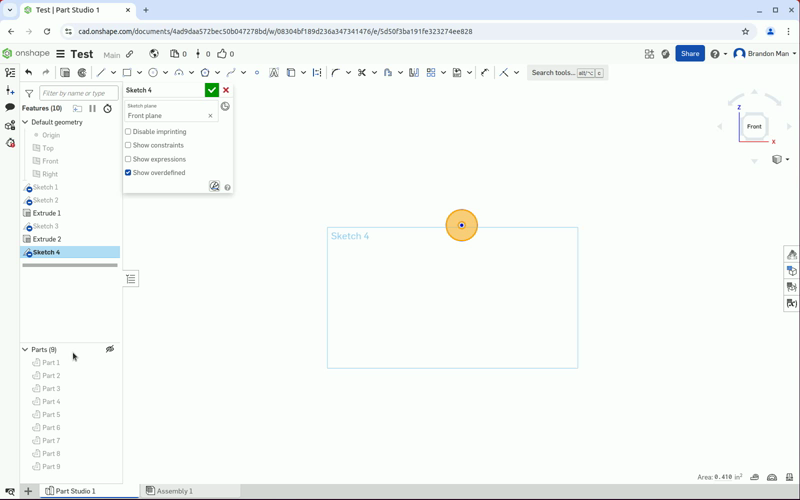
key(shift+e)
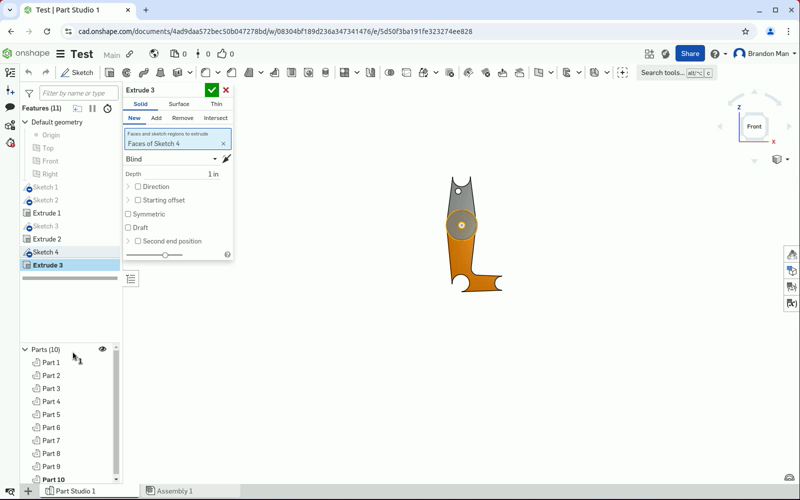
mouse_move(143, 106)
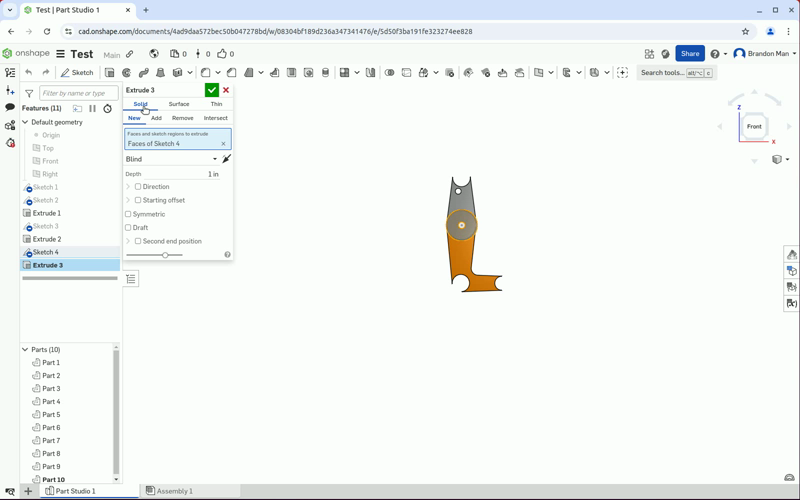
click(143, 106)
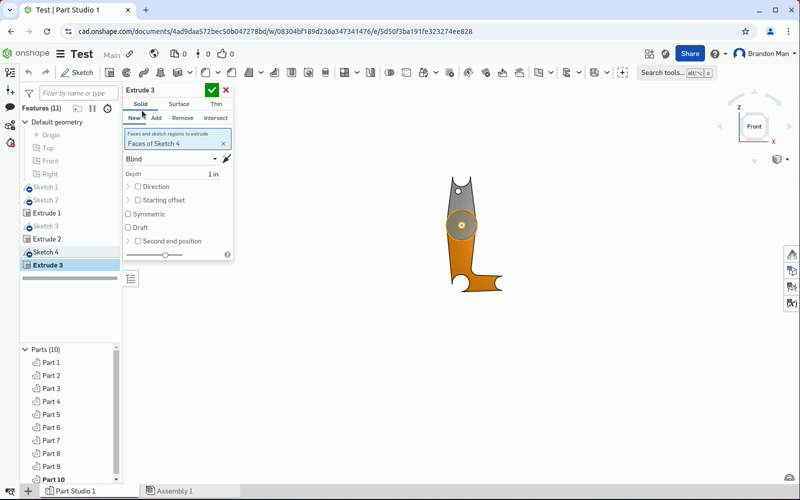
mouse_move(137, 120)
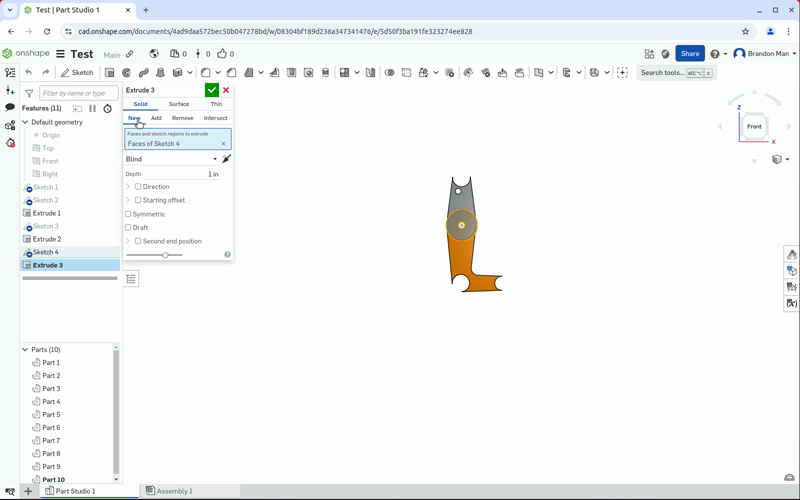
click(137, 120)
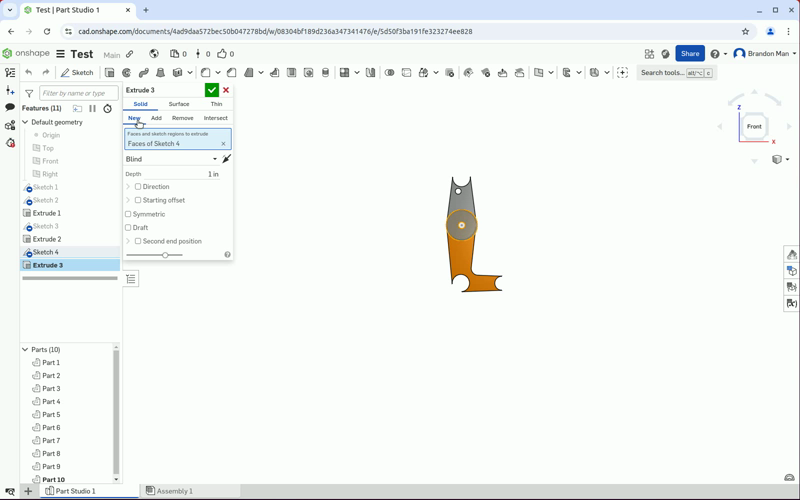
key(tab, 4)
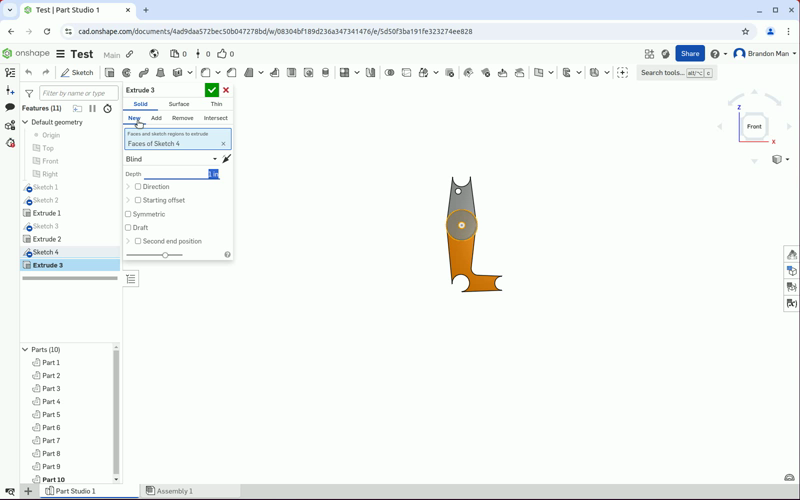
text(0.056)
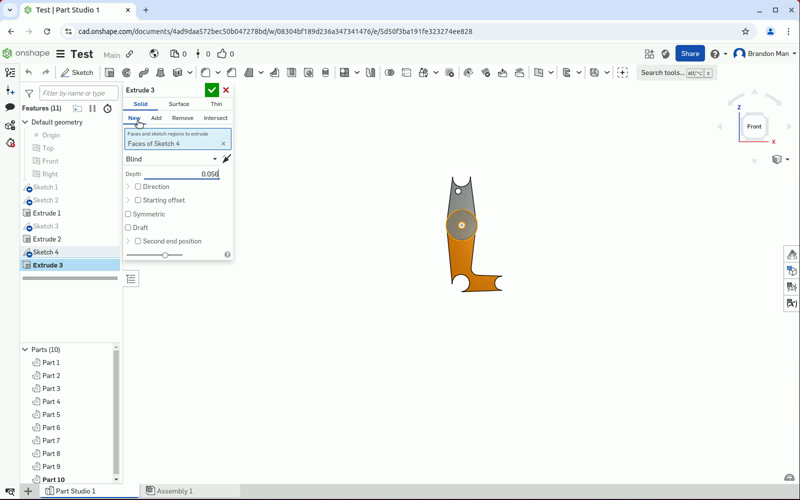
key(enter)
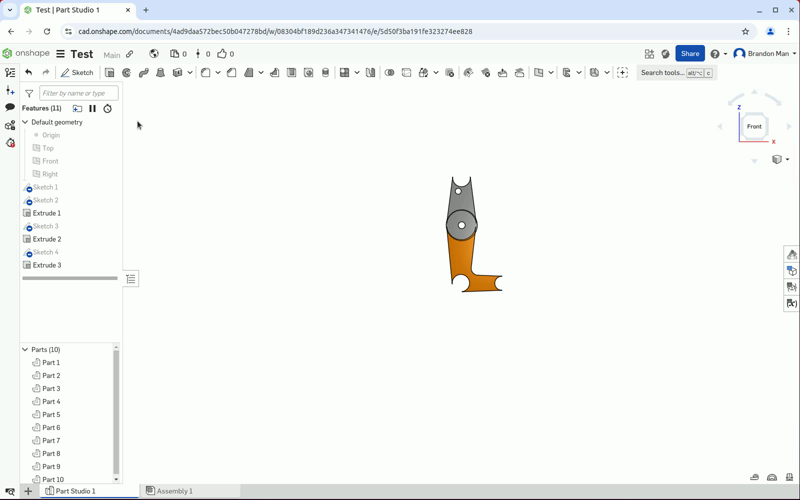
key(shift+h)
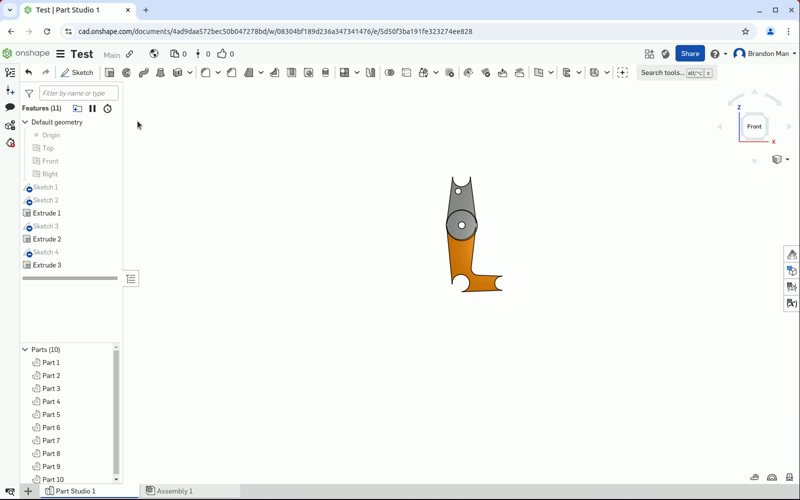
key(shift+h)
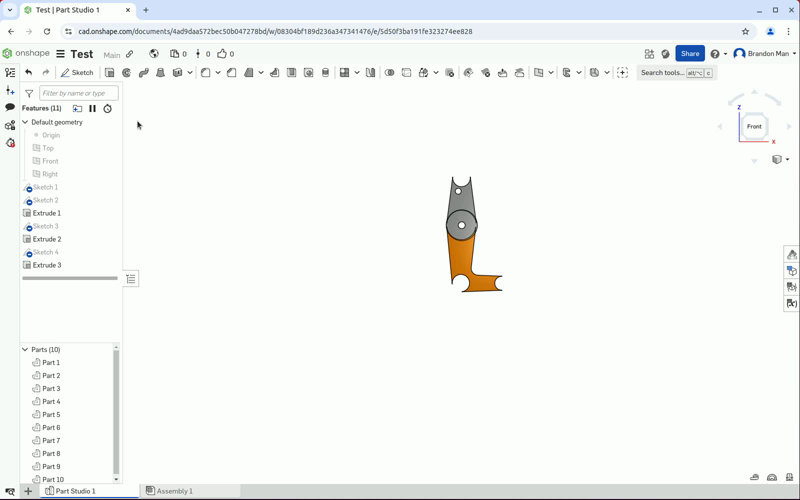
mouse_move(73, 189)
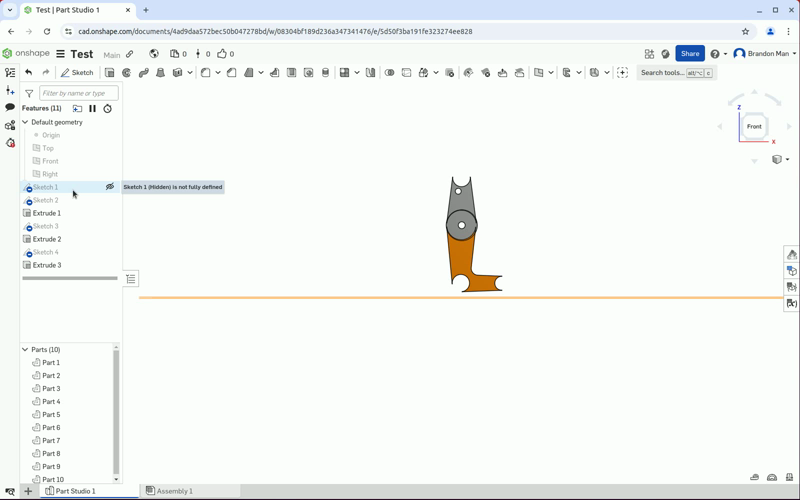
click(73, 189)
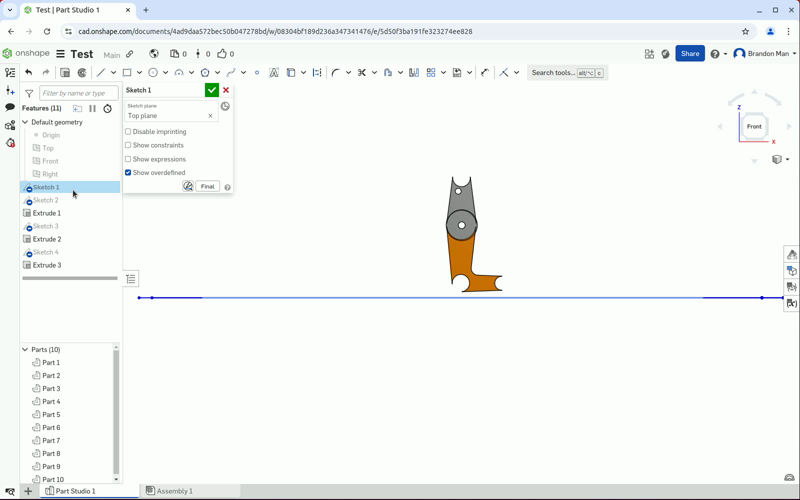
mouse_move(229, 92)
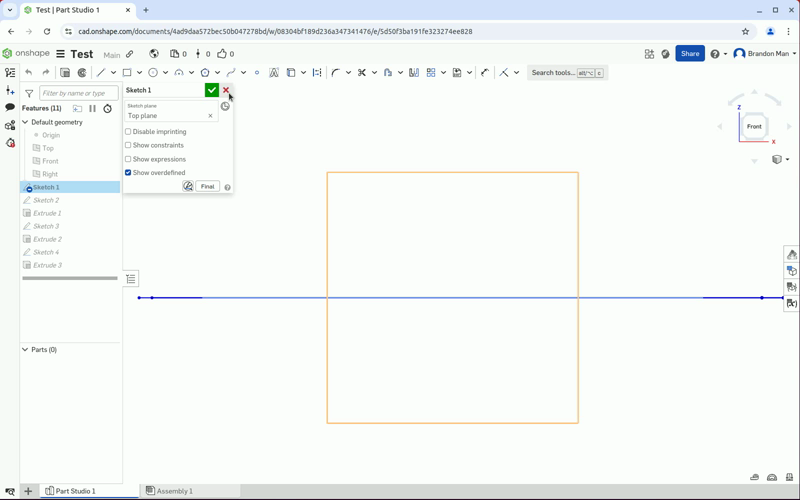
click(229, 92)
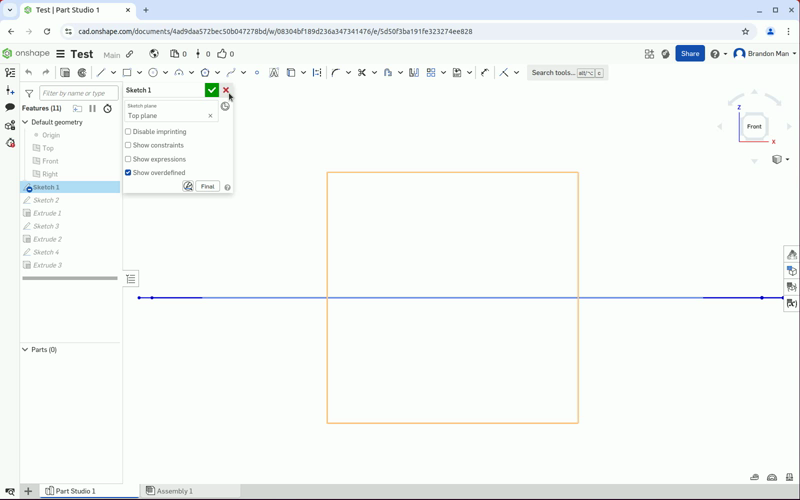
key(shift+s)
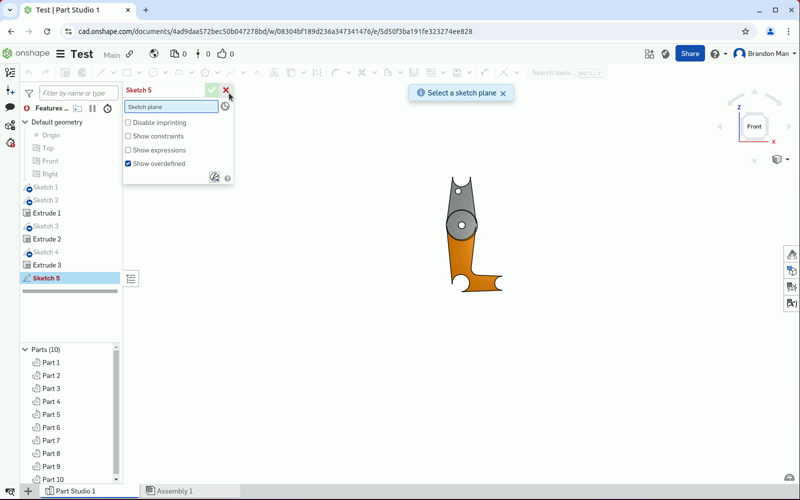
mouse_move(73, 163)
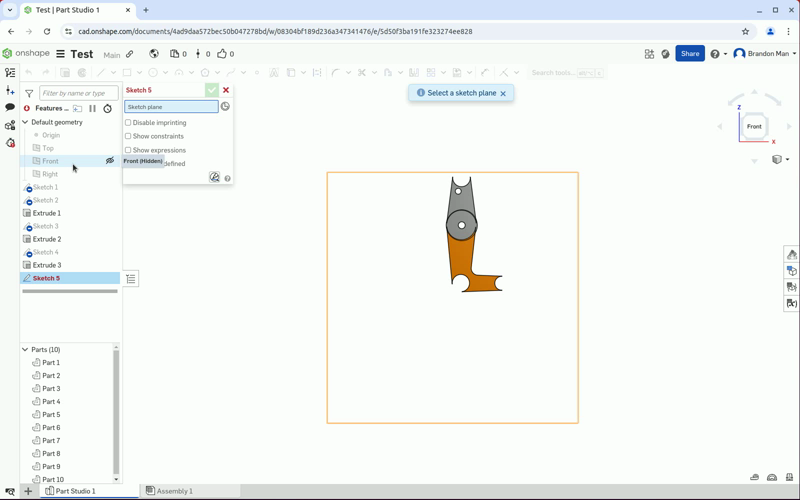
click(73, 163)
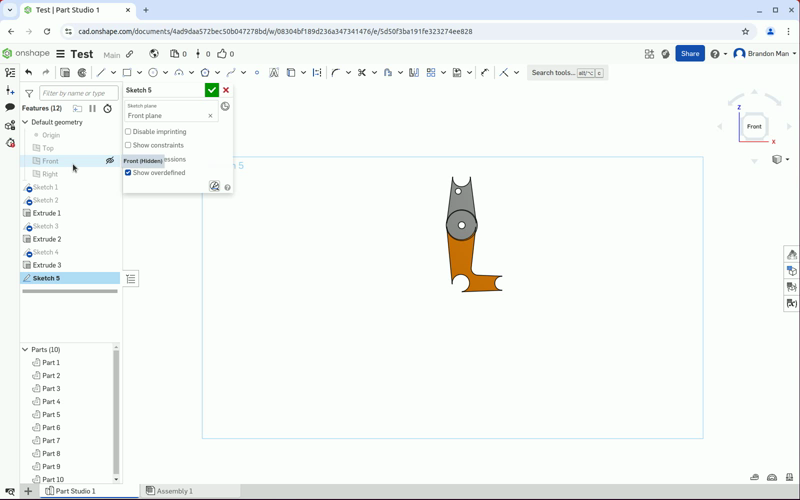
mouse_move(69, 352)
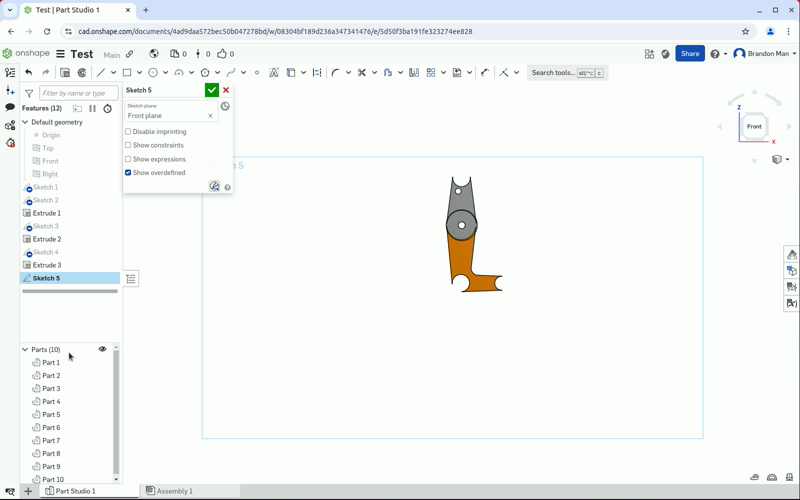
key(y)
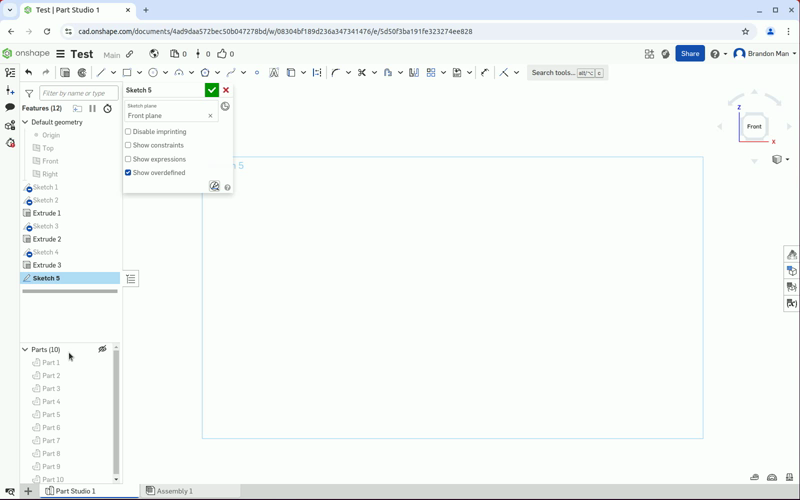
key(c)
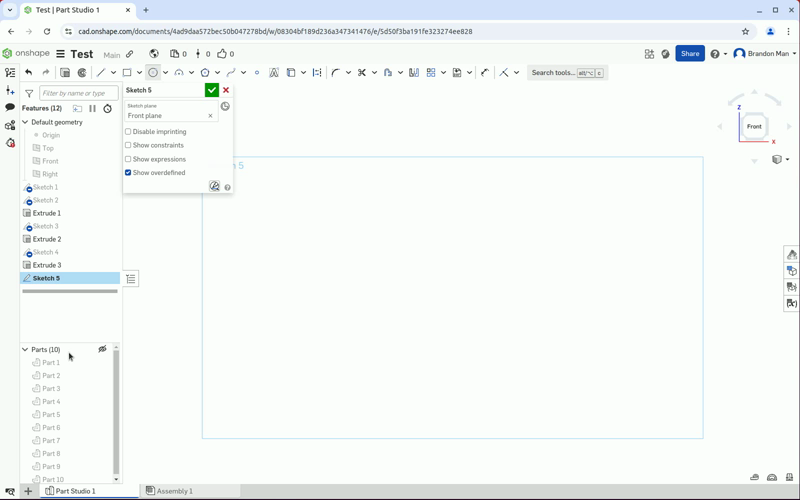
key_down(shift)
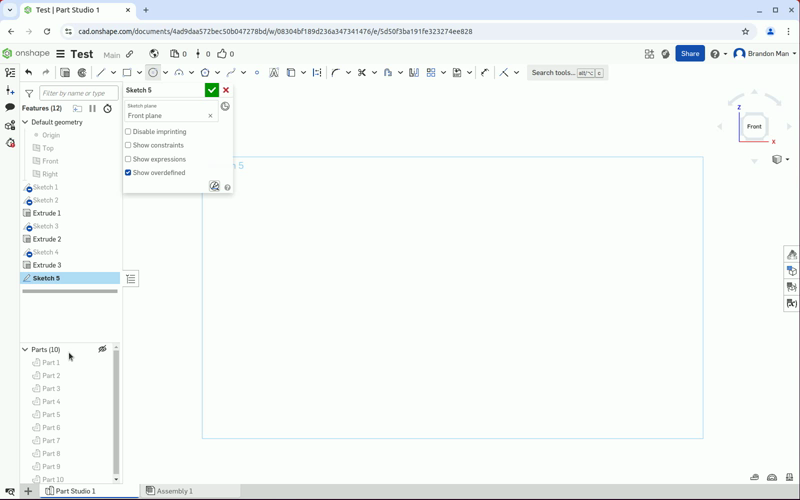
mouse_move(461, 178)
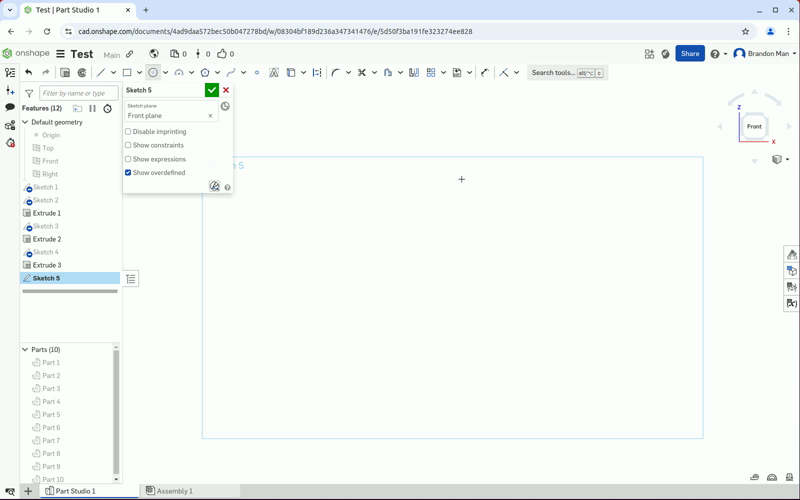
click(461, 178)
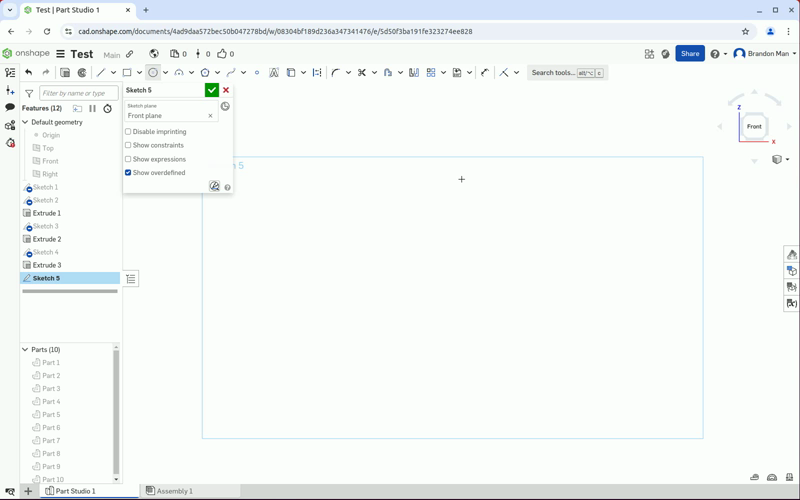
key_up(shift)
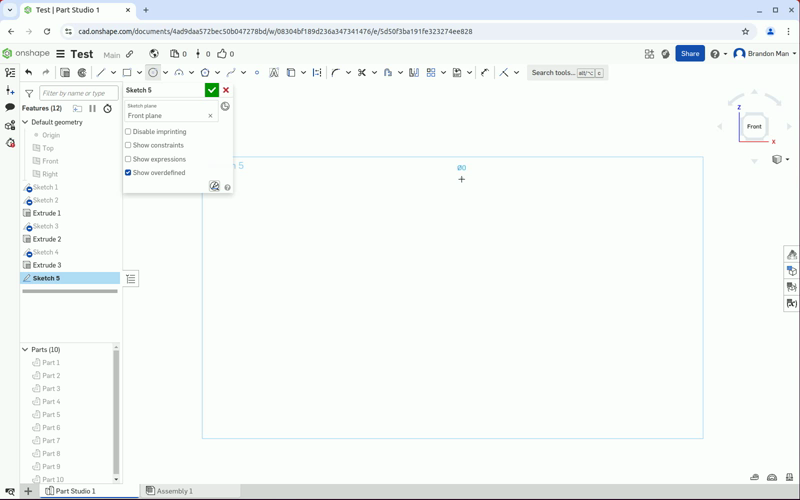
mouse_move(471, 178)
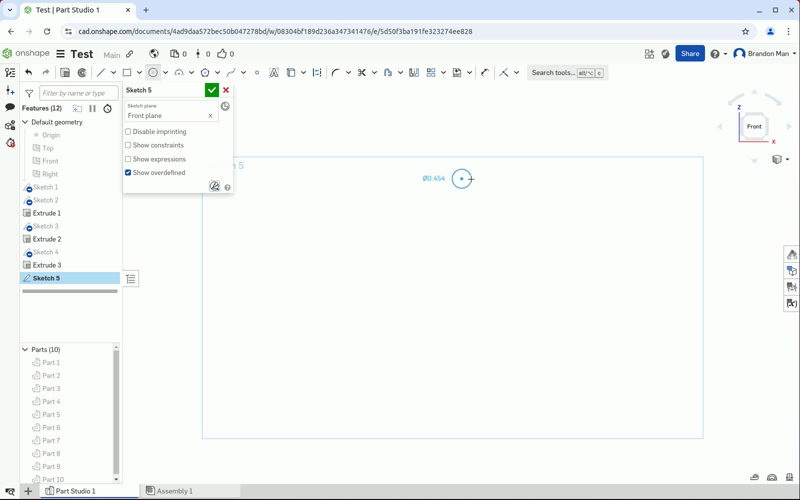
click(471, 178)
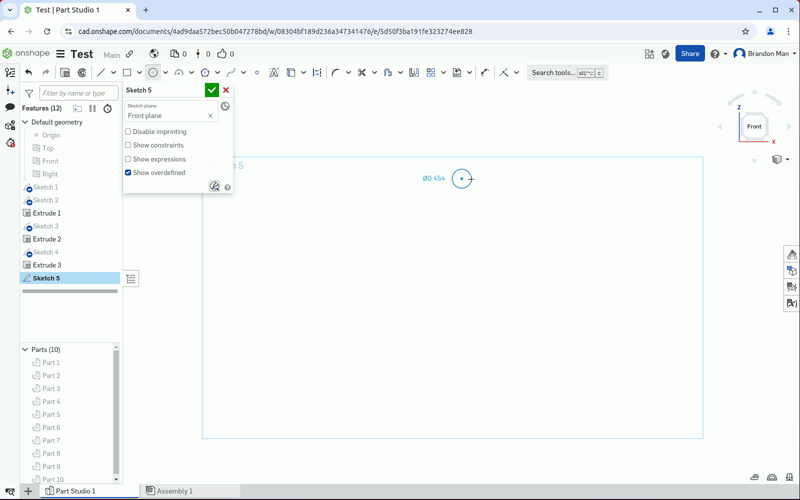
key(esc)
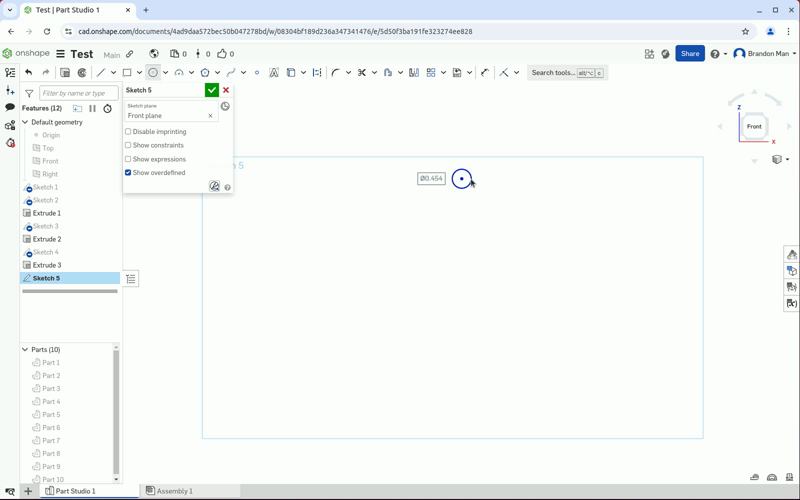
key(c)
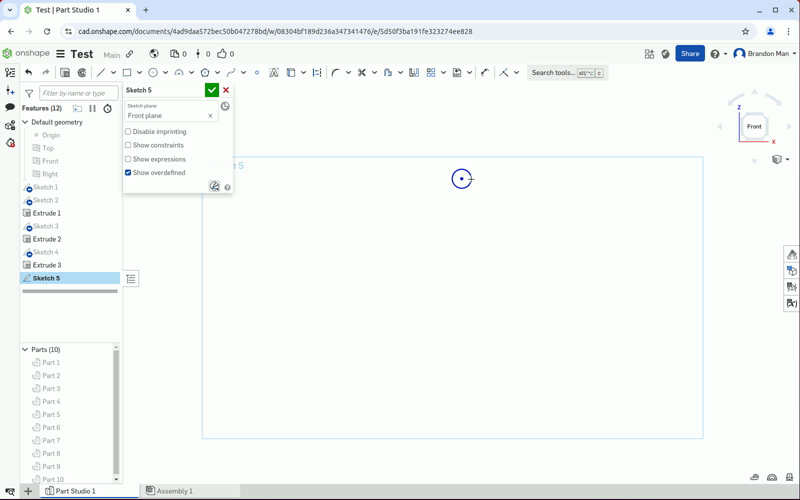
key_down(shift)
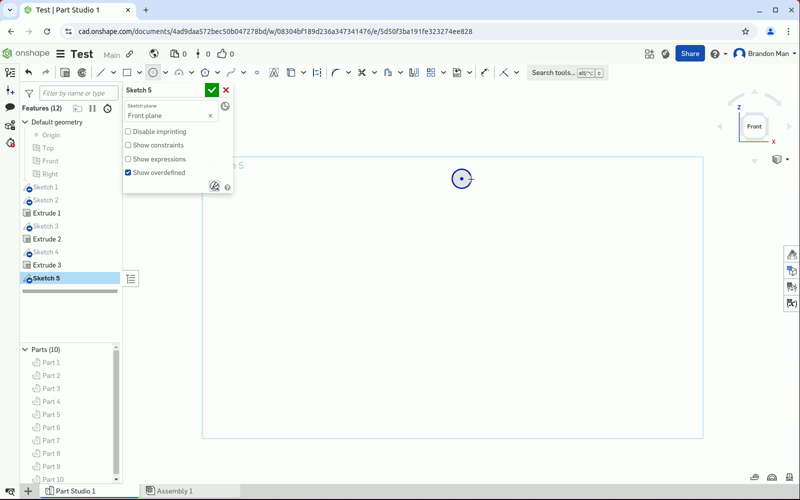
mouse_move(461, 178)
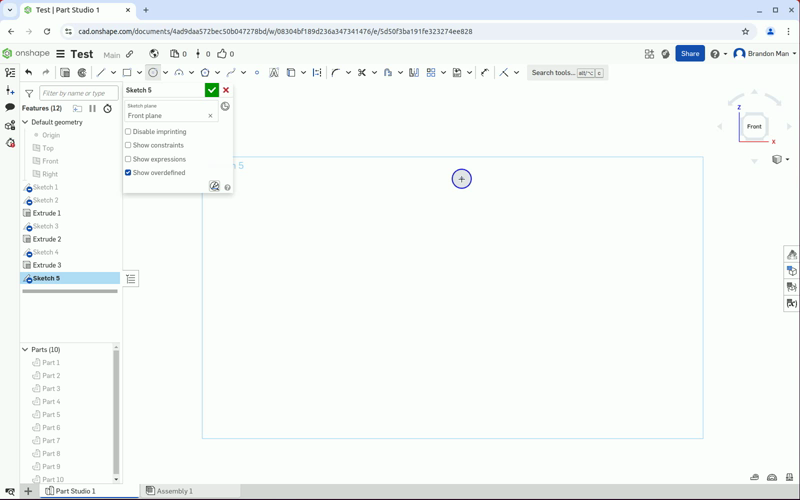
click(461, 178)
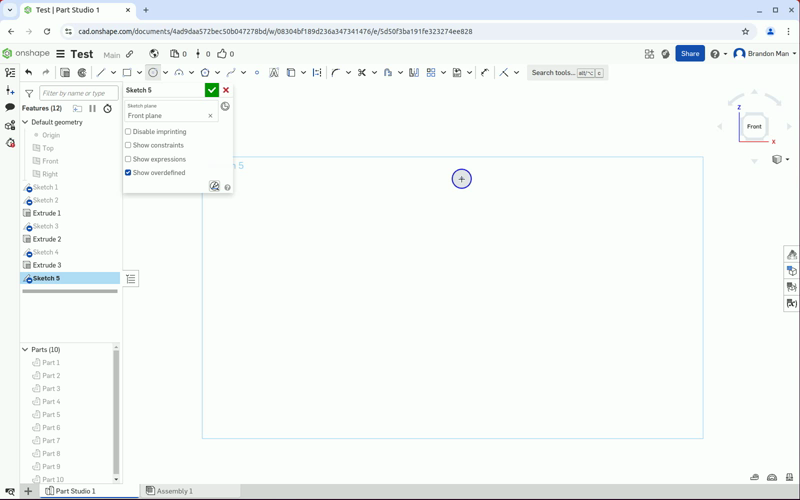
key_up(shift)
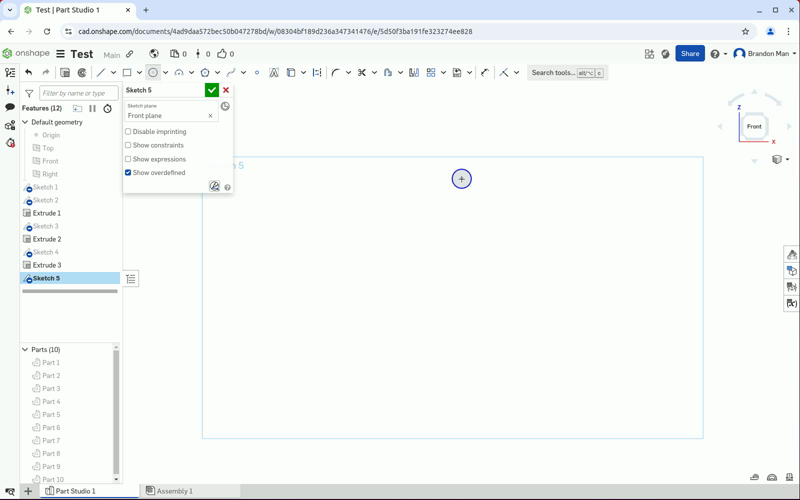
mouse_move(464, 178)
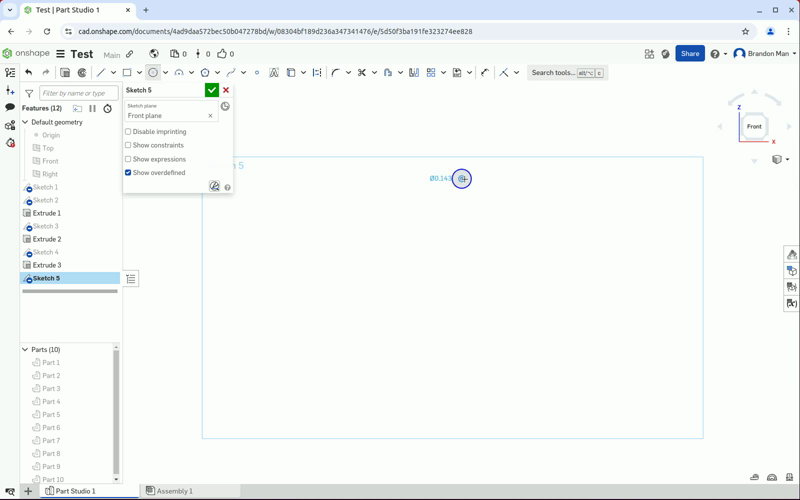
scroll(6)
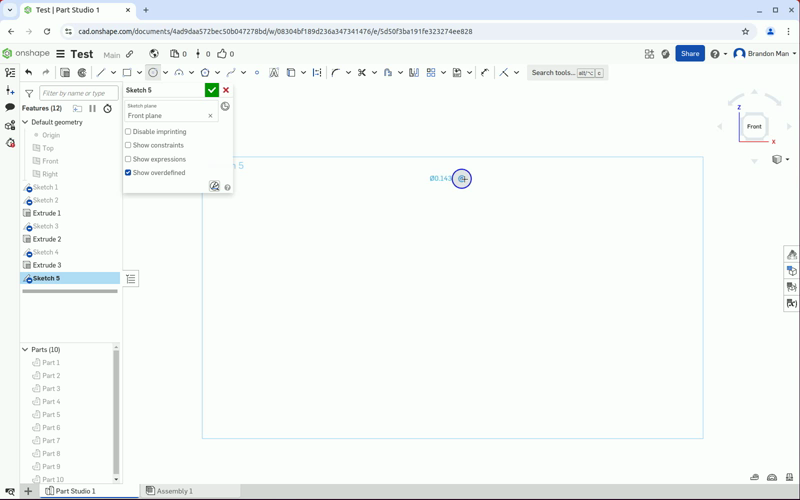
scroll(6)
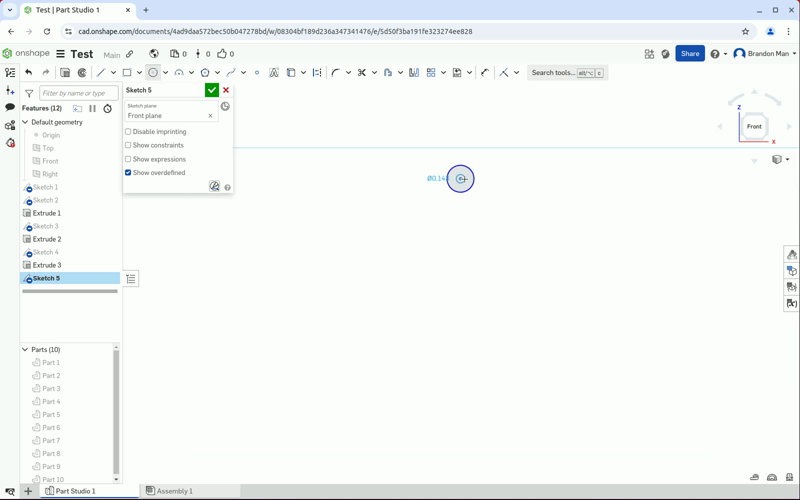
scroll(6)
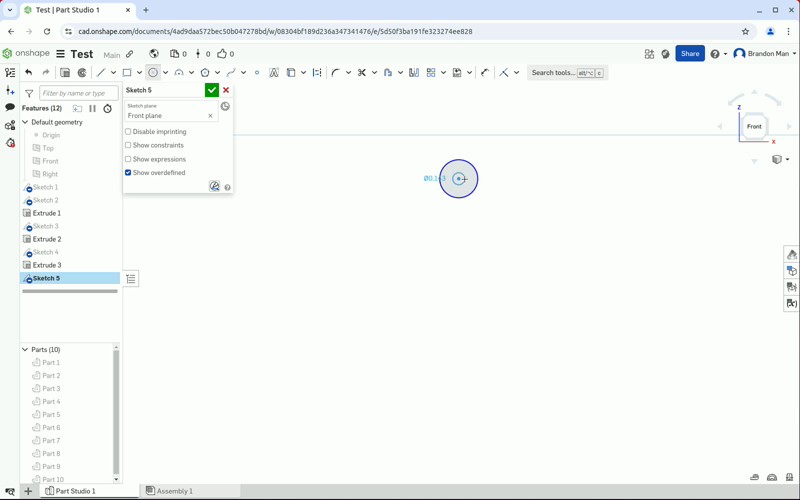
scroll(6)
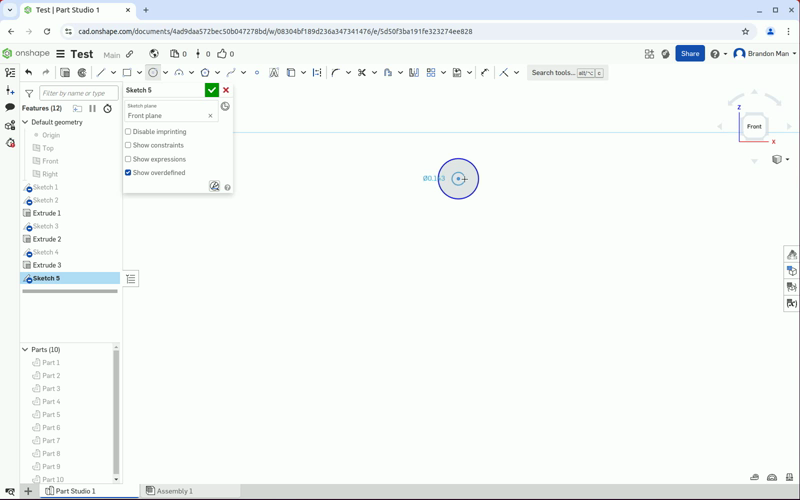
scroll(6)
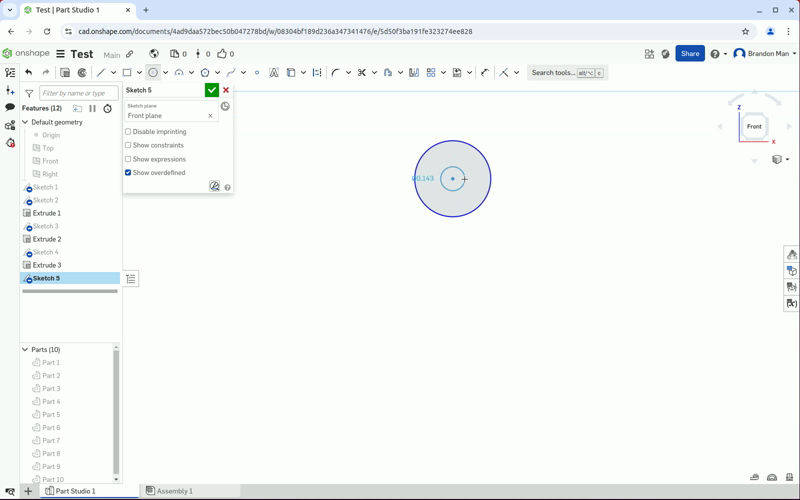
scroll(6)
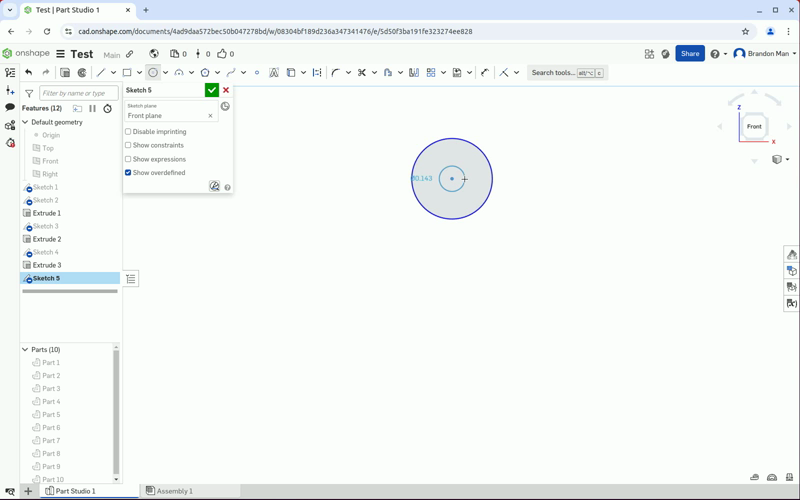
scroll(6)
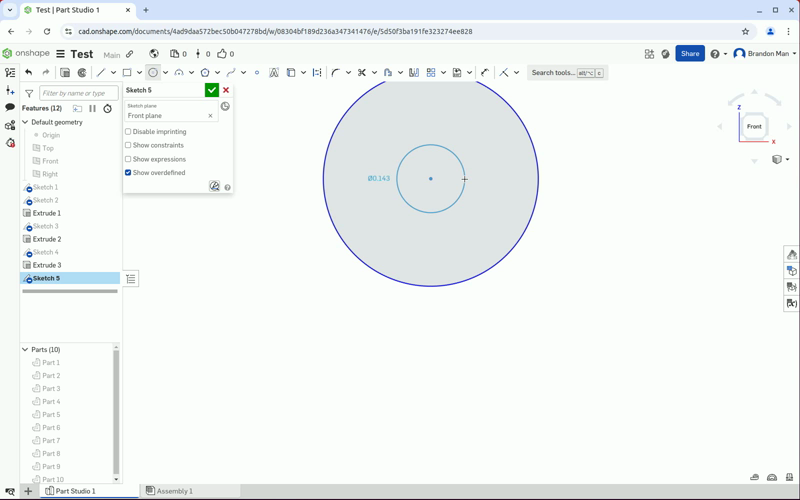
click(464, 178)
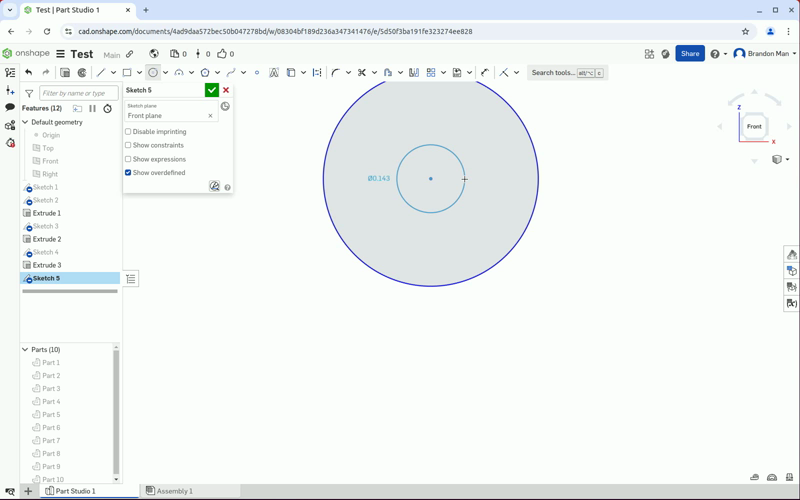
scroll(-6)
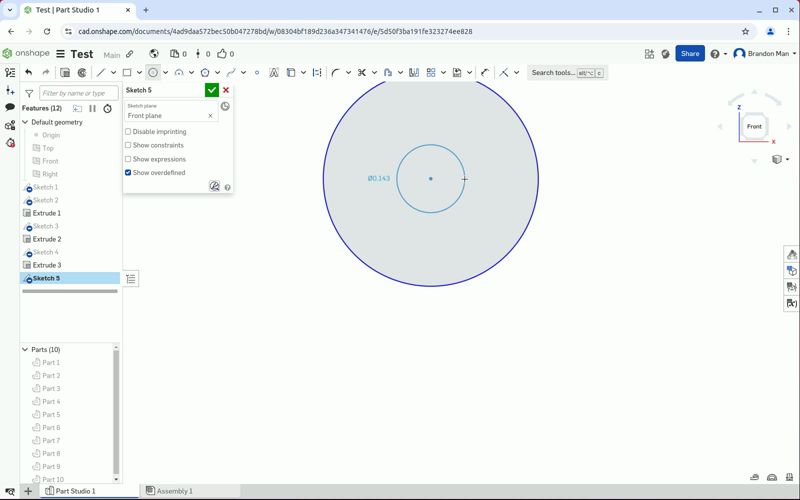
scroll(-6)
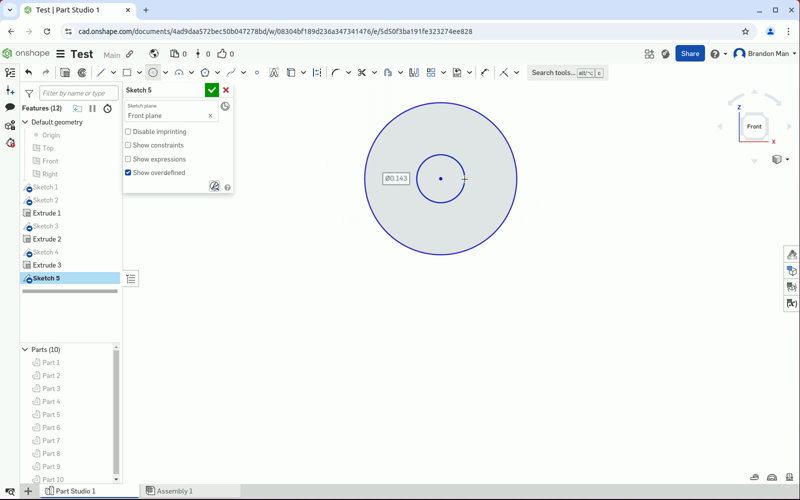
scroll(-6)
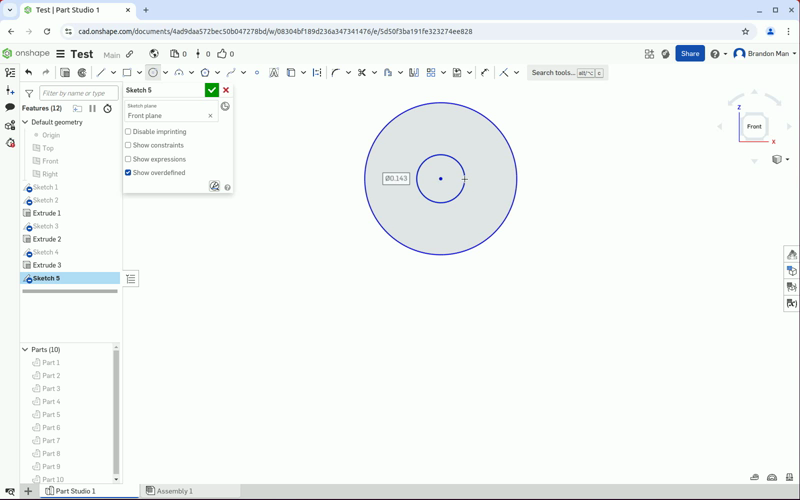
scroll(-6)
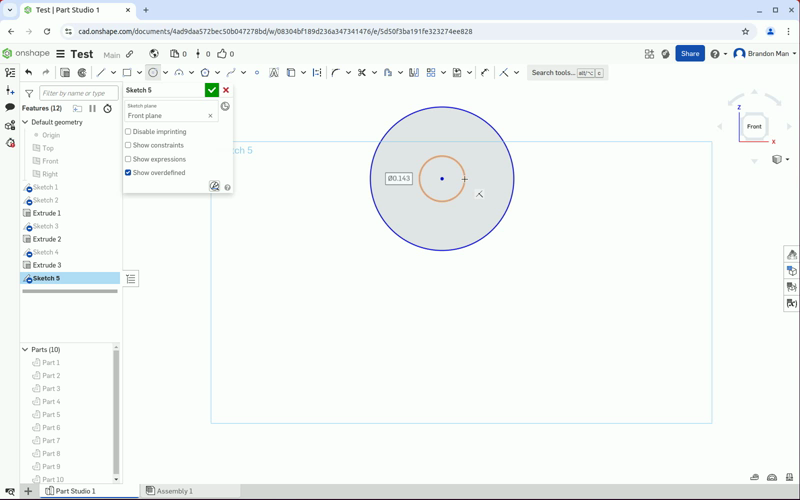
scroll(-6)
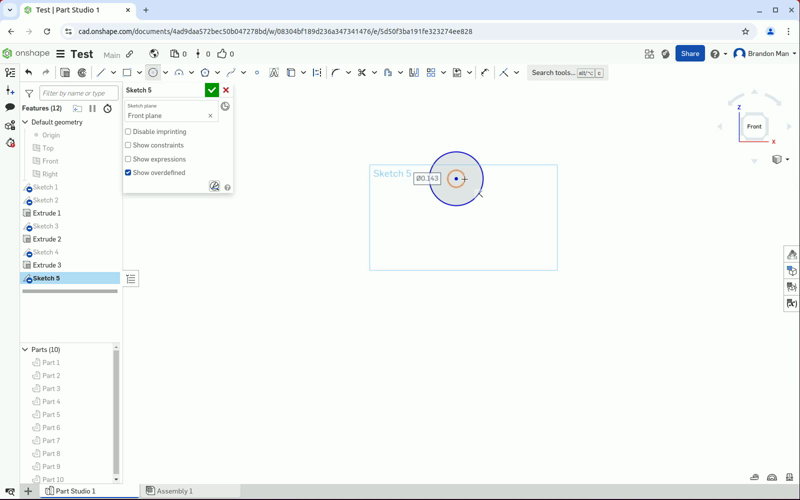
scroll(-6)
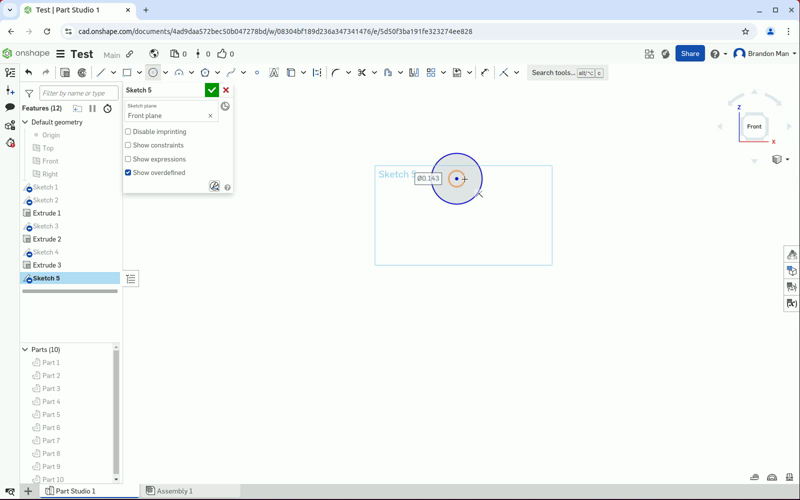
scroll(-6)
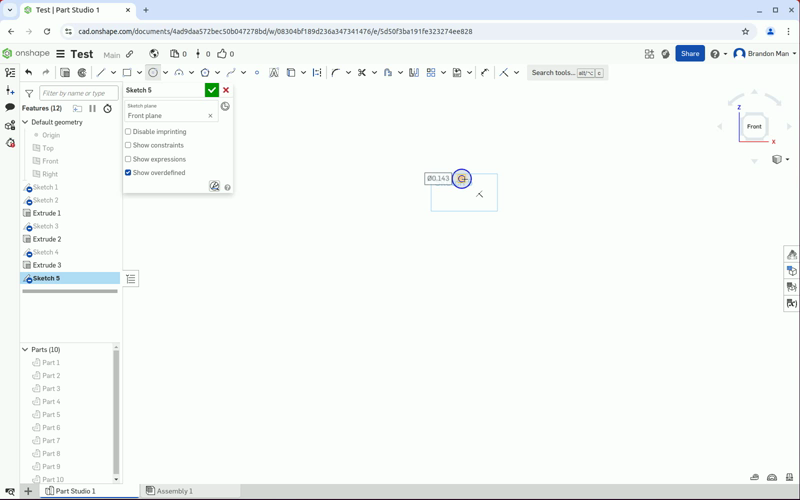
key(esc)
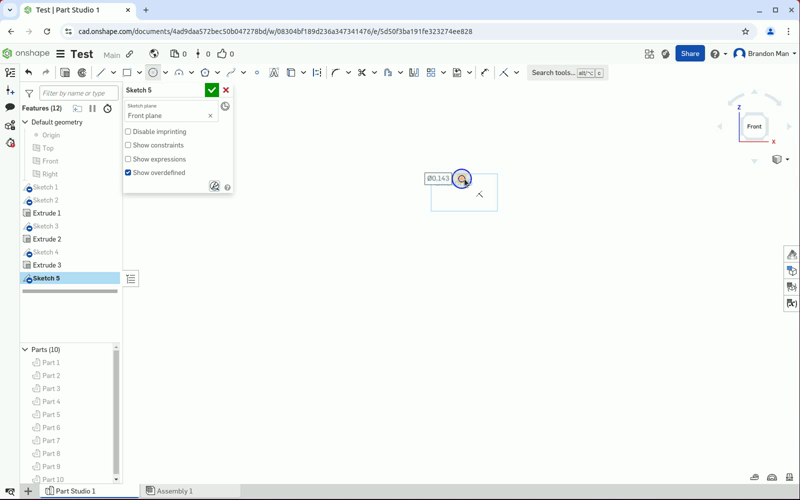
mouse_move(457, 181)
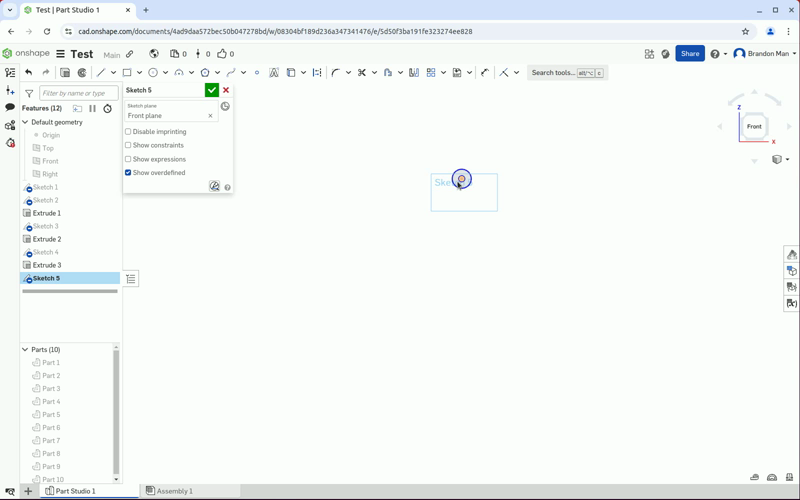
scroll(6)
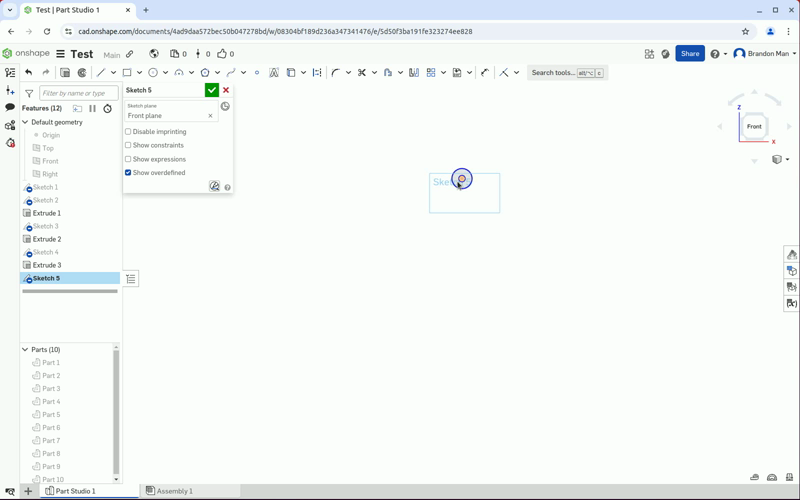
scroll(6)
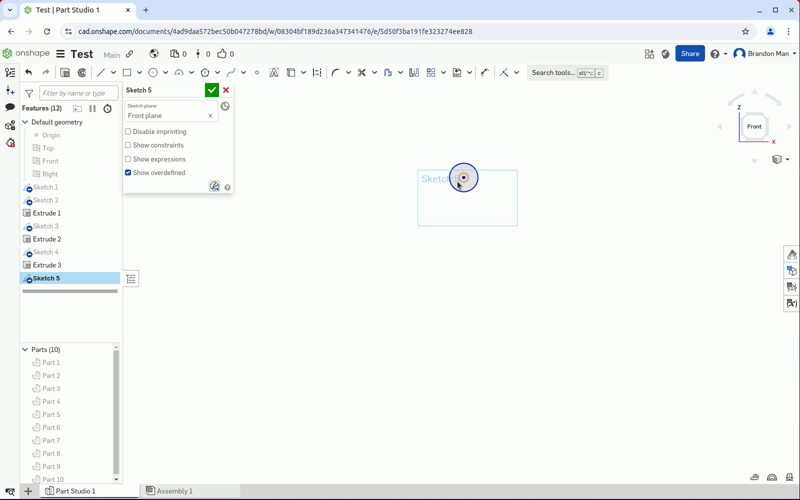
scroll(6)
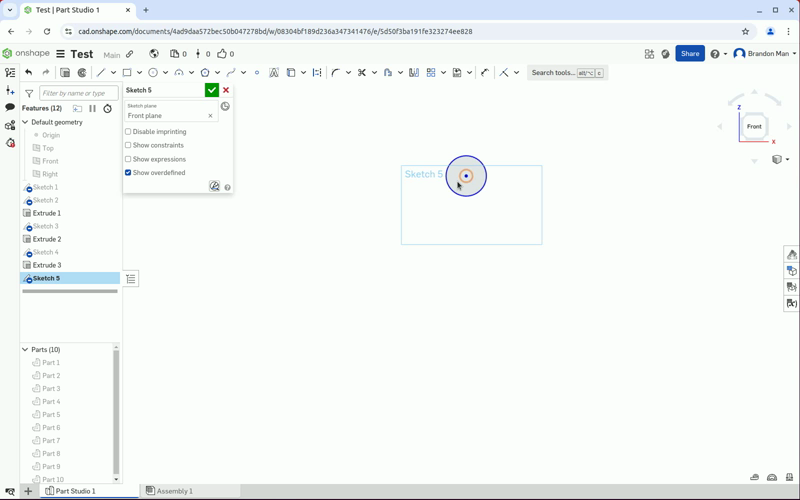
scroll(6)
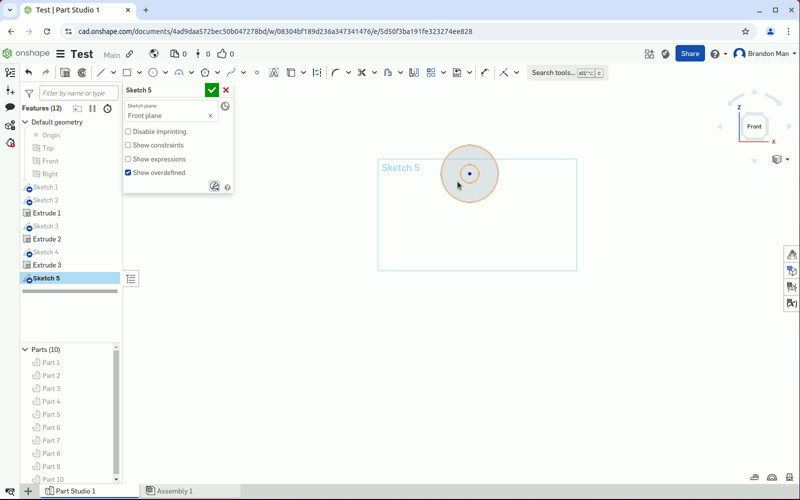
scroll(6)
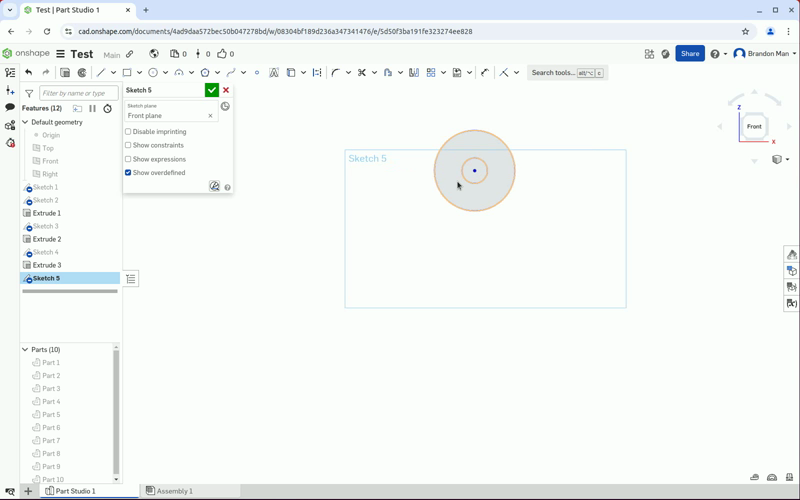
scroll(6)
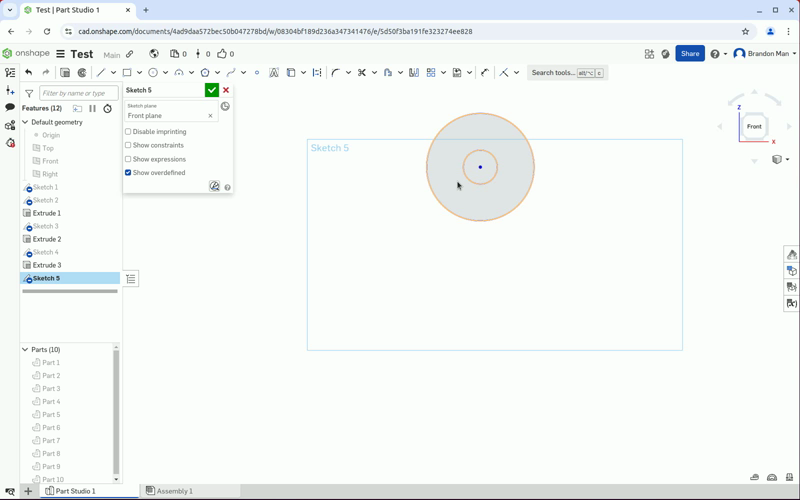
scroll(6)
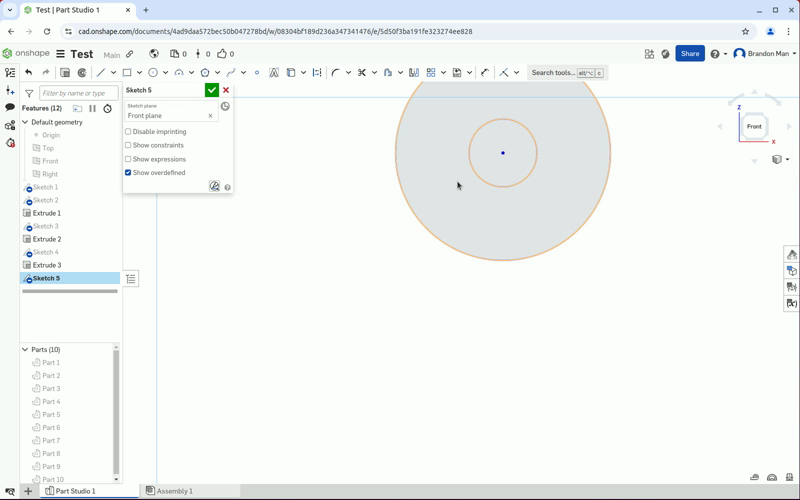
click(457, 181)
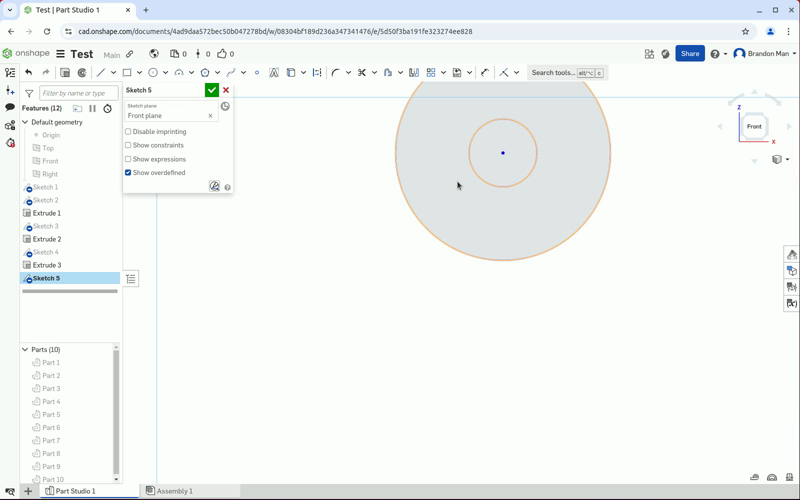
scroll(-6)
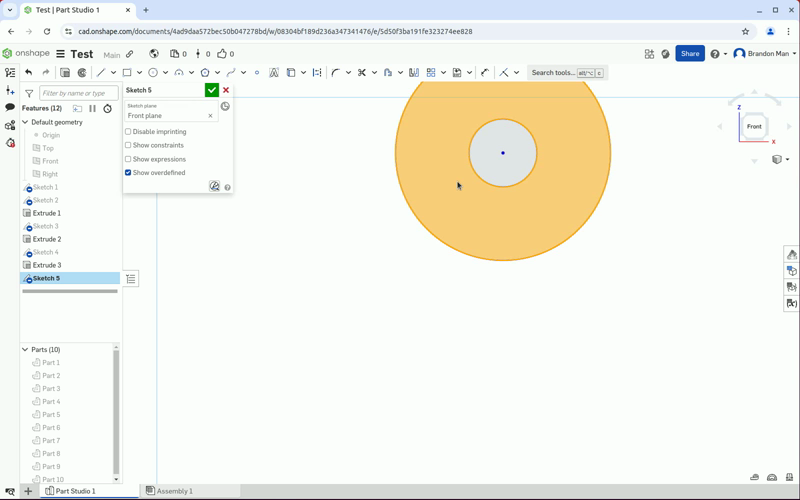
scroll(-6)
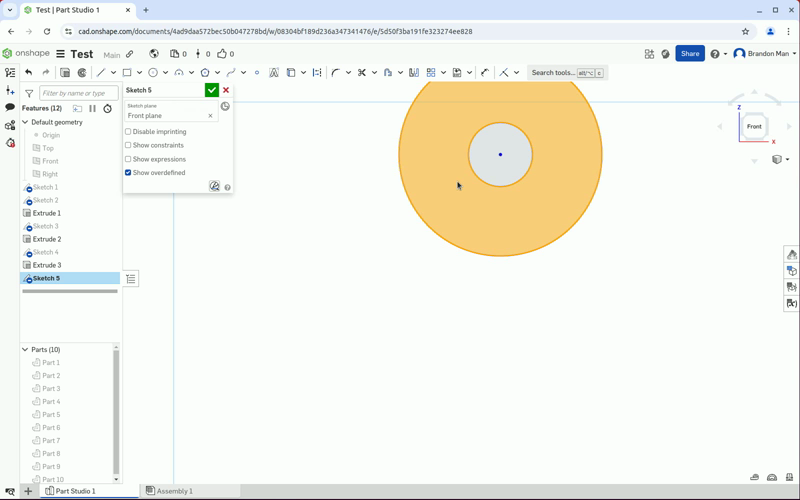
scroll(-6)
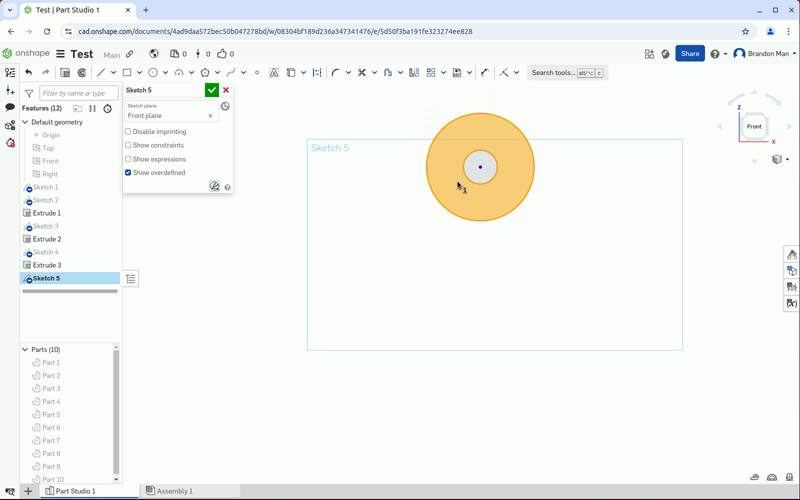
scroll(-6)
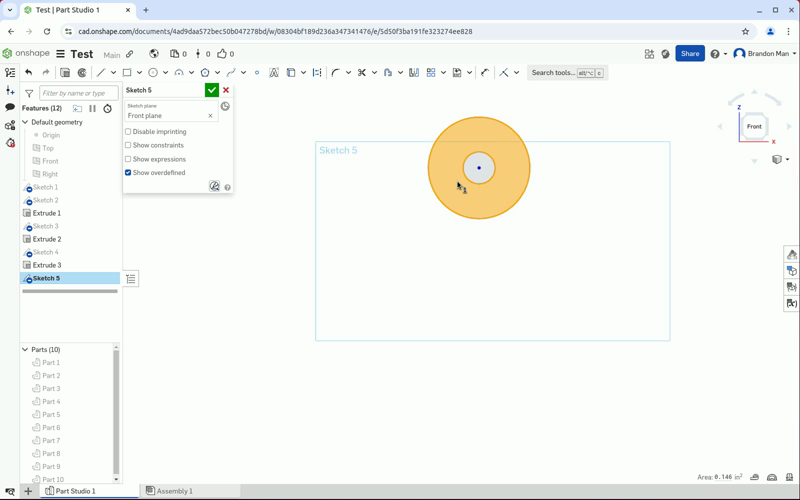
scroll(-6)
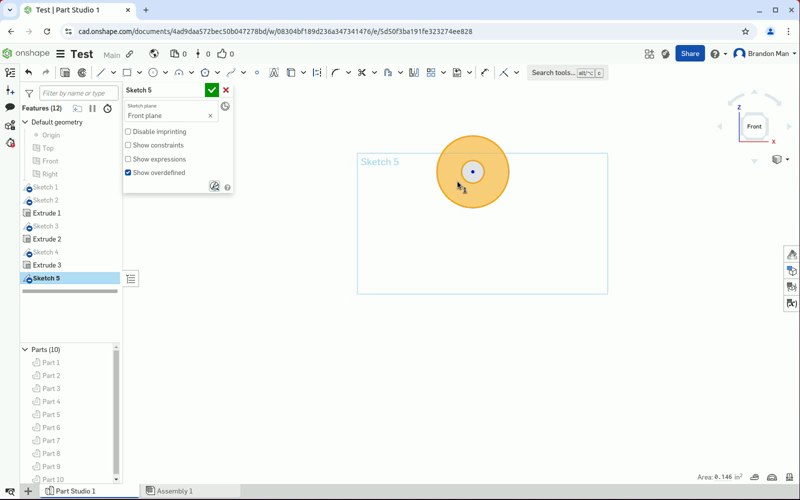
scroll(-6)
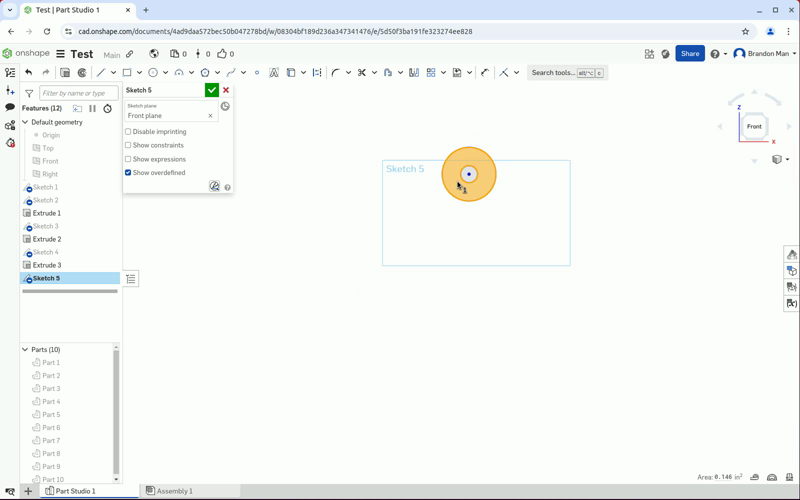
scroll(-6)
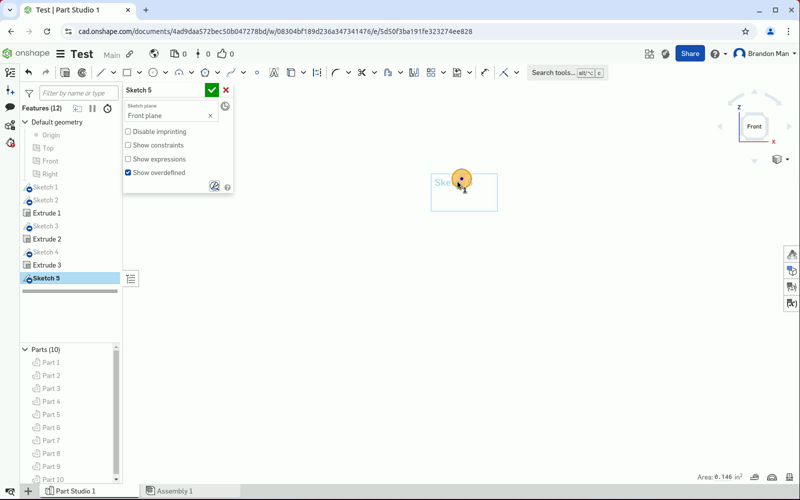
mouse_move(69, 352)
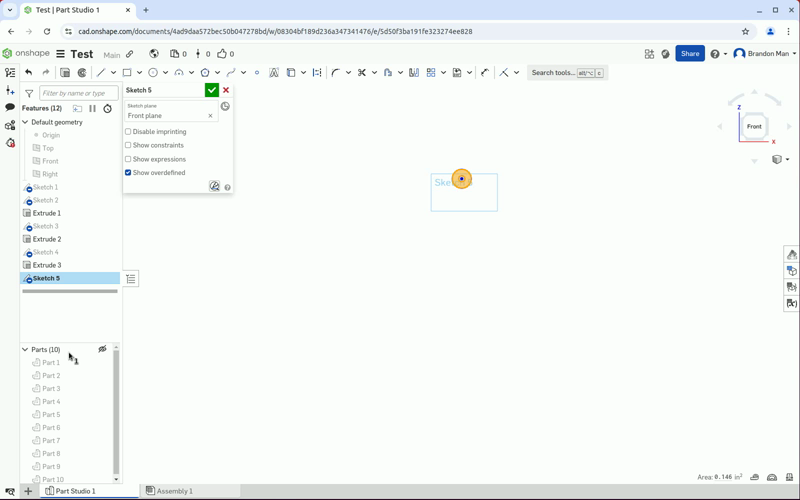
key(shift+y)
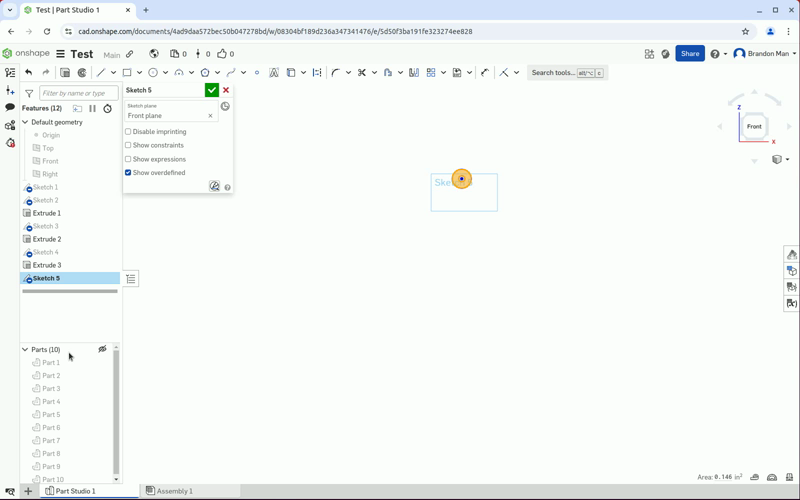
key(shift+e)
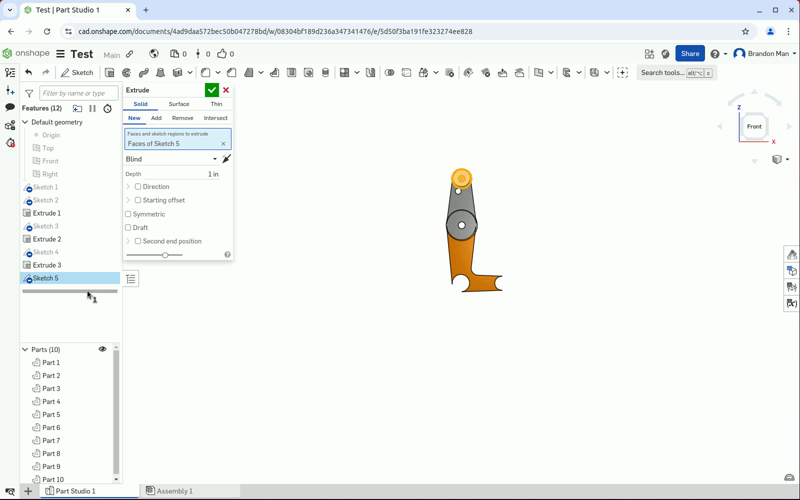
mouse_move(143, 106)
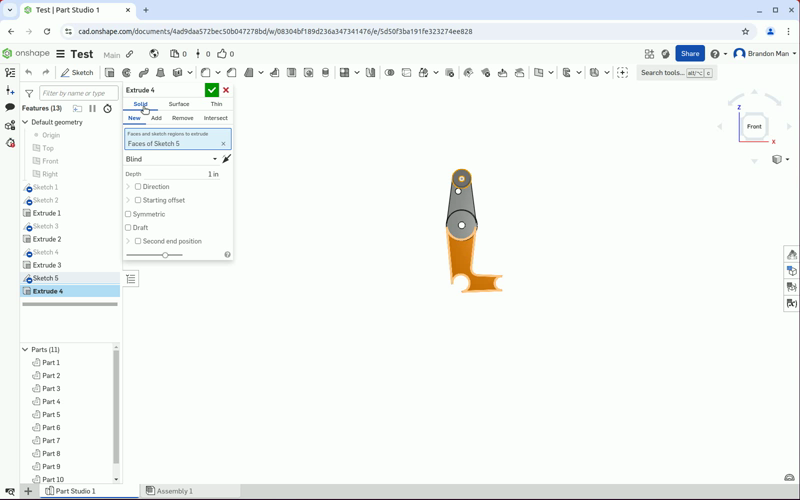
click(143, 106)
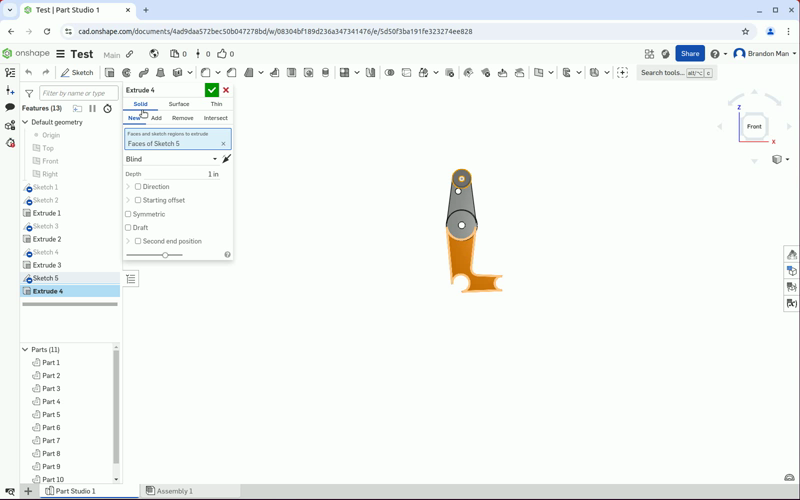
mouse_move(137, 120)
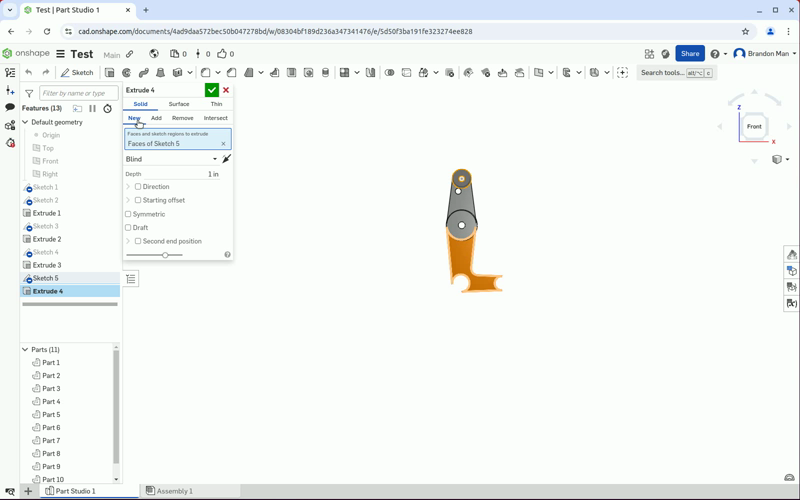
click(137, 120)
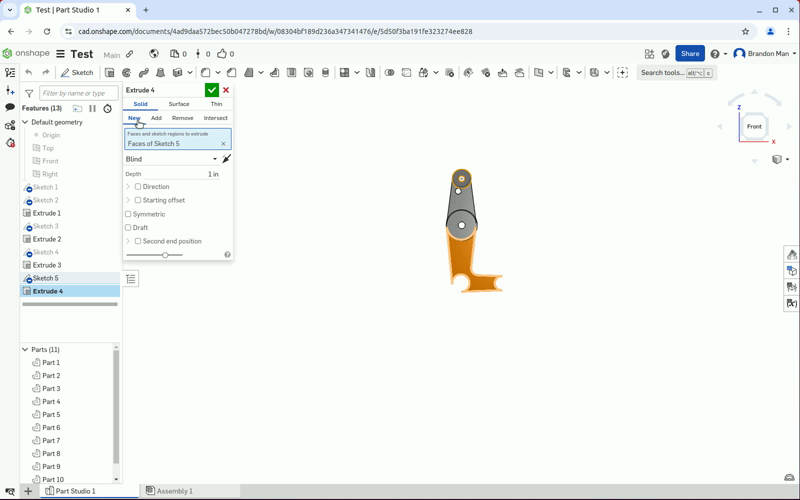
key(tab, 4)
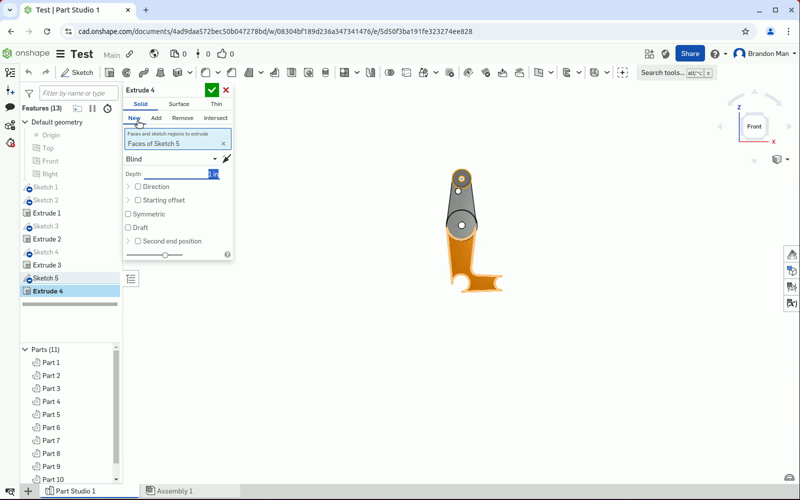
text(0.056)
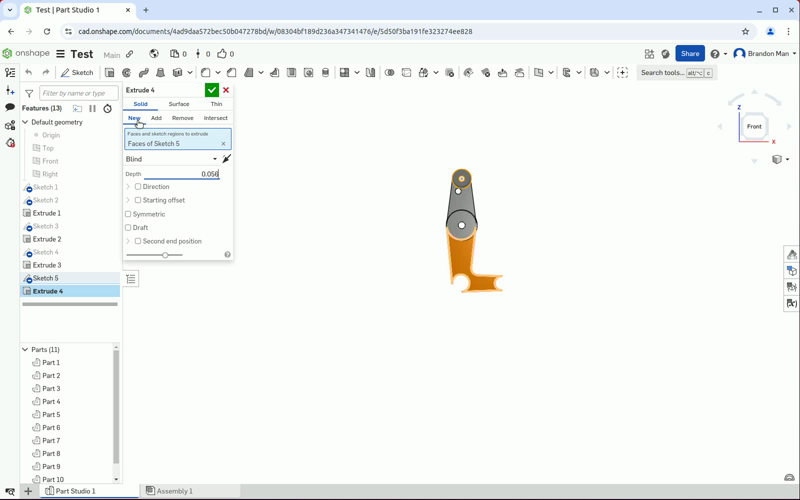
key(enter)
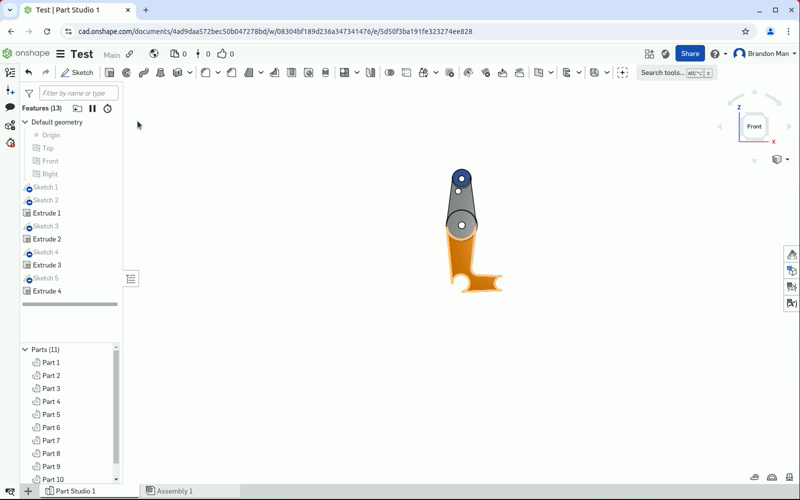
key(shift+h)
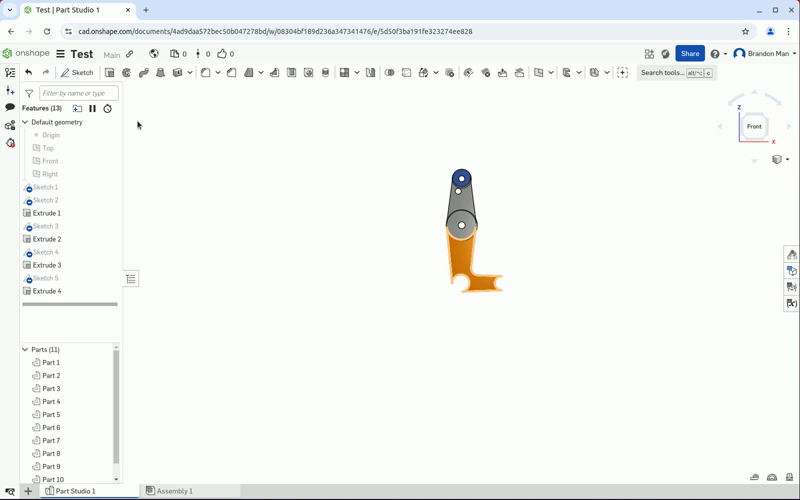
key(shift+h)
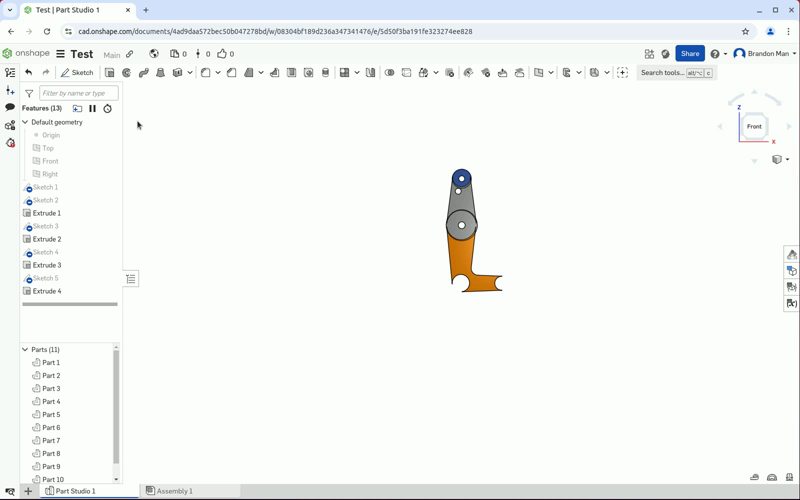
mouse_move(73, 189)
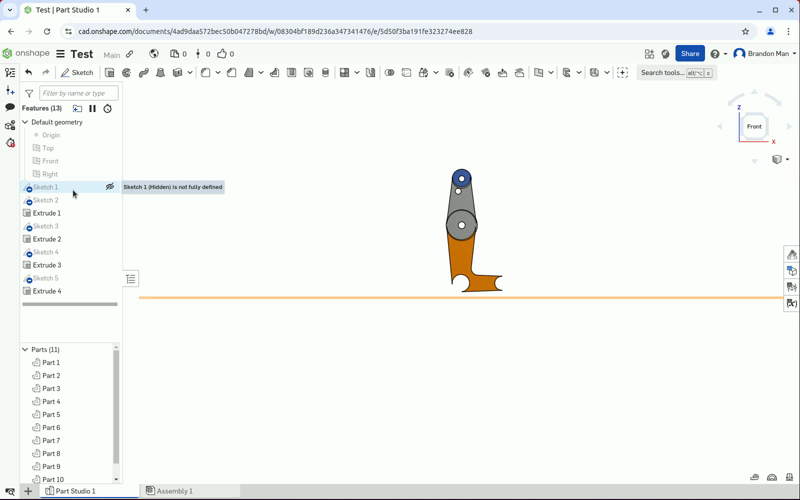
click(73, 189)
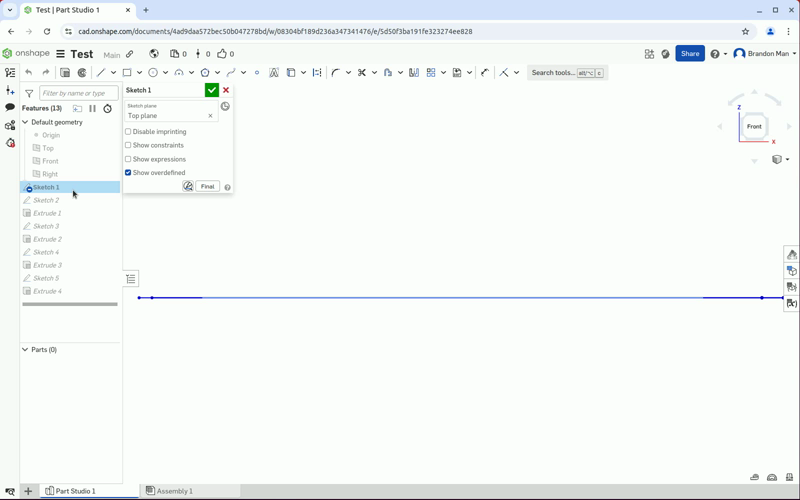
mouse_move(229, 92)
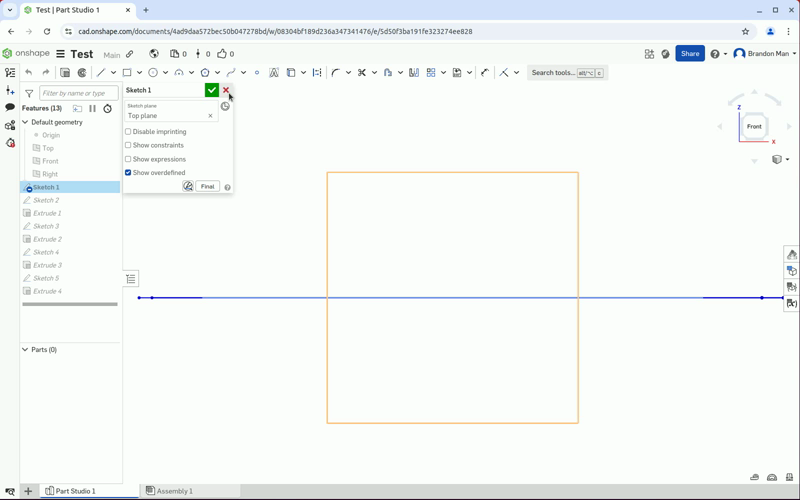
click(229, 92)
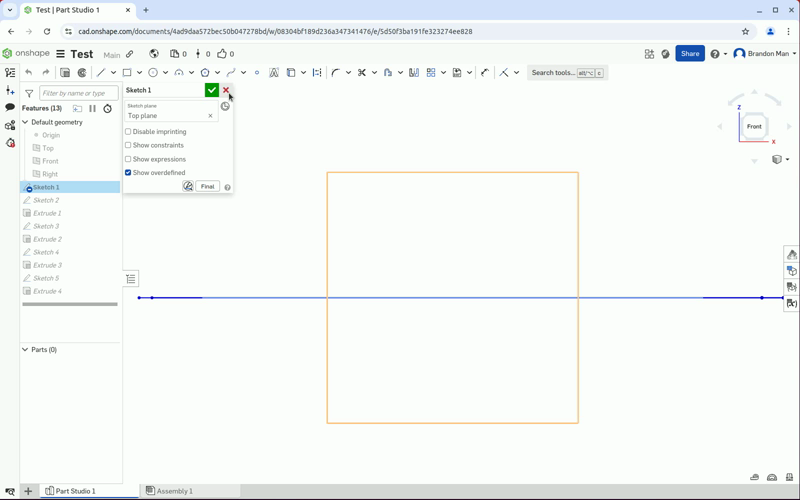
key(shift+s)
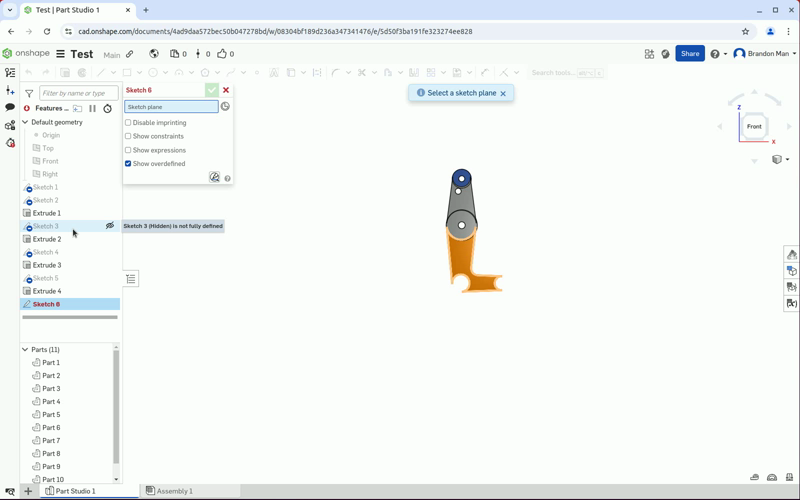
scroll(3)
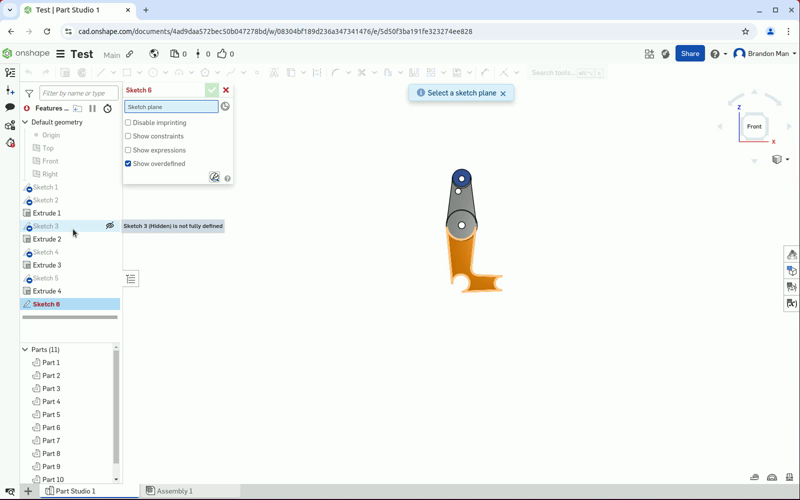
mouse_move(73, 163)
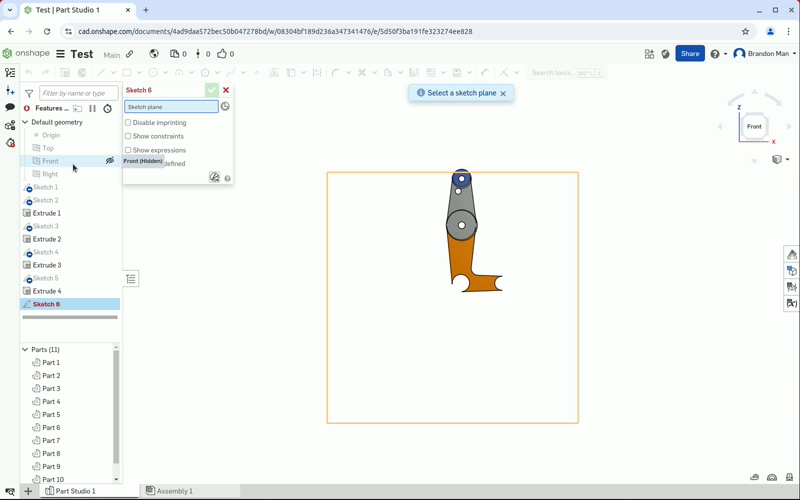
click(73, 163)
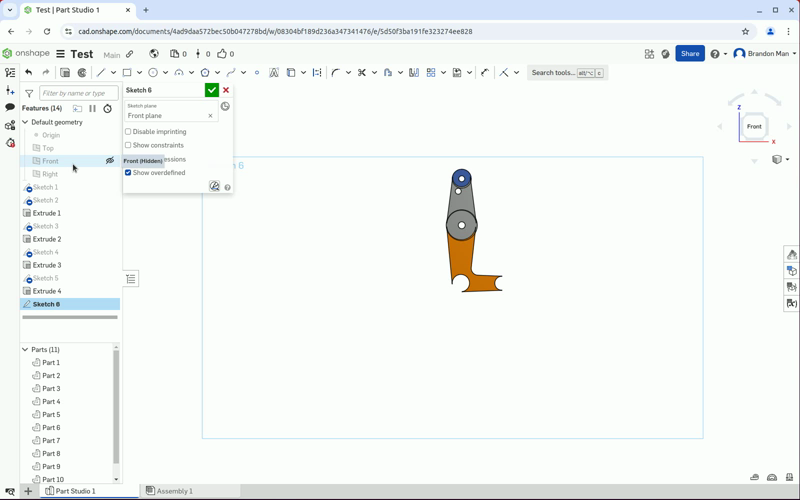
mouse_move(69, 352)
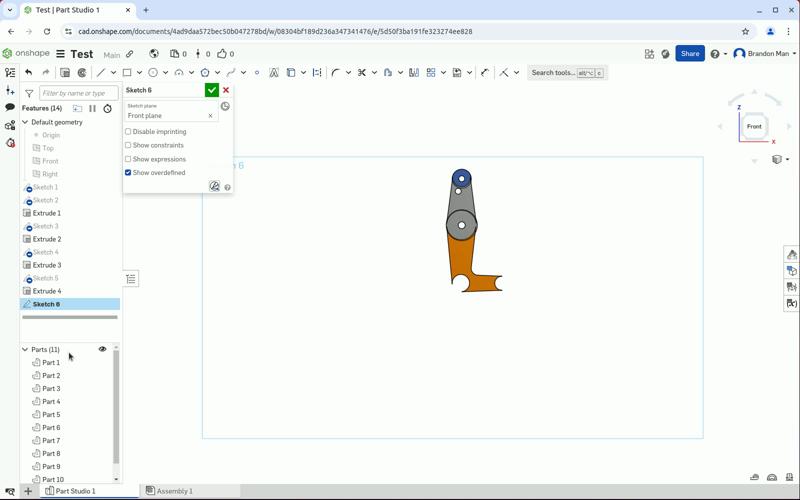
key(y)
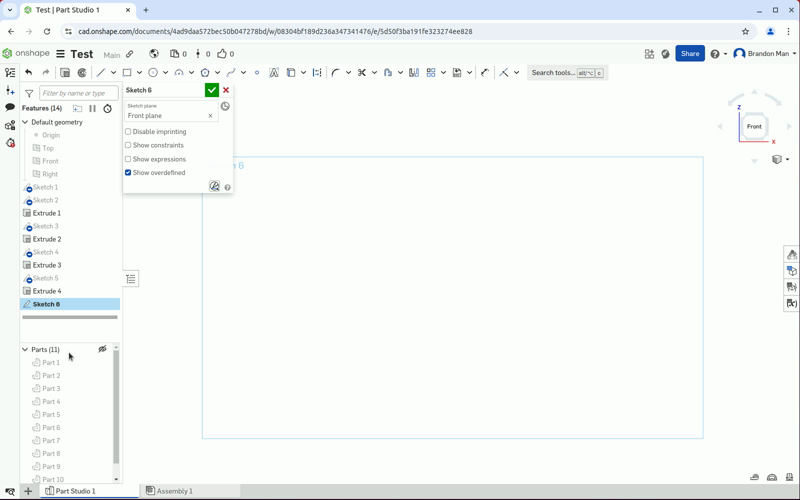
key(l)
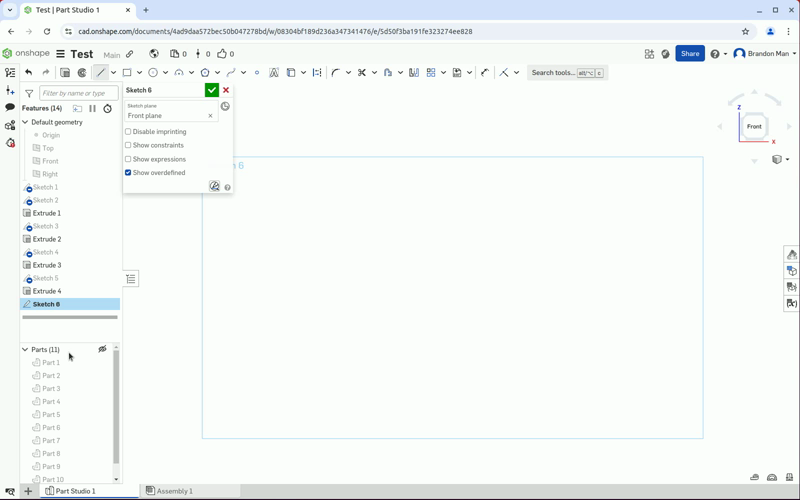
key_down(shift)
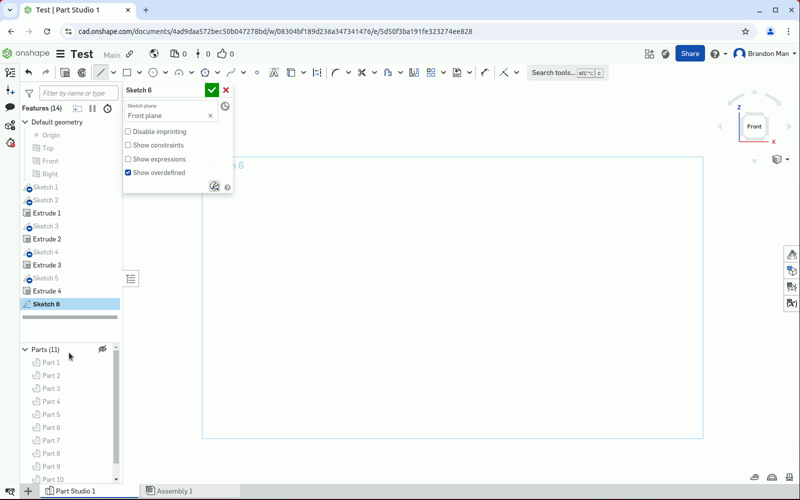
mouse_move(460, 291)
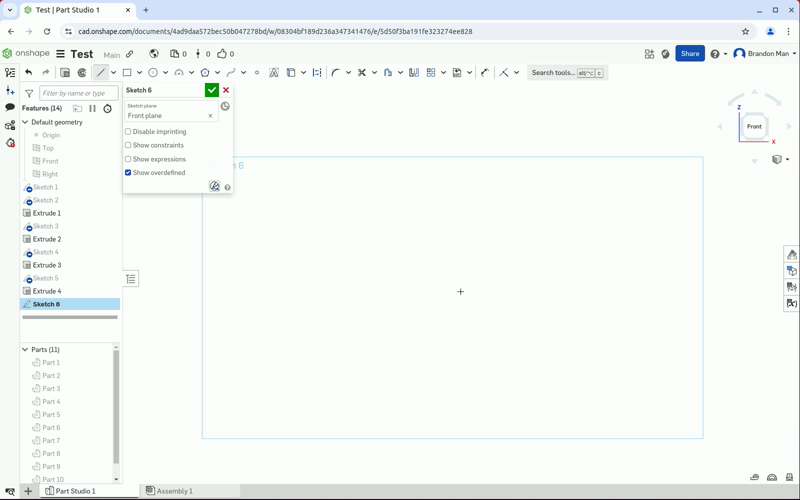
click(460, 291)
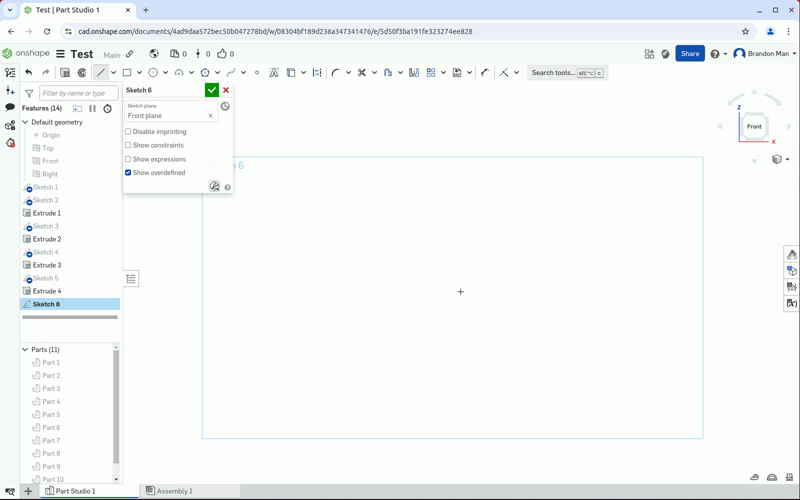
key_up(shift)
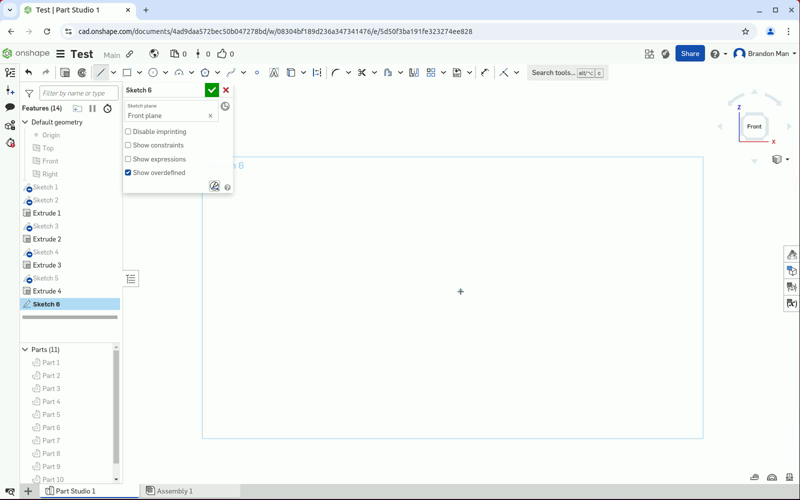
key_down(shift)
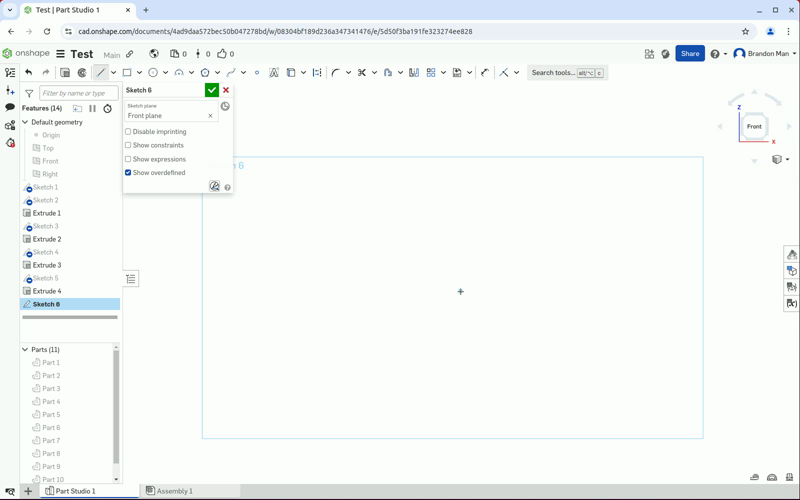
mouse_move(490, 291)
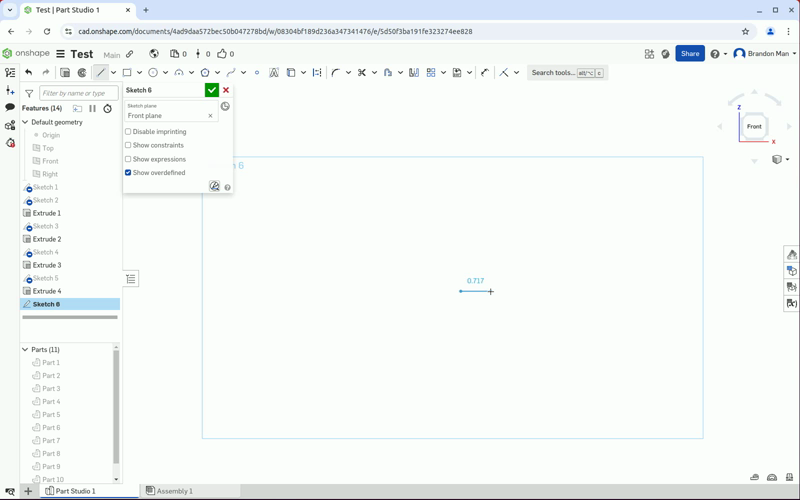
mouse_move(461, 291)
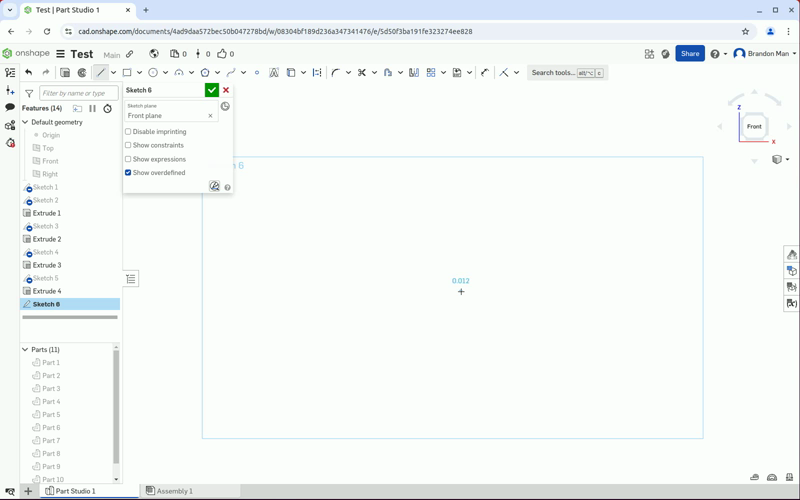
scroll(6)
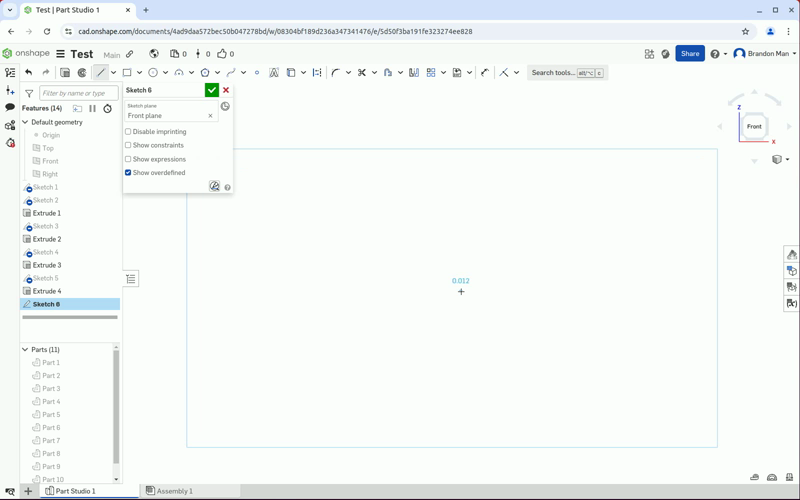
scroll(6)
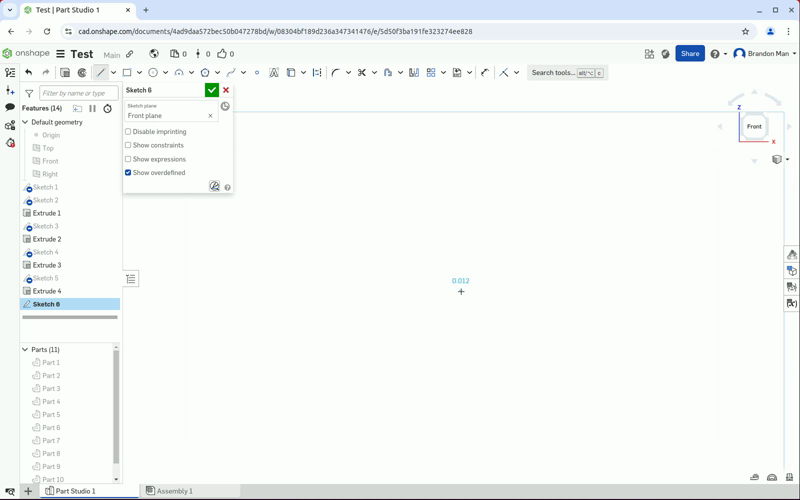
scroll(6)
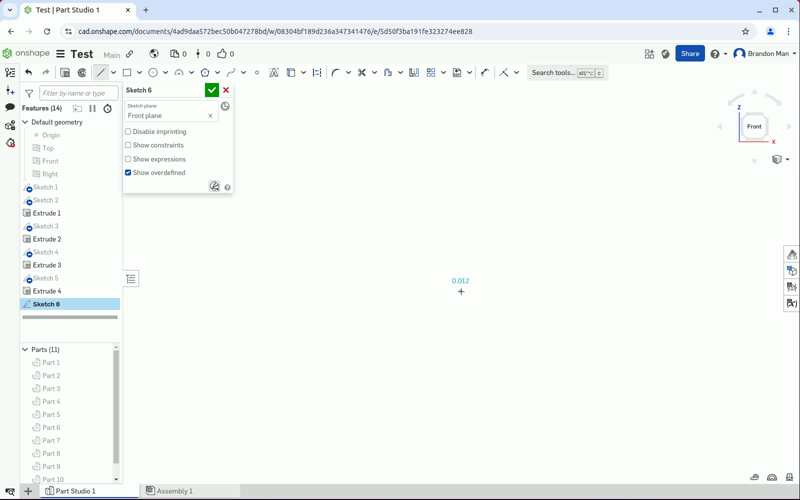
scroll(6)
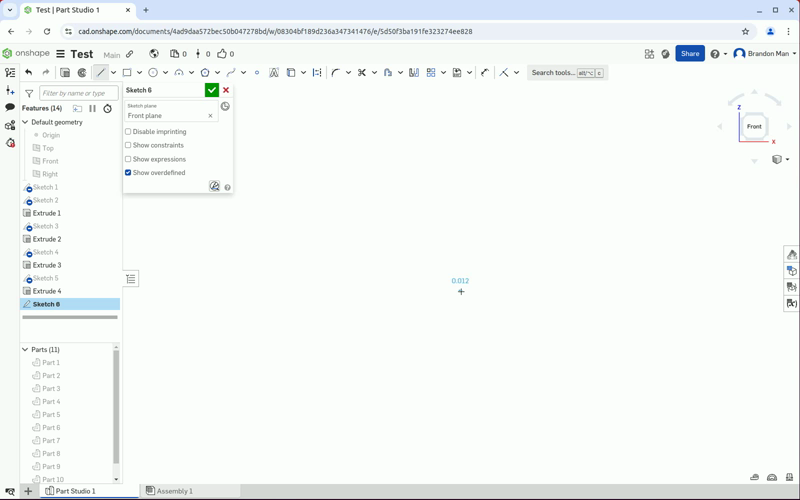
scroll(6)
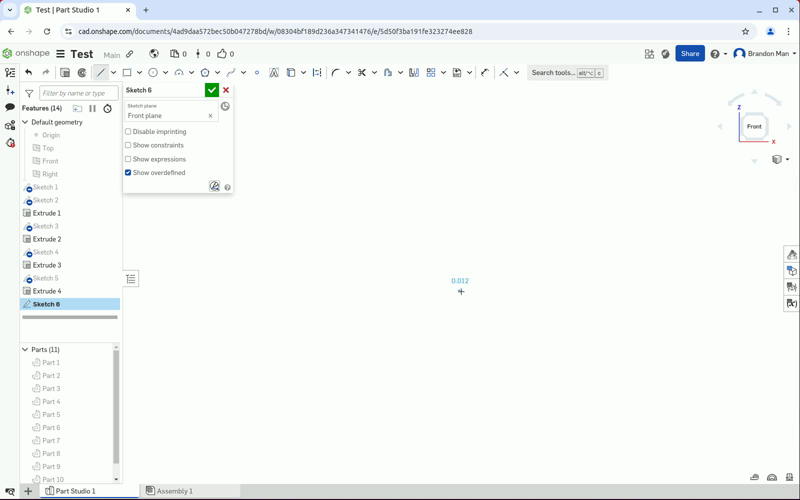
scroll(6)
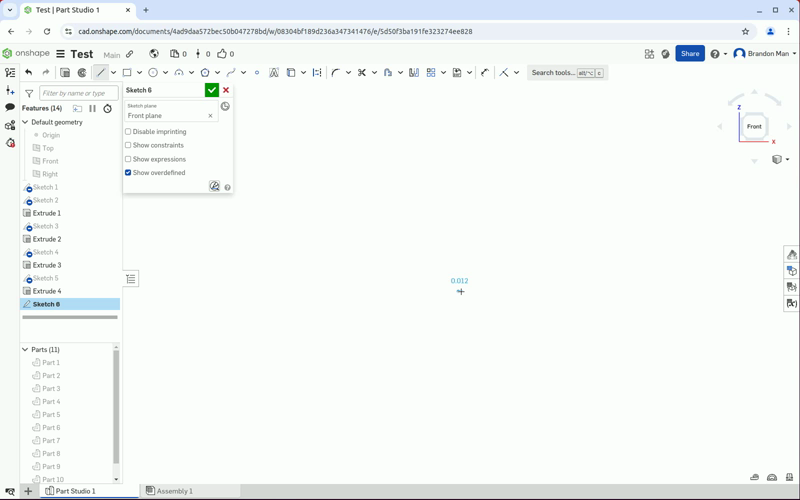
scroll(6)
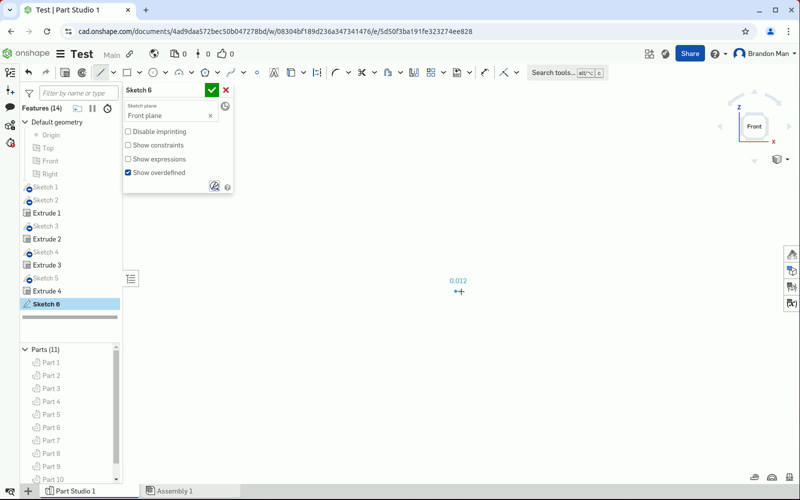
click(461, 291)
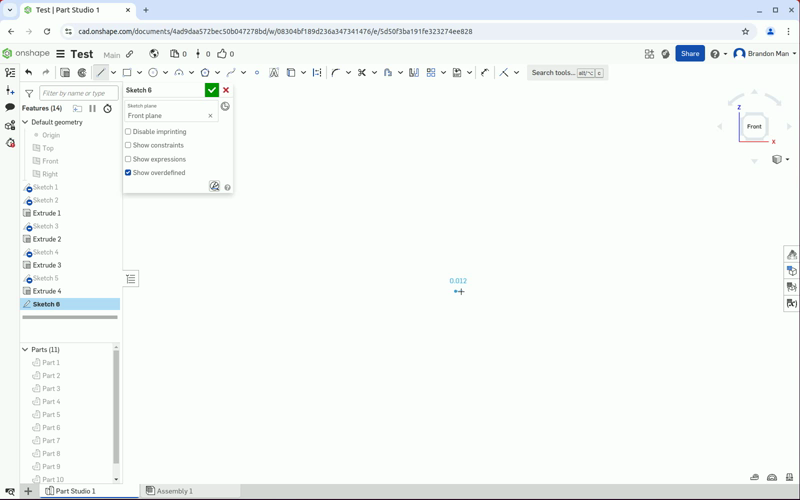
scroll(-6)
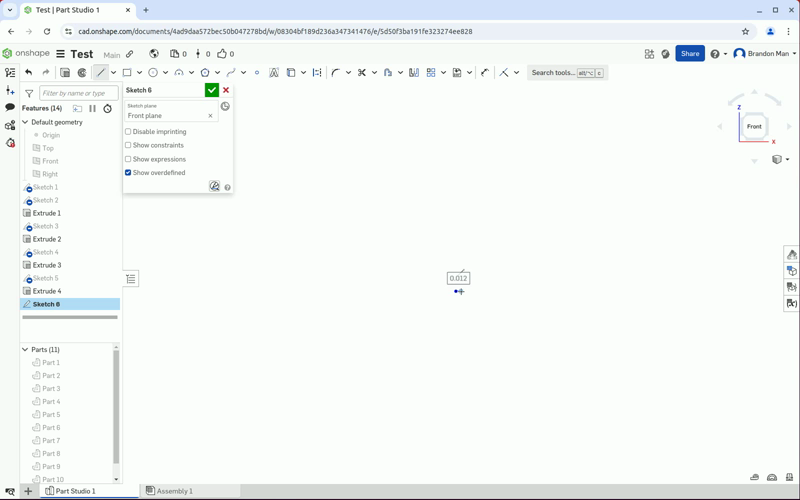
scroll(-6)
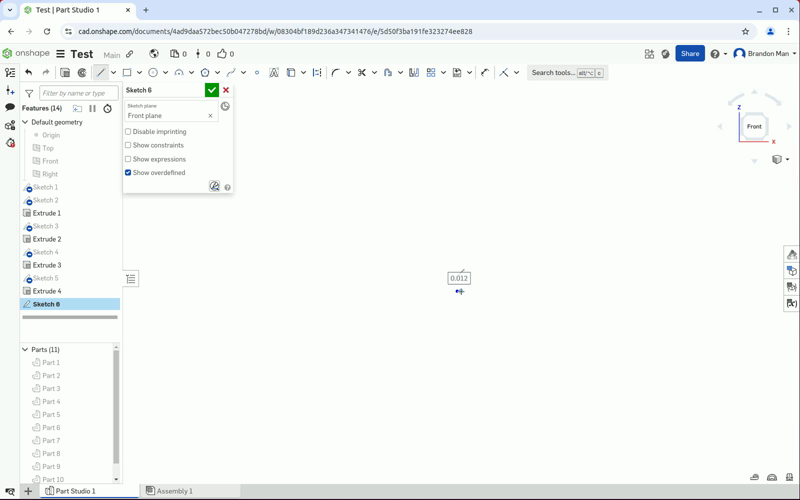
scroll(-6)
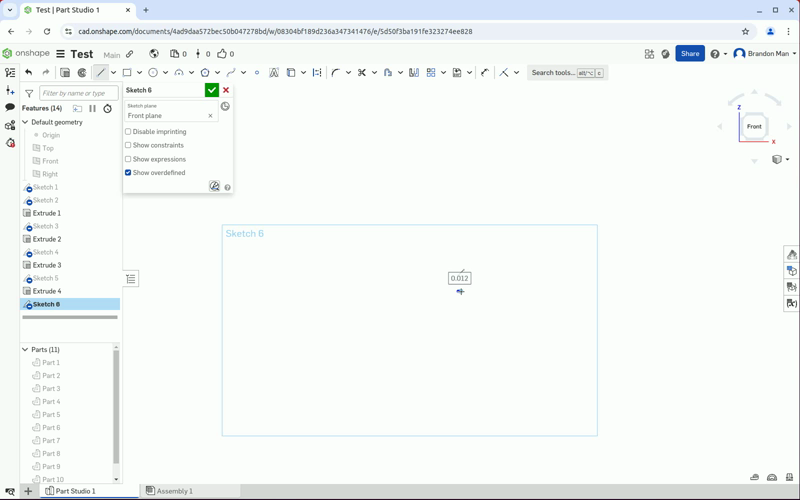
scroll(-6)
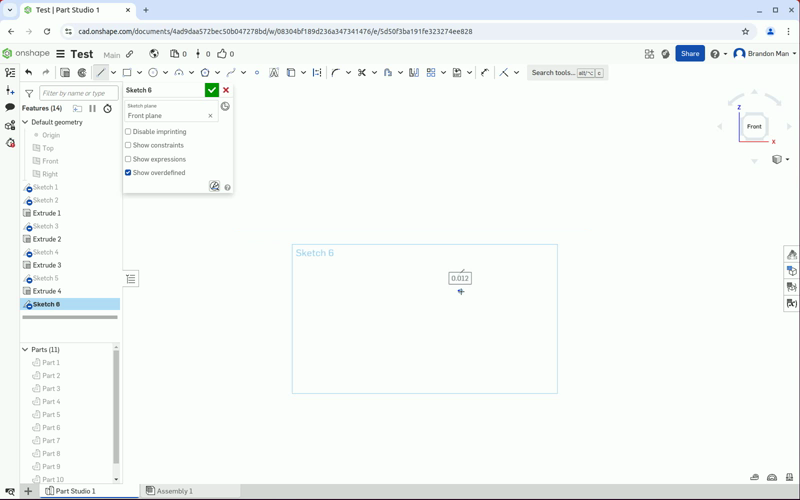
scroll(-6)
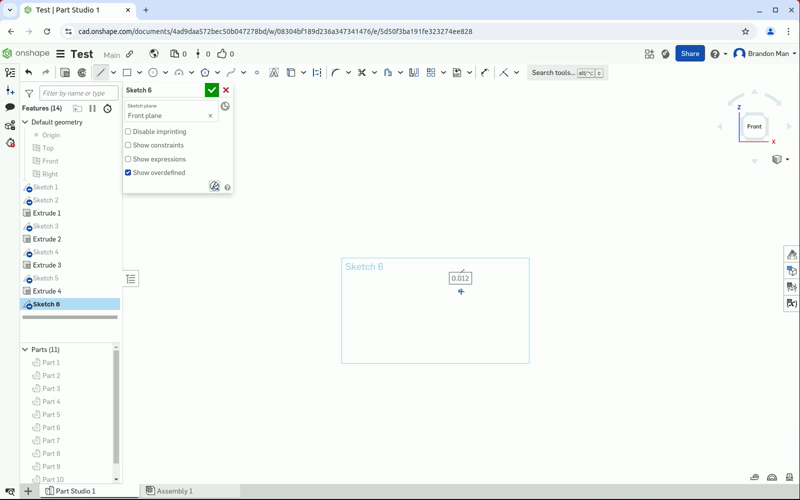
scroll(-6)
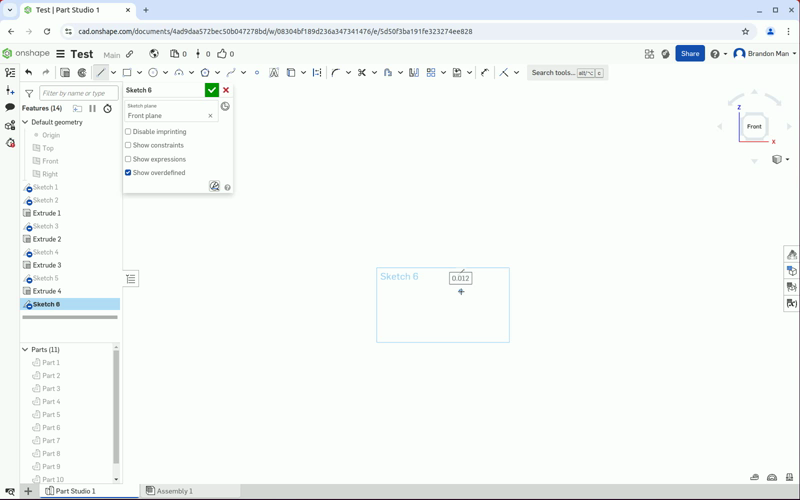
scroll(-6)
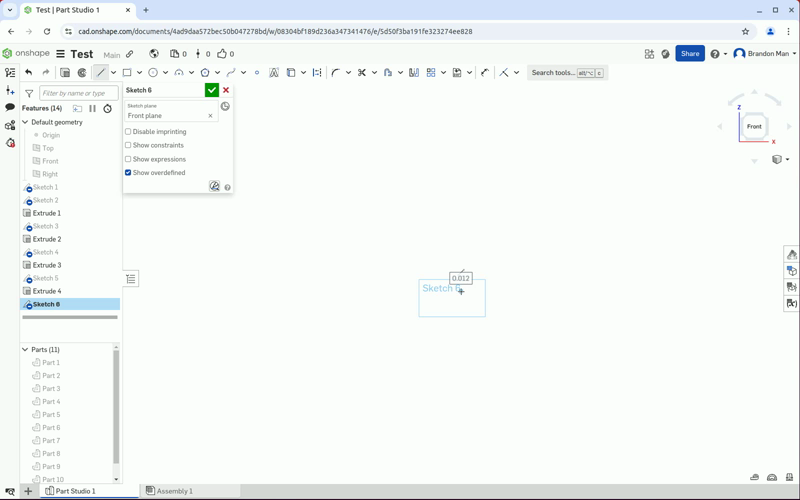
key_up(shift)
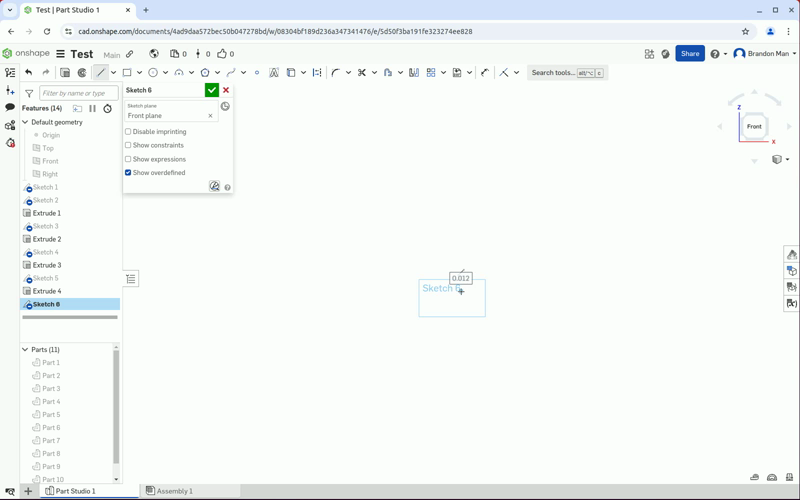
key(esc)
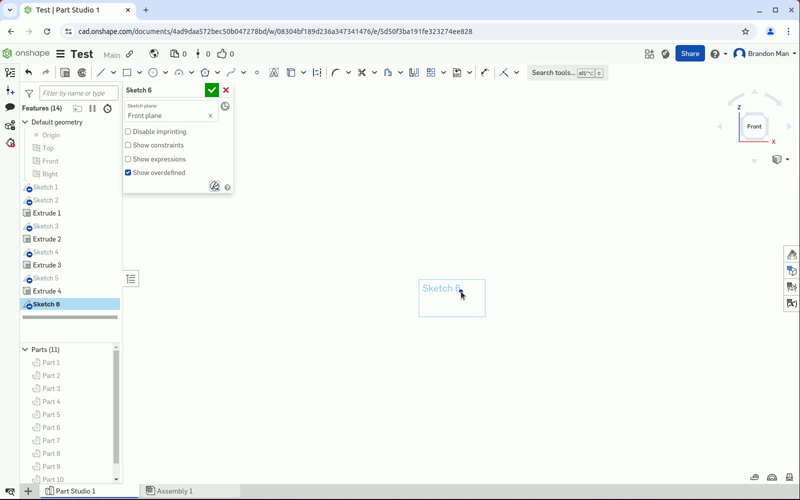
key(a)
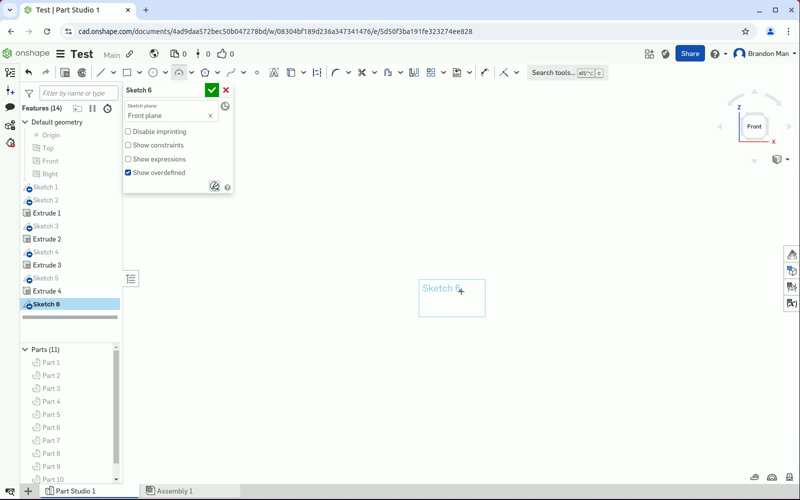
mouse_move(461, 291)
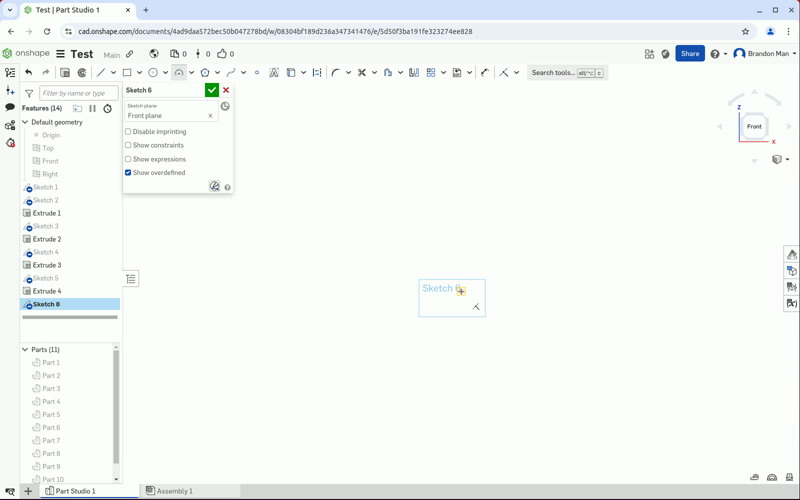
scroll(6)
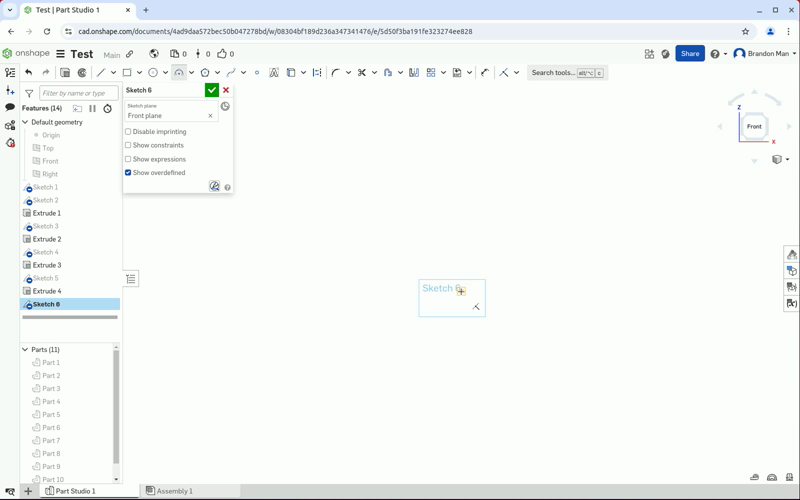
scroll(6)
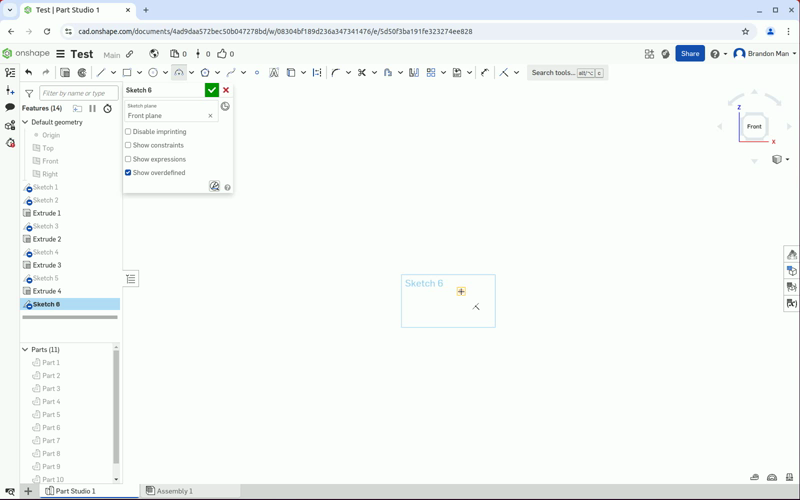
scroll(6)
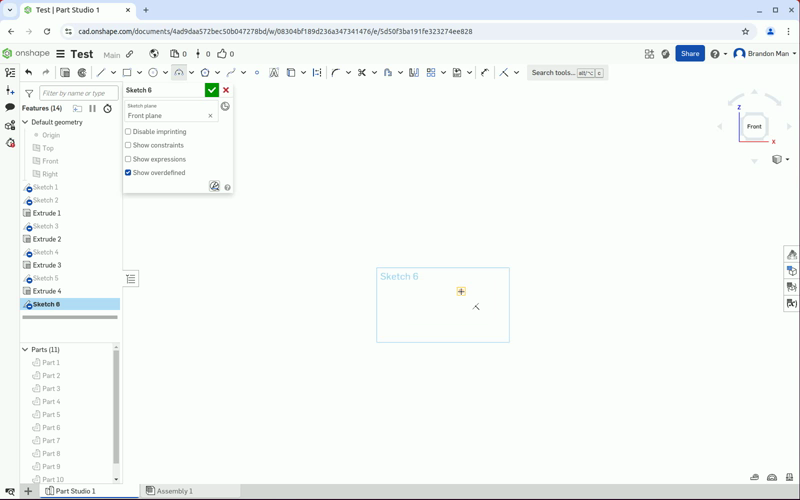
scroll(6)
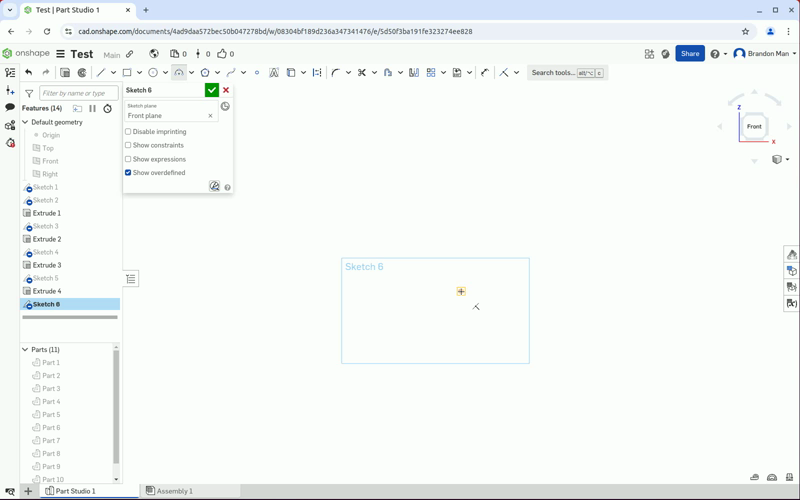
scroll(6)
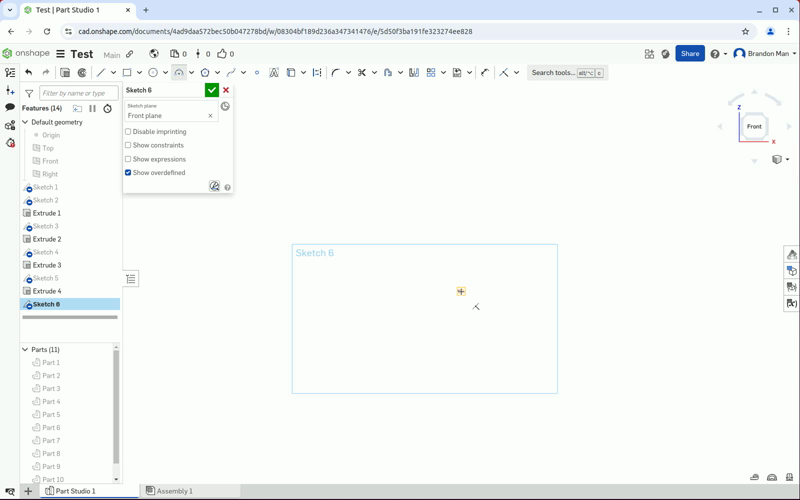
scroll(6)
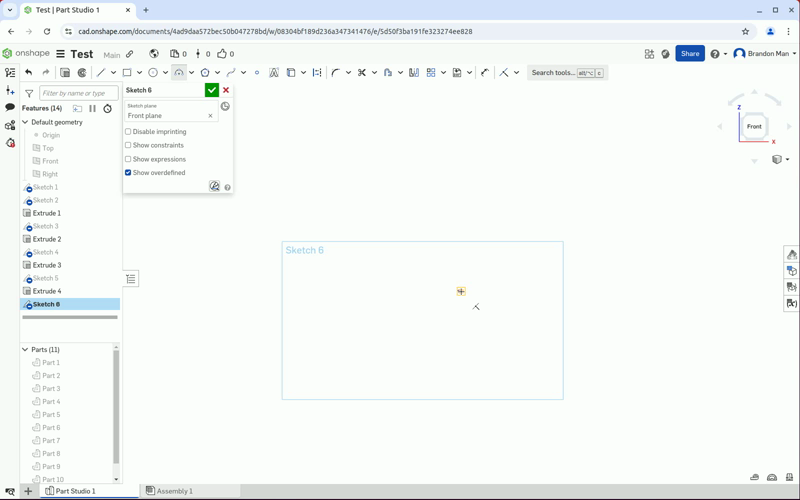
scroll(6)
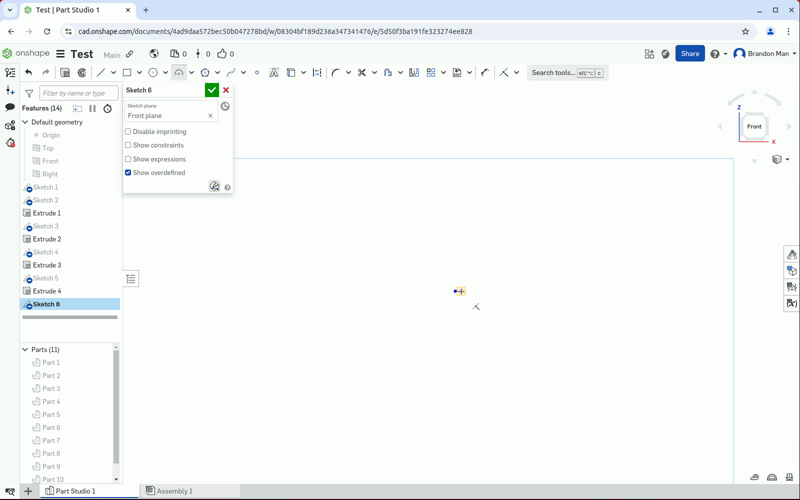
click(461, 291)
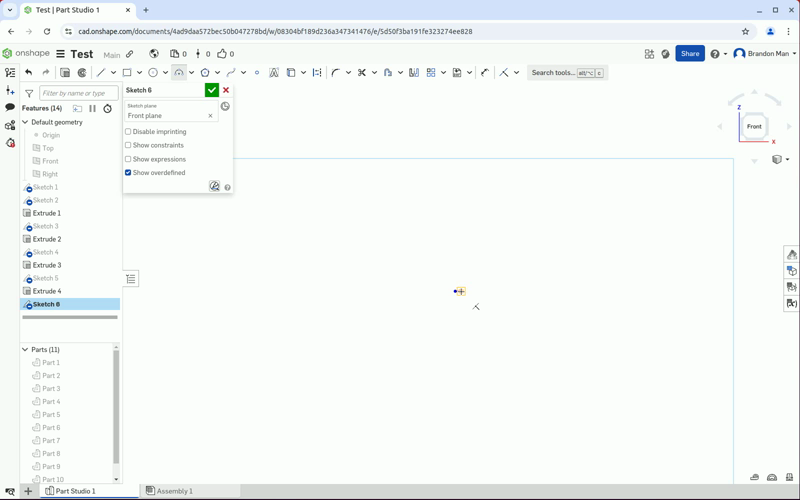
scroll(-6)
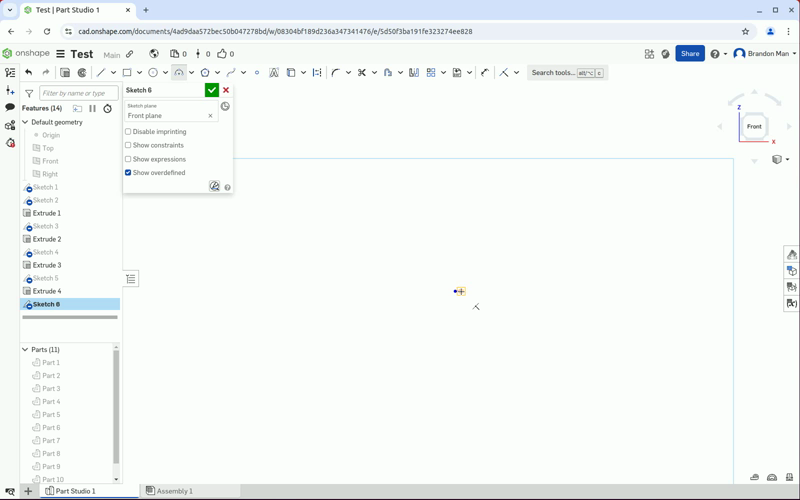
scroll(-6)
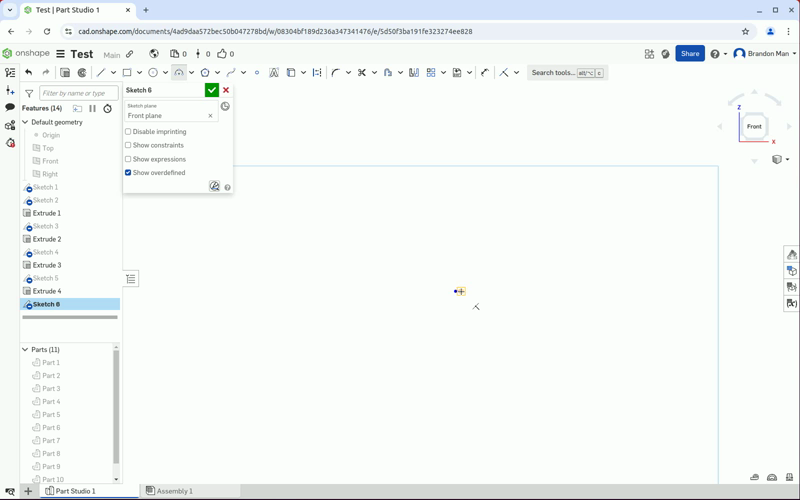
scroll(-6)
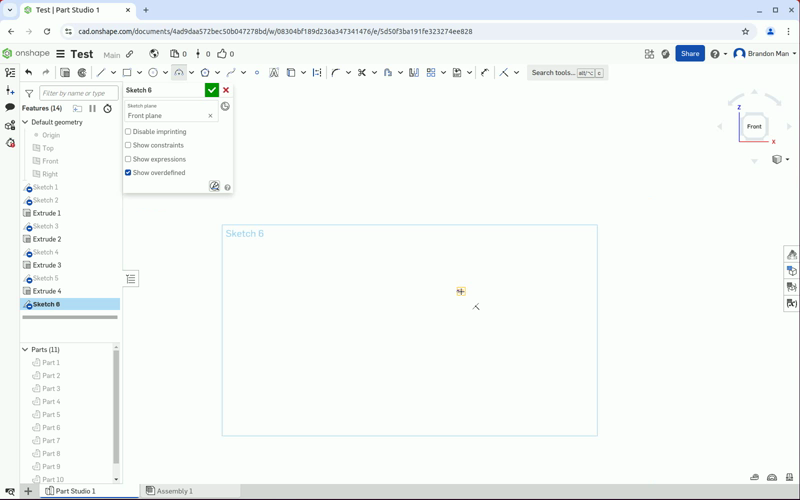
scroll(-6)
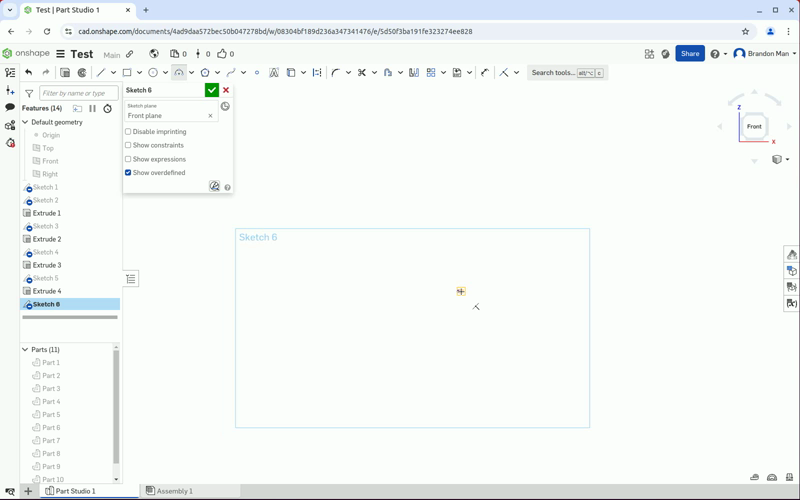
scroll(-6)
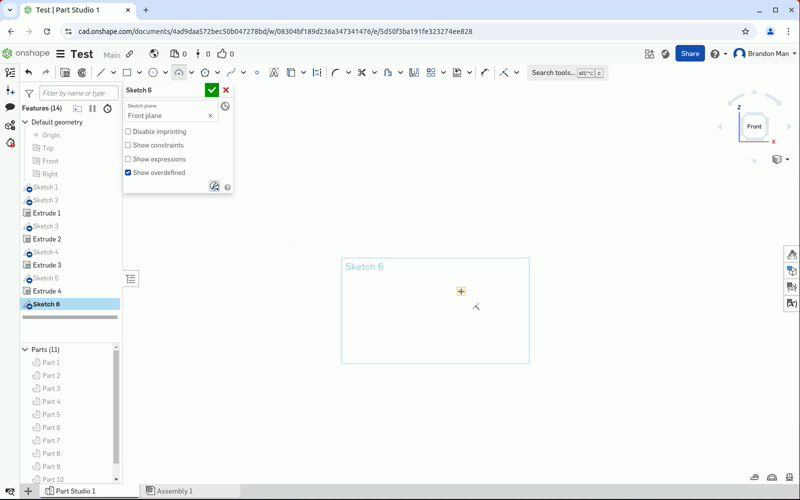
scroll(-6)
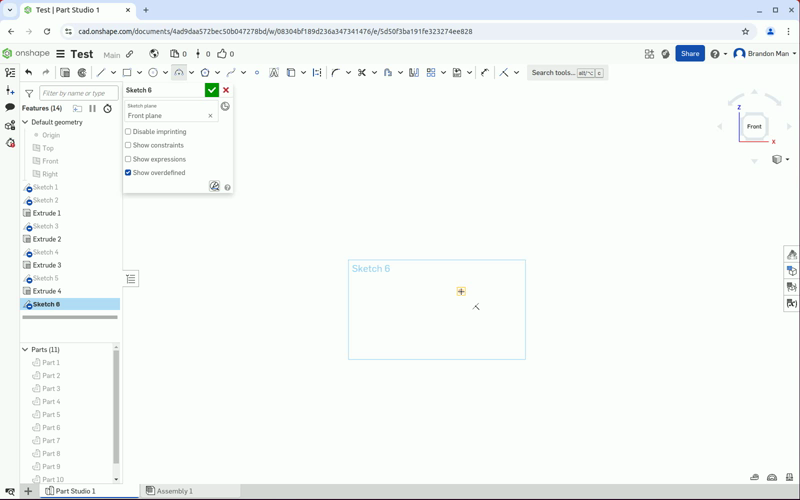
scroll(-6)
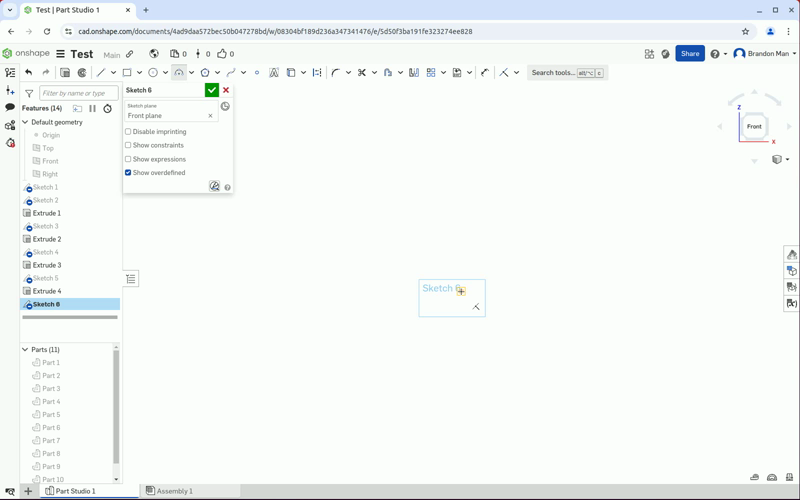
mouse_move(460, 291)
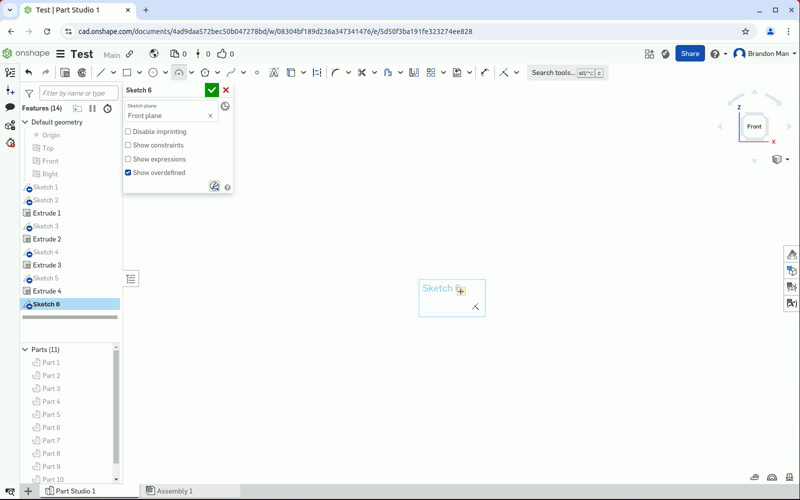
scroll(6)
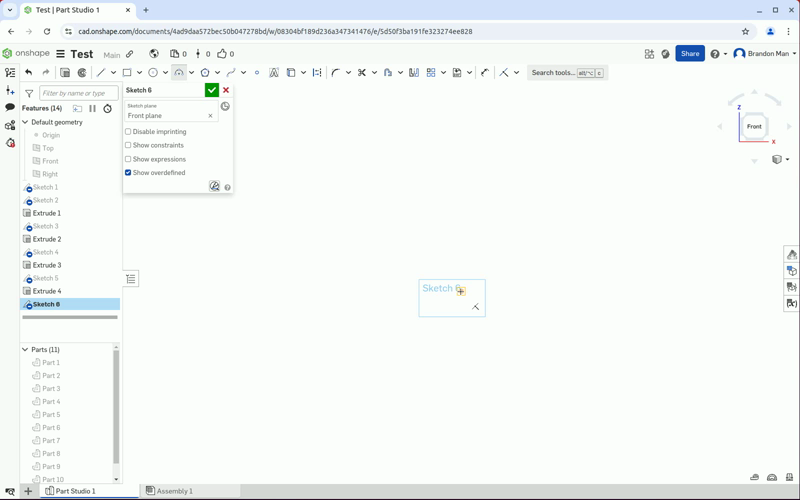
scroll(6)
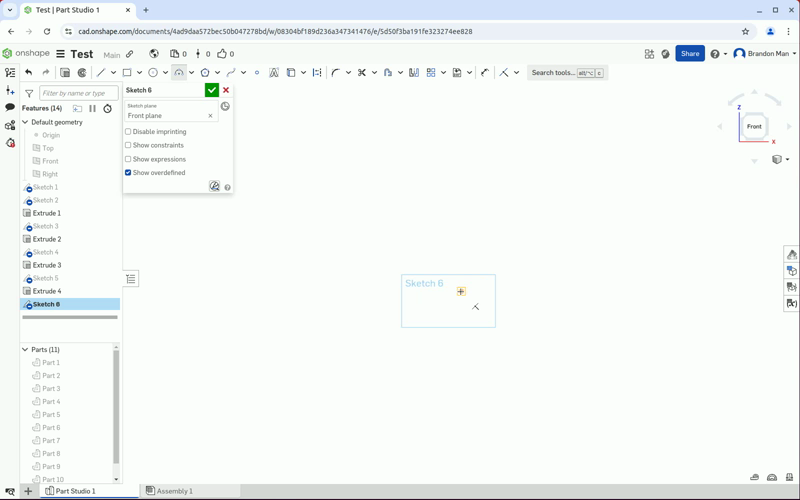
scroll(6)
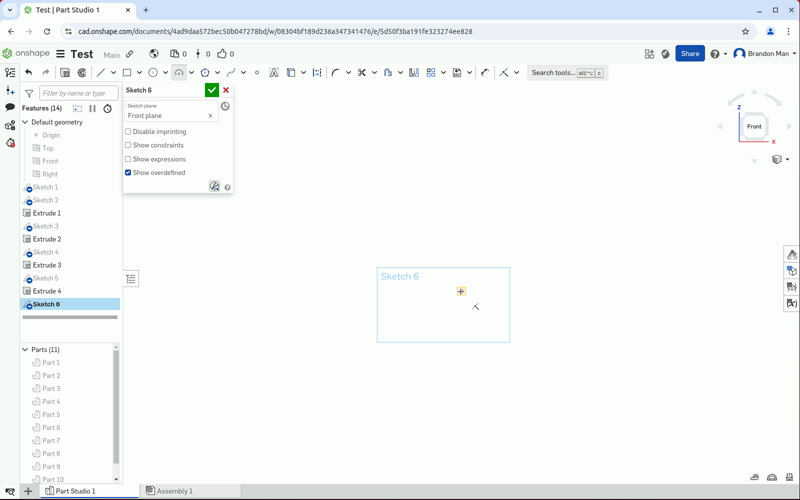
scroll(6)
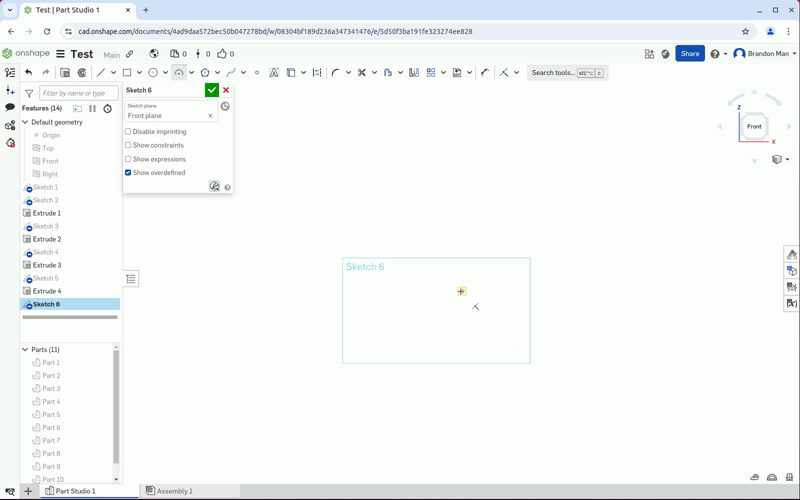
scroll(6)
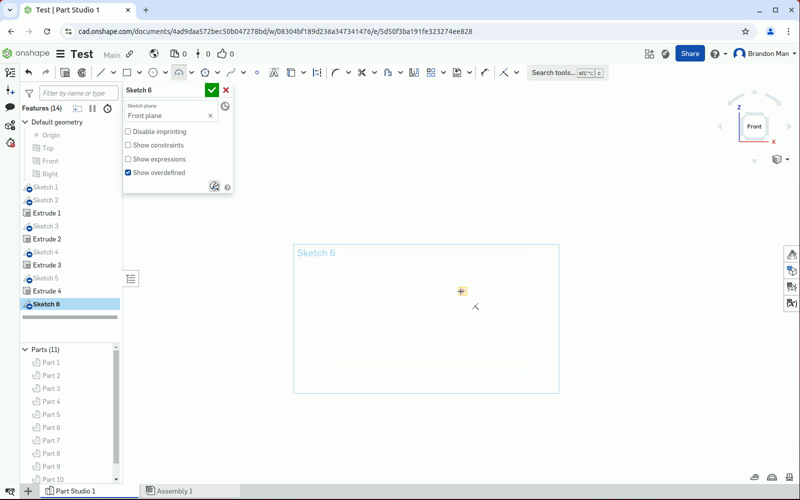
scroll(6)
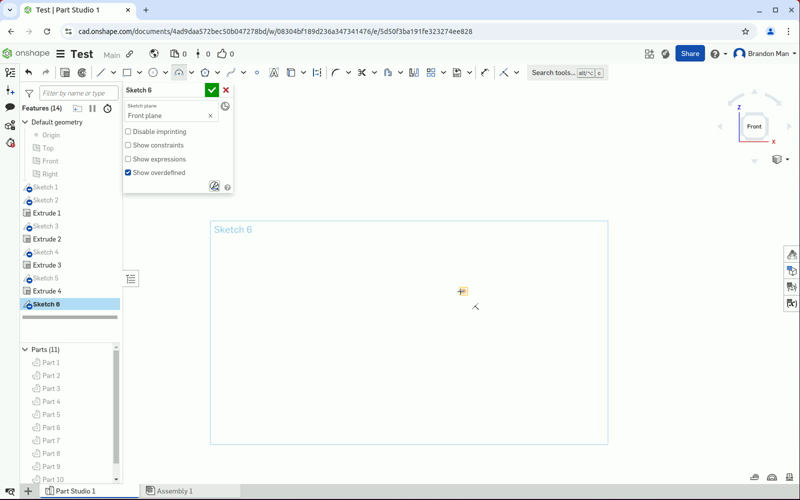
scroll(6)
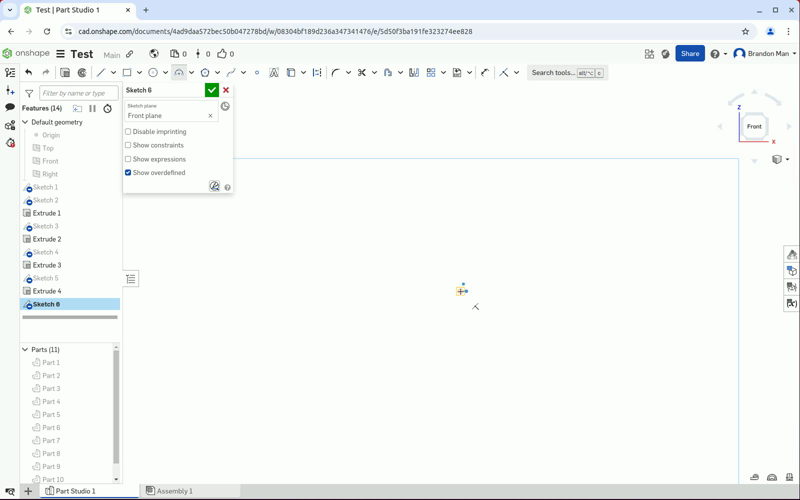
click(460, 291)
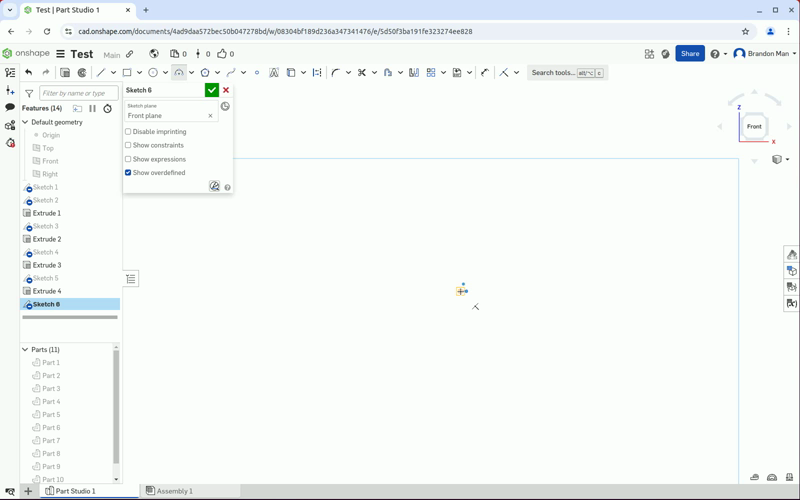
scroll(-6)
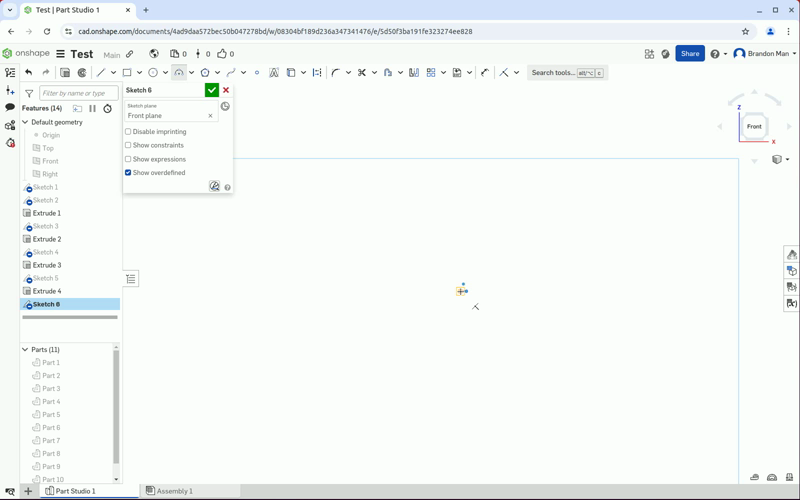
scroll(-6)
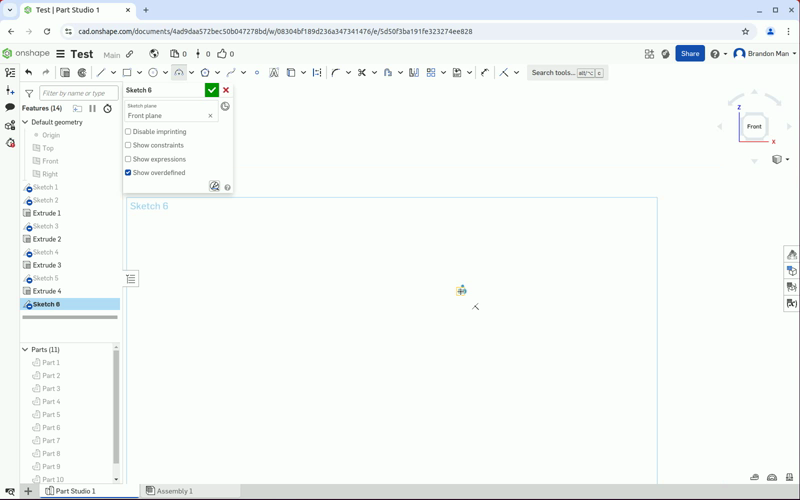
scroll(-6)
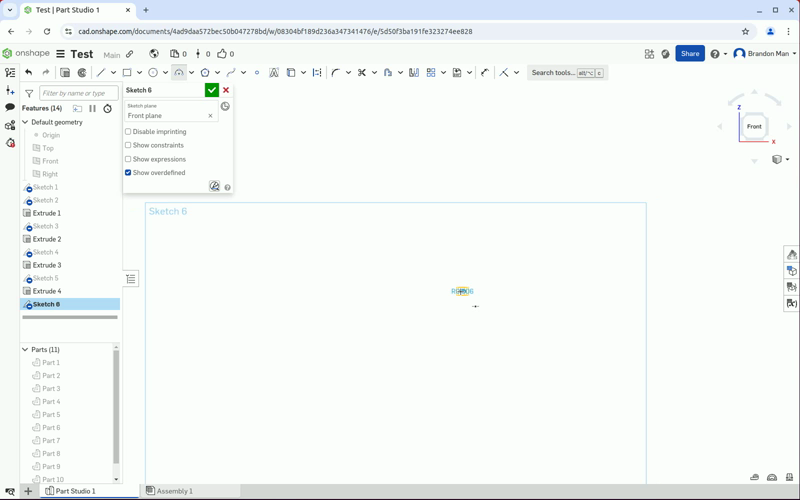
scroll(-6)
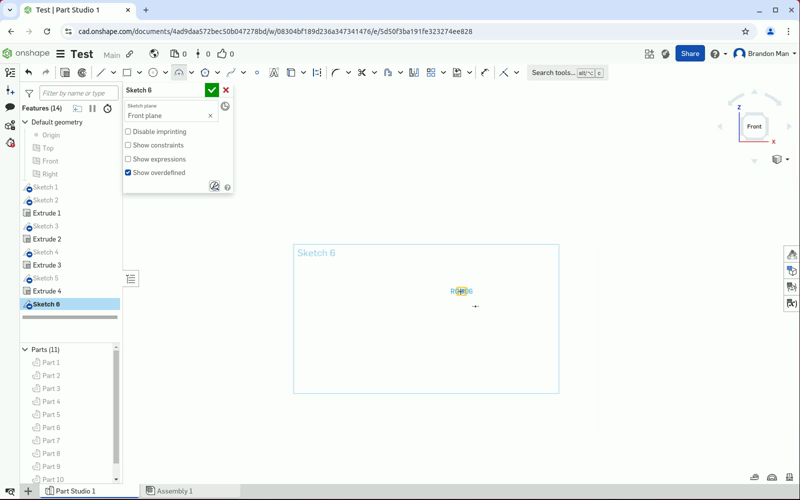
scroll(-6)
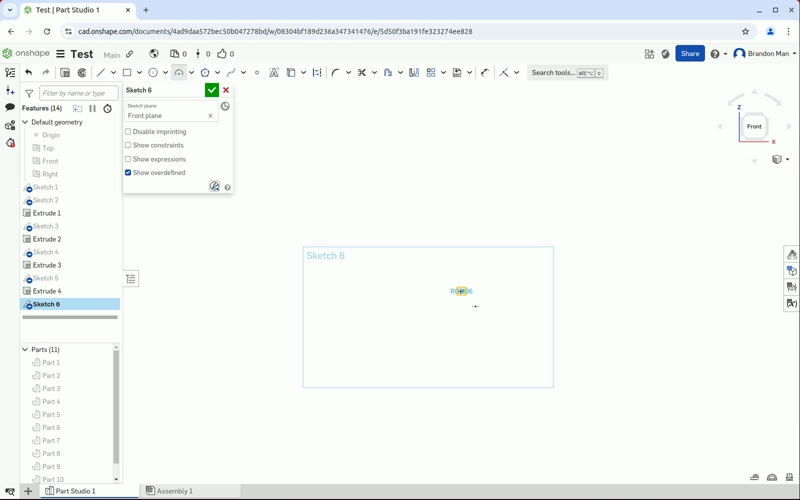
scroll(-6)
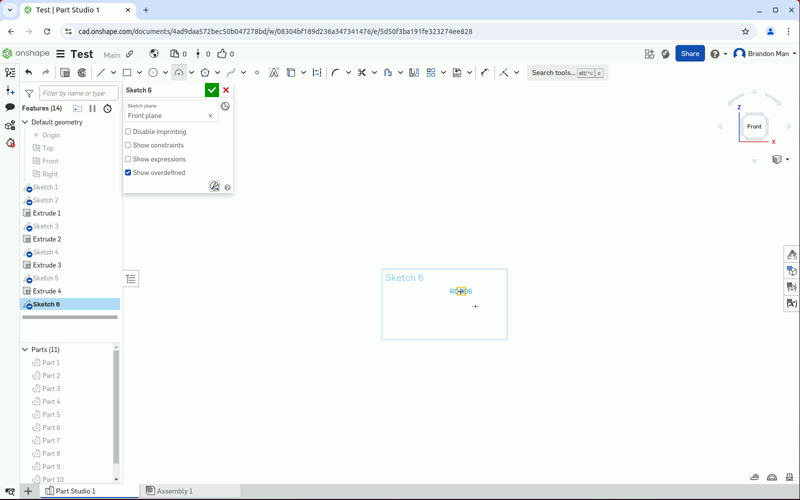
scroll(-6)
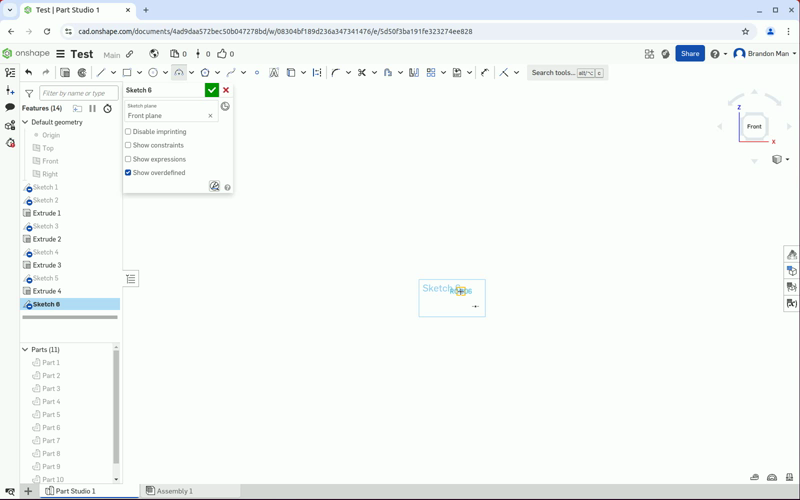
key_down(shift)
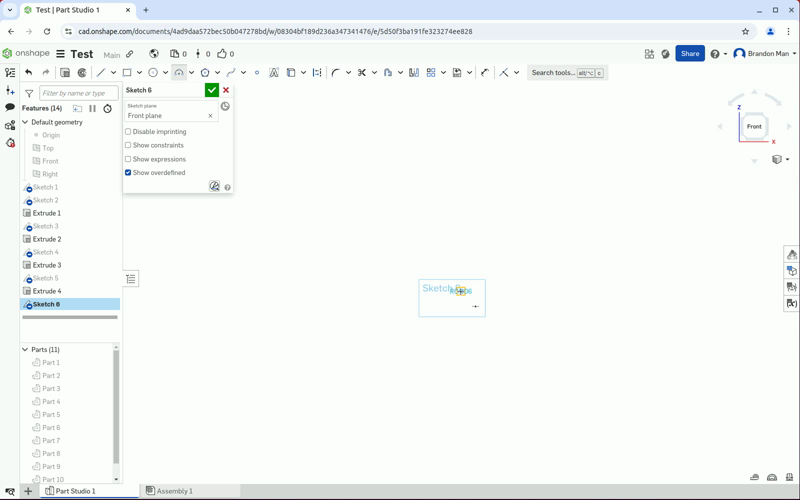
mouse_move(461, 275)
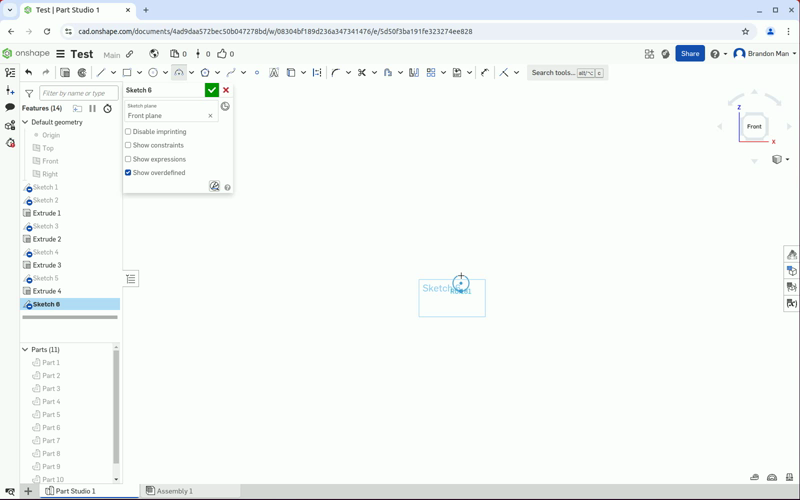
scroll(6)
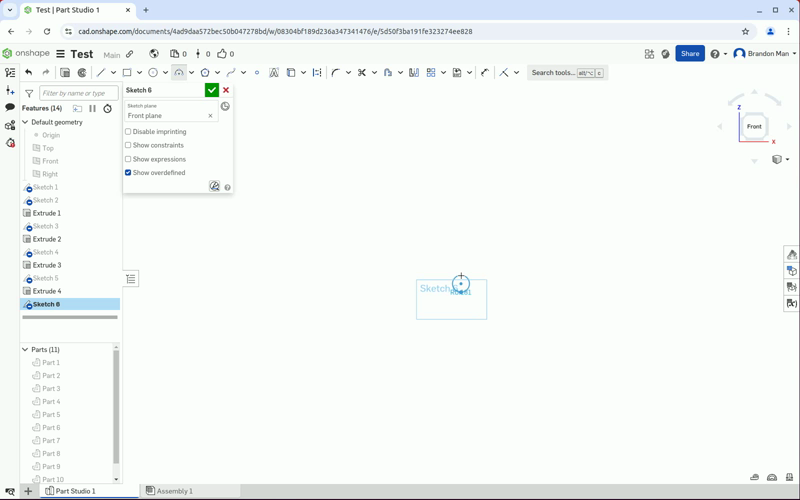
scroll(6)
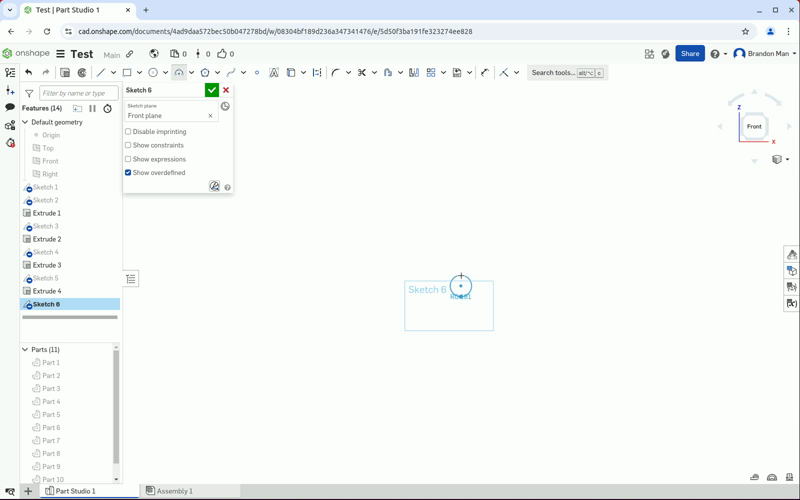
scroll(6)
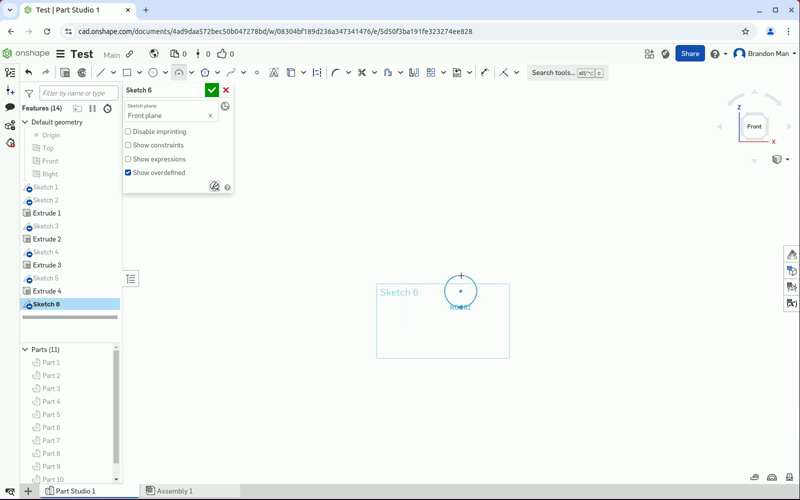
scroll(6)
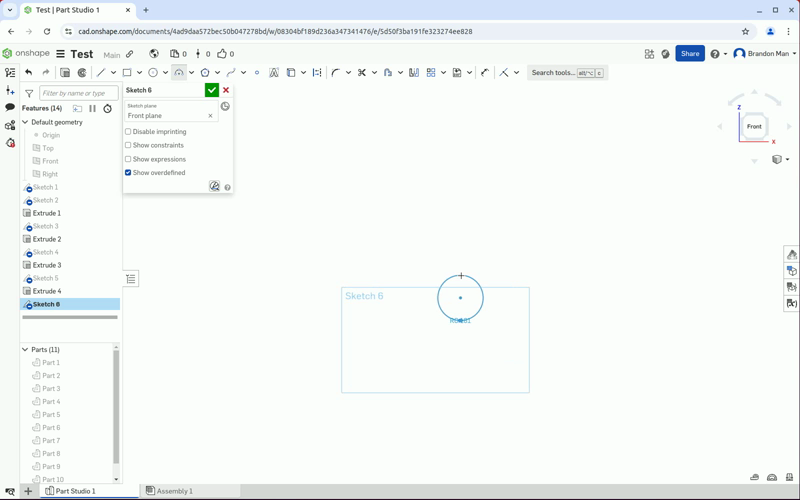
scroll(6)
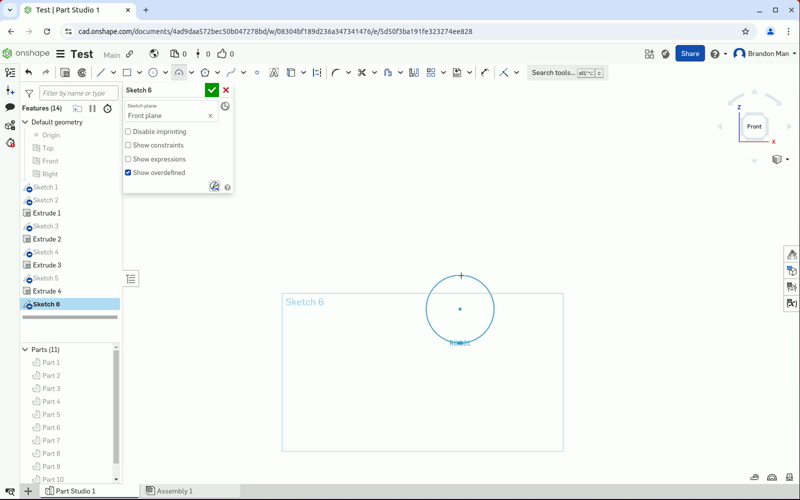
scroll(6)
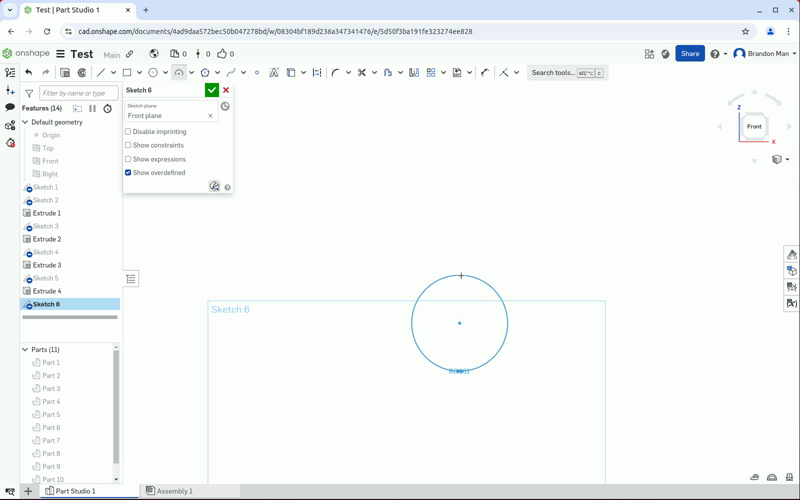
scroll(6)
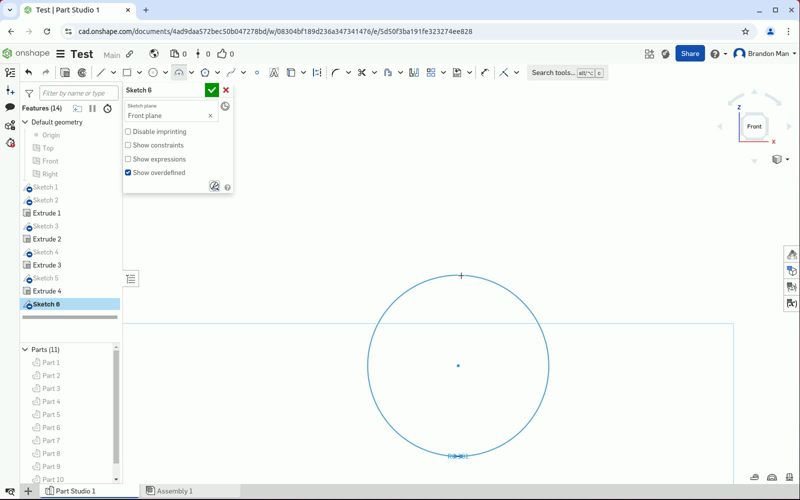
click(461, 275)
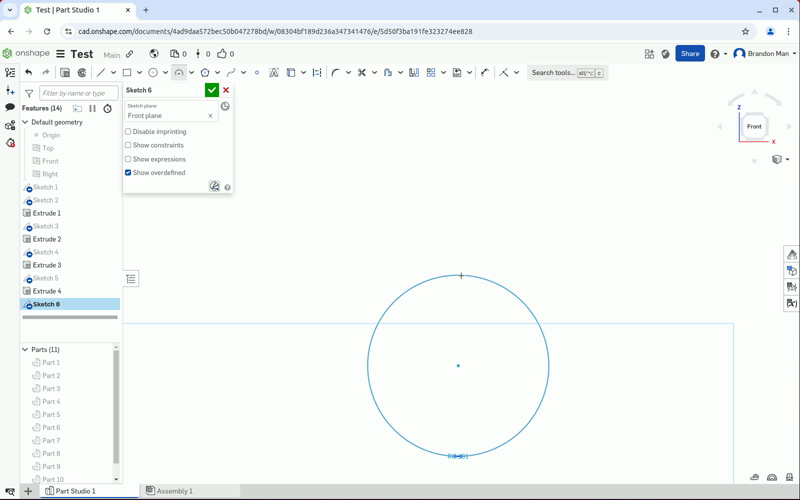
scroll(-6)
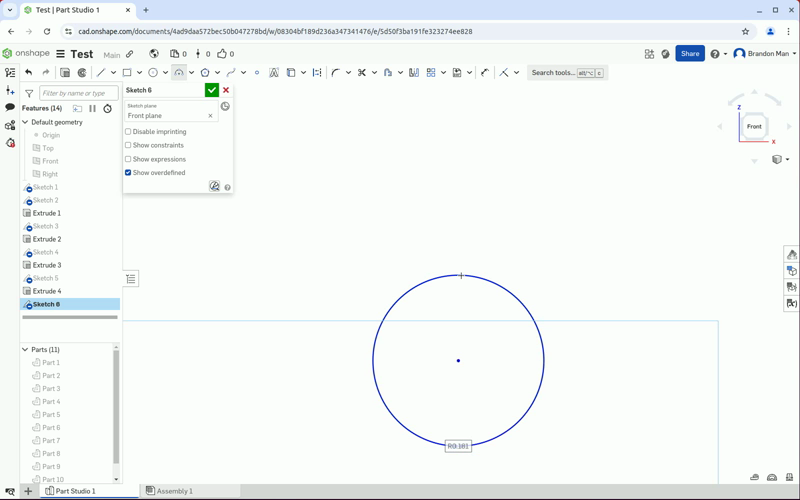
scroll(-6)
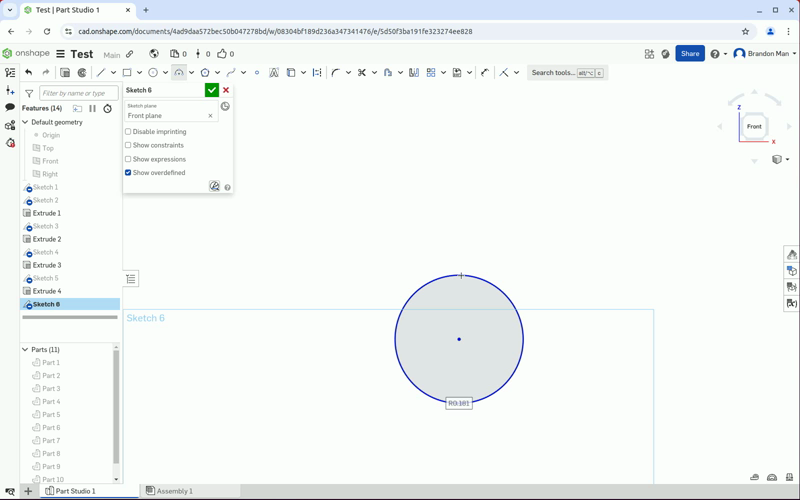
scroll(-6)
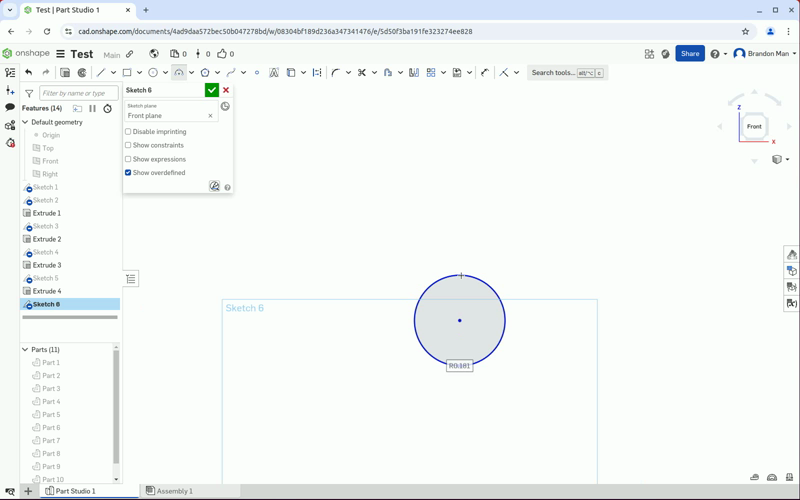
scroll(-6)
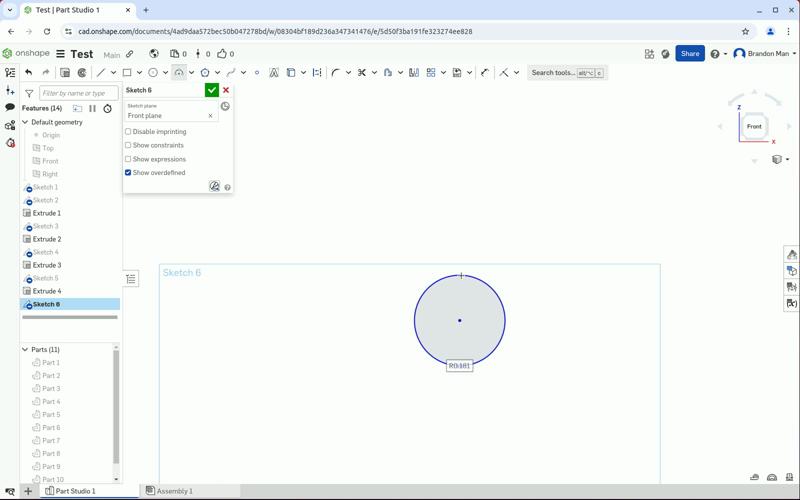
scroll(-6)
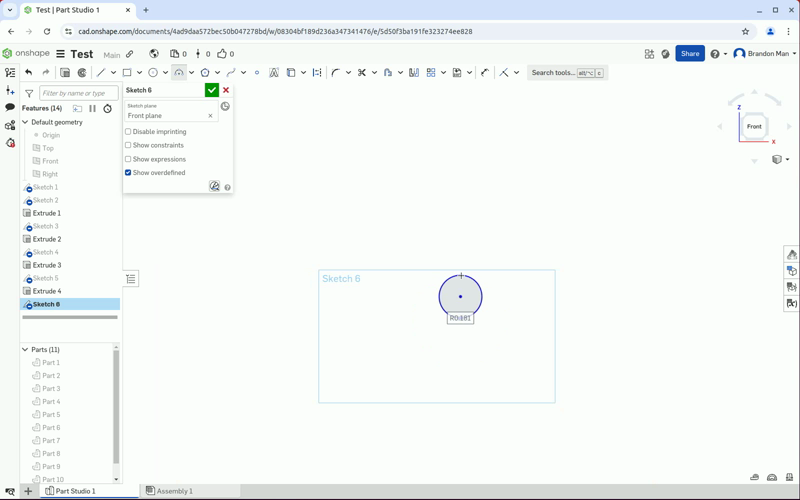
scroll(-6)
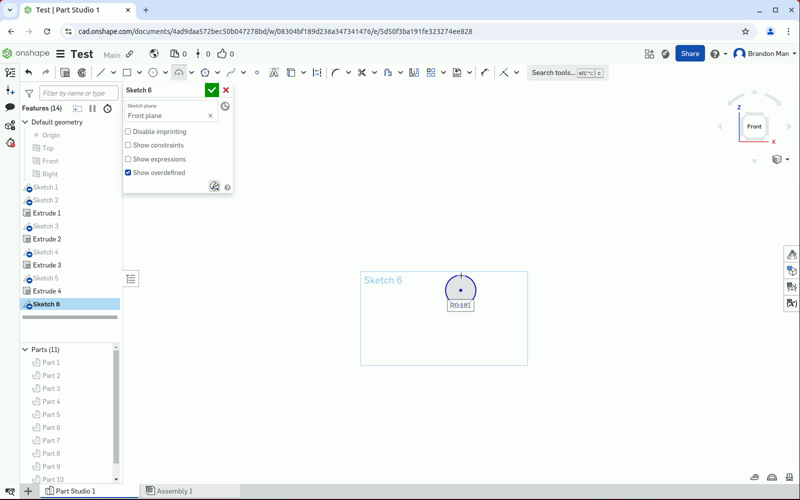
scroll(-6)
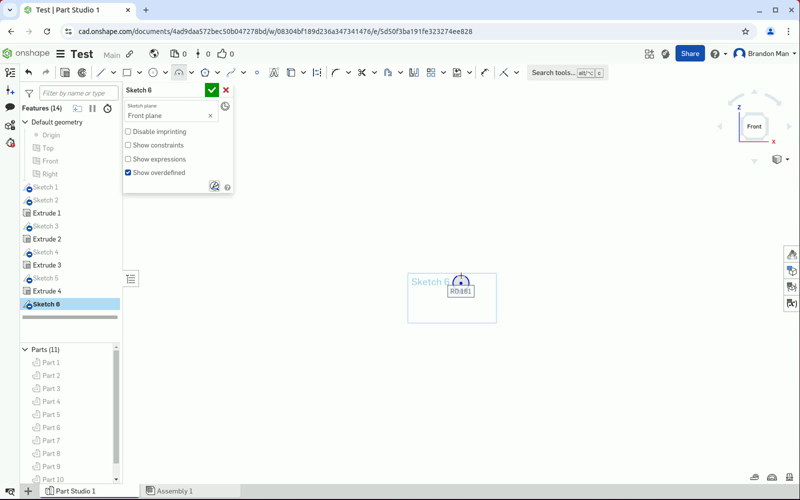
key_up(shift)
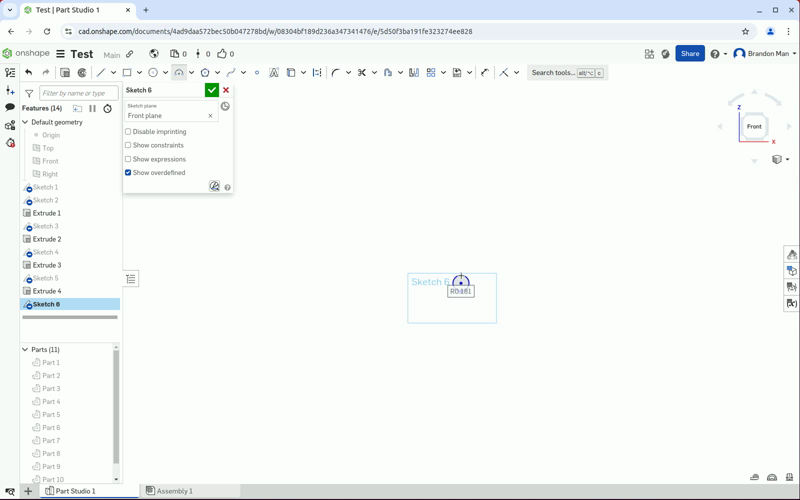
key(esc)
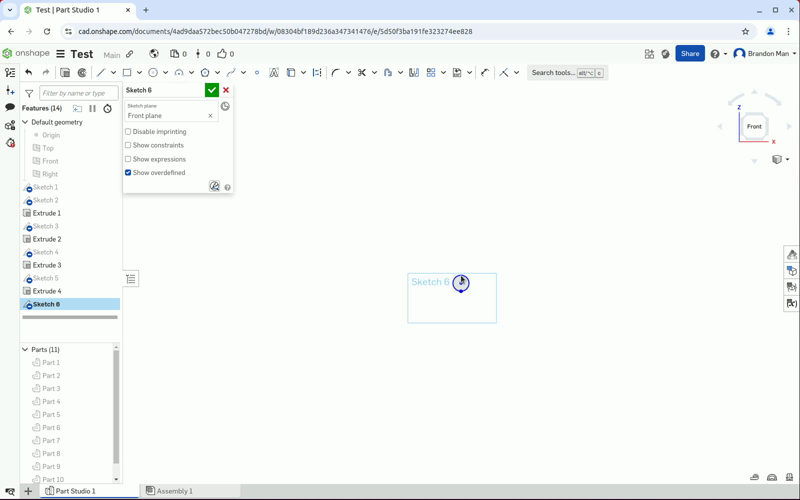
key(c)
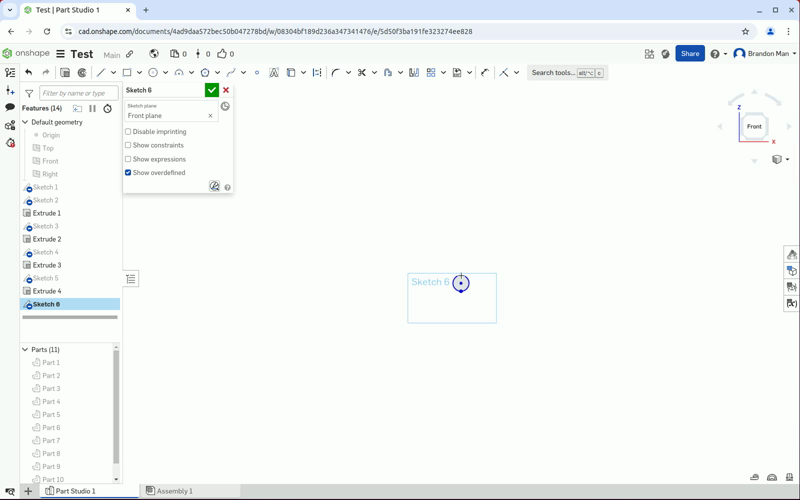
key_down(shift)
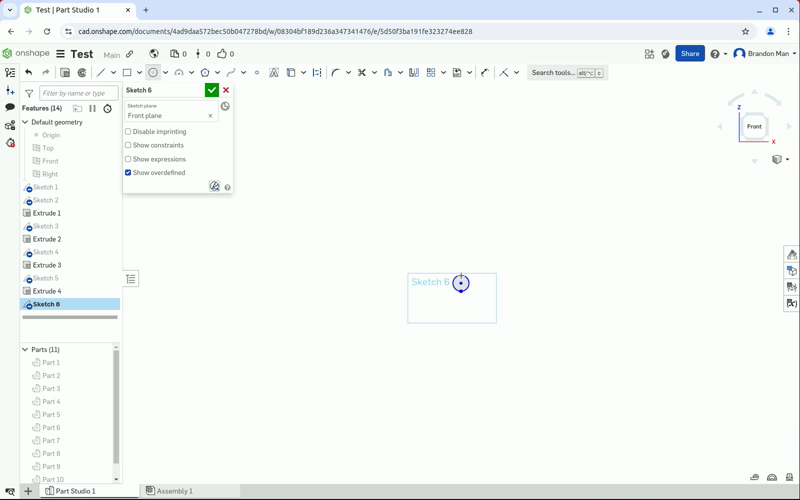
mouse_move(460, 281)
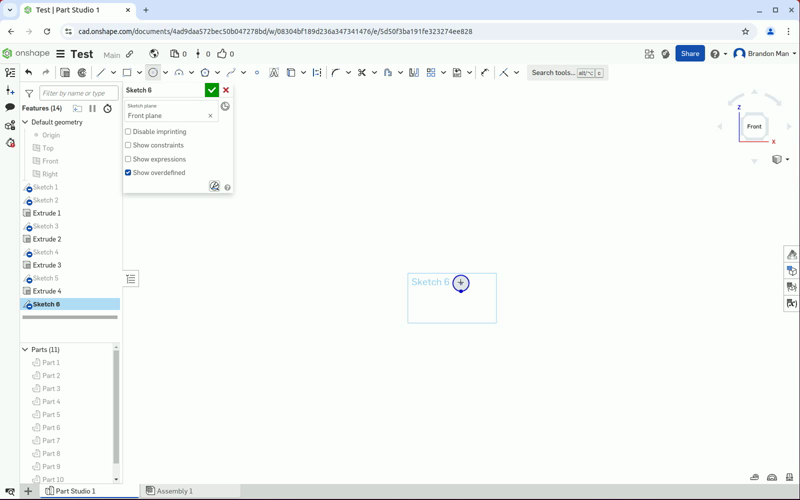
scroll(6)
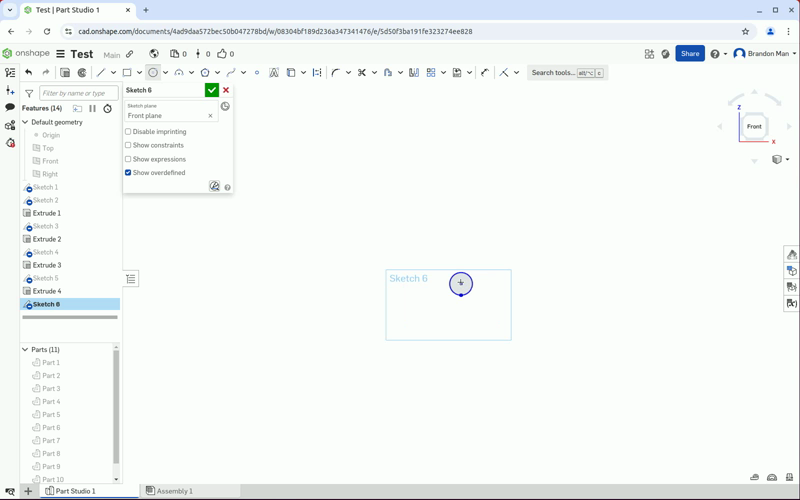
scroll(6)
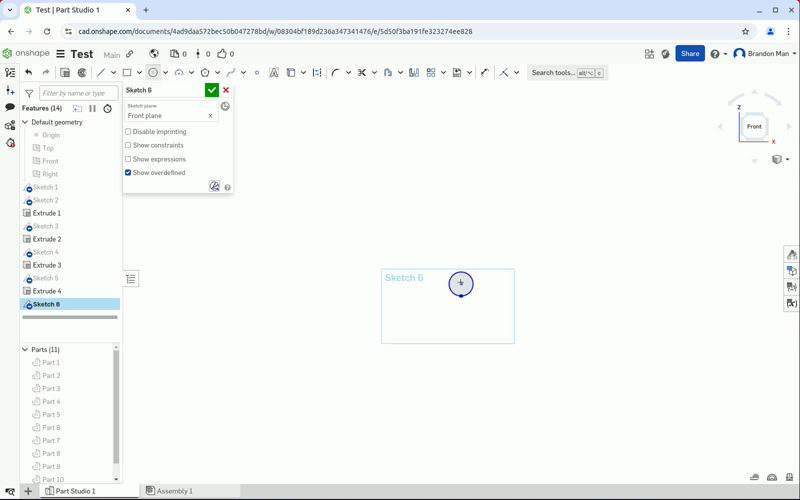
scroll(6)
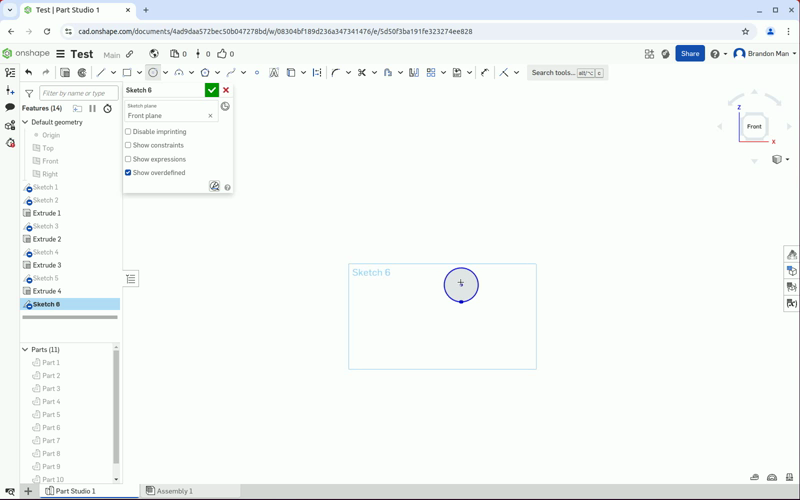
scroll(6)
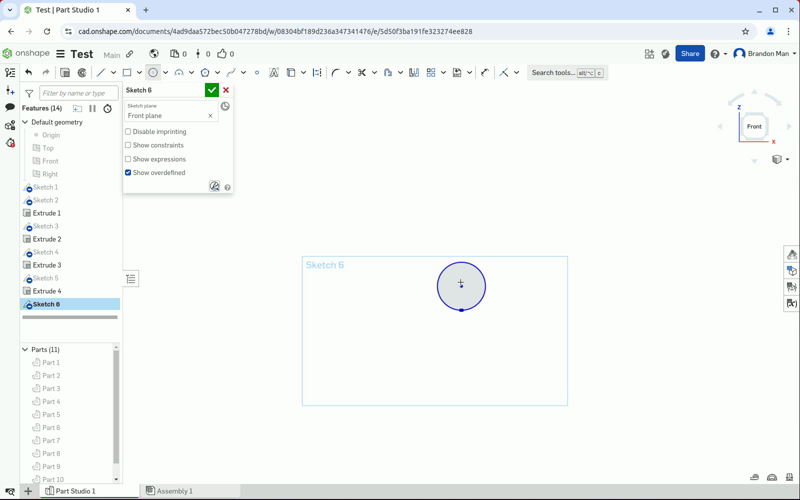
scroll(6)
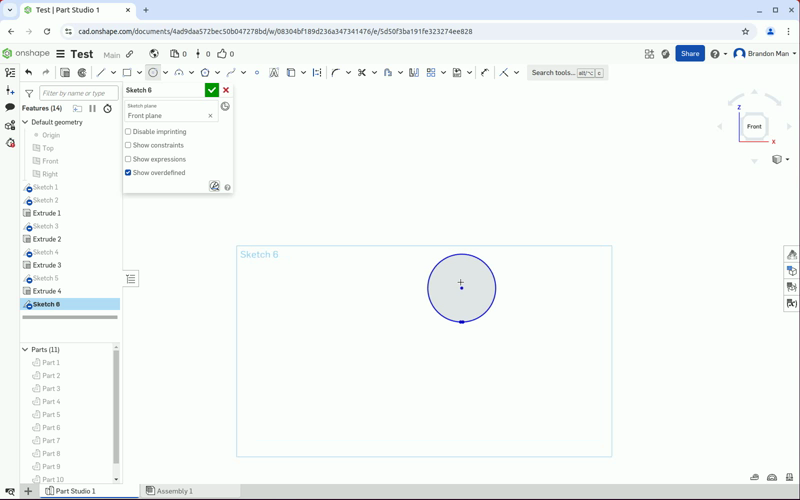
scroll(6)
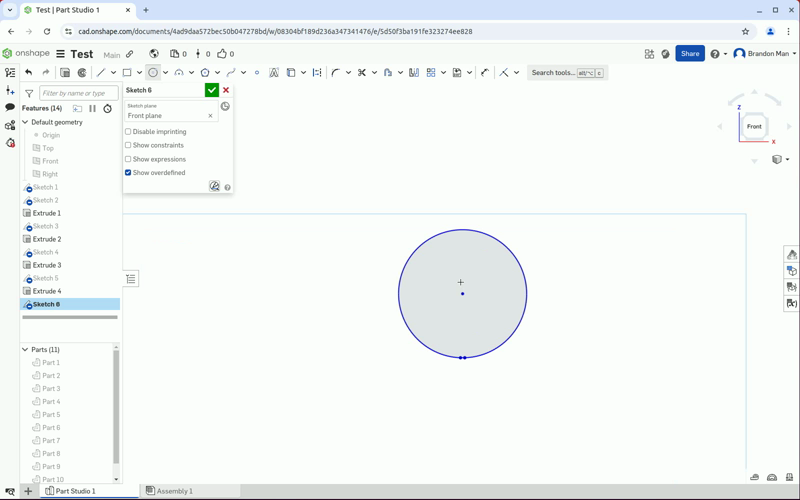
scroll(6)
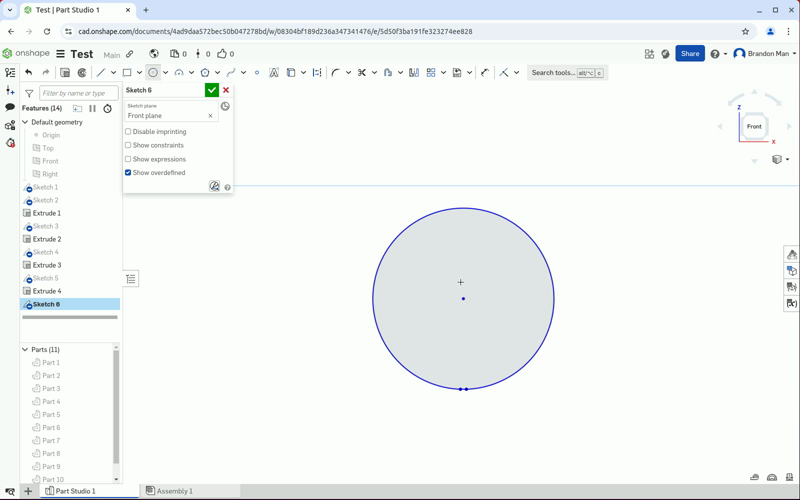
click(460, 281)
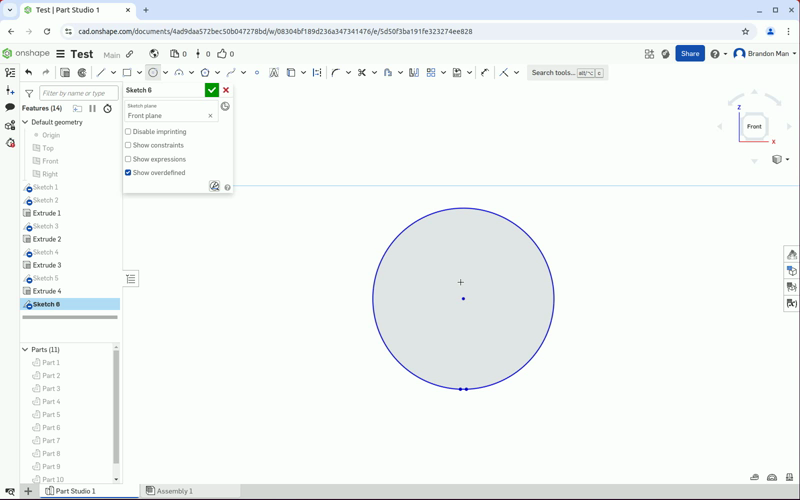
scroll(-6)
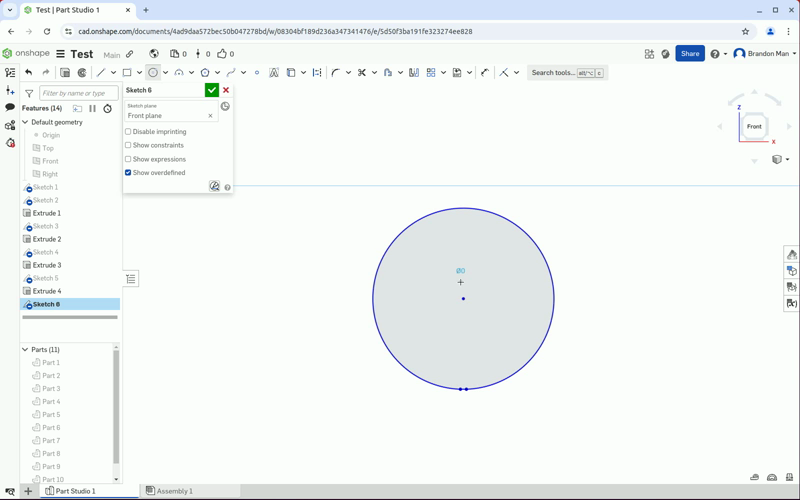
scroll(-6)
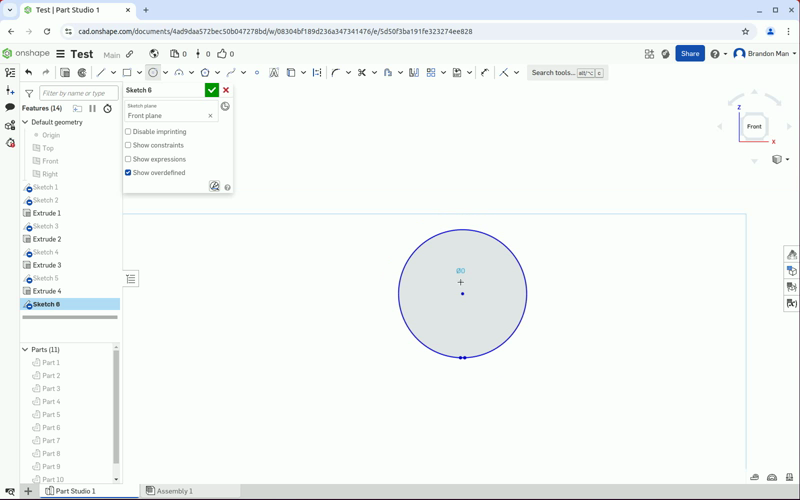
scroll(-6)
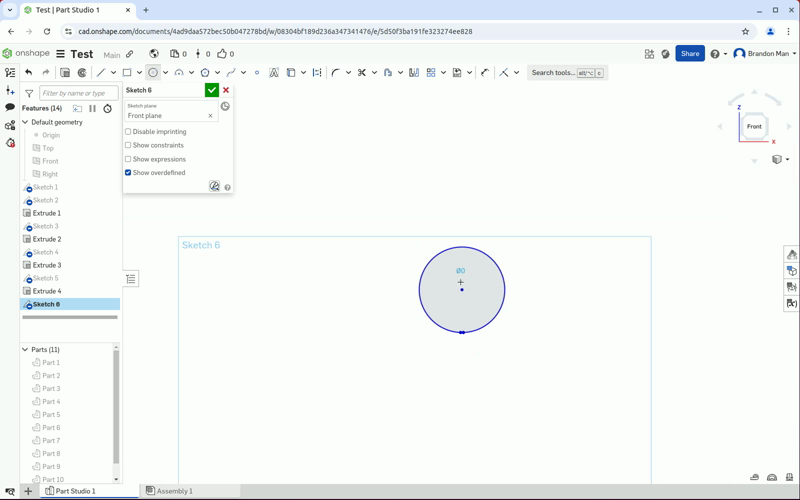
scroll(-6)
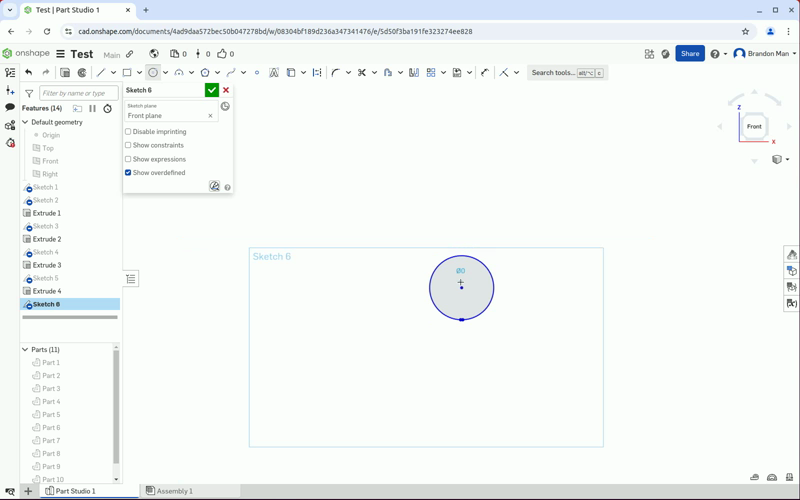
scroll(-6)
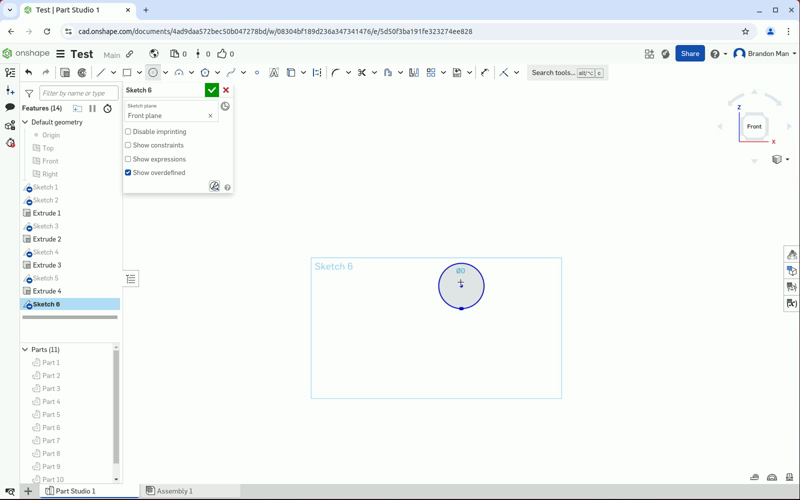
scroll(-6)
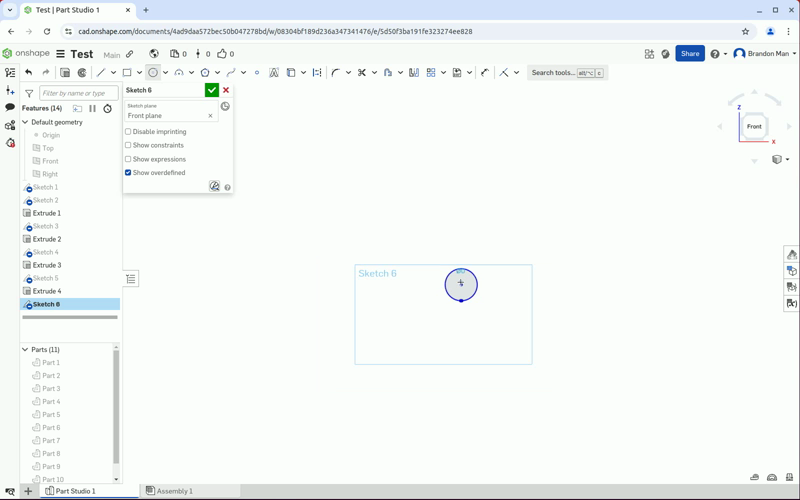
scroll(-6)
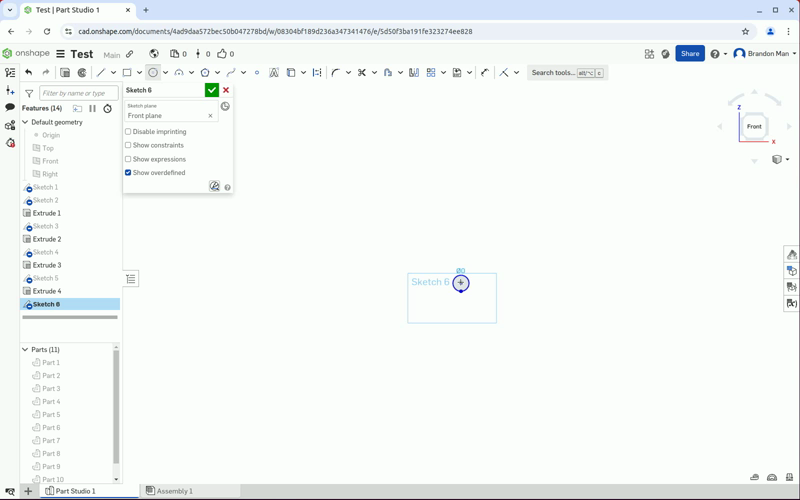
key_up(shift)
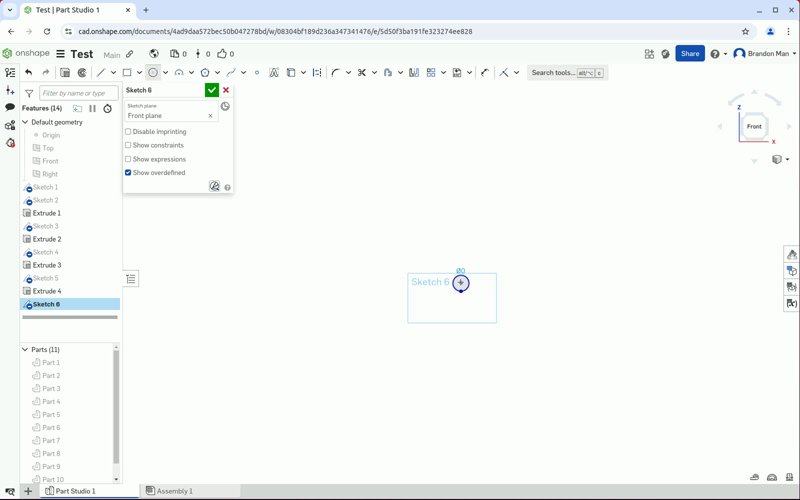
mouse_move(463, 281)
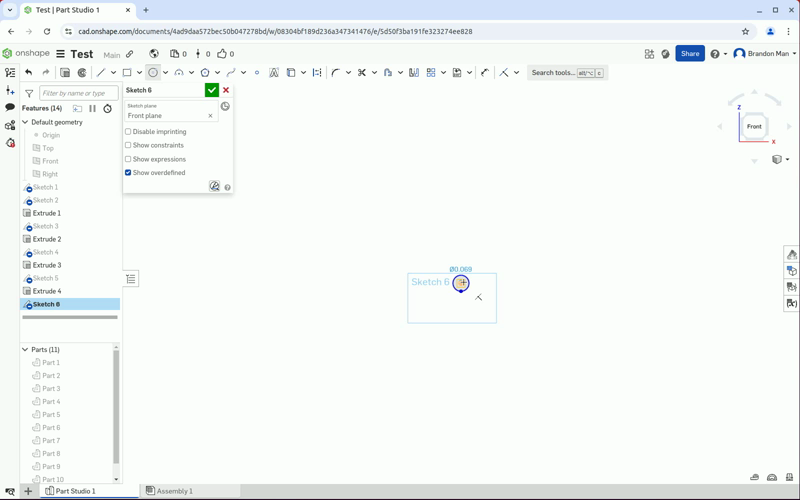
scroll(6)
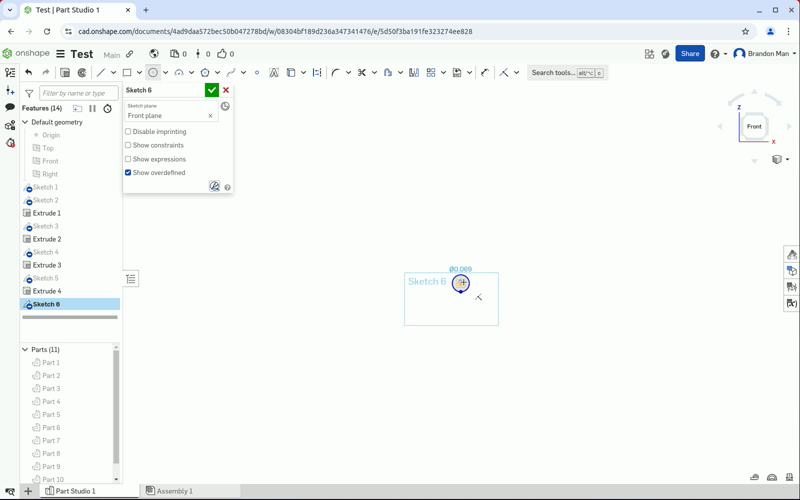
scroll(6)
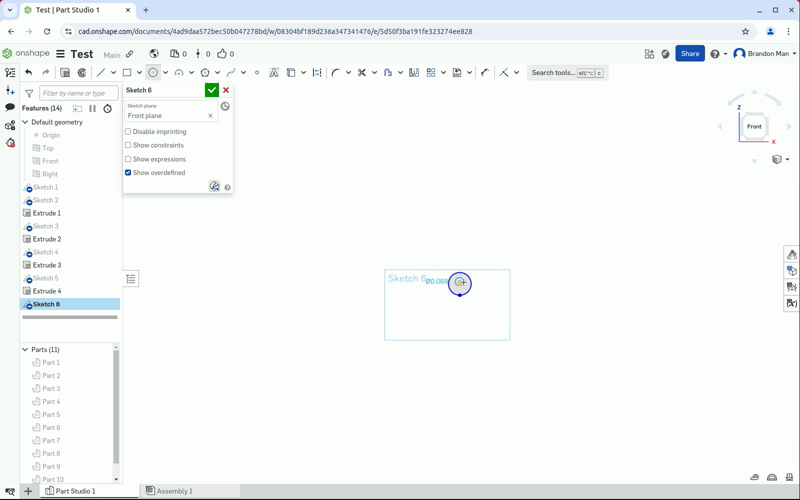
scroll(6)
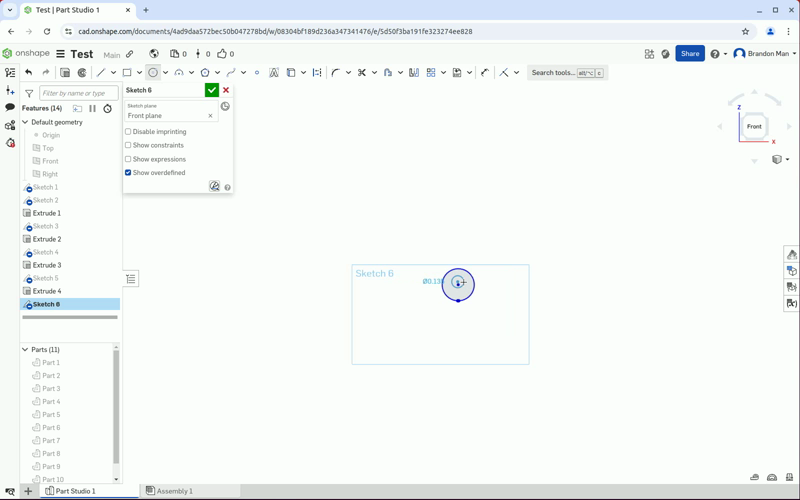
scroll(6)
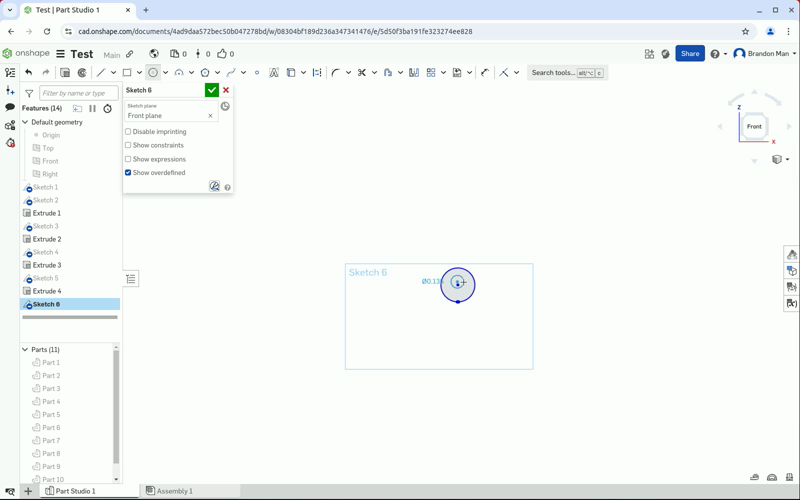
scroll(6)
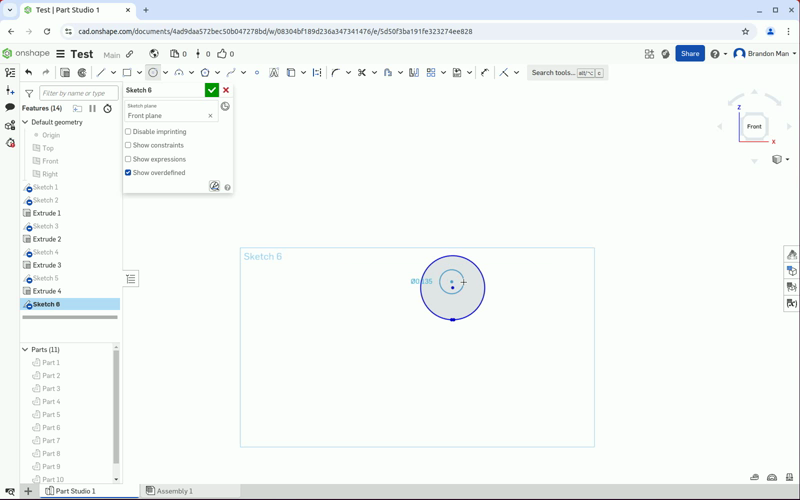
scroll(6)
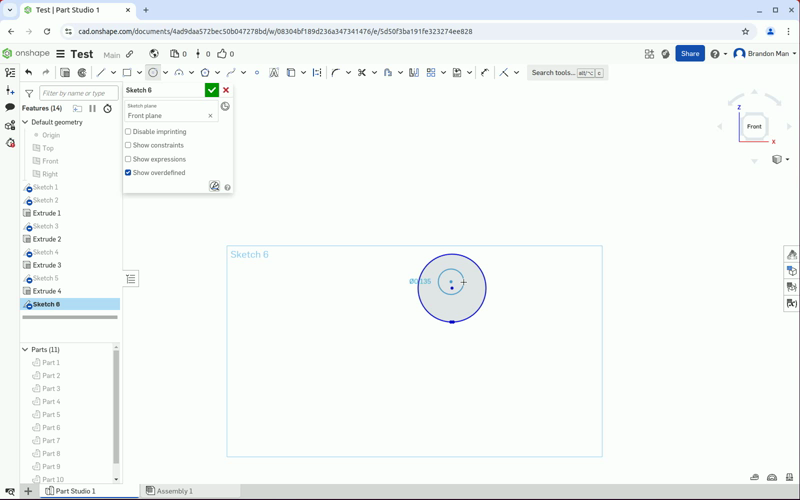
scroll(6)
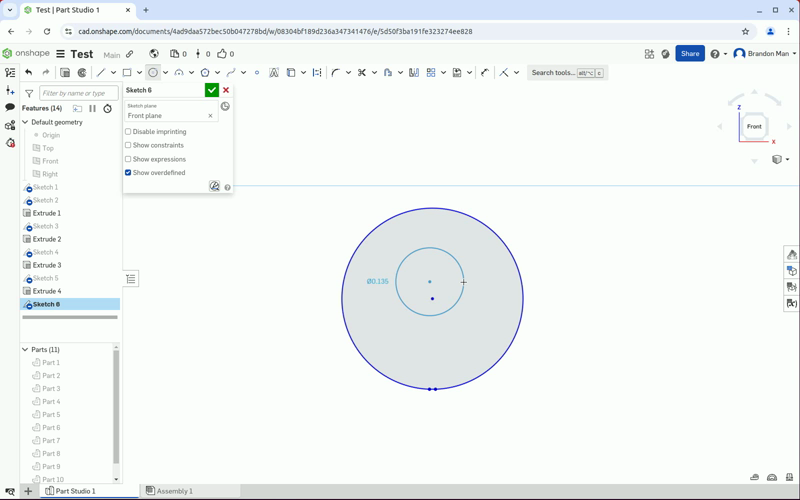
click(463, 281)
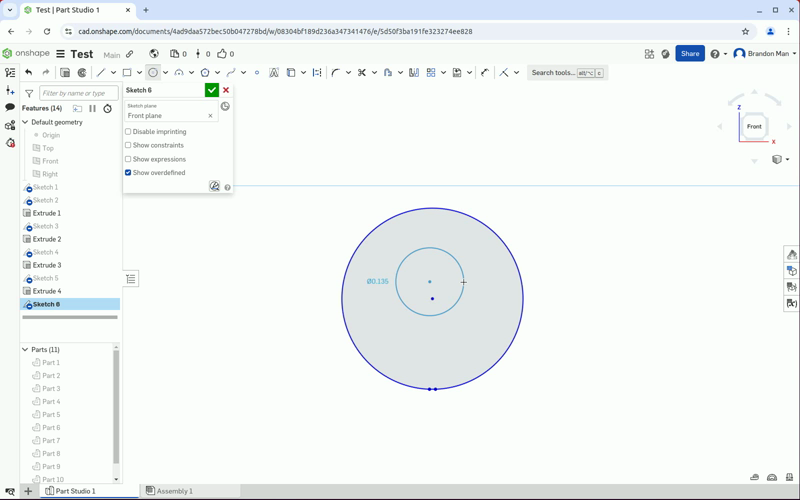
scroll(-6)
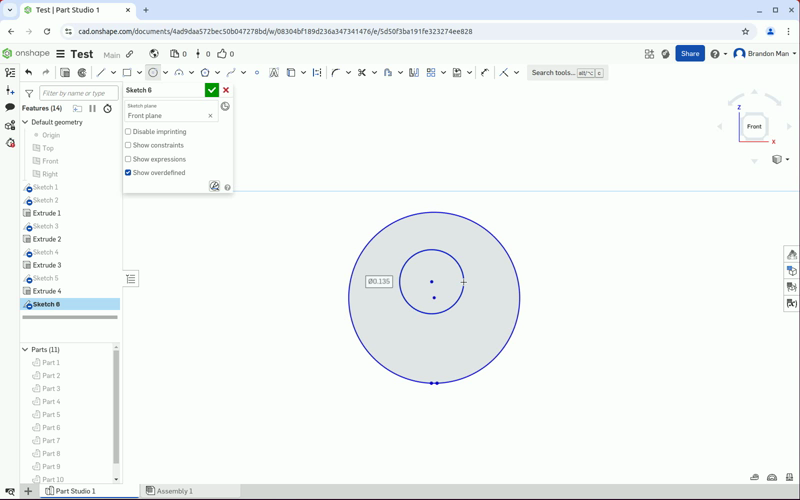
scroll(-6)
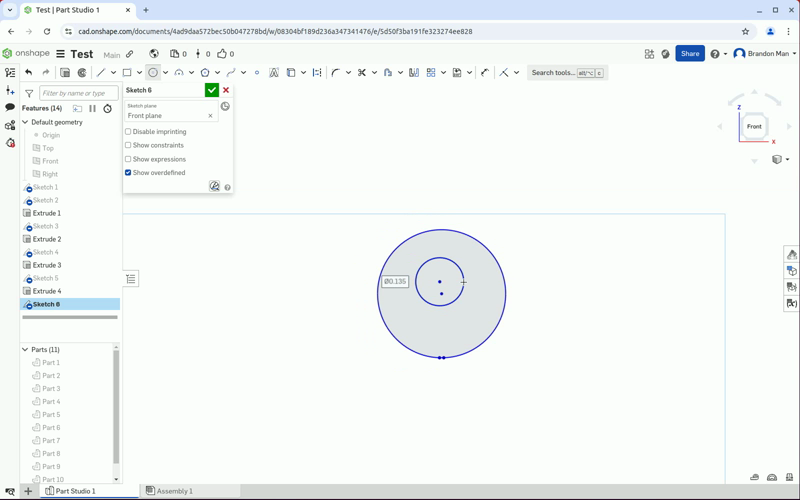
scroll(-6)
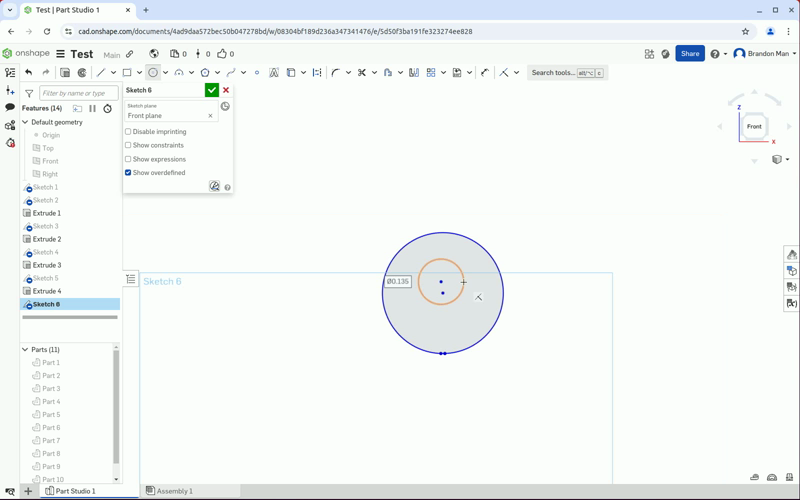
scroll(-6)
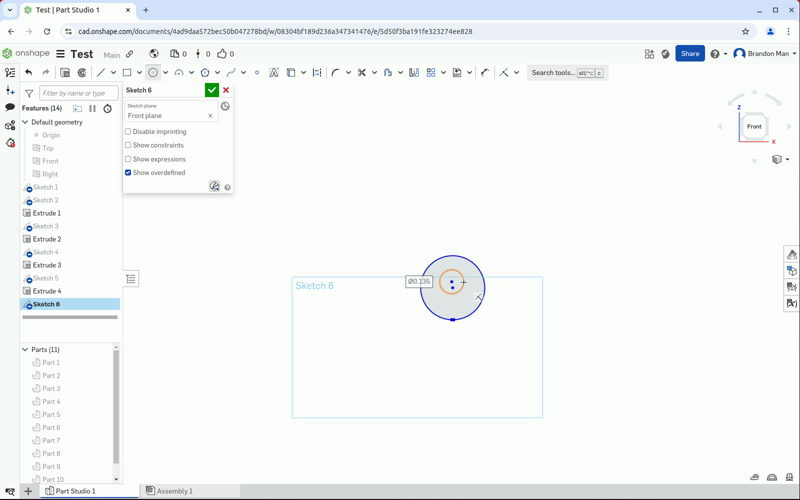
scroll(-6)
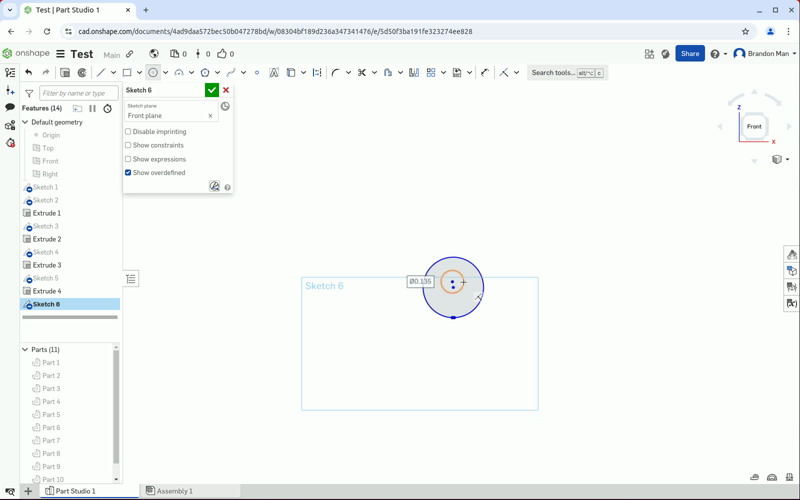
scroll(-6)
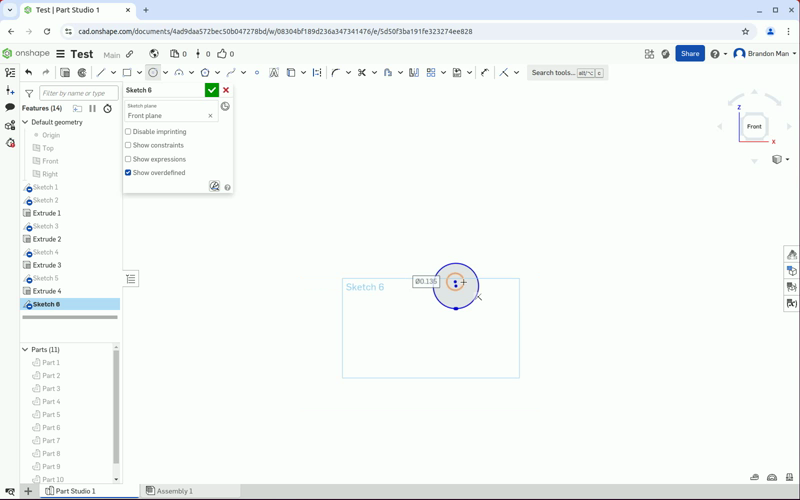
scroll(-6)
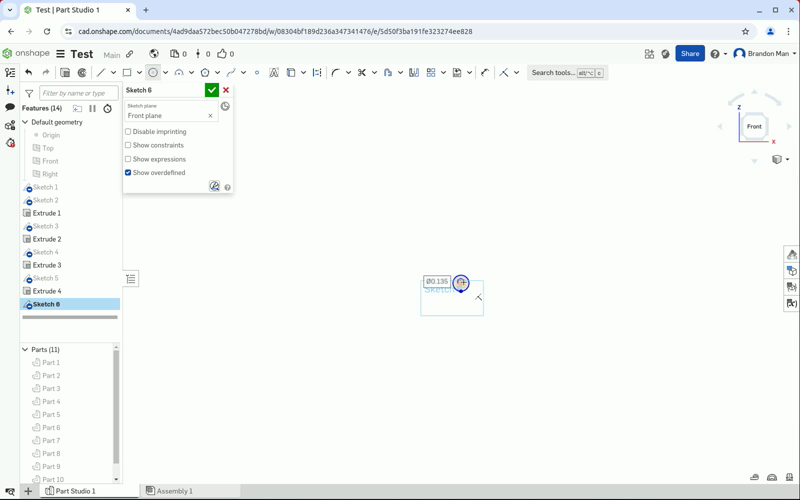
key(esc)
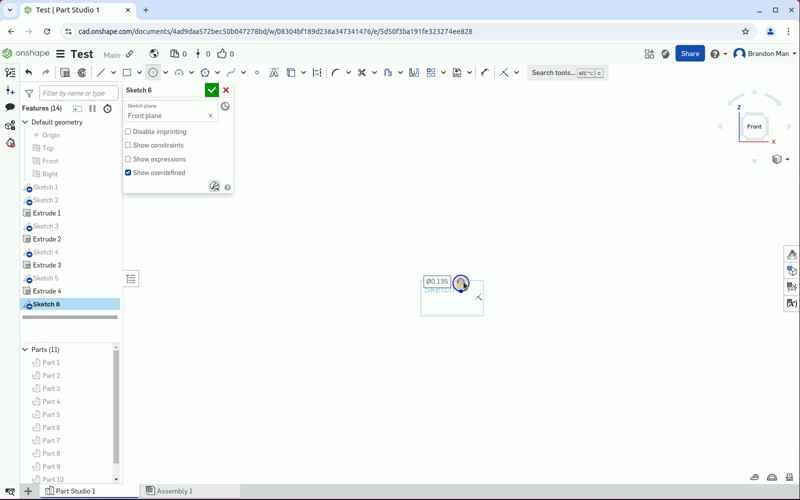
mouse_move(464, 280)
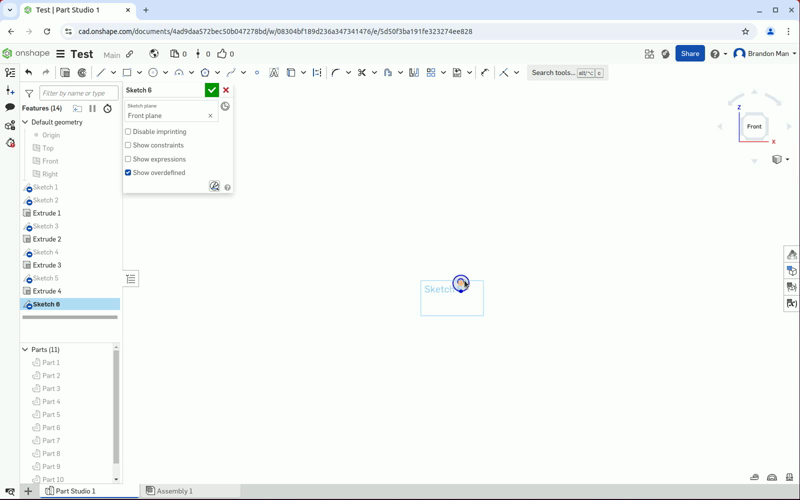
scroll(6)
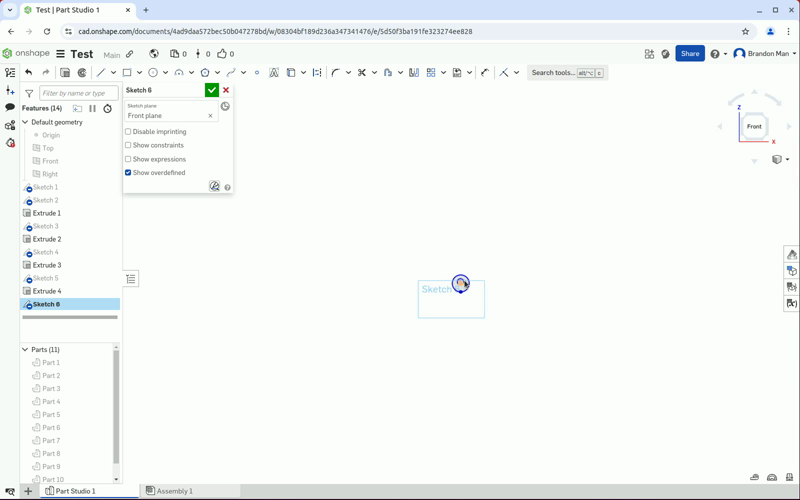
scroll(6)
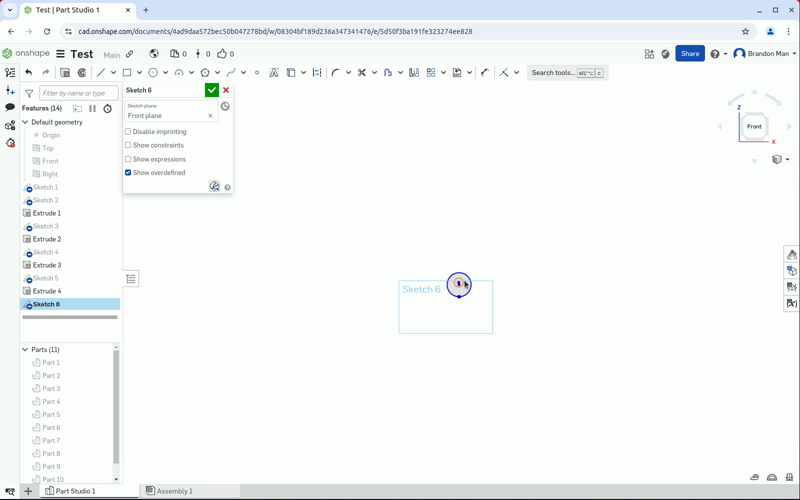
scroll(6)
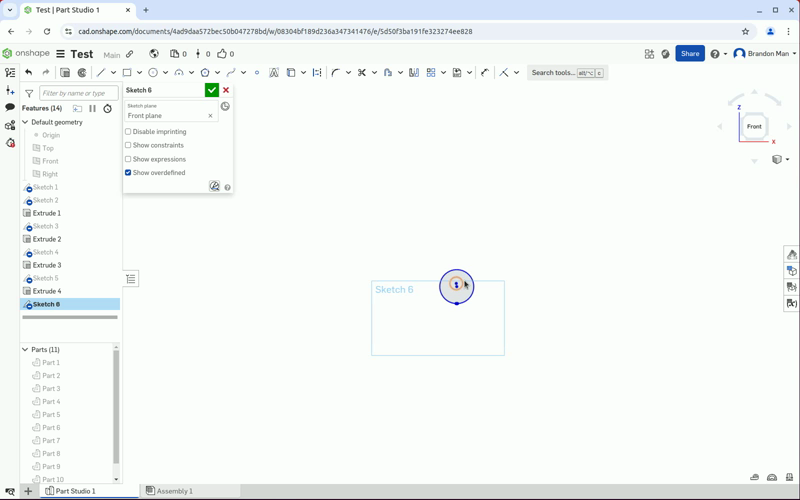
scroll(6)
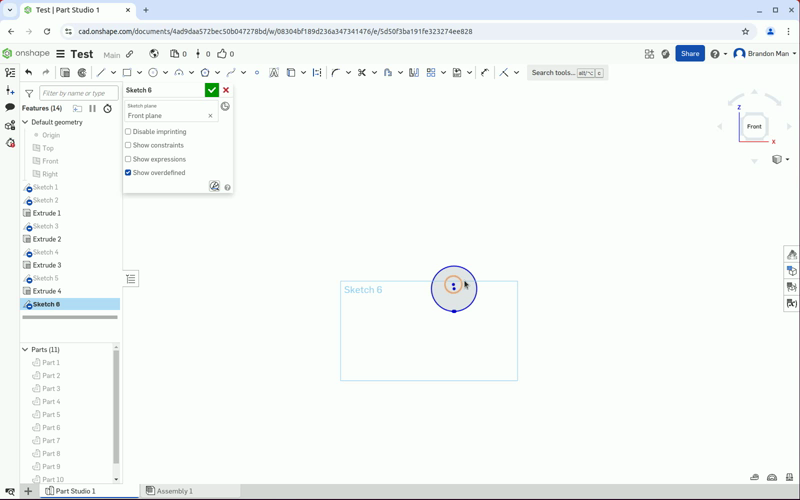
scroll(6)
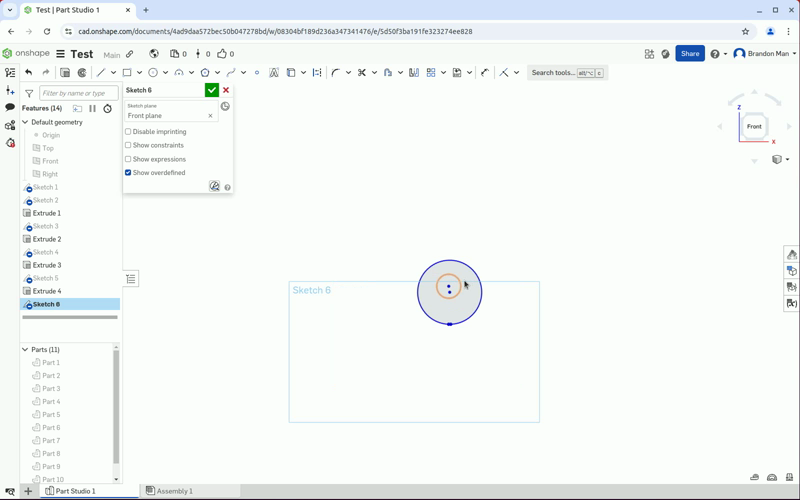
scroll(6)
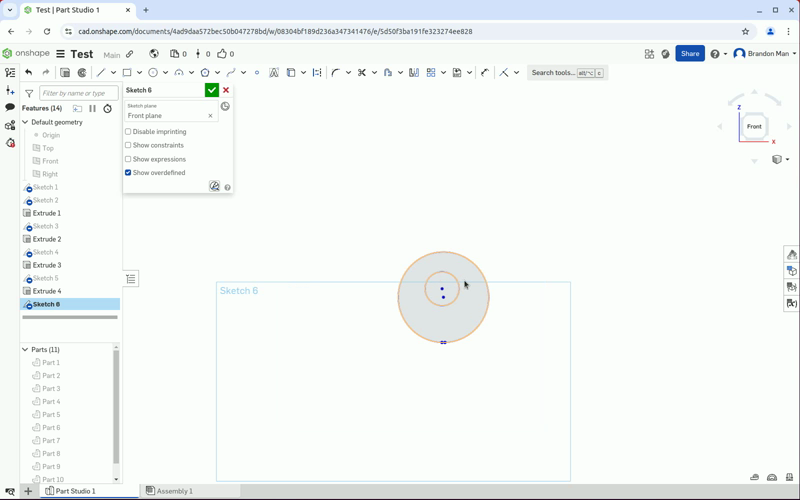
scroll(6)
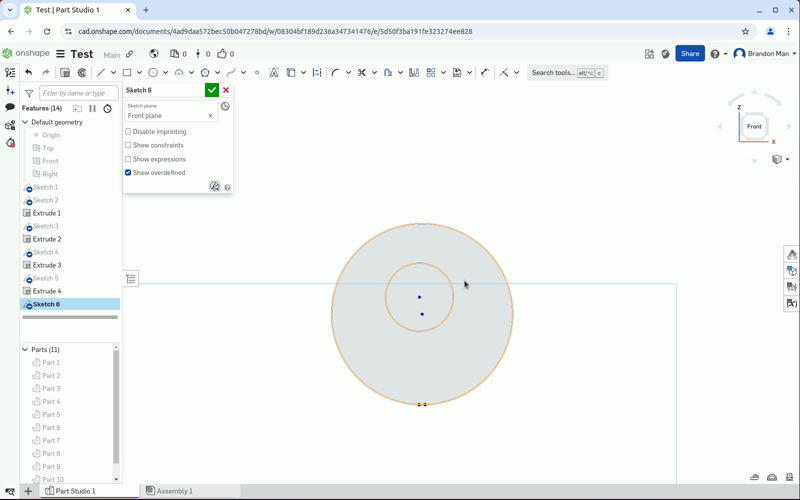
click(464, 280)
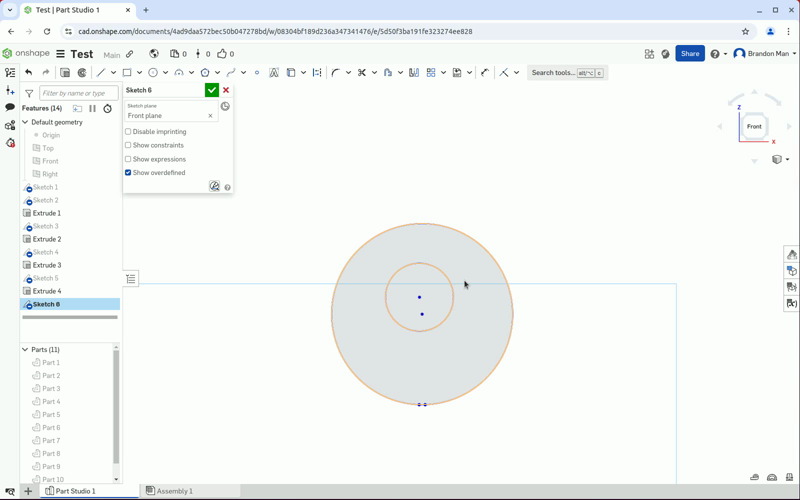
scroll(-6)
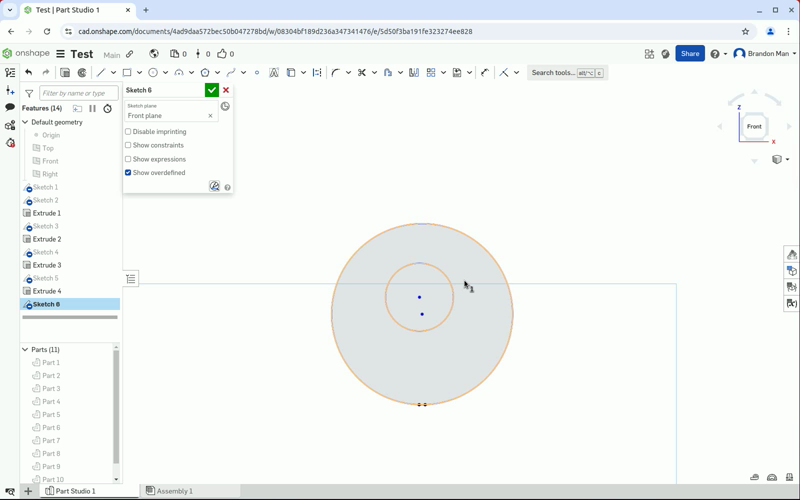
scroll(-6)
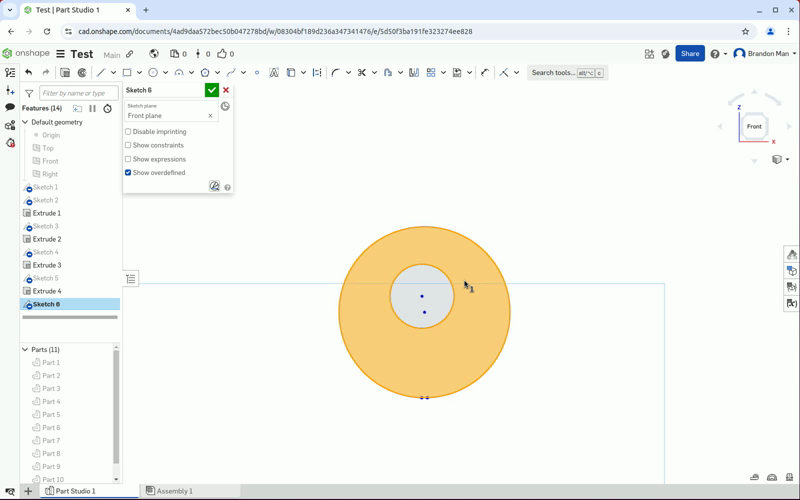
scroll(-6)
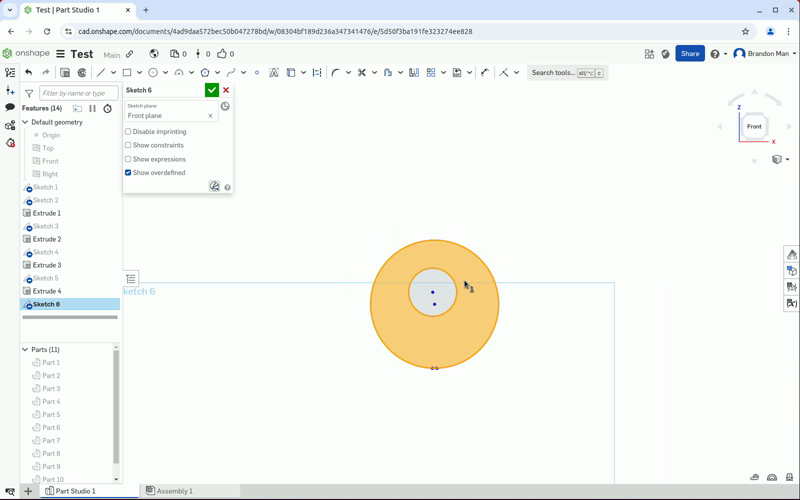
scroll(-6)
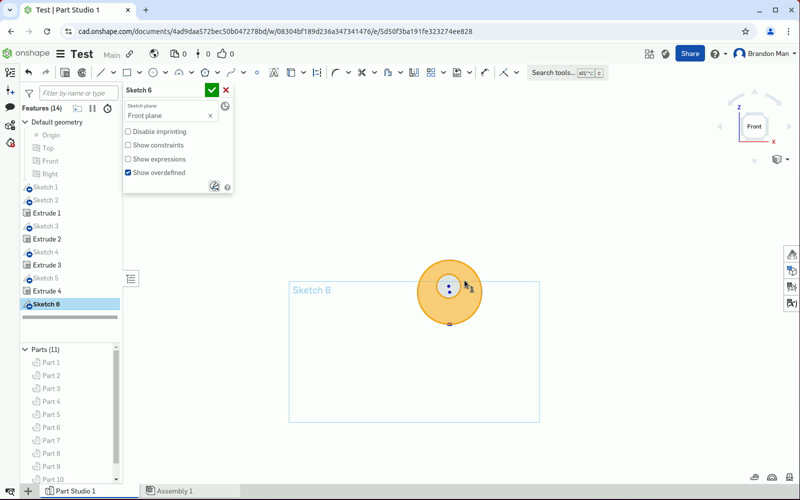
scroll(-6)
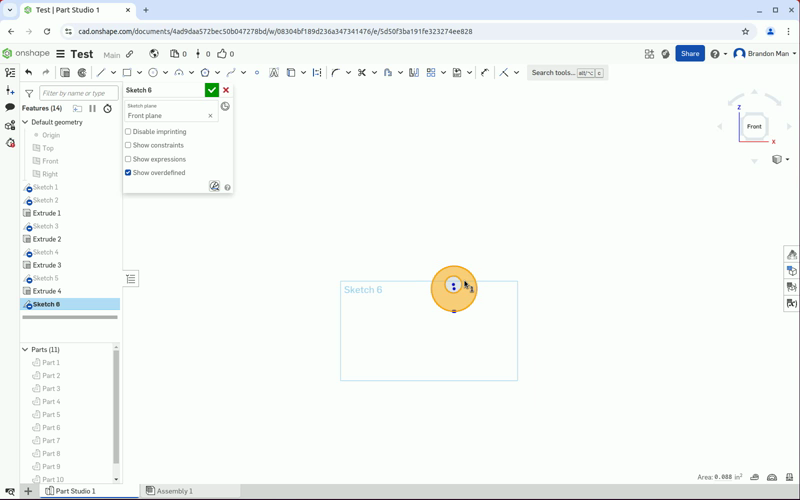
scroll(-6)
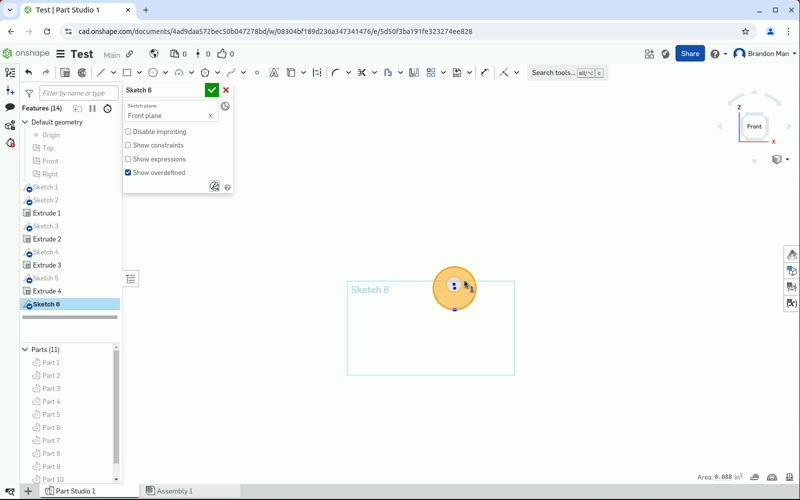
scroll(-6)
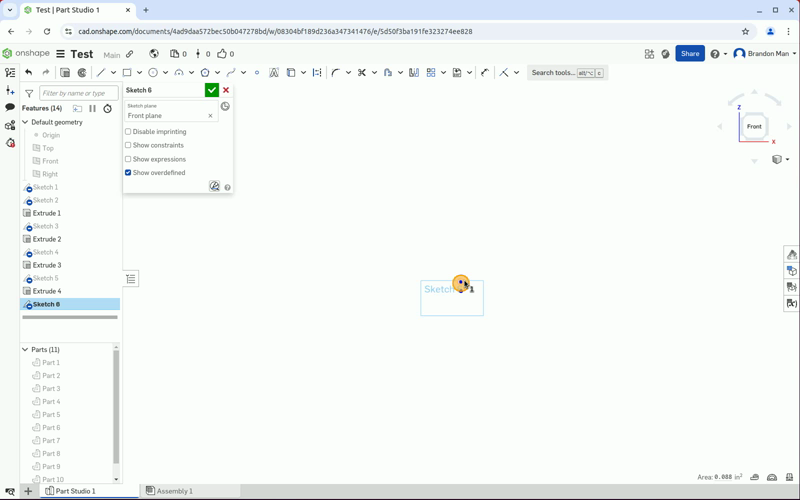
mouse_move(69, 352)
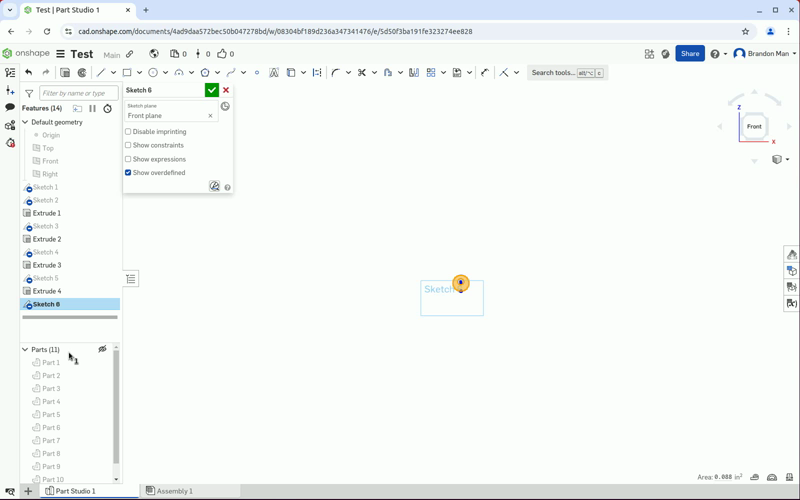
key(shift+y)
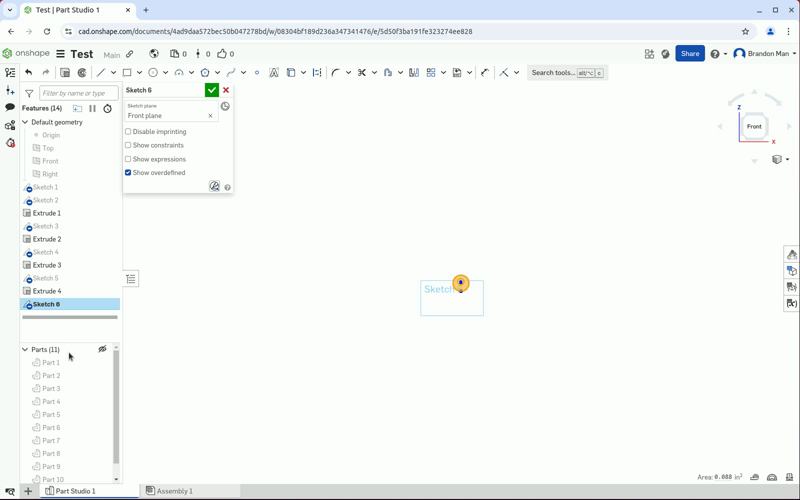
key(shift+e)
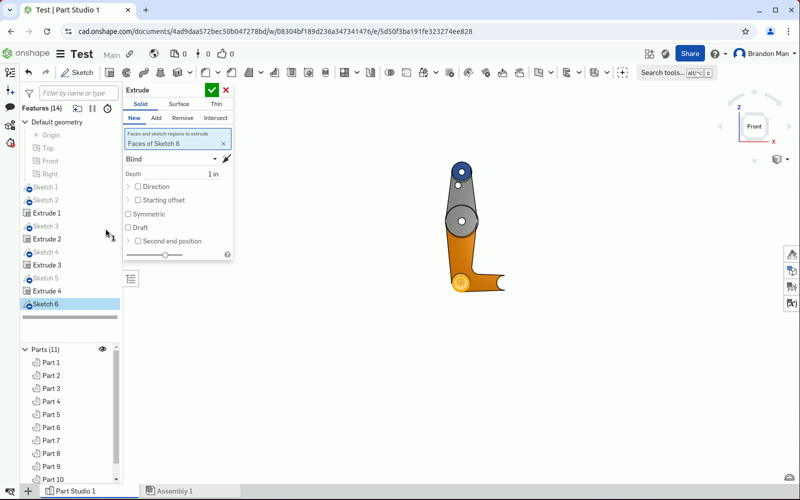
mouse_move(143, 106)
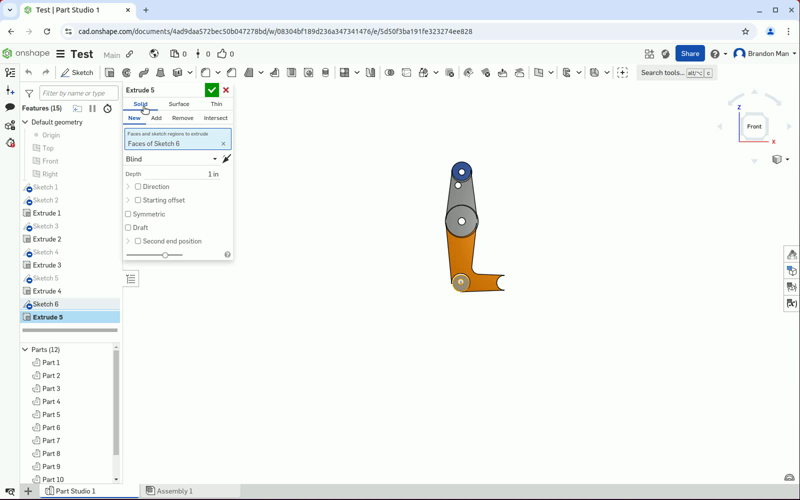
click(143, 106)
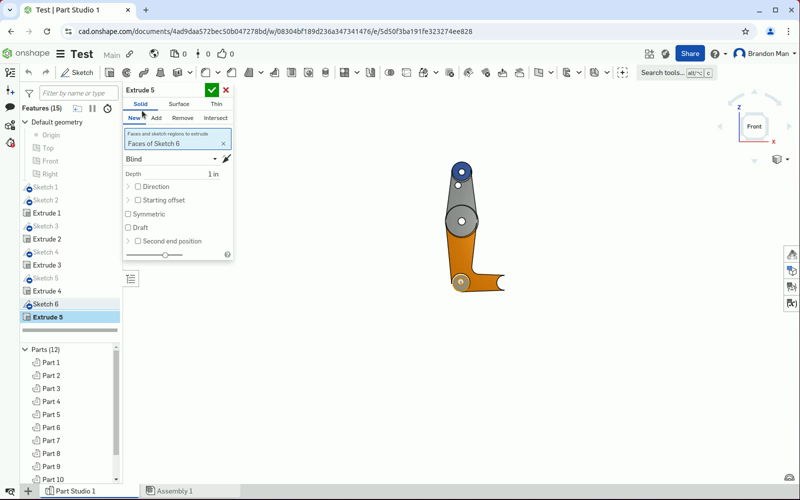
mouse_move(137, 120)
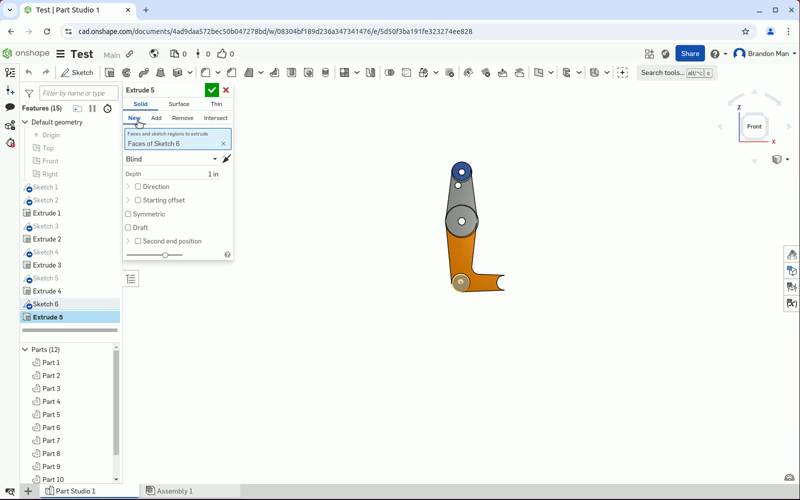
click(137, 120)
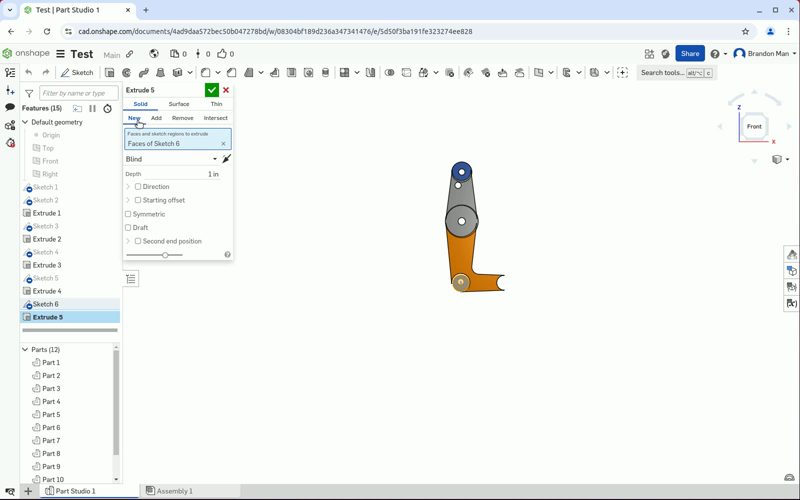
key(tab, 4)
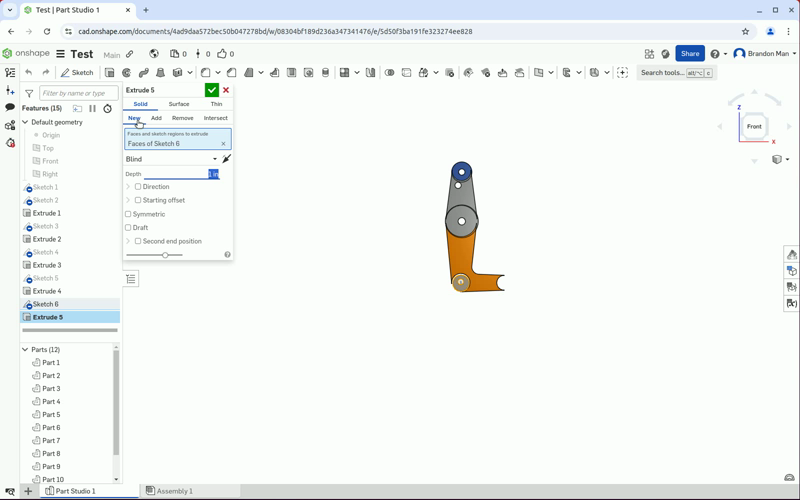
text(0.056)
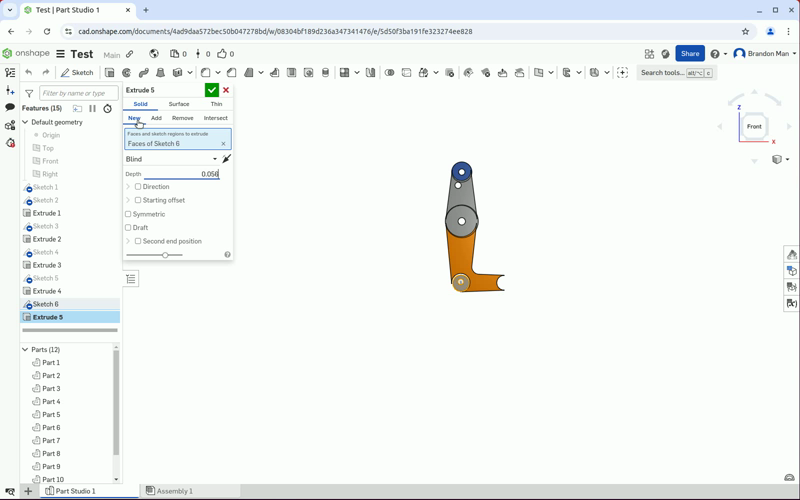
key(enter)
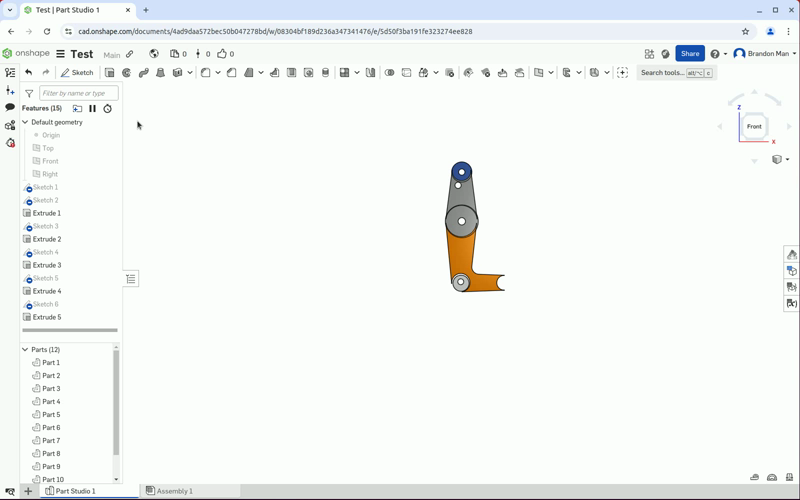
key(shift+h)
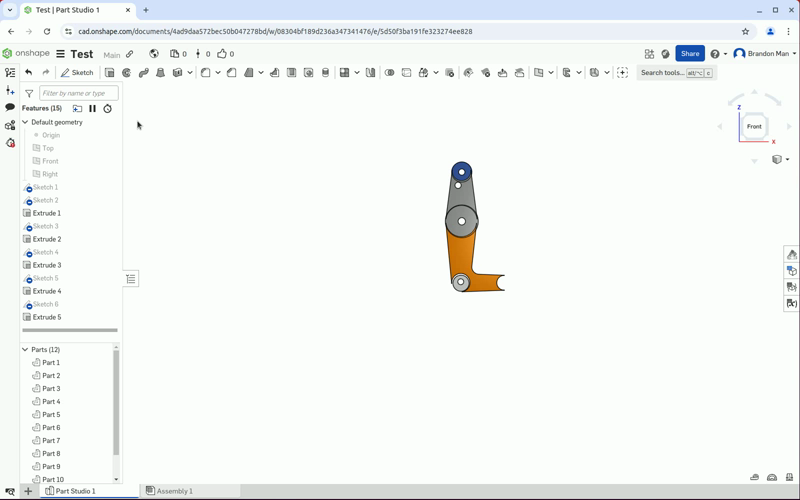
key(shift+h)
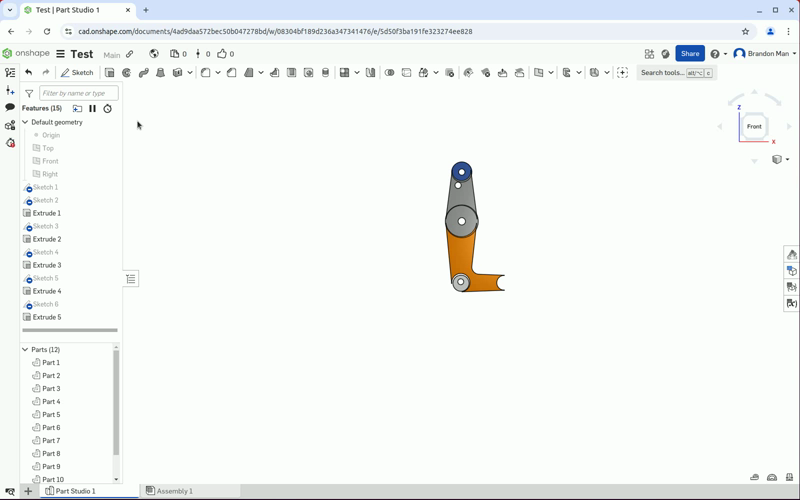
mouse_move(73, 189)
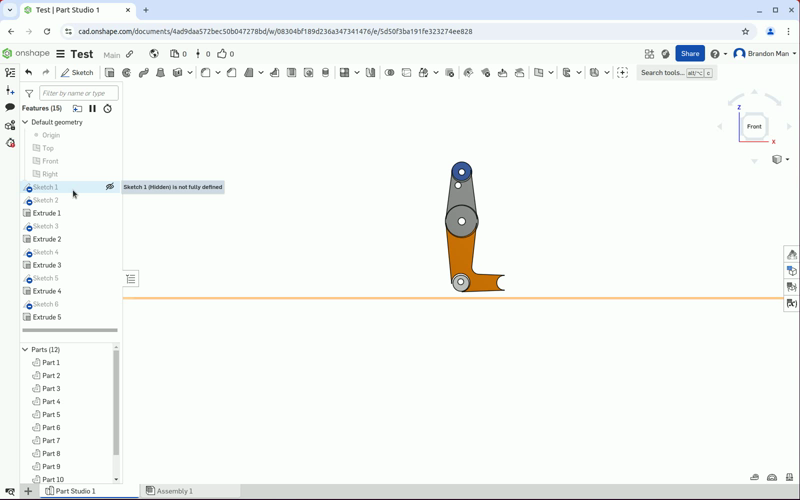
click(73, 189)
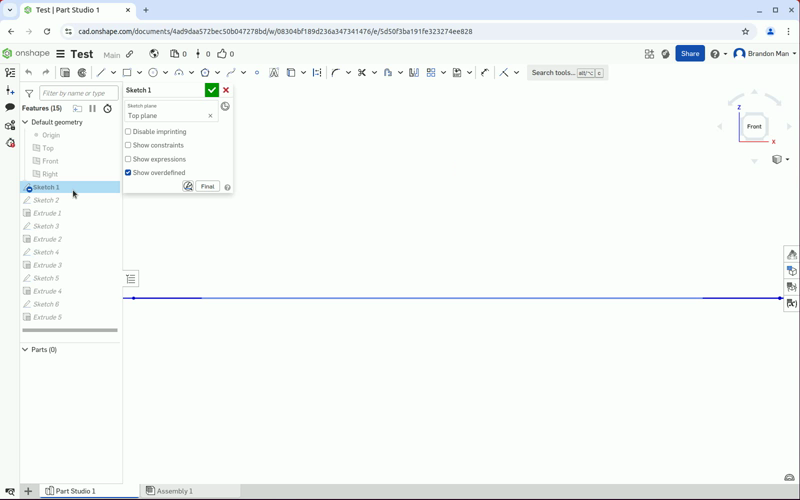
mouse_move(229, 92)
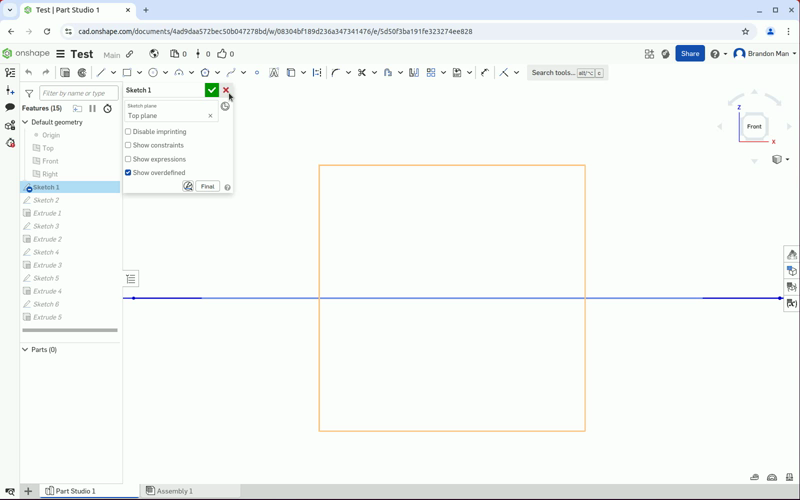
click(229, 92)
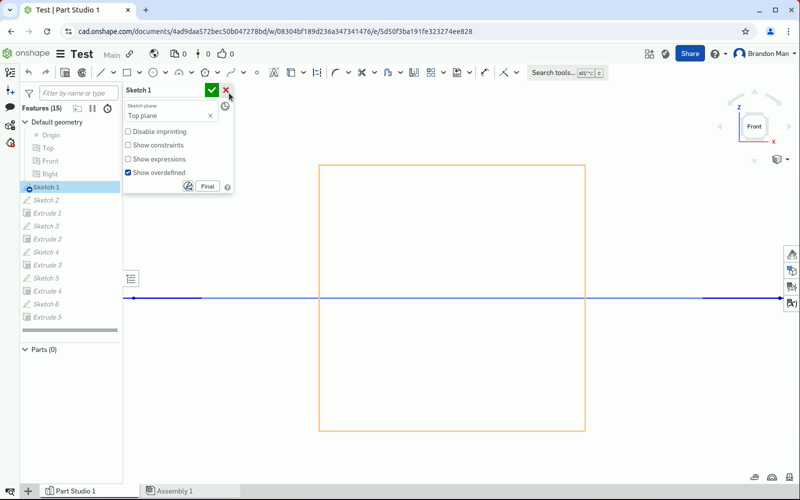
key(shift+s)
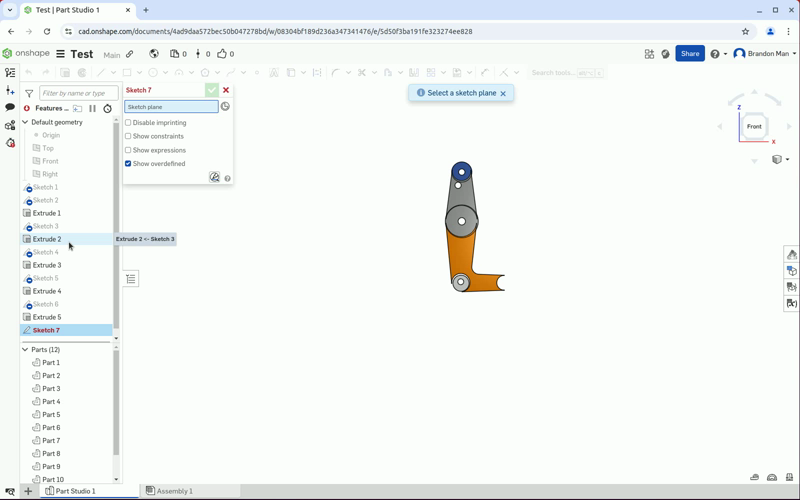
scroll(3)
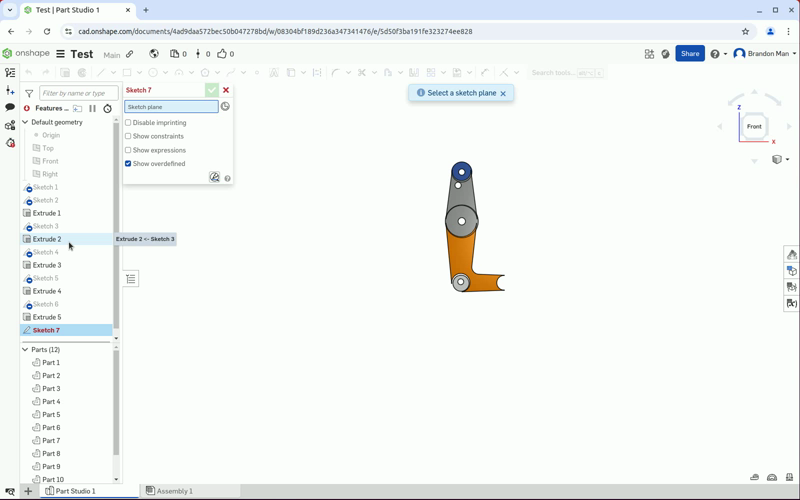
mouse_move(69, 163)
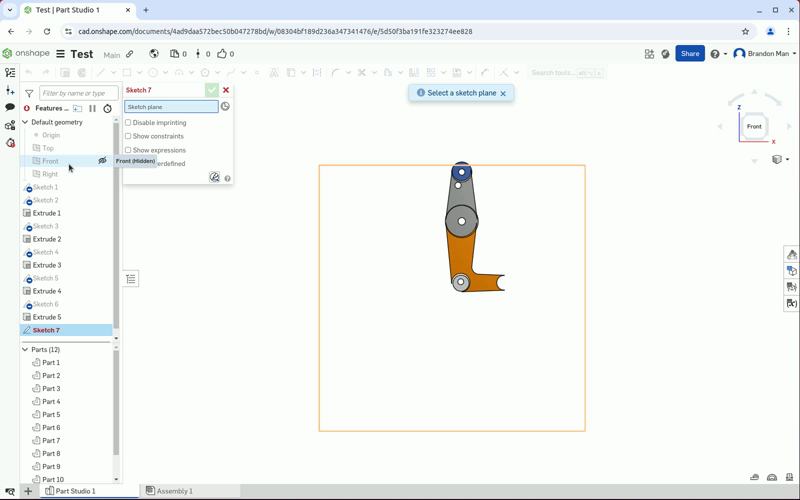
click(69, 163)
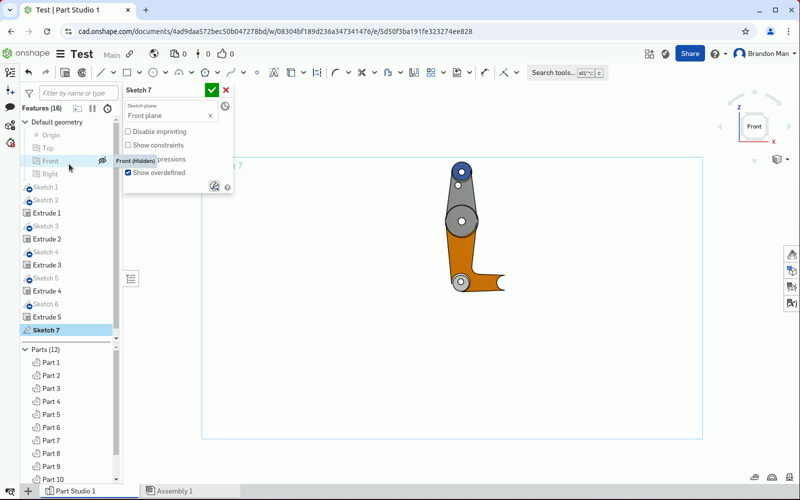
mouse_move(69, 352)
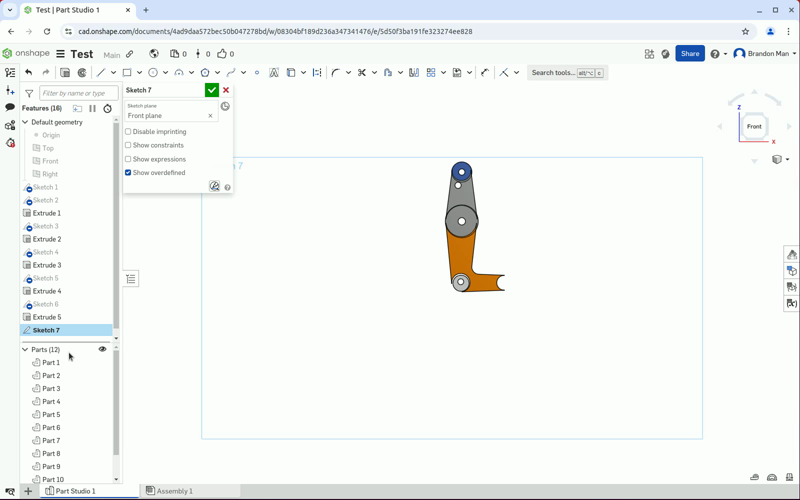
key(y)
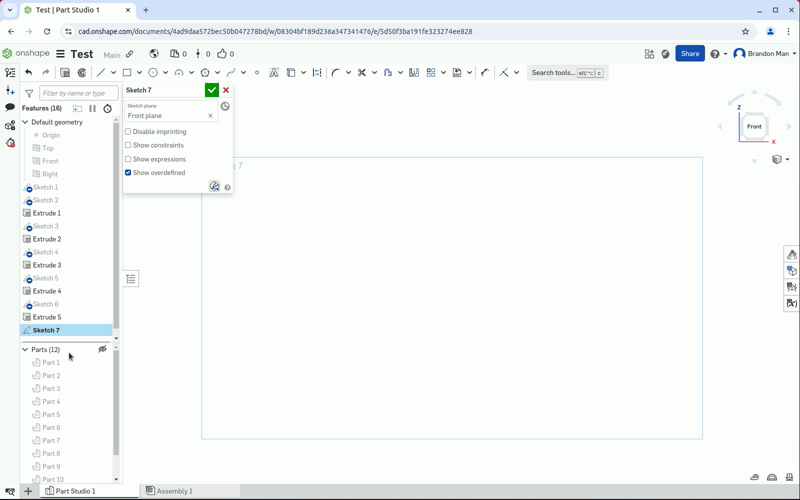
key(c)
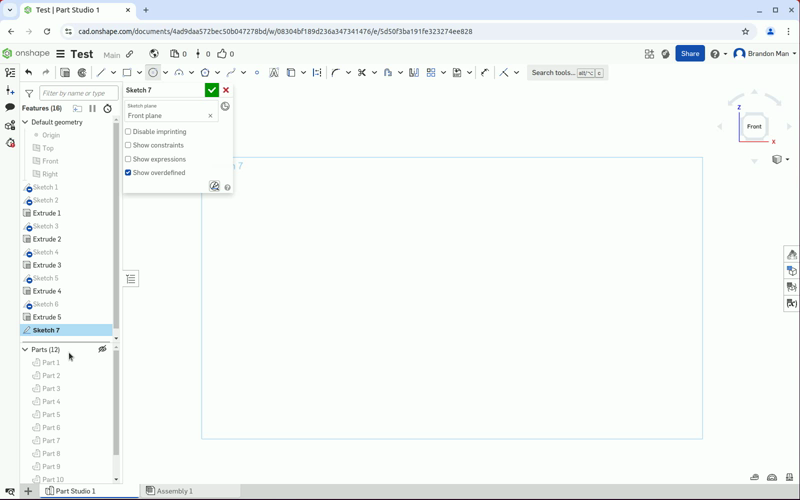
key_down(shift)
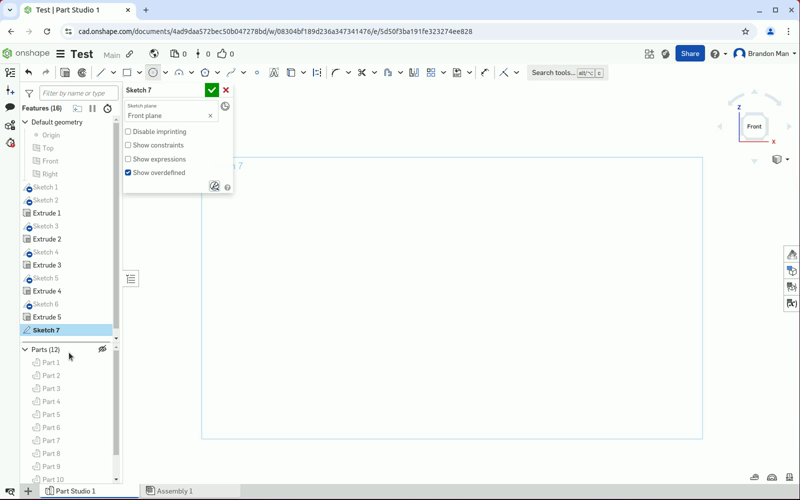
mouse_move(501, 282)
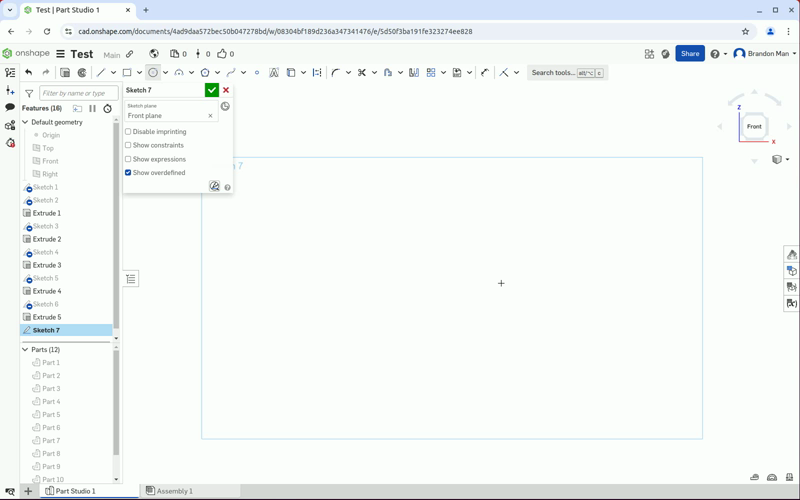
click(501, 282)
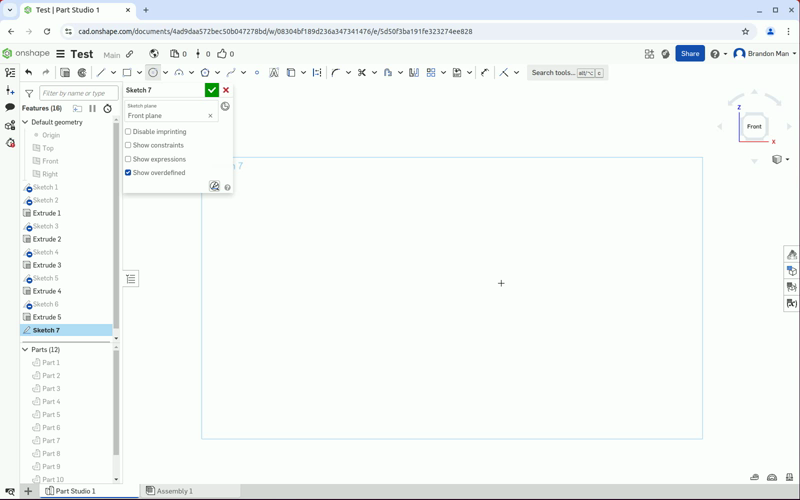
key_up(shift)
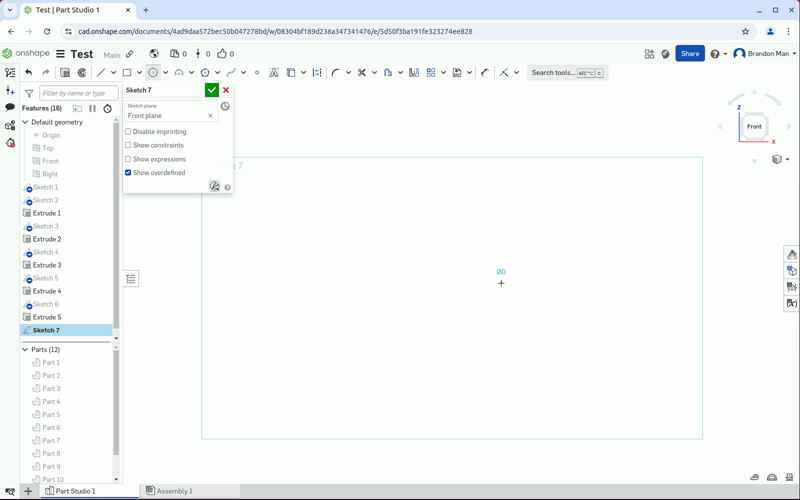
mouse_move(508, 282)
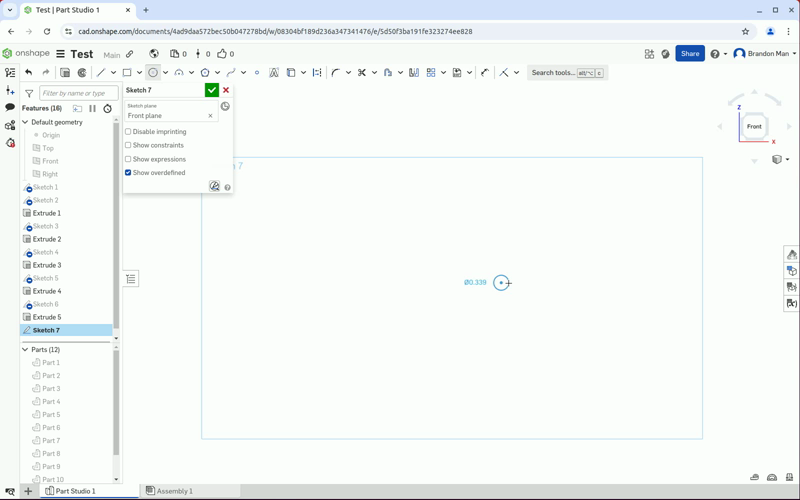
click(508, 282)
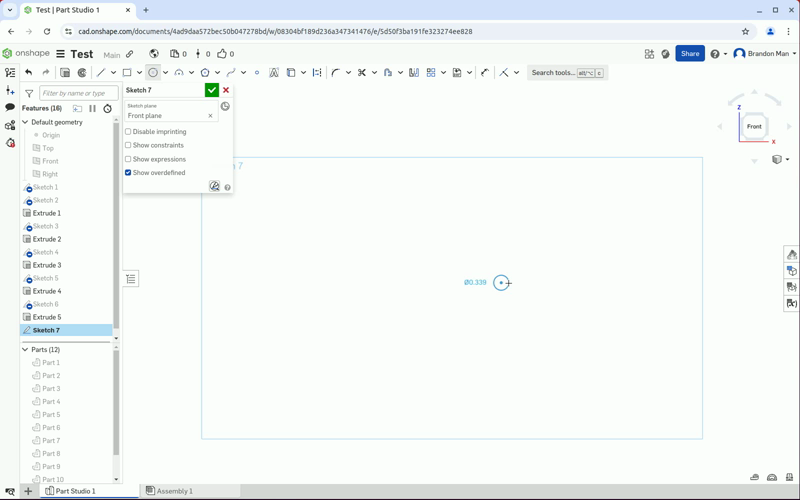
key(esc)
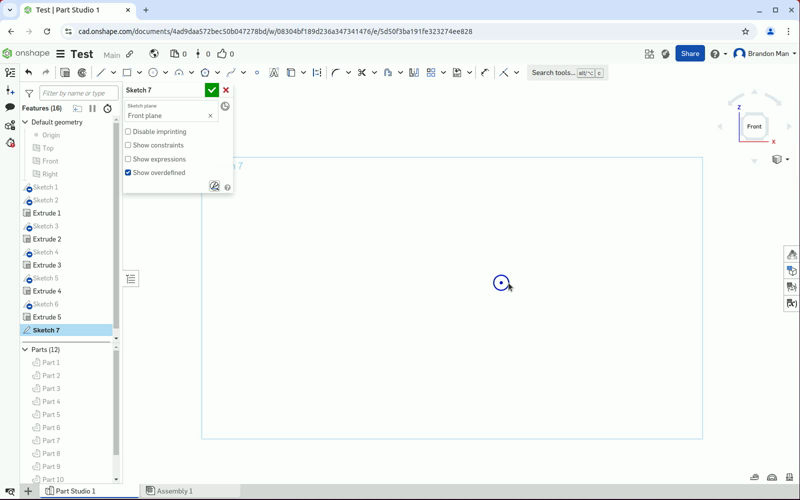
key(c)
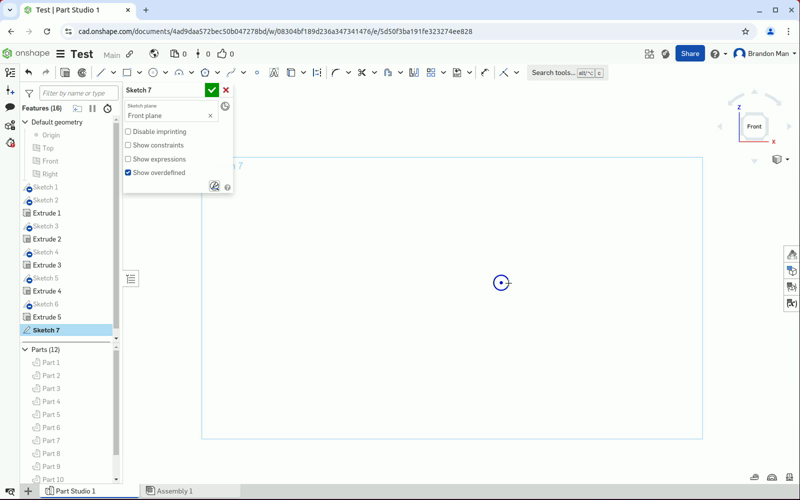
key_down(shift)
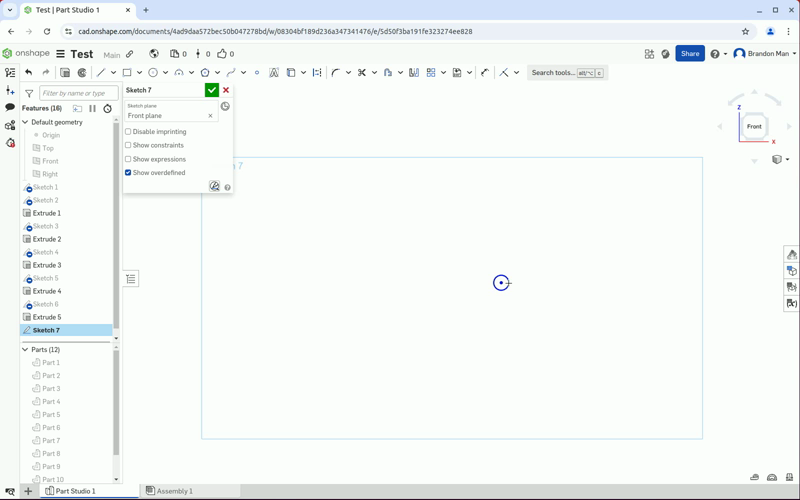
mouse_move(501, 282)
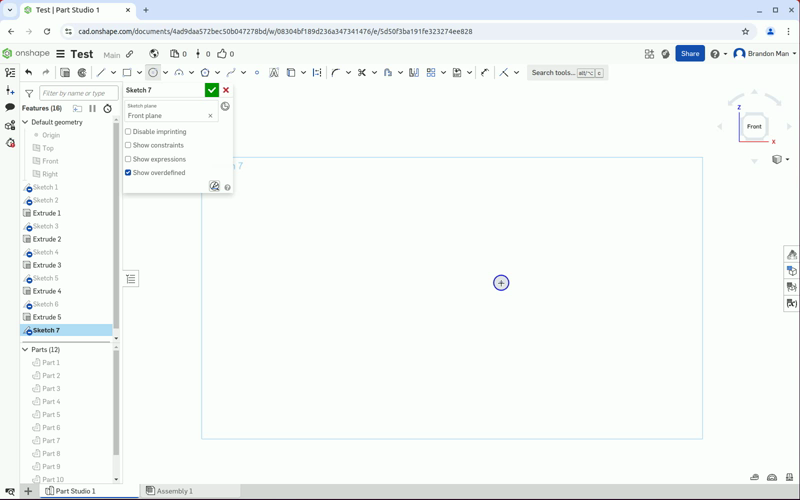
click(501, 282)
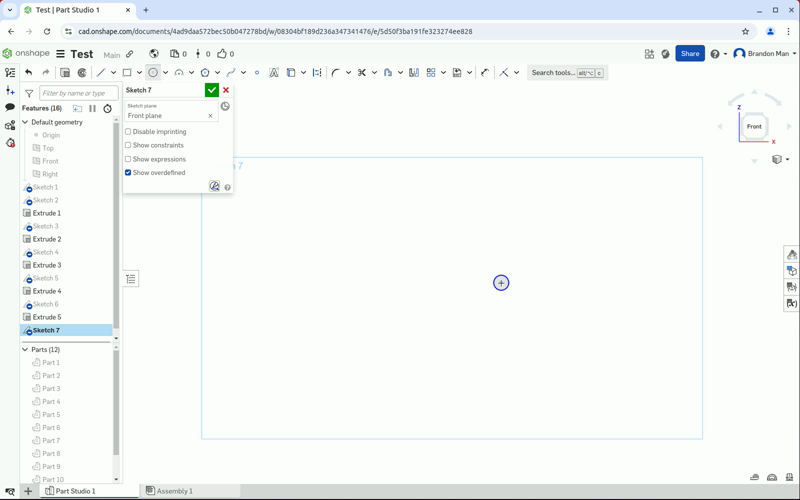
key_up(shift)
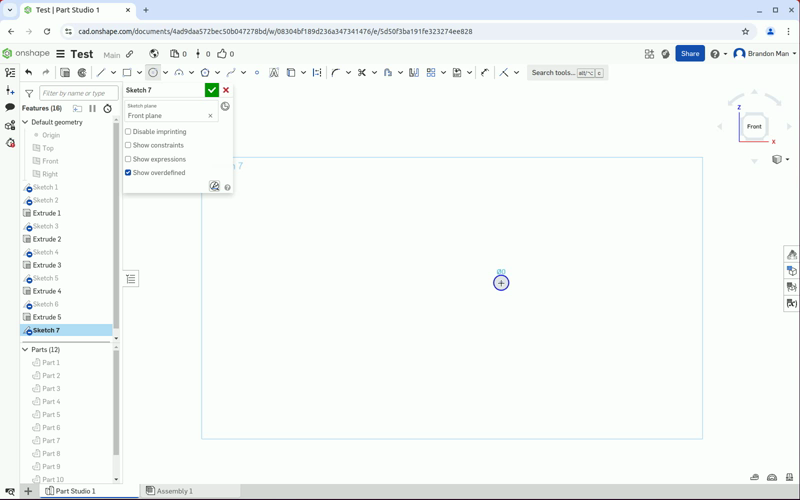
mouse_move(504, 282)
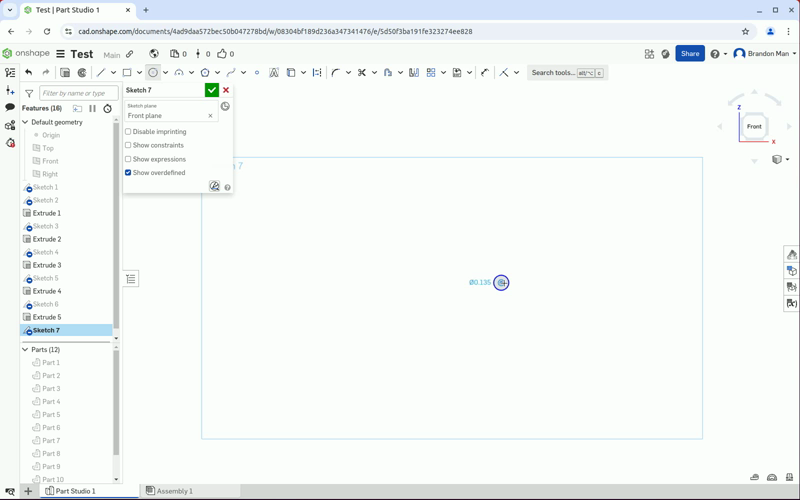
scroll(6)
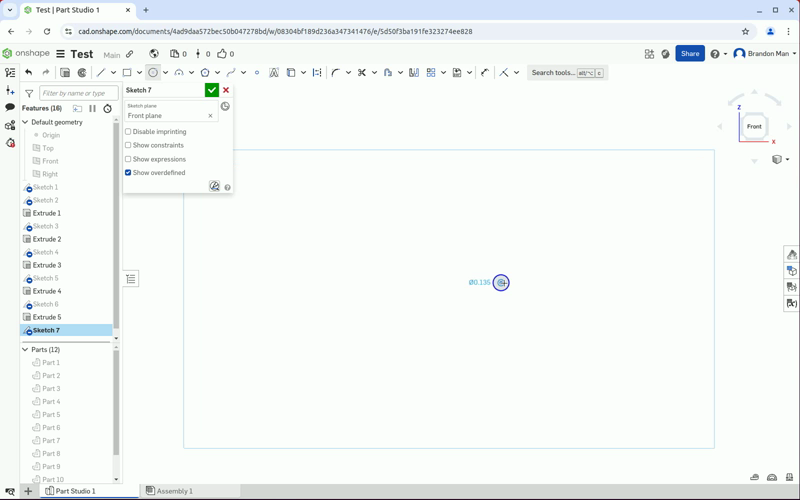
scroll(6)
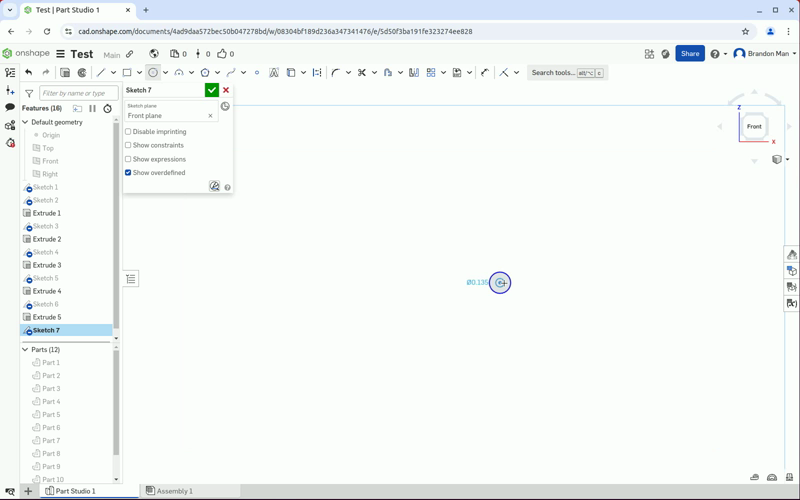
scroll(6)
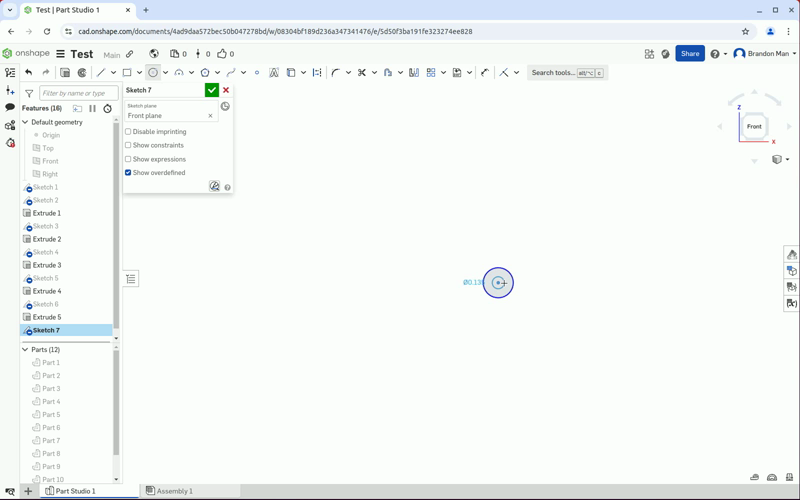
scroll(6)
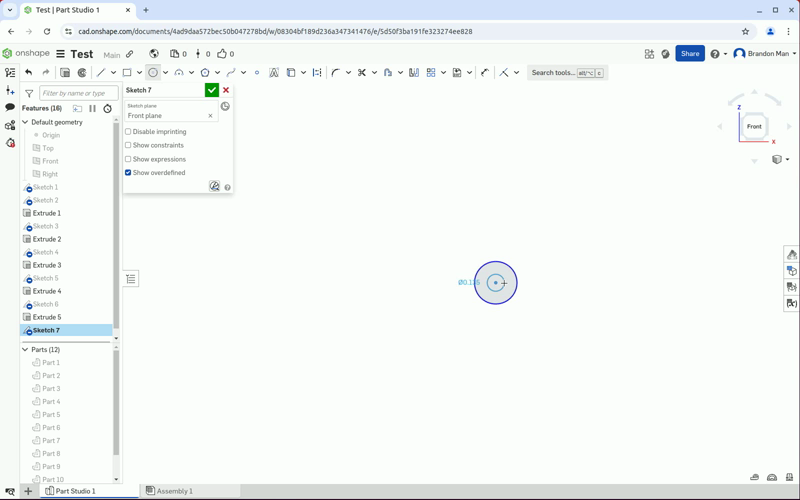
scroll(6)
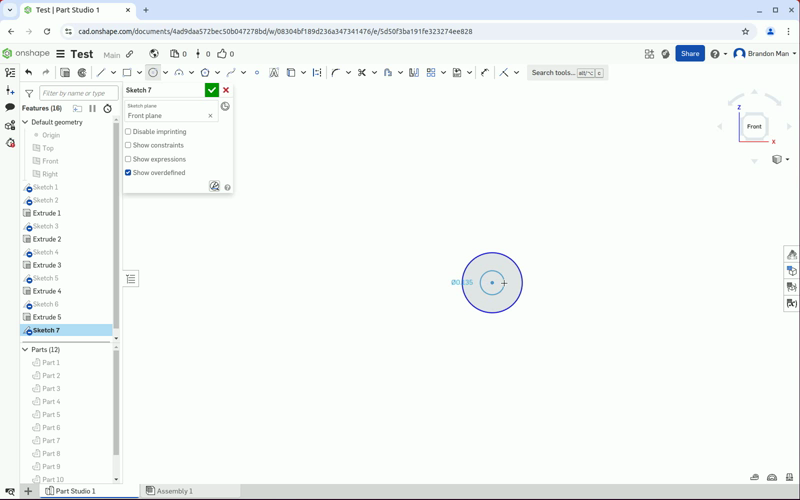
scroll(6)
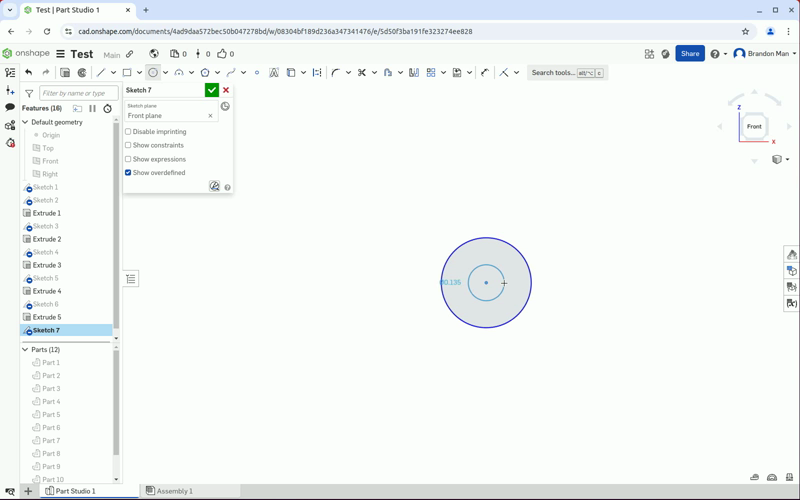
scroll(6)
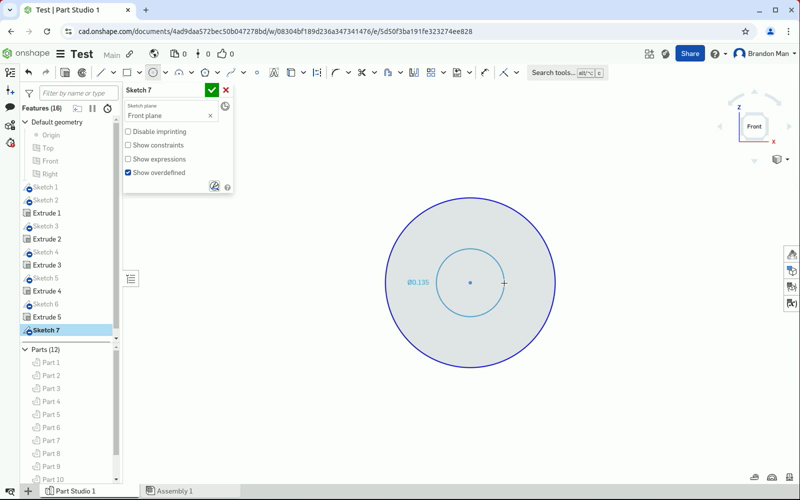
click(504, 282)
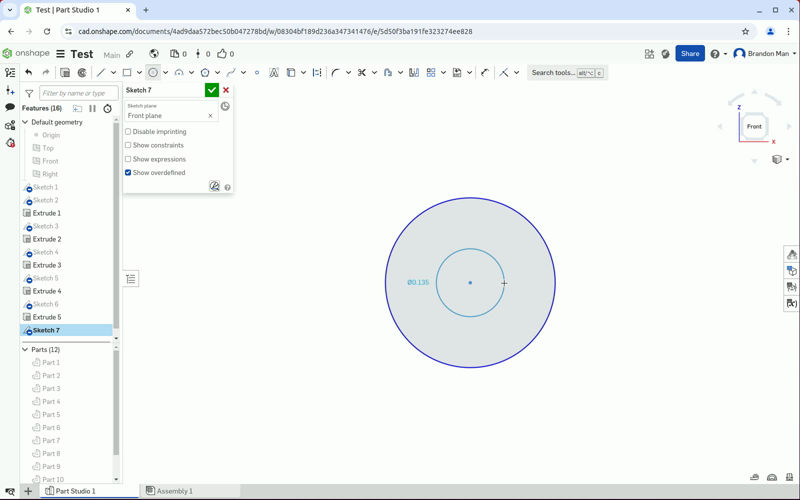
scroll(-6)
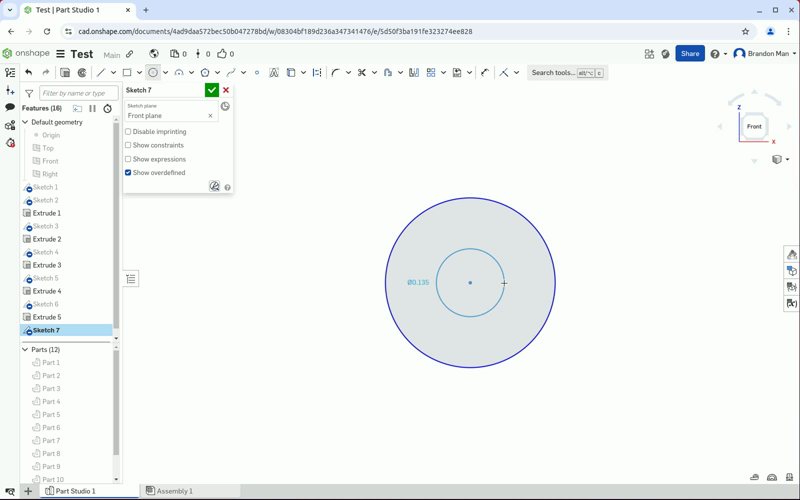
scroll(-6)
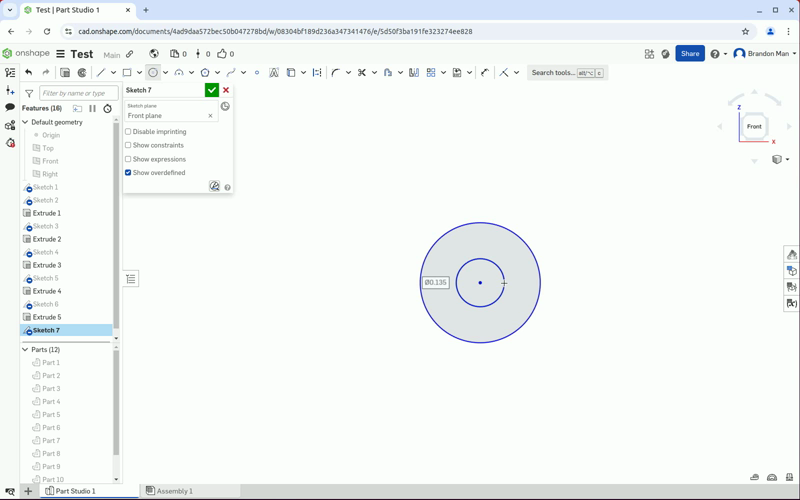
scroll(-6)
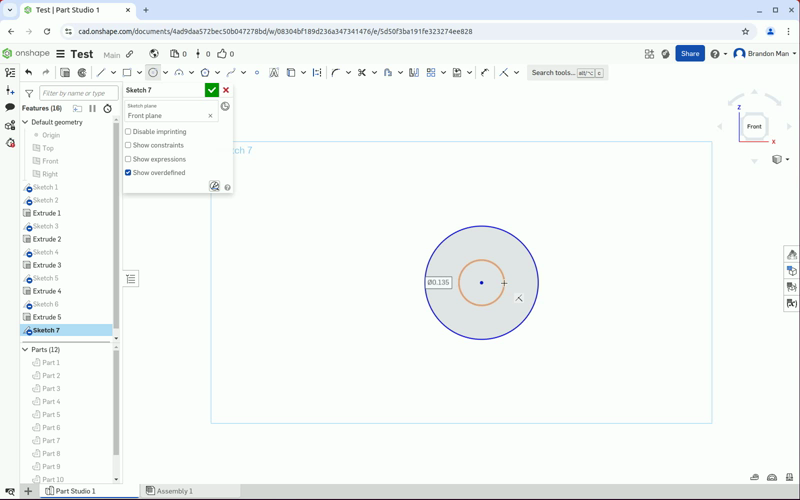
scroll(-6)
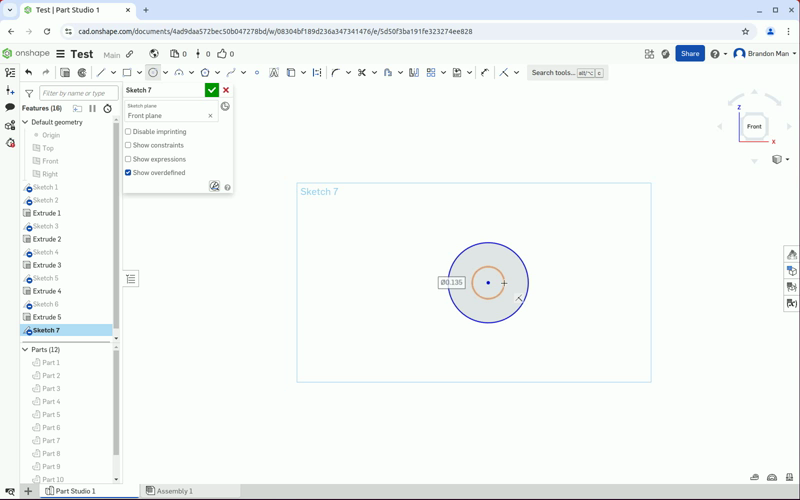
scroll(-6)
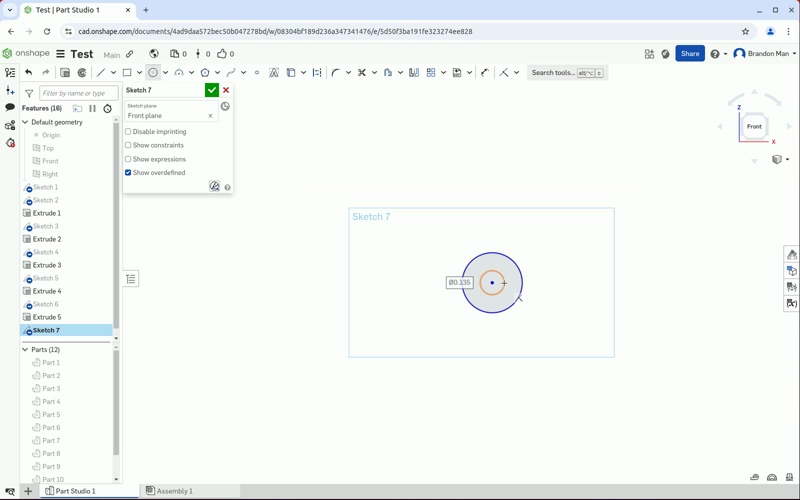
scroll(-6)
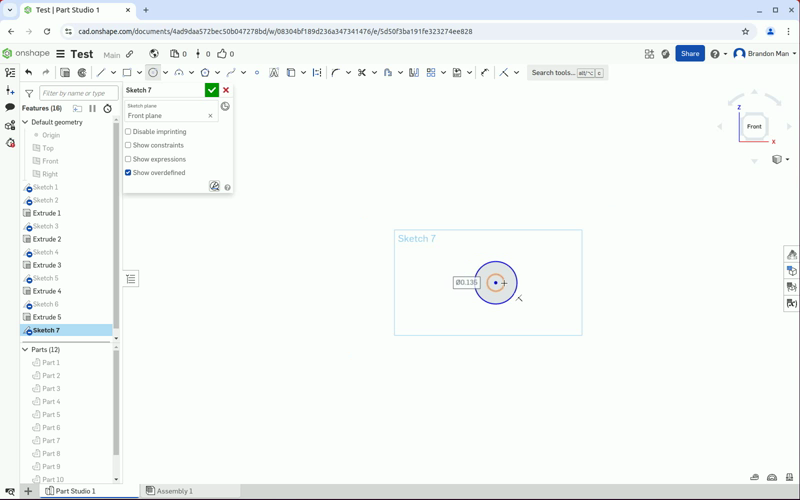
scroll(-6)
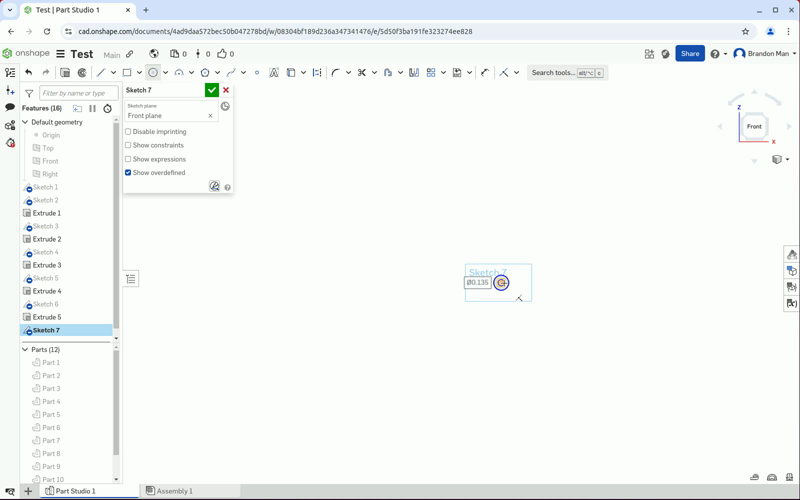
key(esc)
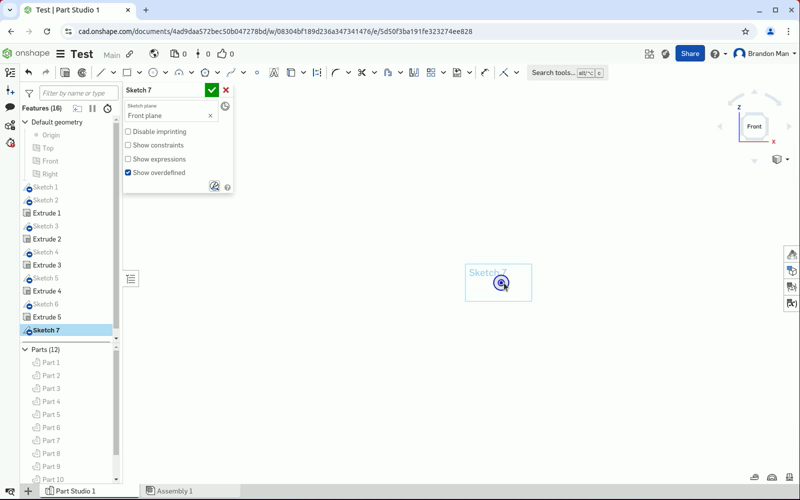
mouse_move(496, 280)
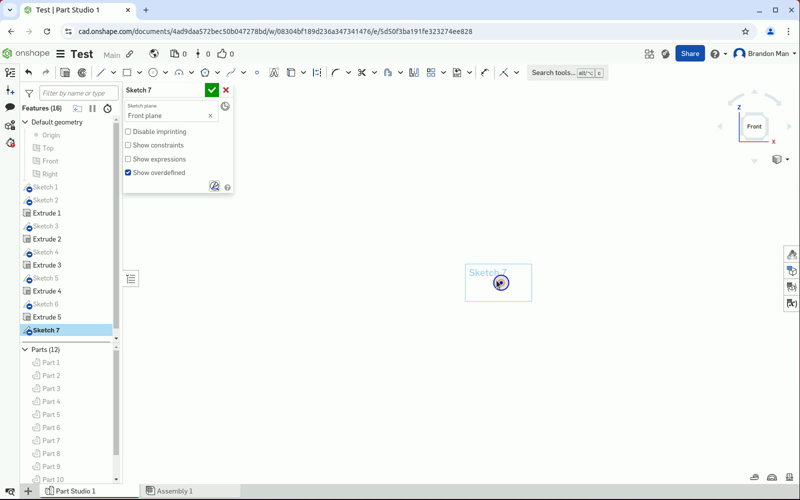
scroll(6)
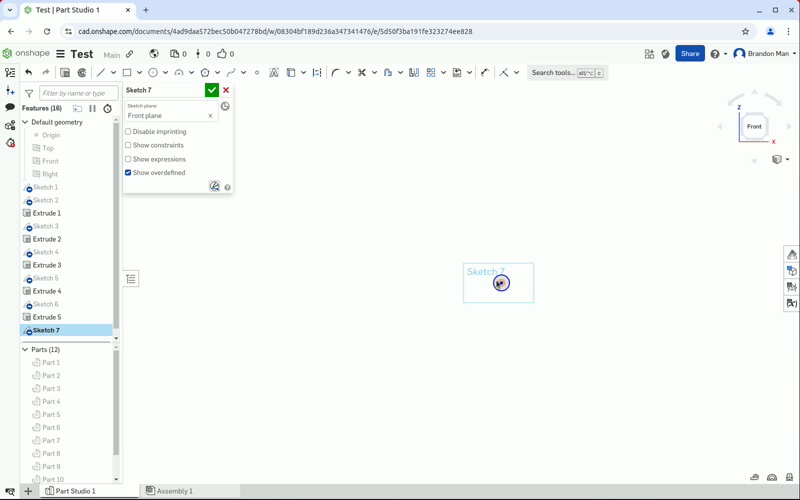
scroll(6)
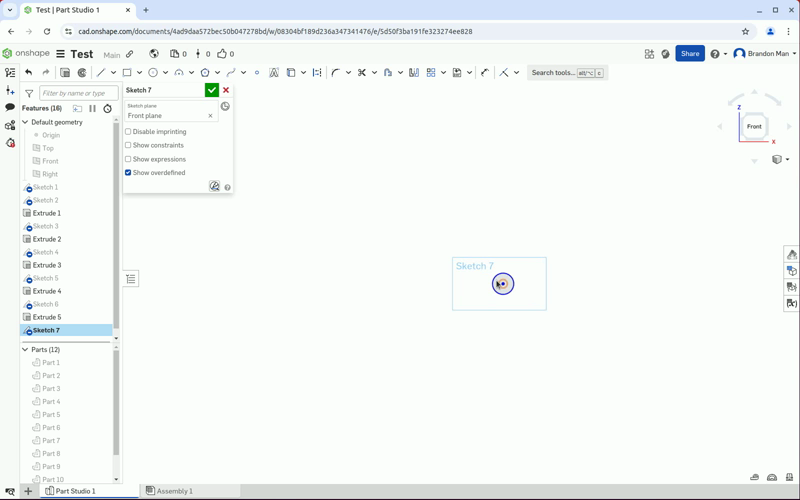
scroll(6)
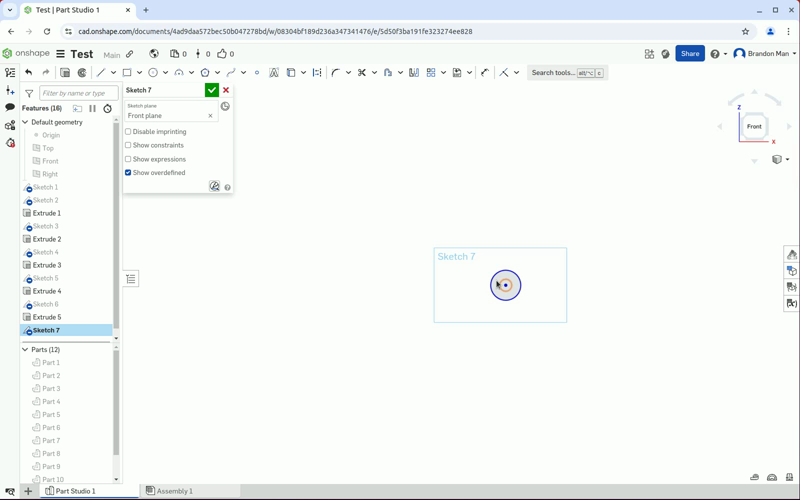
scroll(6)
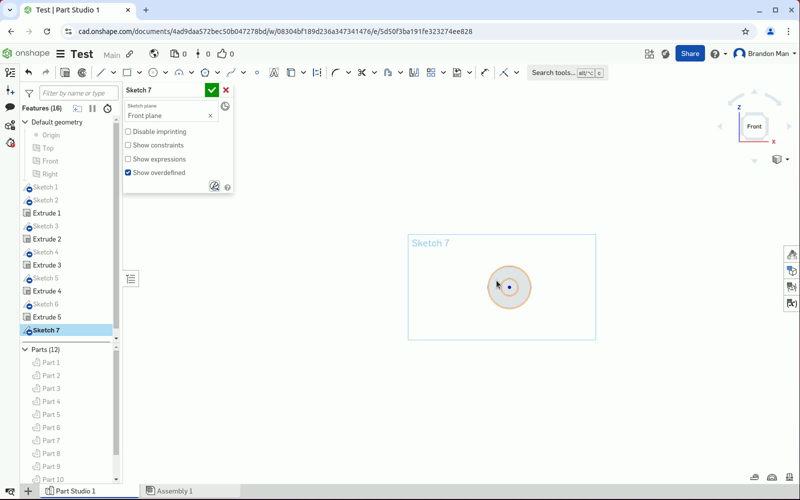
scroll(6)
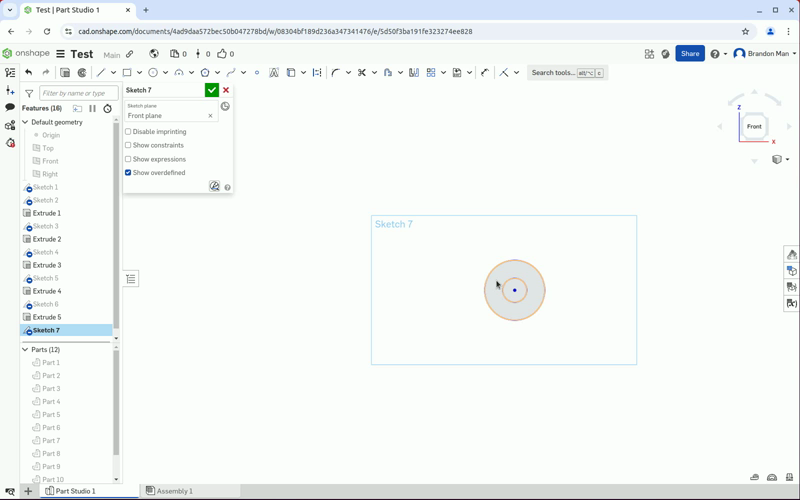
scroll(6)
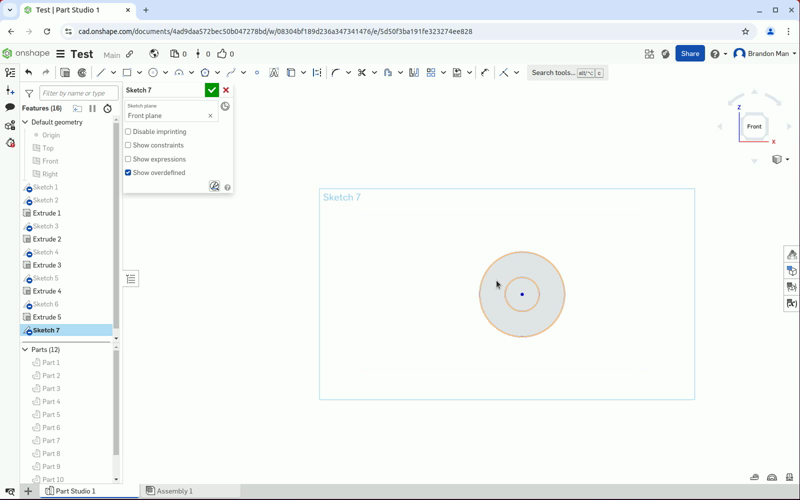
scroll(6)
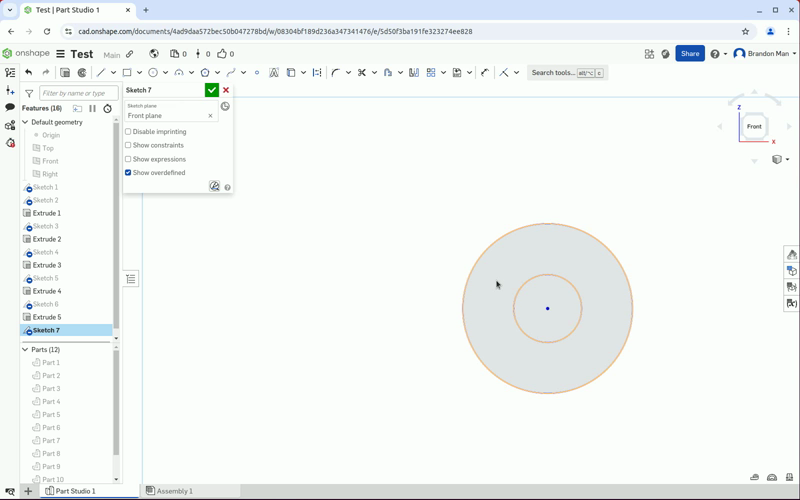
click(496, 280)
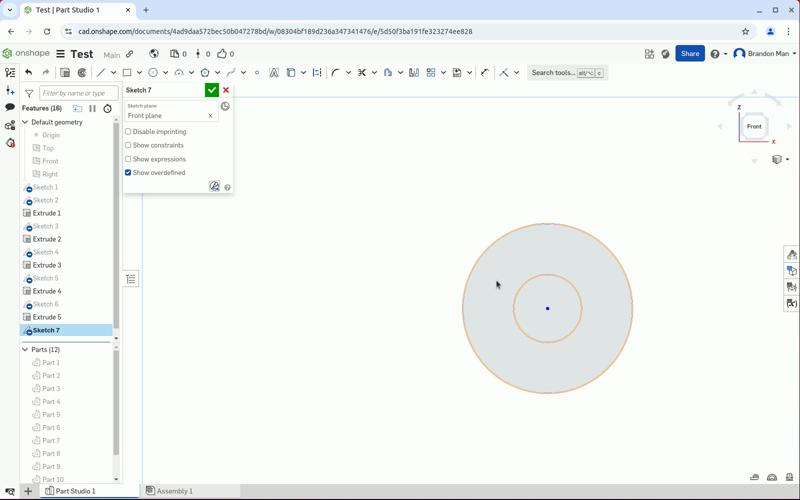
scroll(-6)
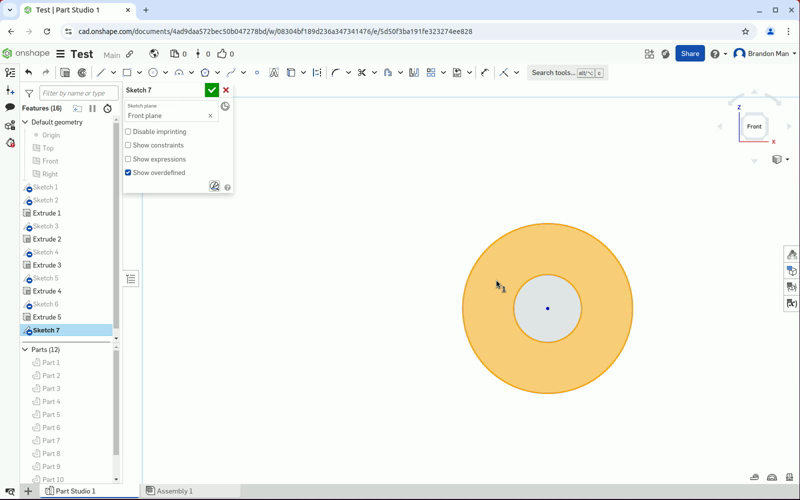
scroll(-6)
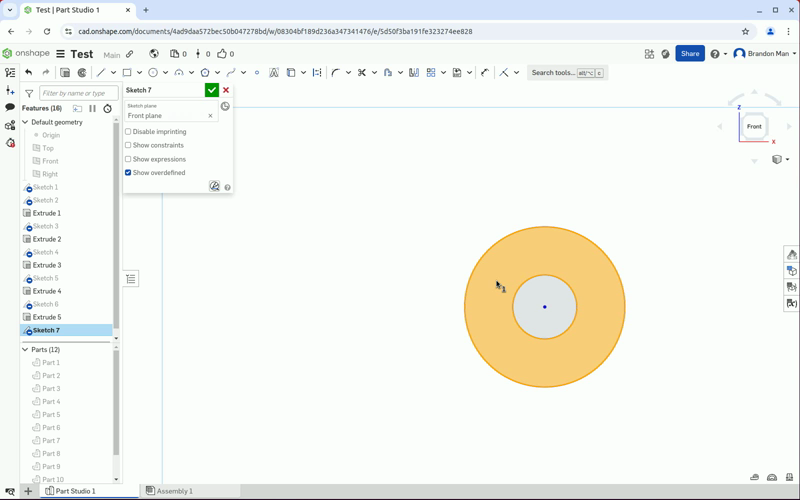
scroll(-6)
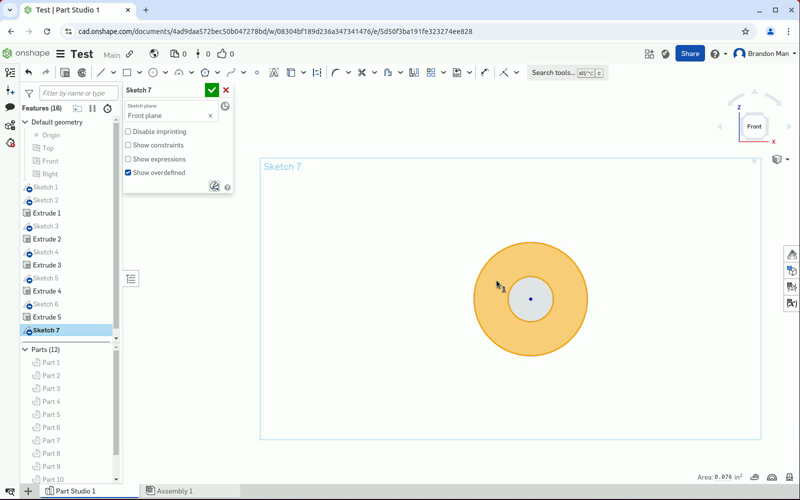
scroll(-6)
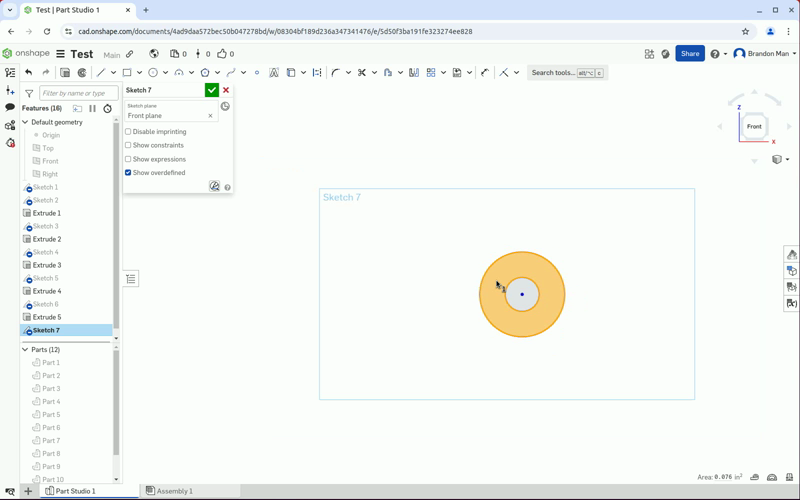
scroll(-6)
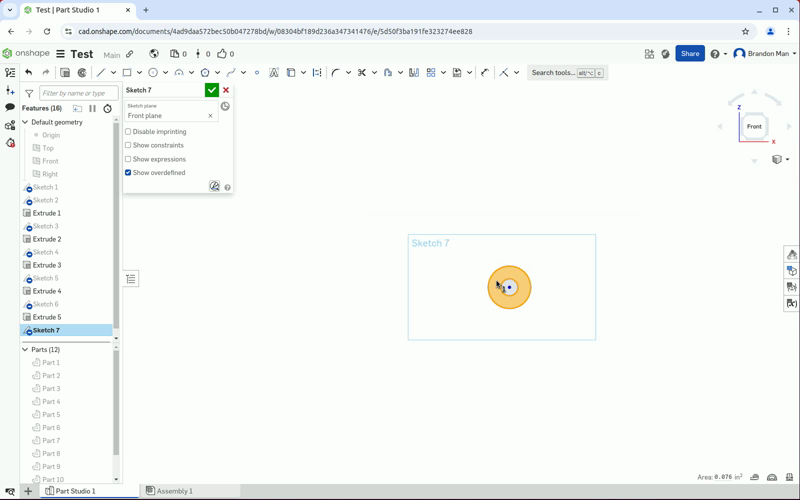
scroll(-6)
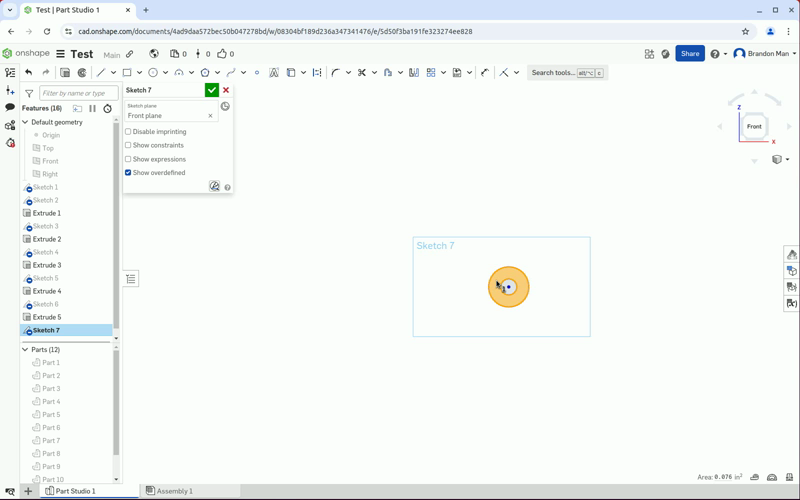
scroll(-6)
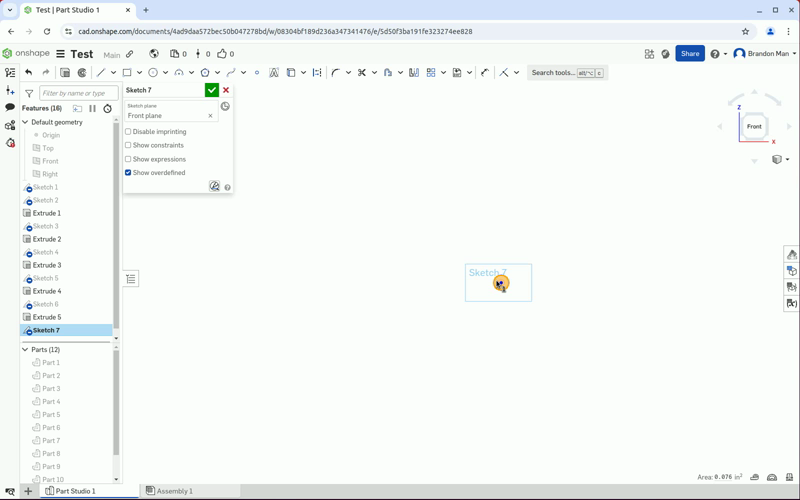
mouse_move(69, 352)
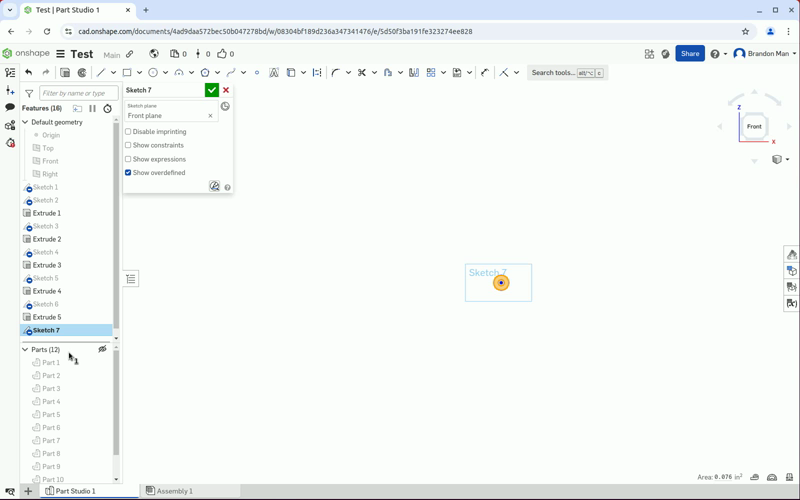
key(shift+y)
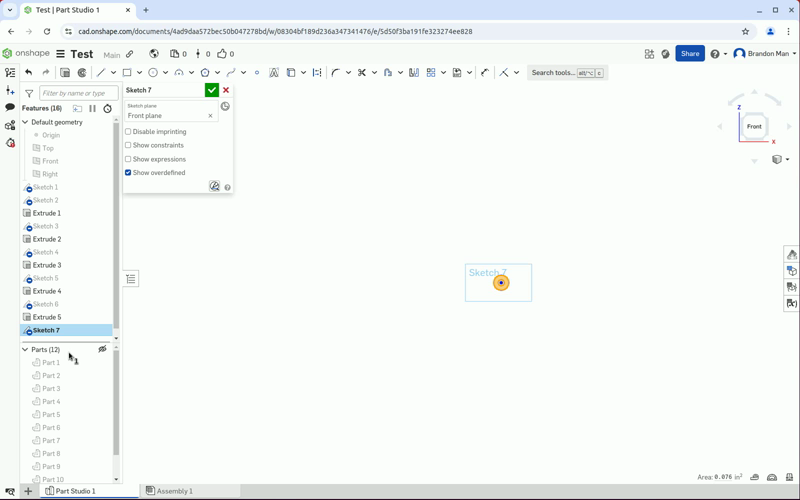
key(shift+e)
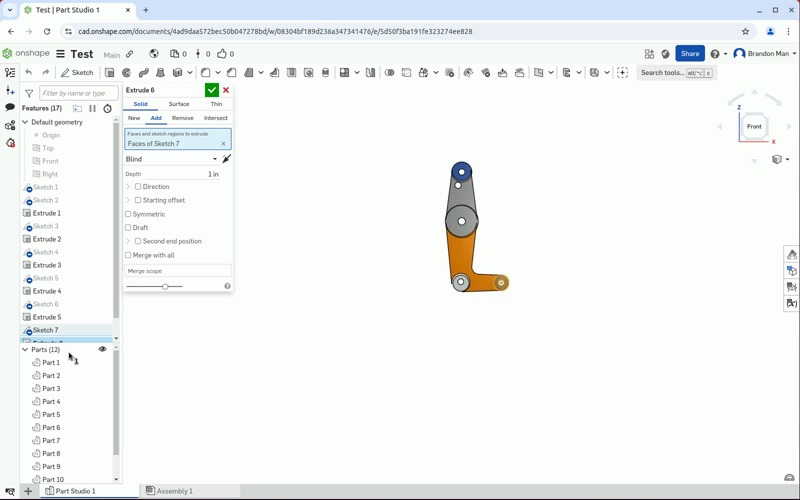
mouse_move(143, 106)
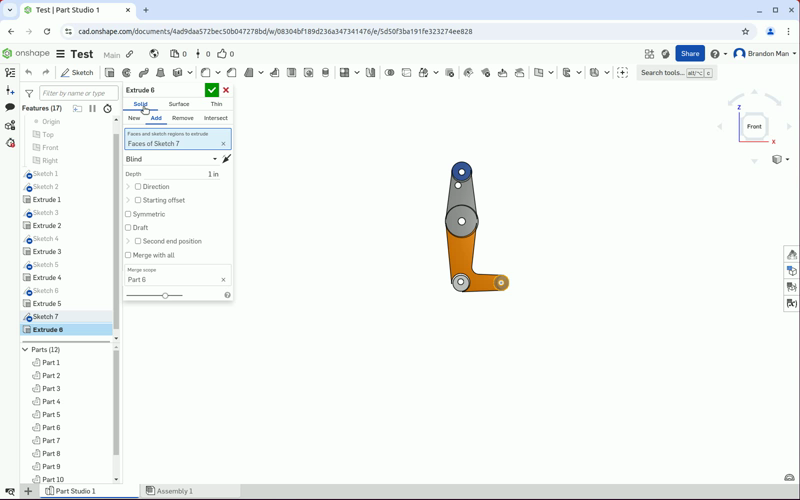
click(143, 106)
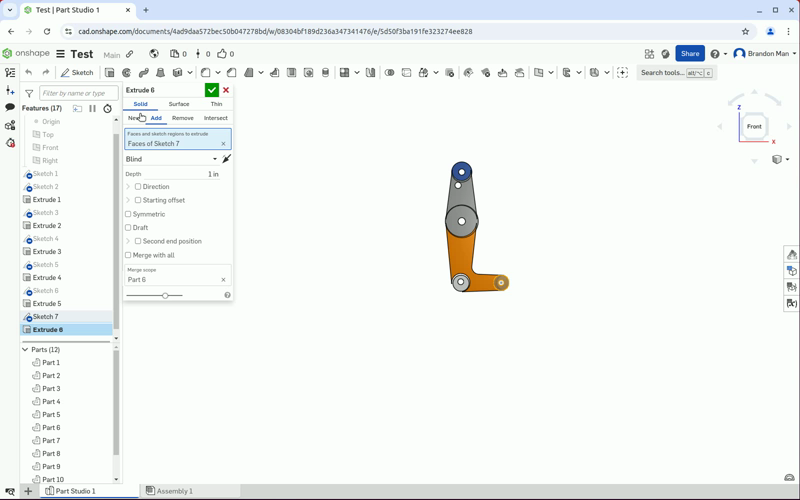
mouse_move(137, 120)
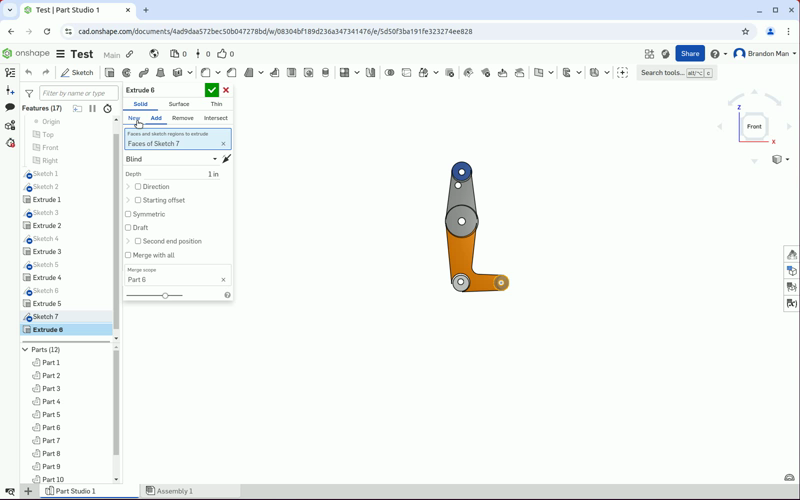
click(137, 120)
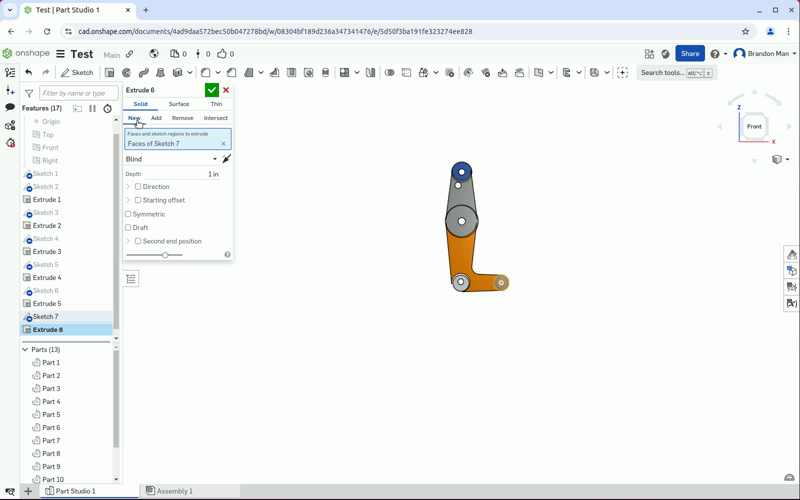
key(tab, 4)
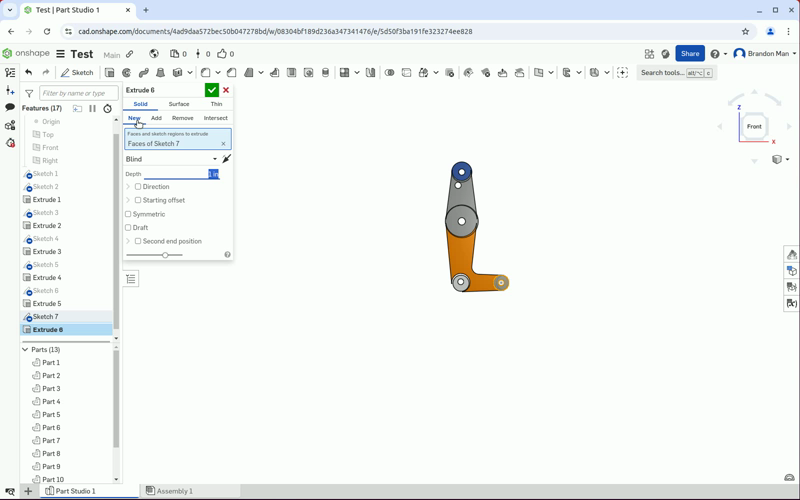
text(0.056)
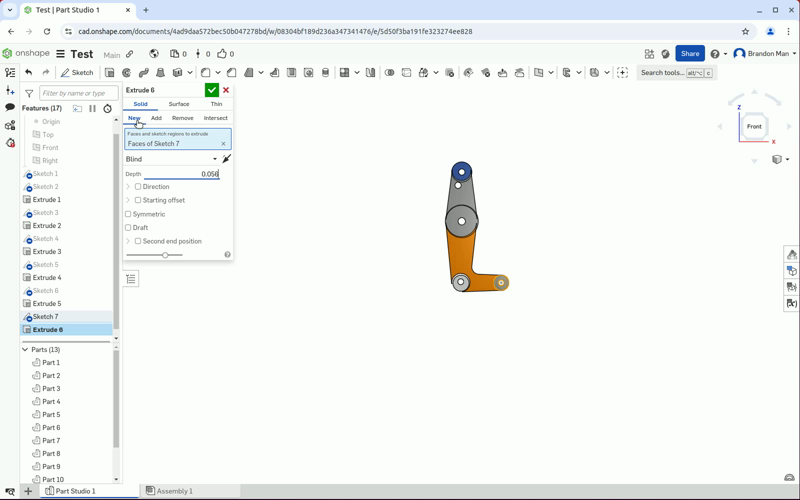
key(enter)
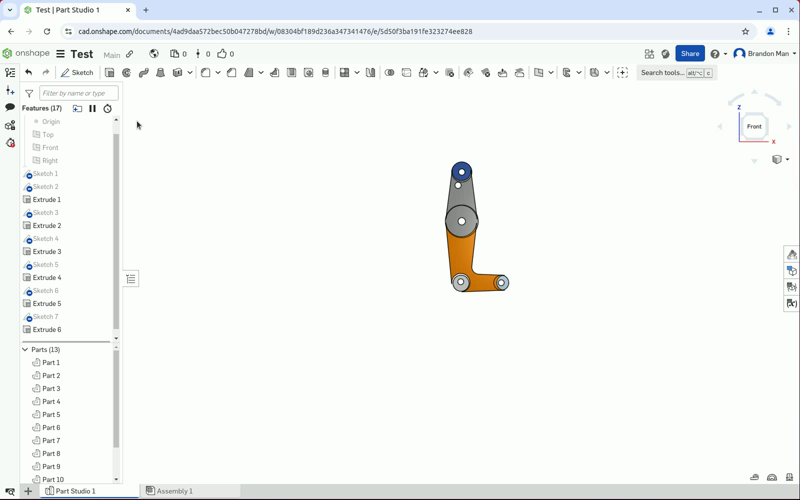
key(shift+h)
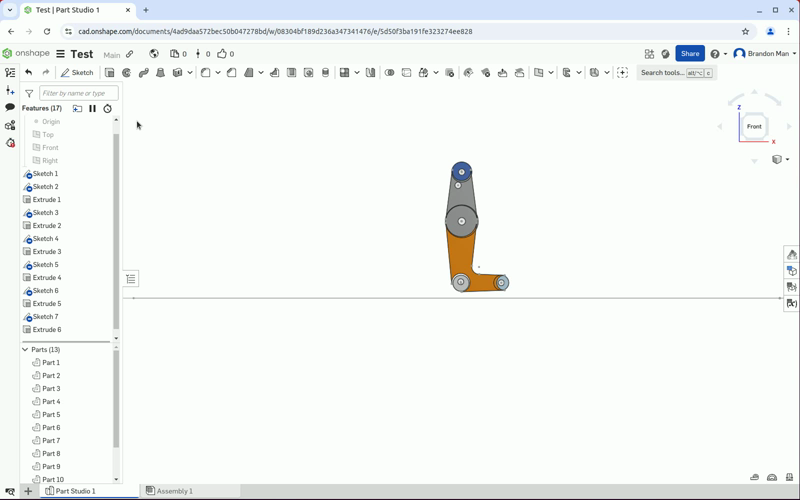
key(shift+h)
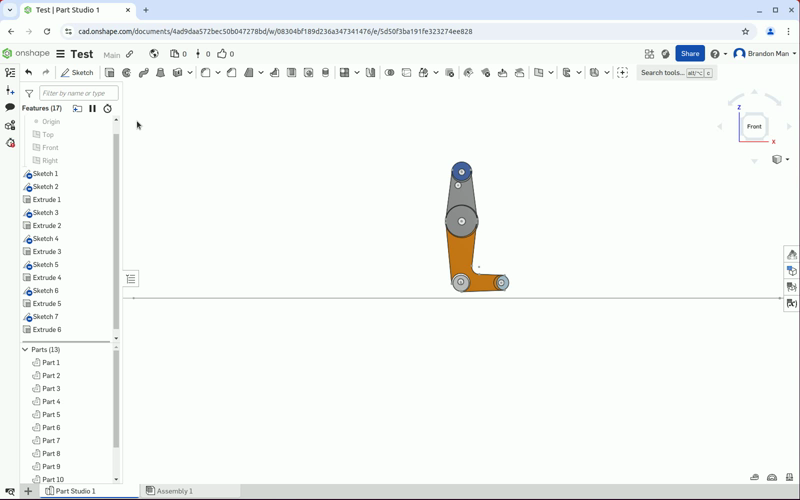
key(shift+7)
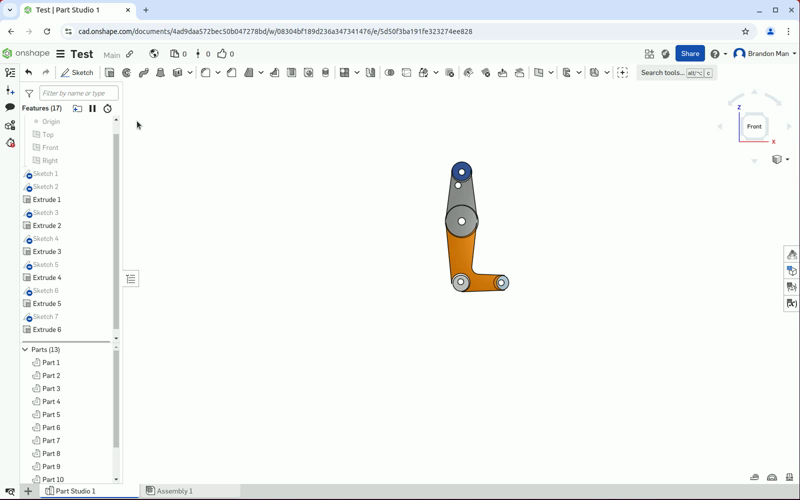
key(left, 2)
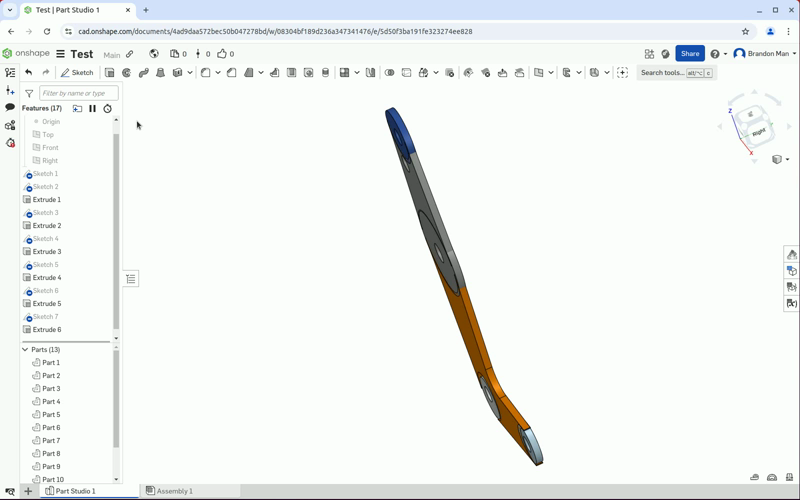
key(down, 2)
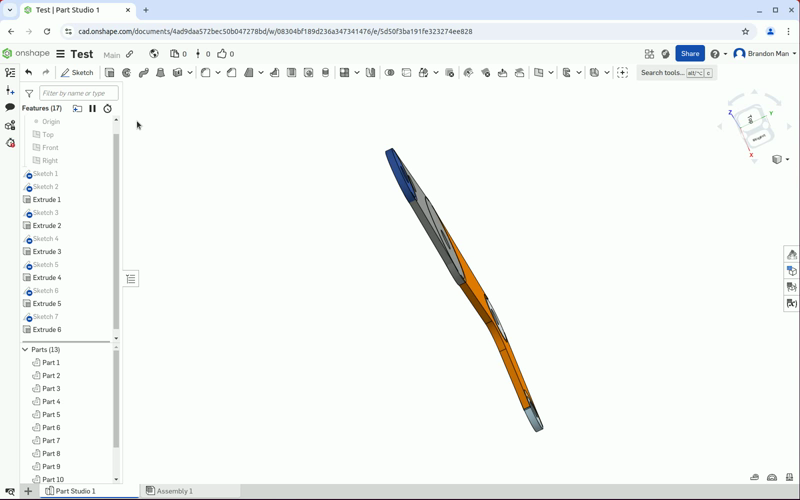
key(up, 2)
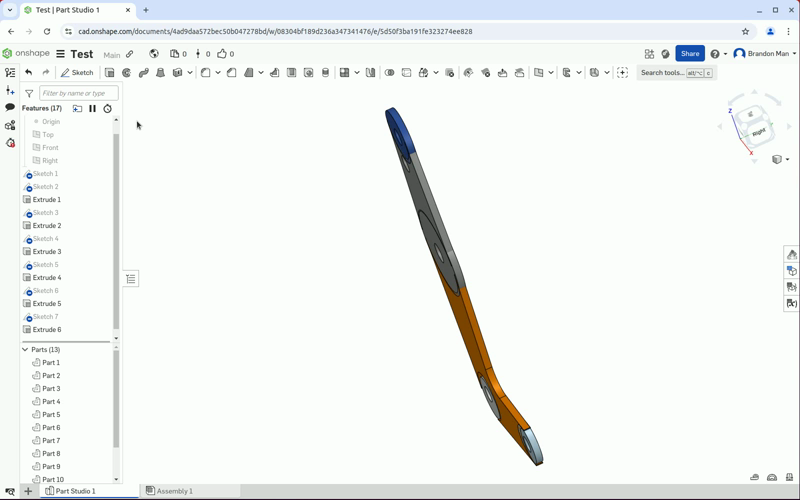
key(right, 2)
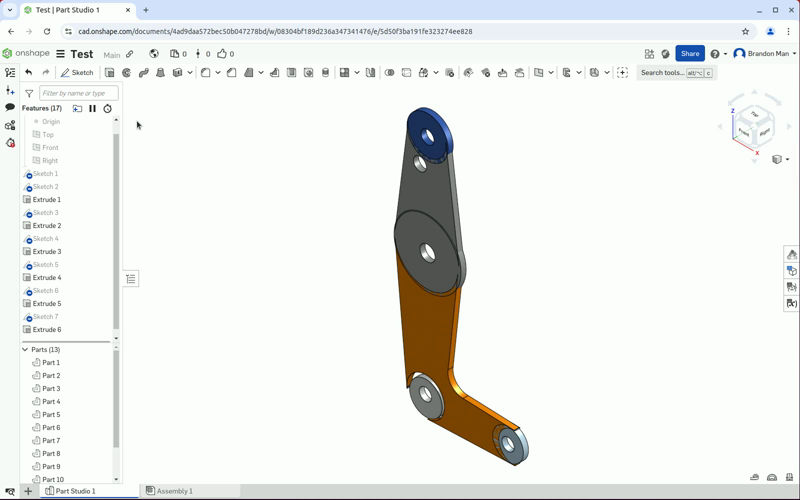
mouse_move(69, 176)
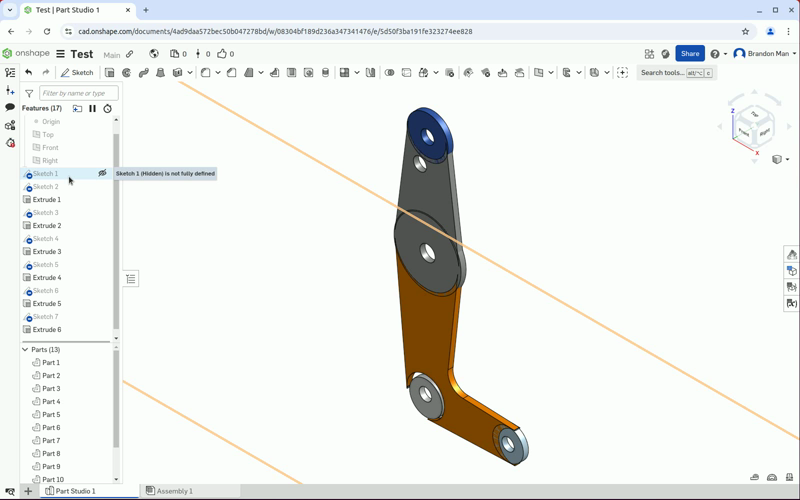
click(69, 176)